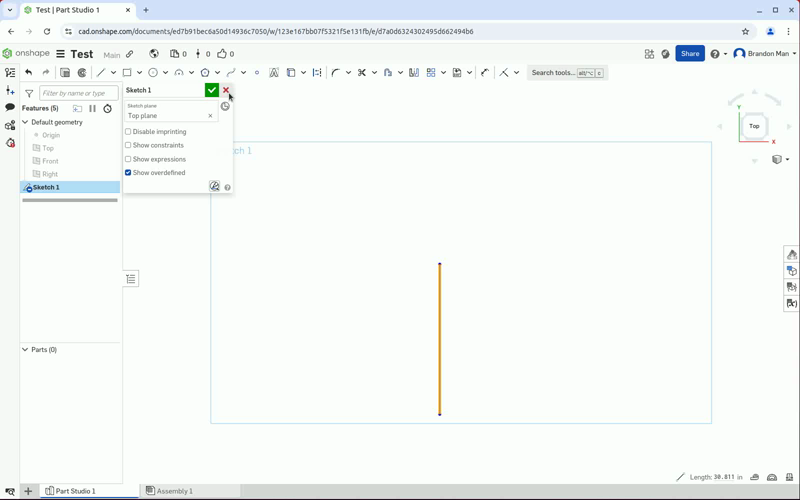
key(shift+h)
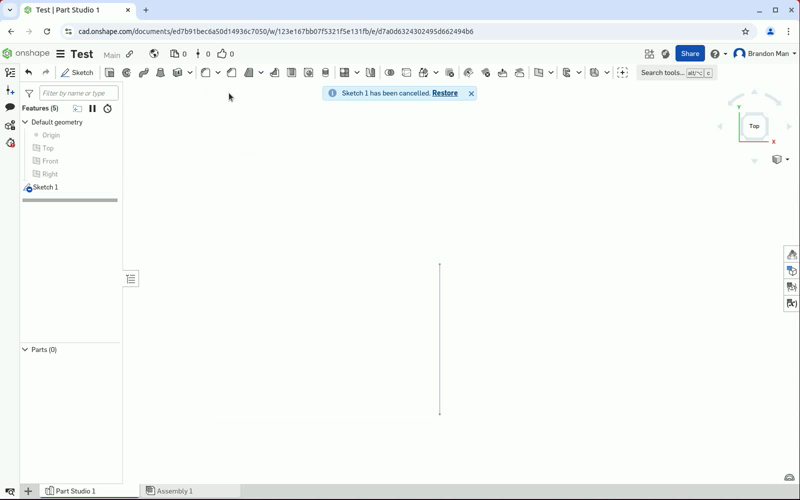
key(shift+s)
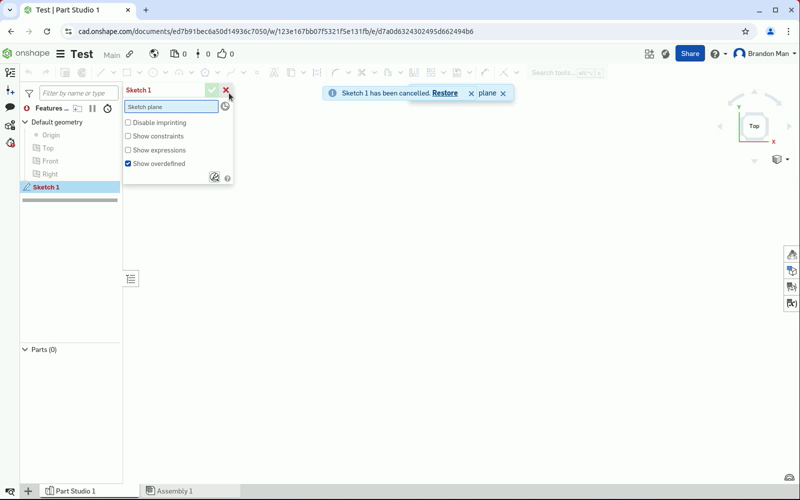
mouse_move(73, 150)
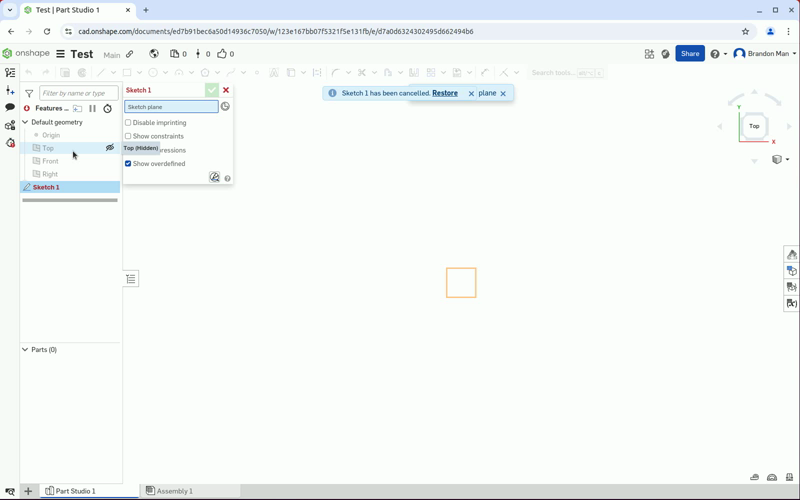
click(73, 150)
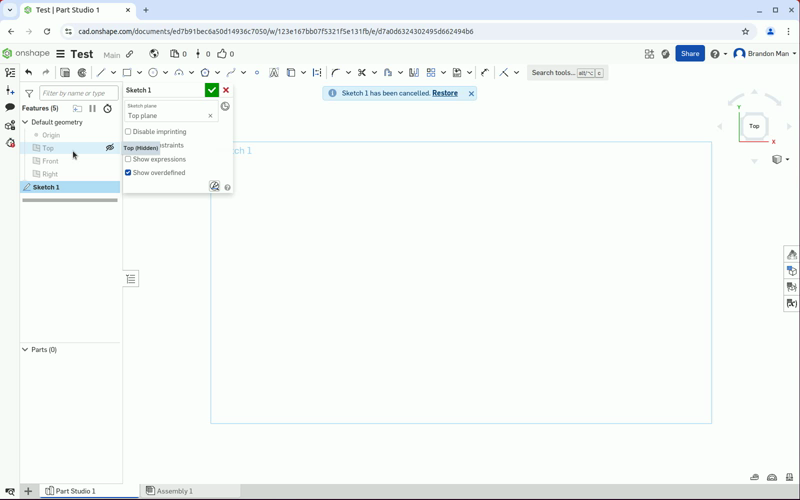
mouse_move(73, 352)
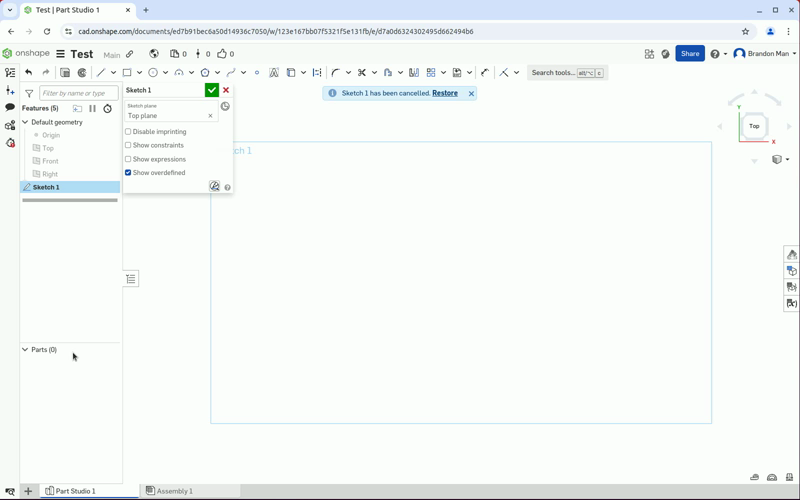
key(y)
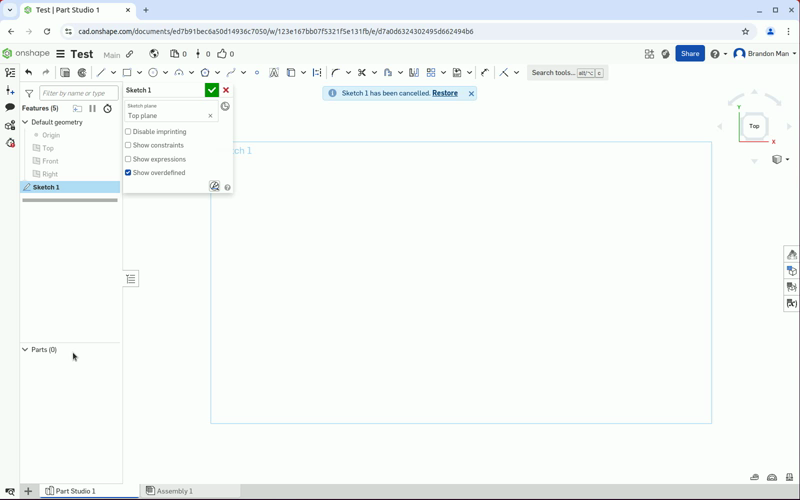
key(l)
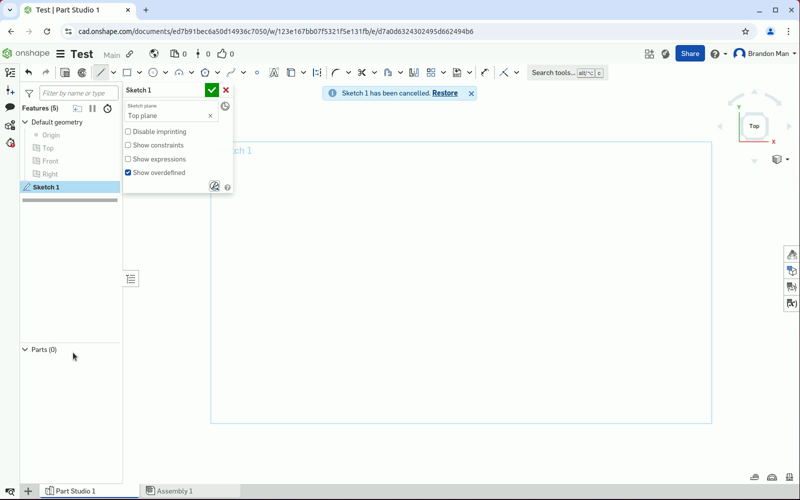
key_down(shift)
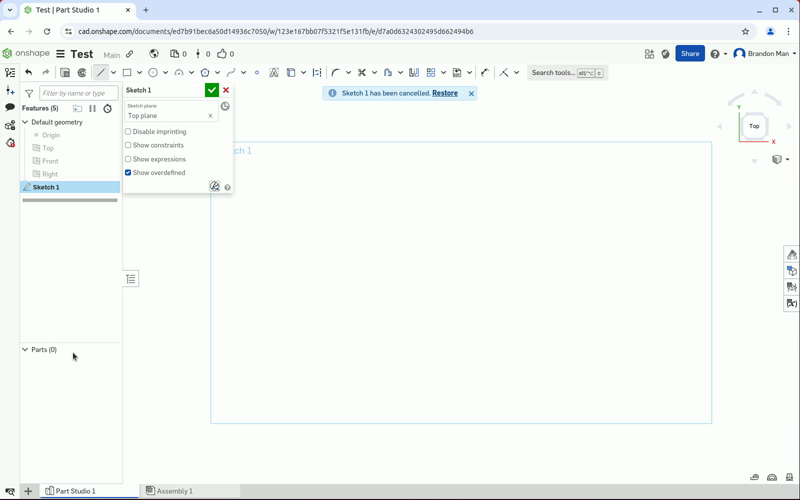
mouse_move(353, 222)
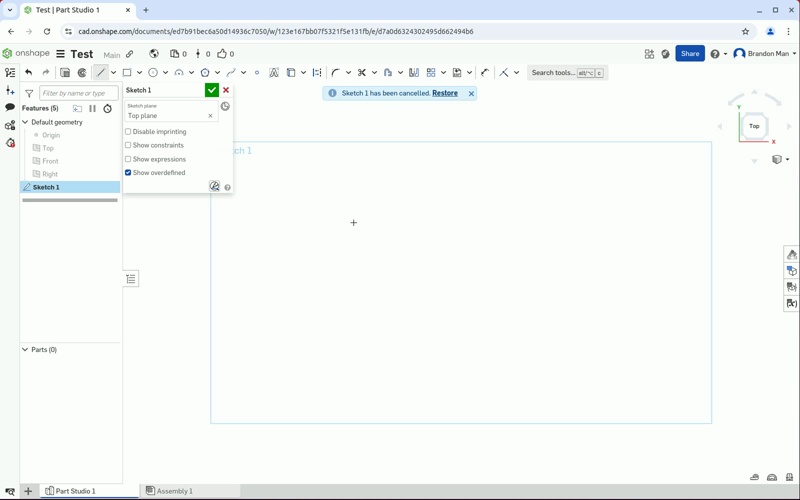
click(353, 222)
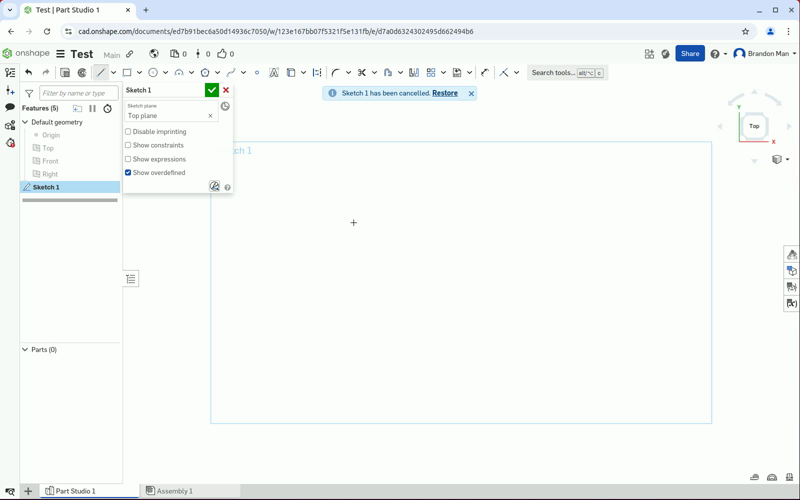
key_up(shift)
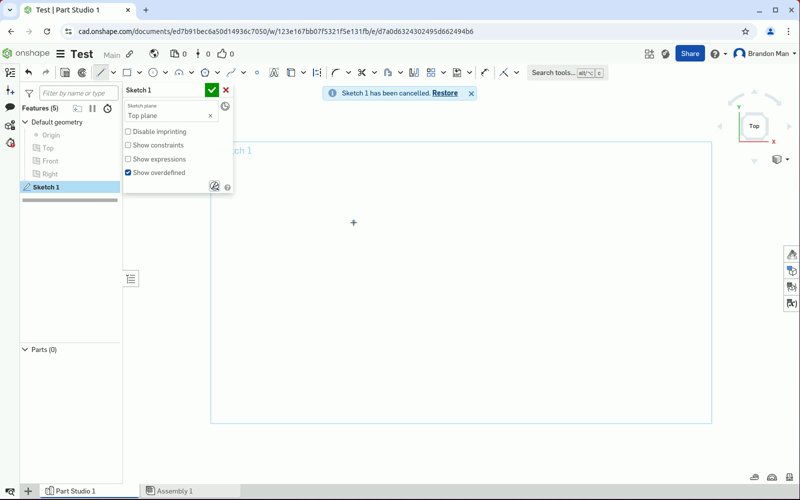
key_down(shift)
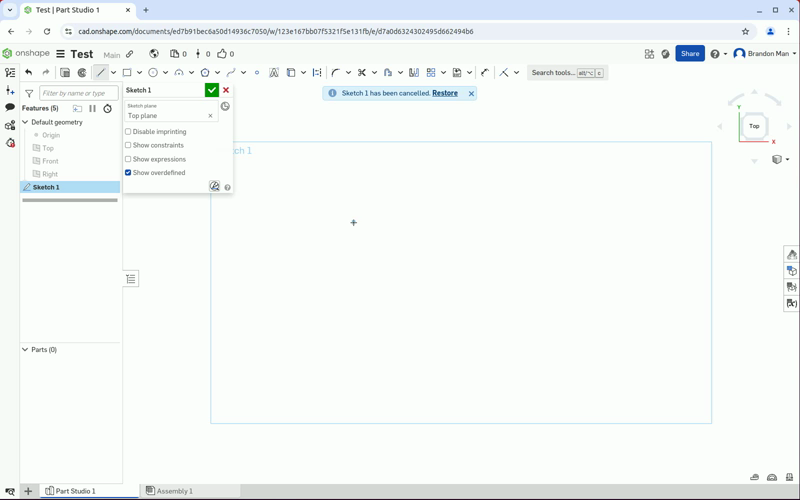
mouse_move(383, 222)
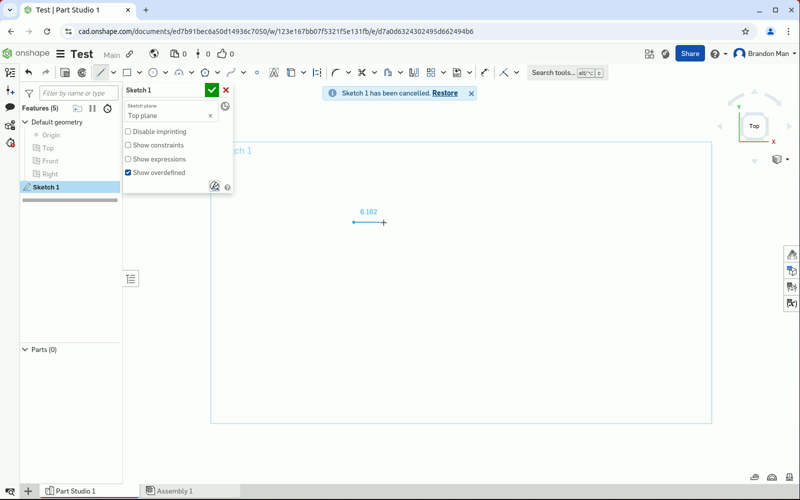
mouse_move(389, 222)
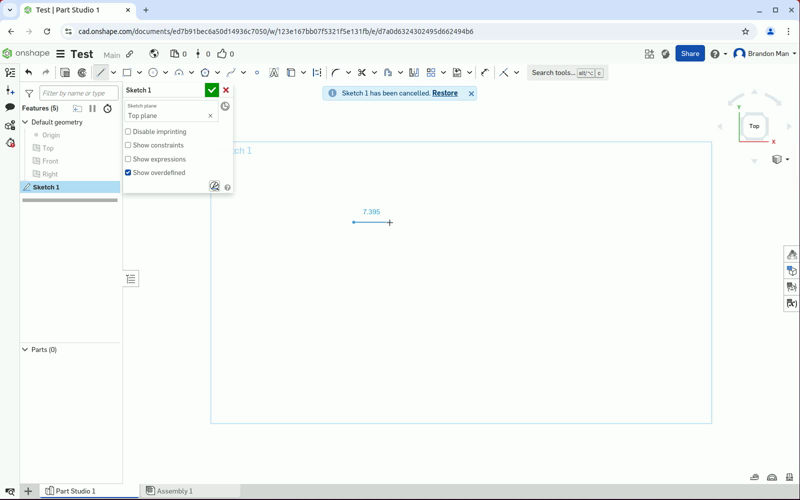
click(389, 222)
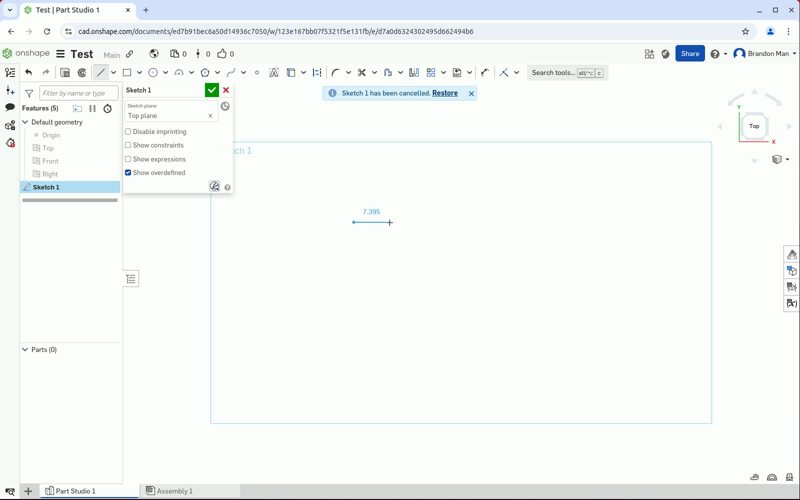
key_up(shift)
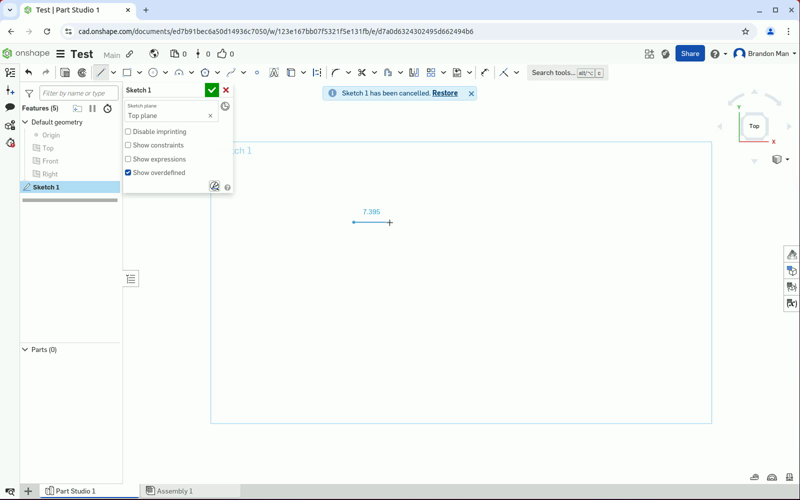
key_down(shift)
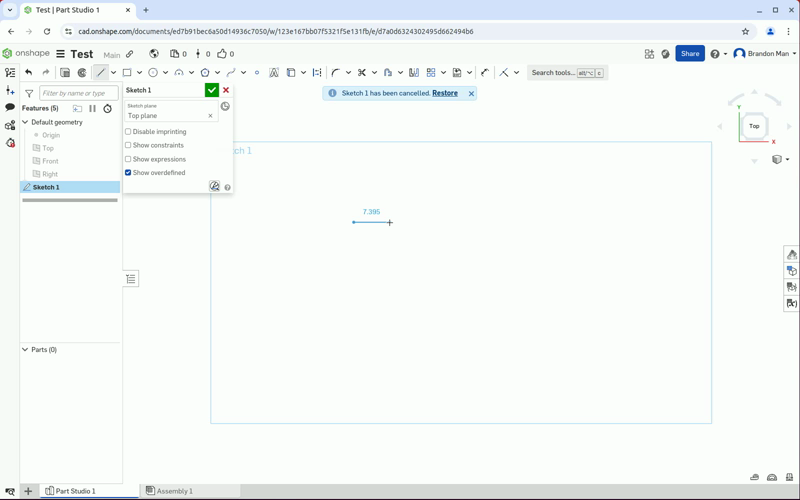
mouse_move(420, 222)
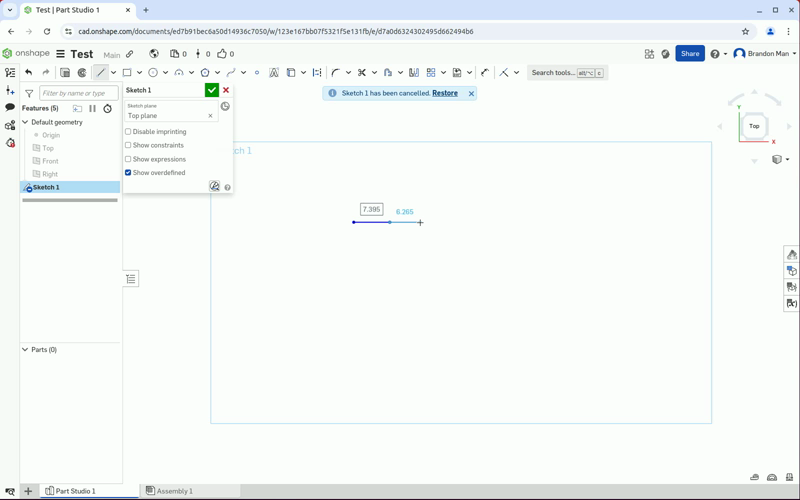
mouse_move(389, 194)
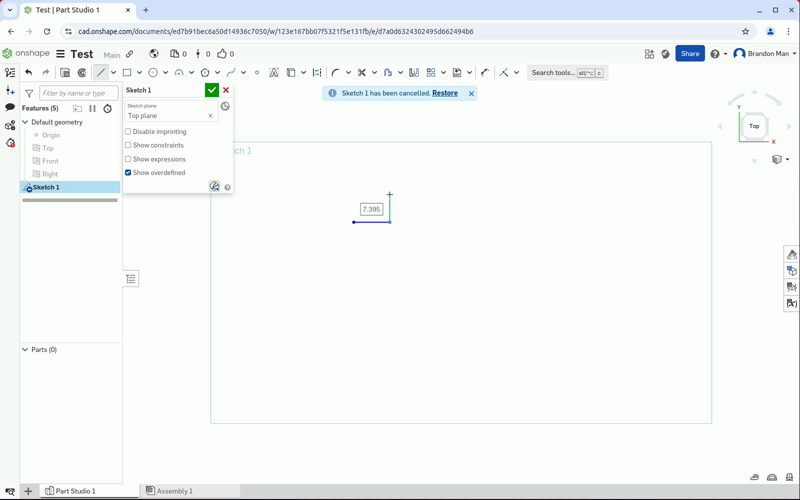
click(389, 194)
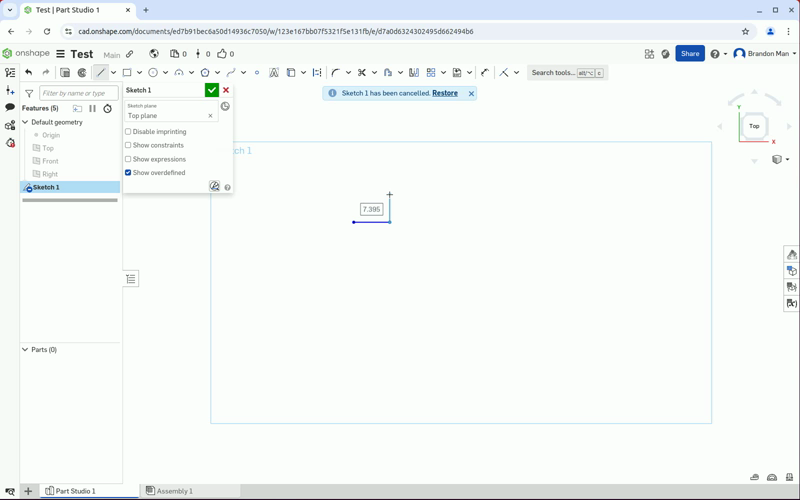
key_up(shift)
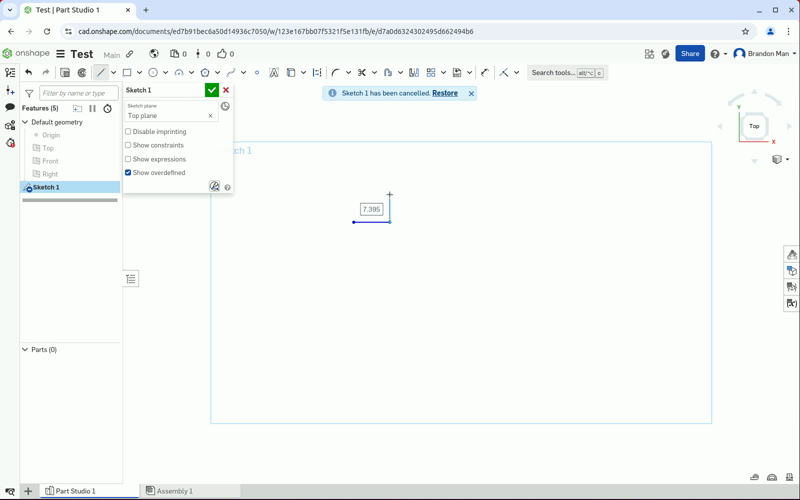
key_down(shift)
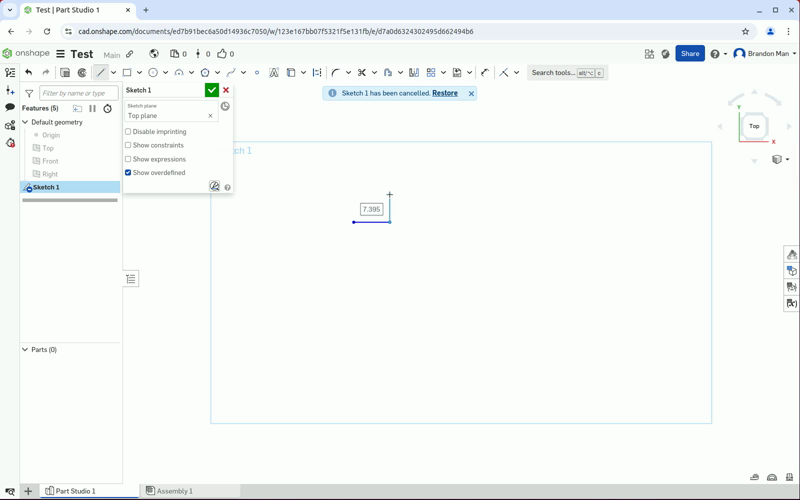
mouse_move(420, 194)
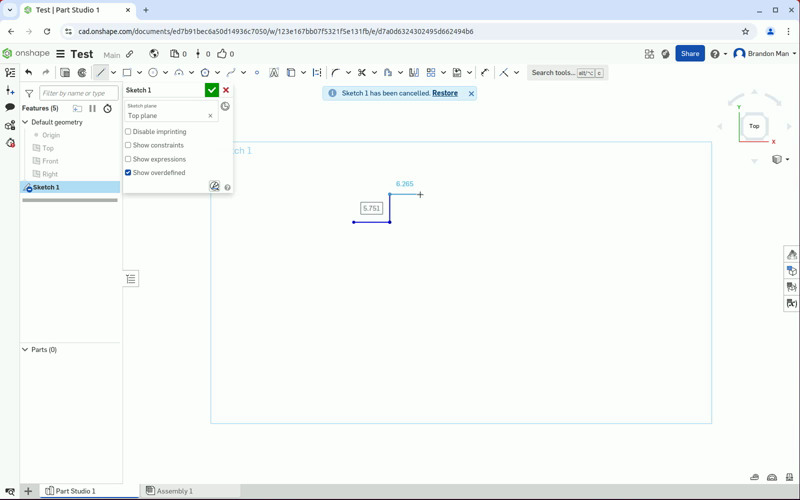
mouse_move(353, 194)
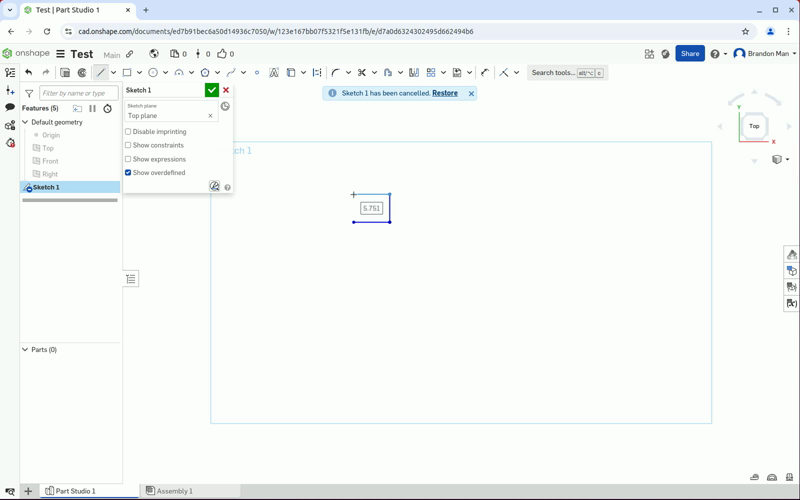
click(353, 194)
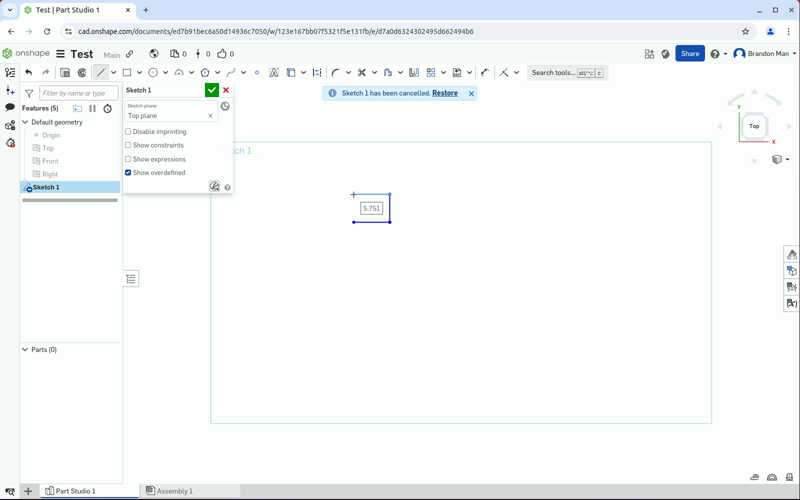
key_up(shift)
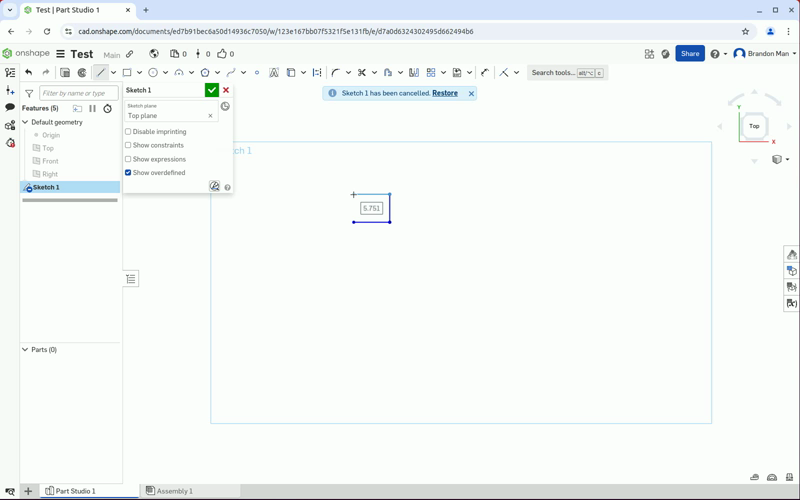
mouse_move(383, 194)
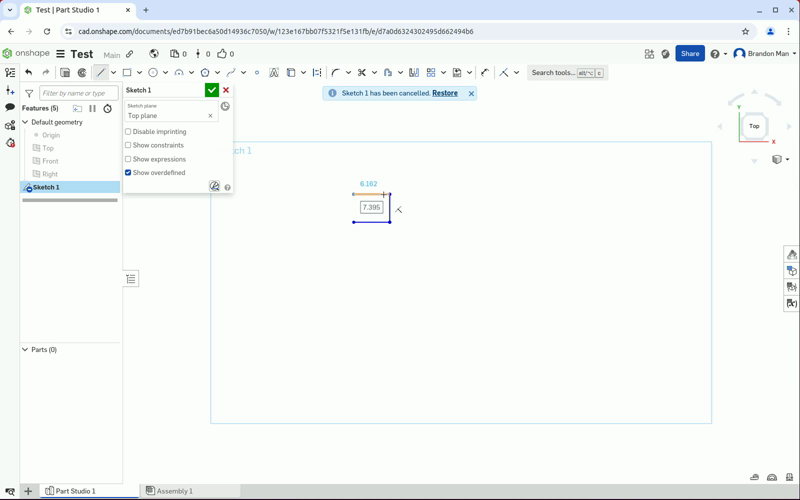
key_down(shift)
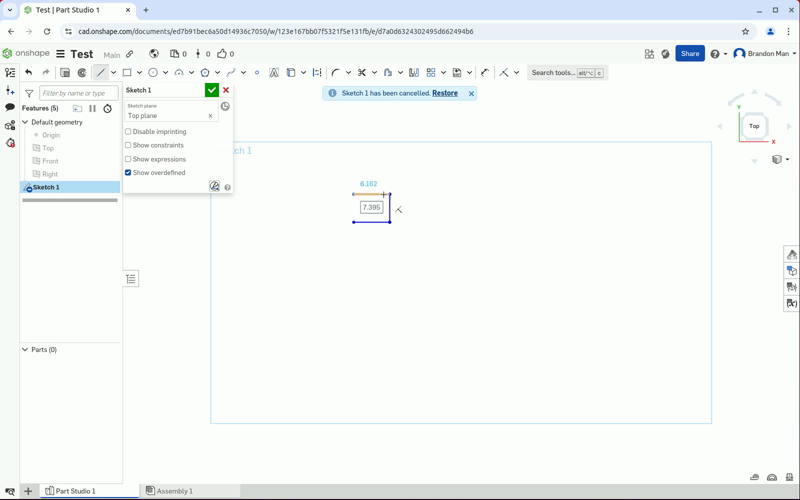
mouse_move(353, 222)
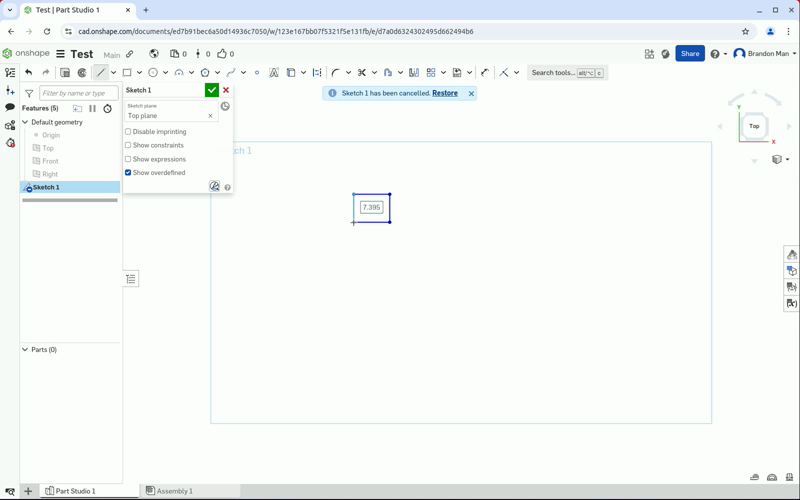
key_up(shift)
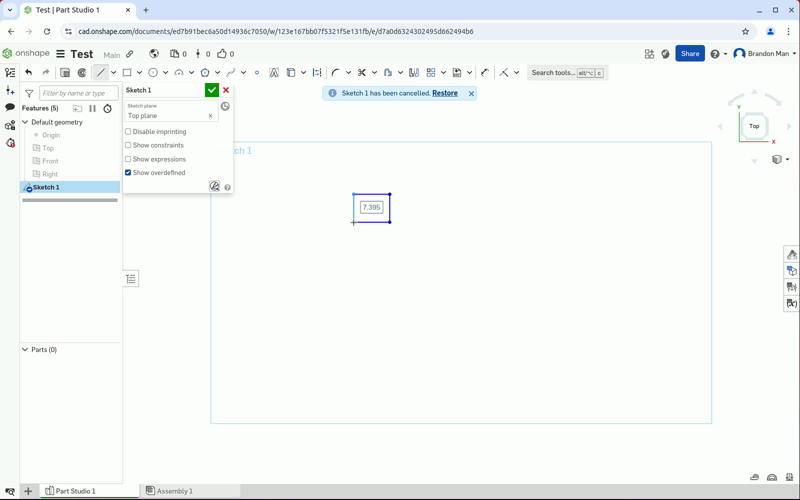
click(353, 222)
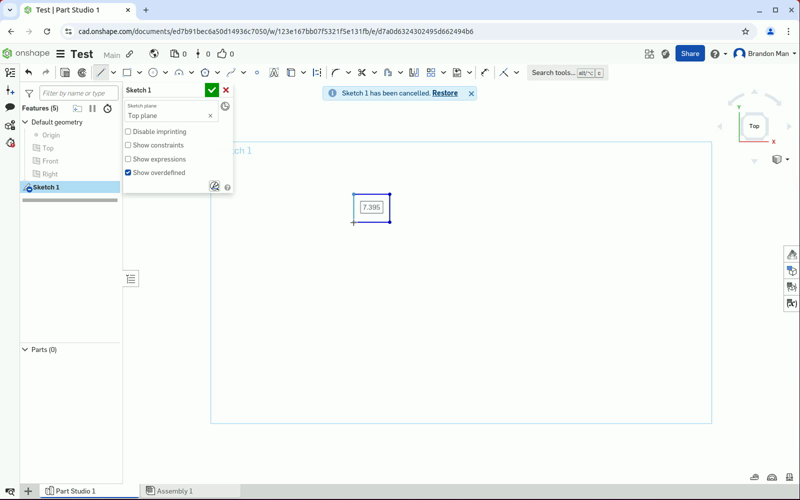
key(esc)
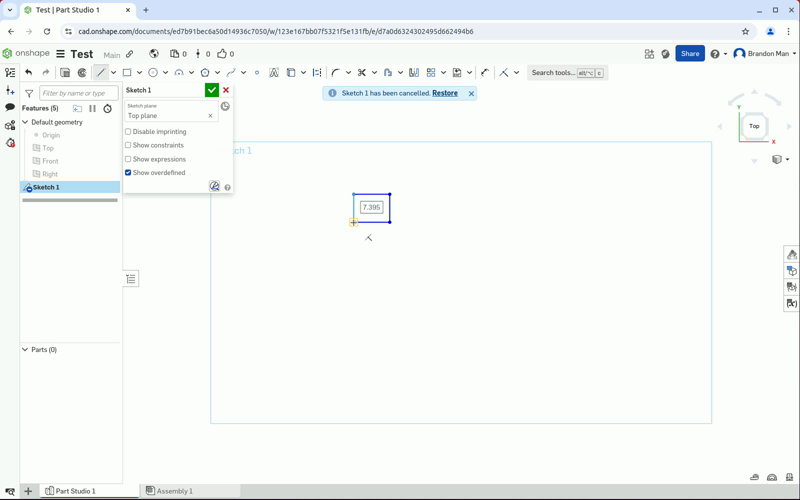
key(l)
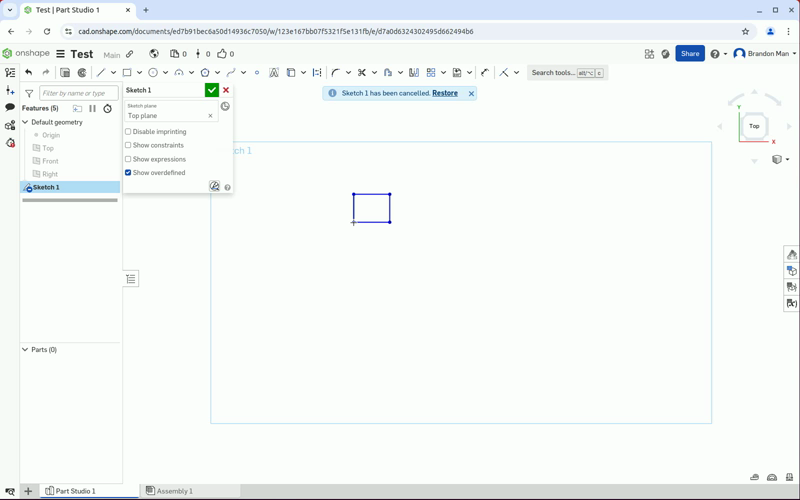
key_down(shift)
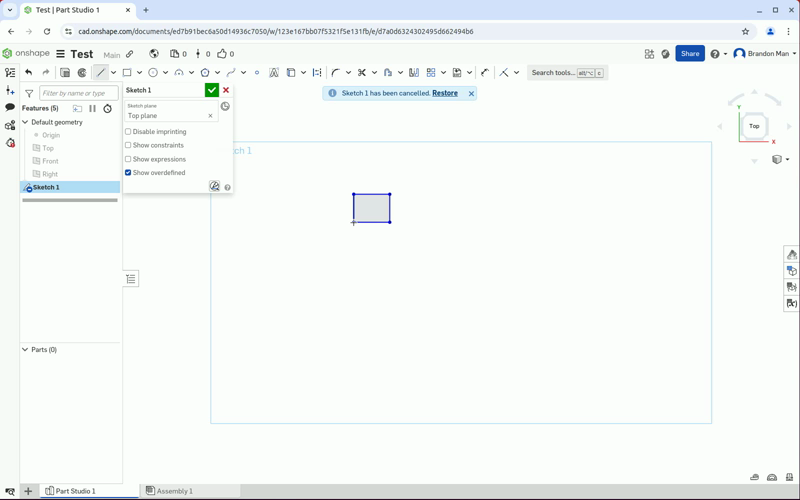
mouse_move(369, 216)
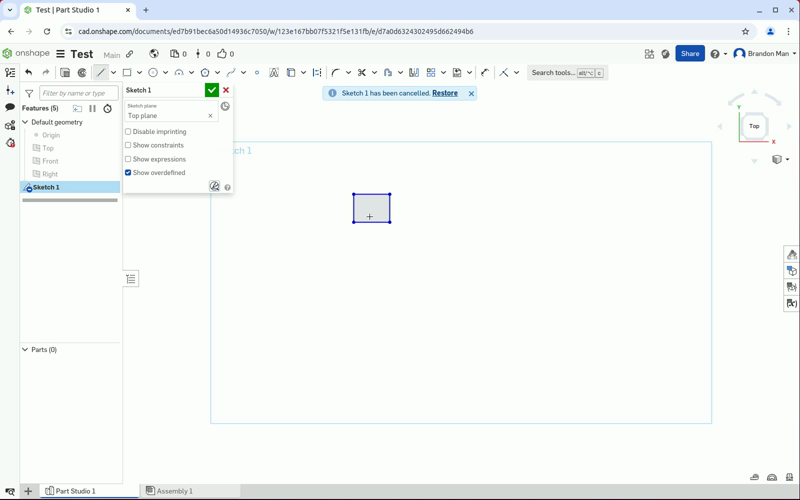
click(369, 216)
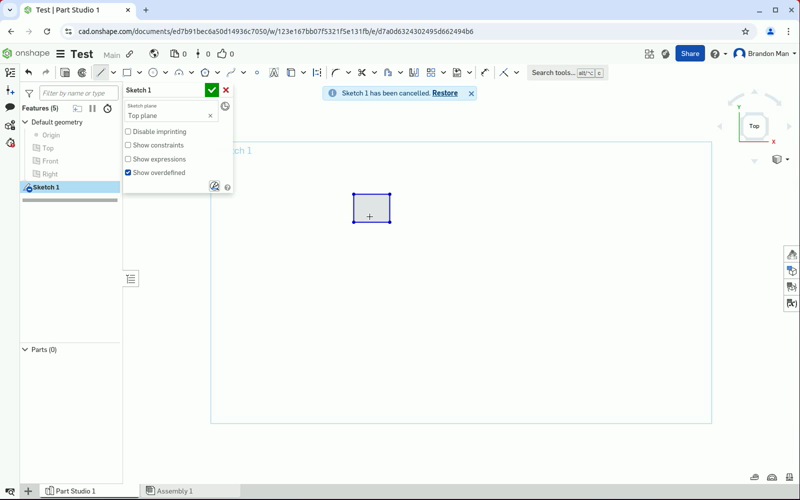
key_up(shift)
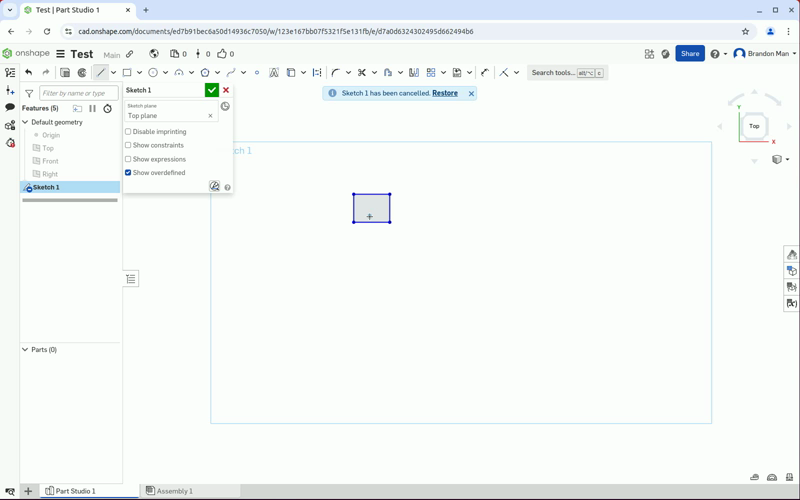
key_down(shift)
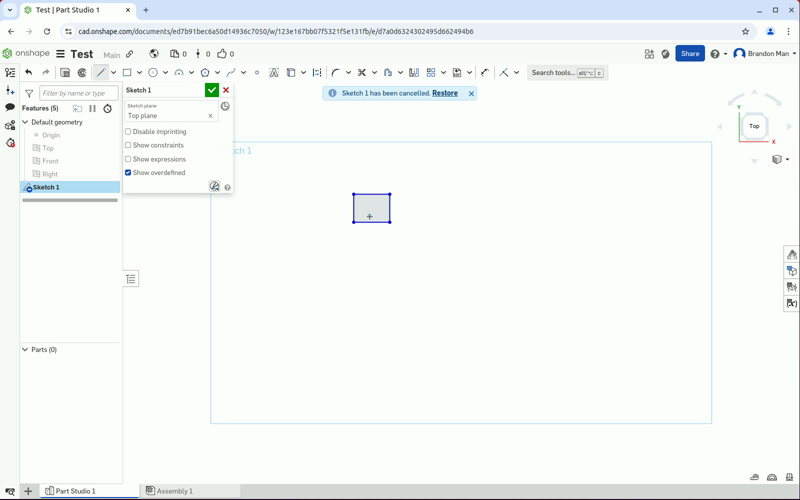
mouse_move(399, 216)
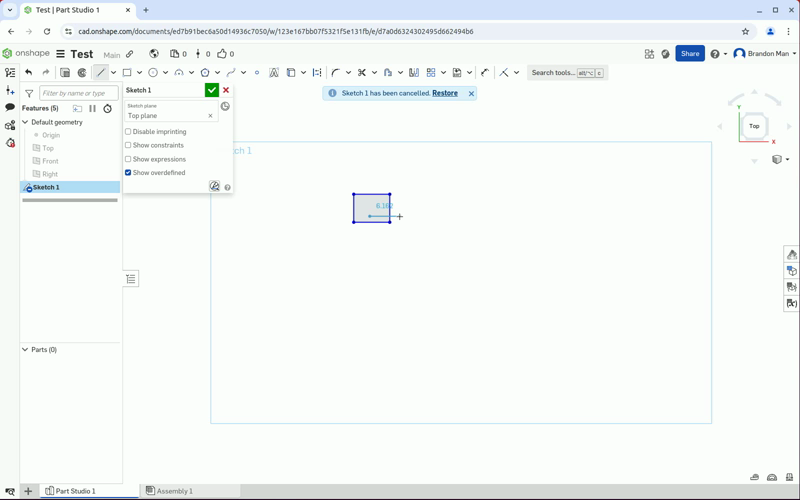
mouse_move(374, 216)
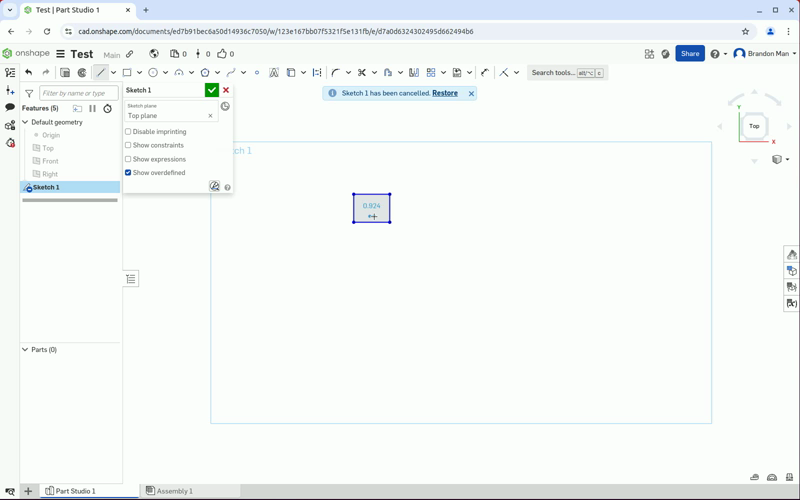
scroll(6)
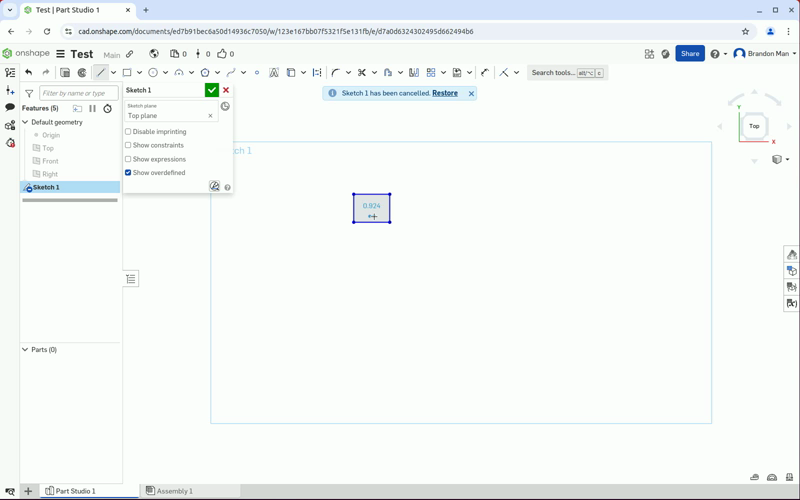
scroll(6)
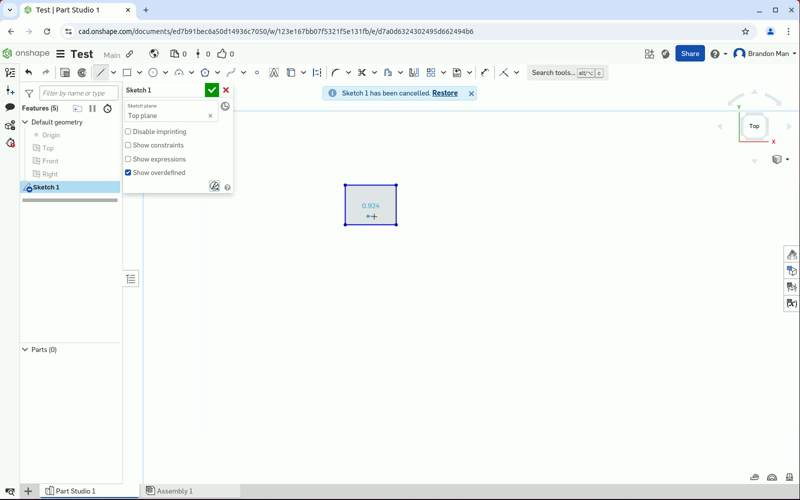
scroll(6)
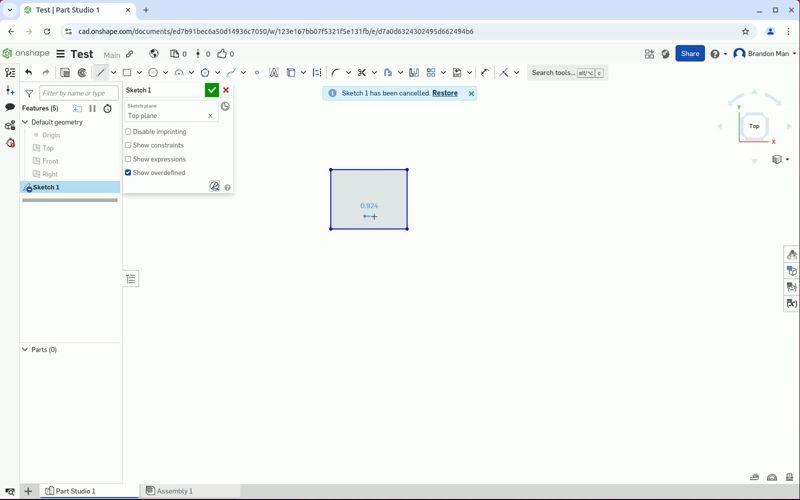
scroll(6)
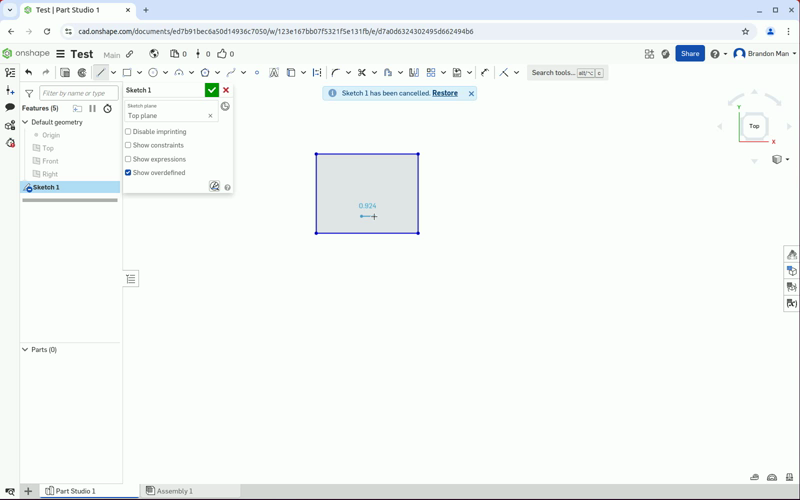
scroll(6)
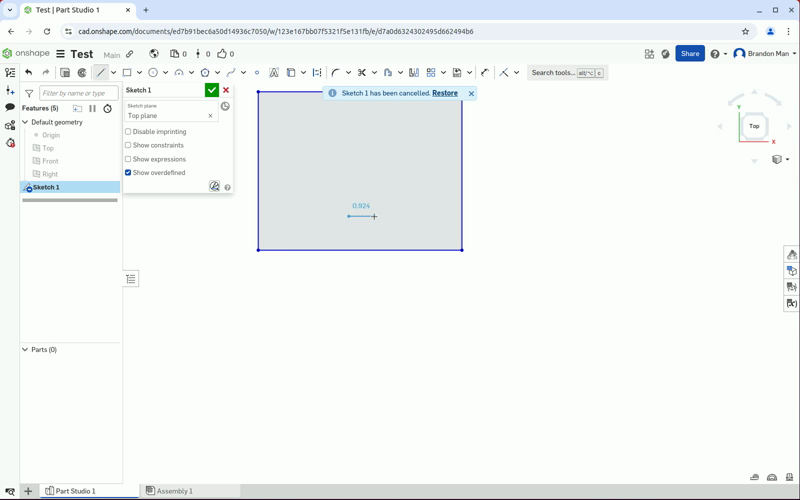
scroll(6)
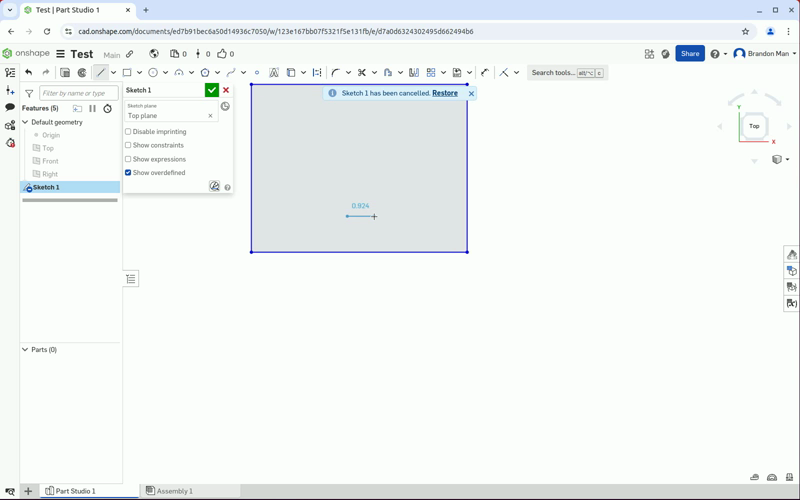
scroll(6)
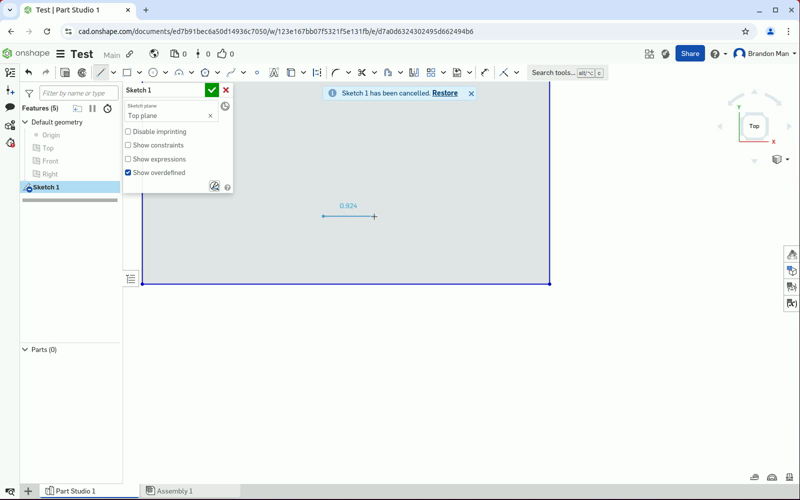
click(374, 216)
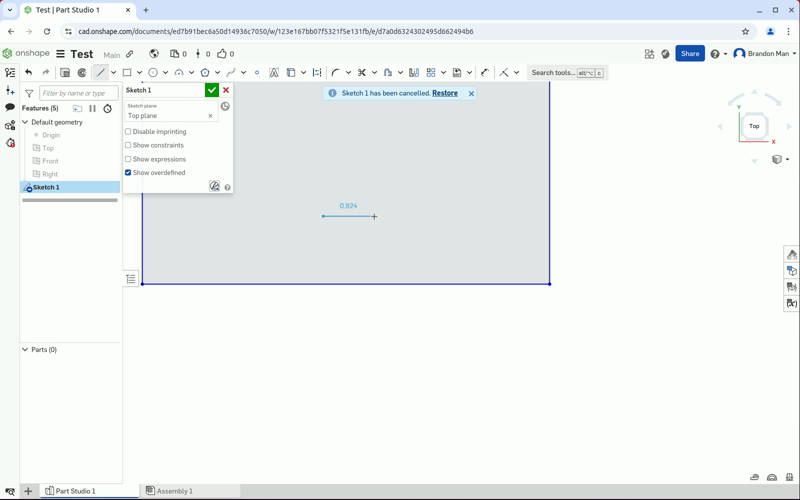
scroll(-6)
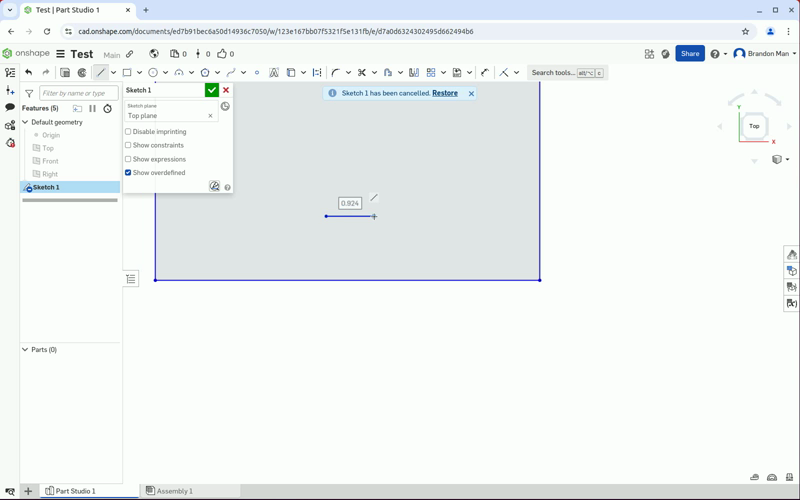
scroll(-6)
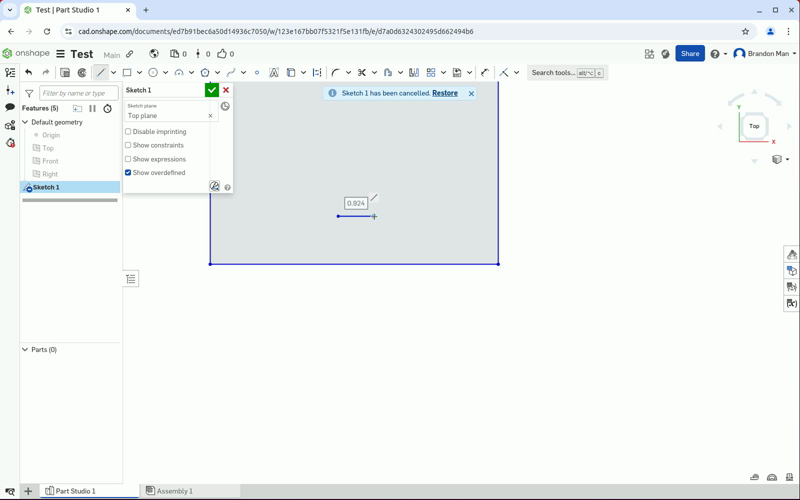
scroll(-6)
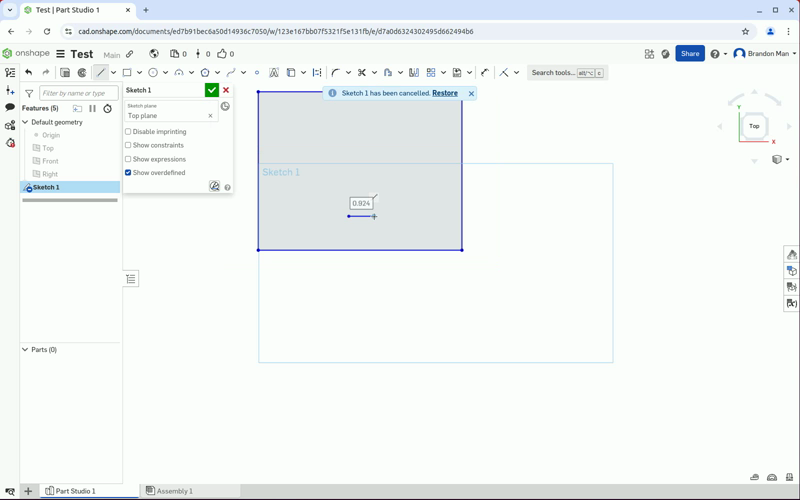
scroll(-6)
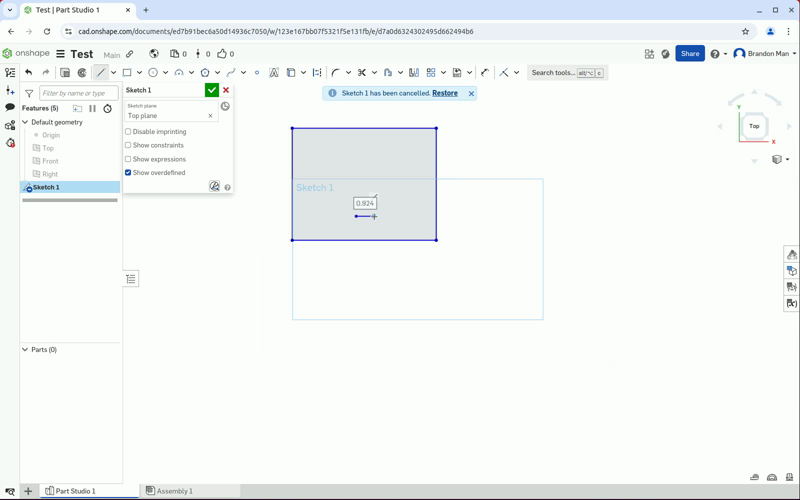
scroll(-6)
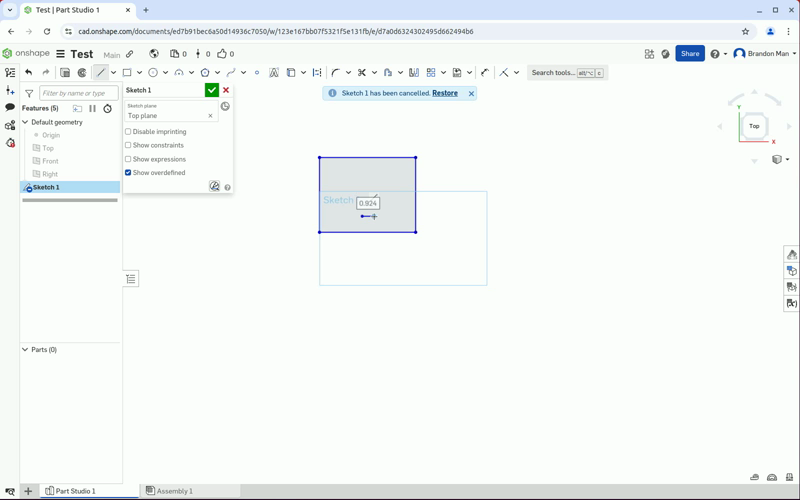
scroll(-6)
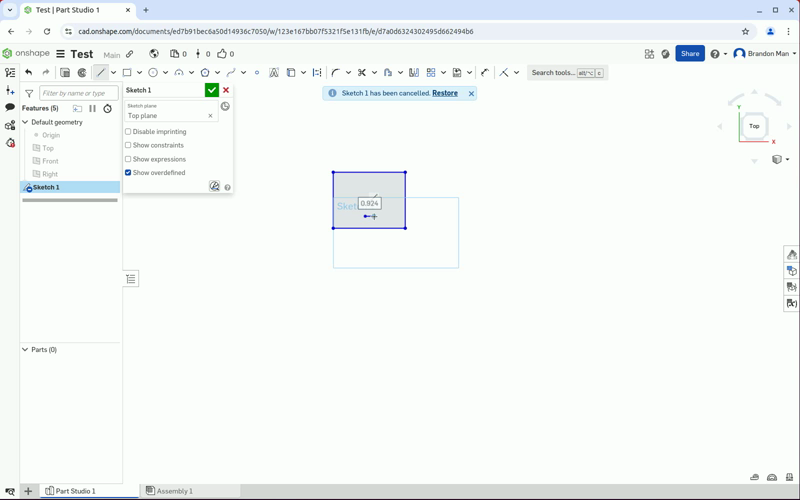
scroll(-6)
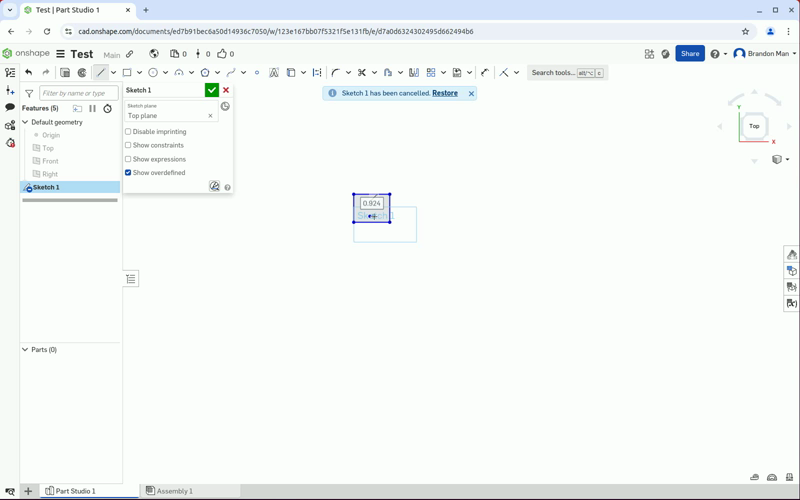
key_up(shift)
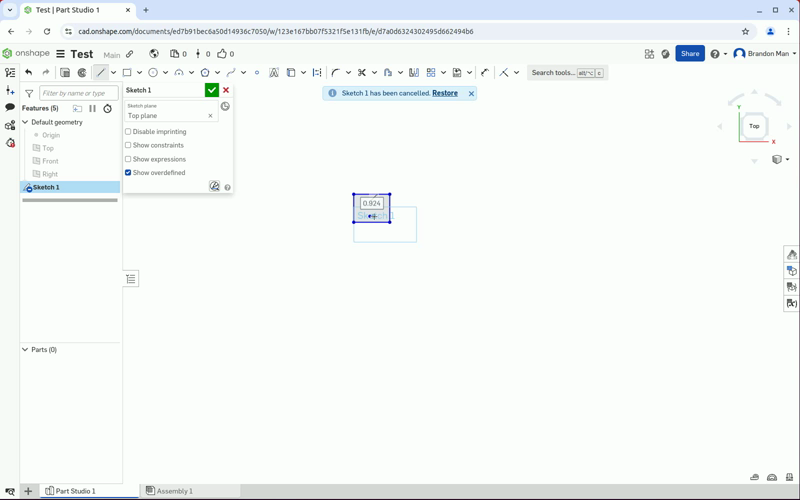
key_down(shift)
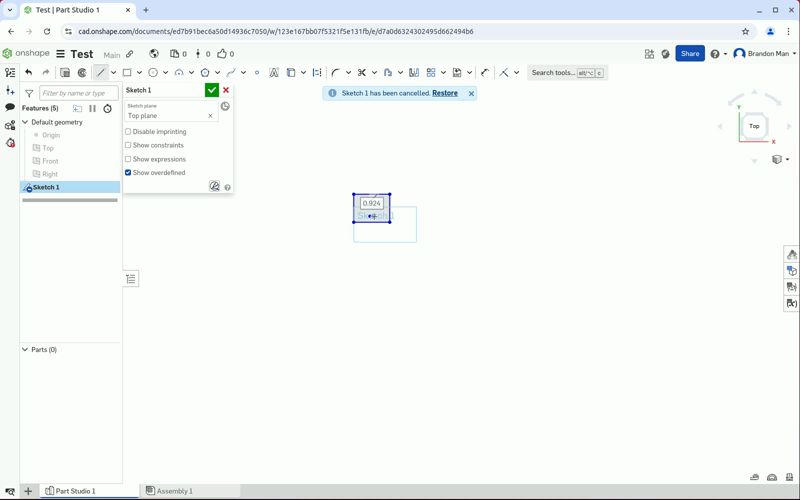
mouse_move(404, 216)
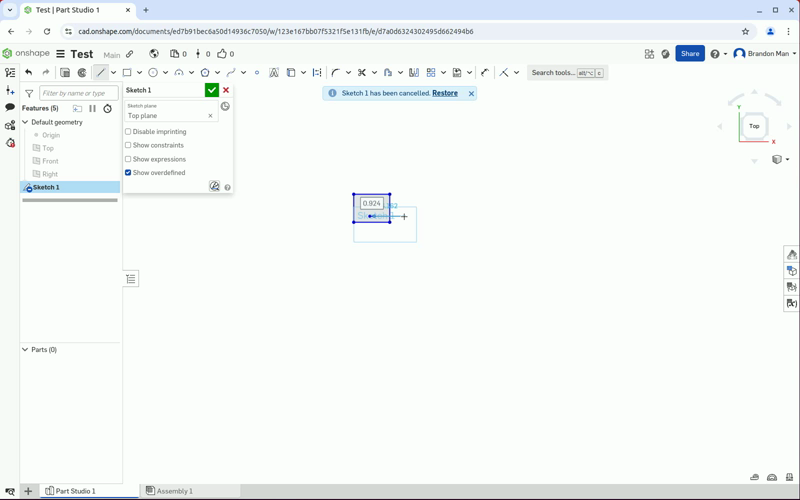
mouse_move(374, 200)
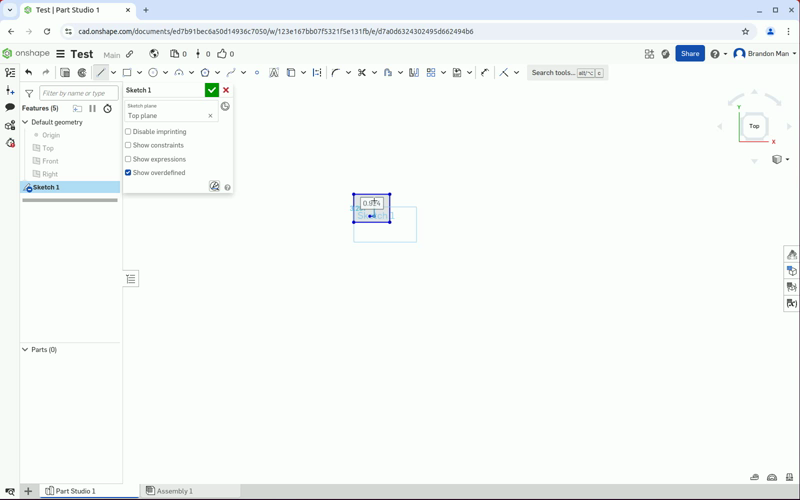
click(374, 200)
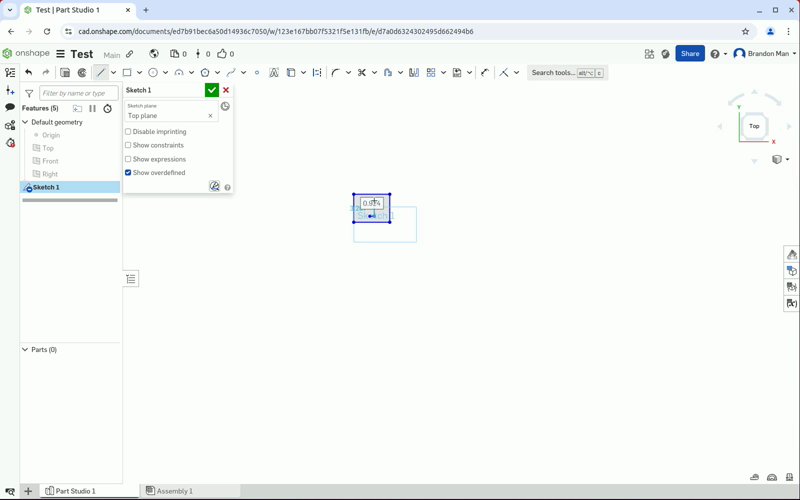
key_up(shift)
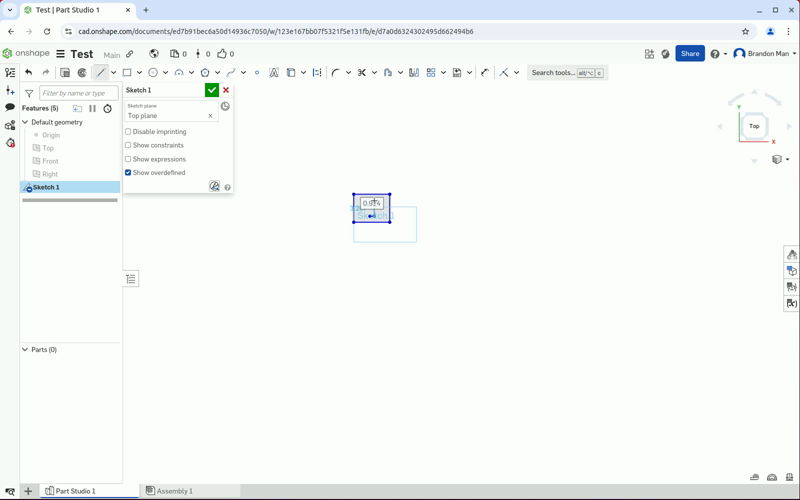
key_down(shift)
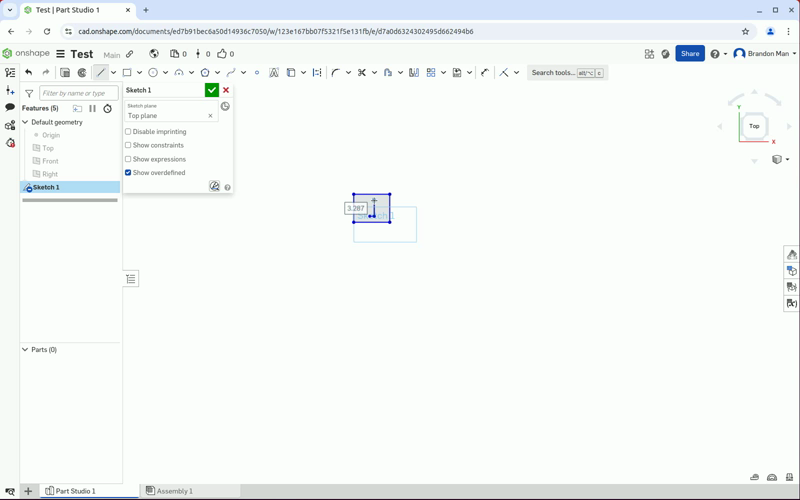
mouse_move(404, 200)
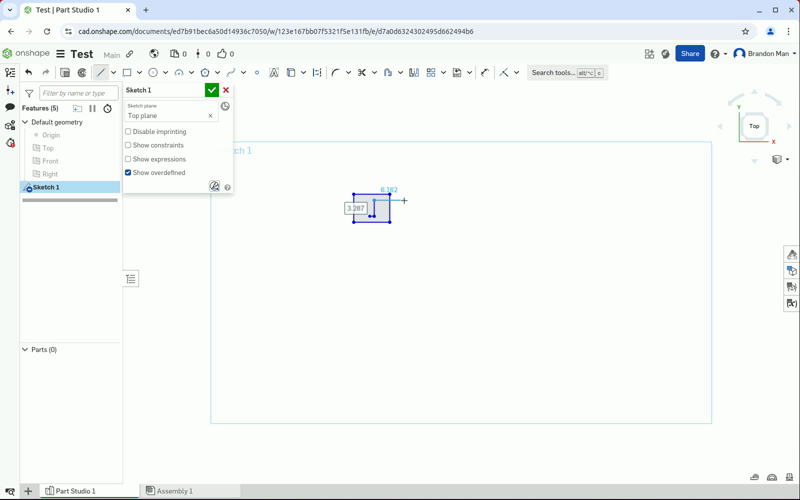
mouse_move(369, 200)
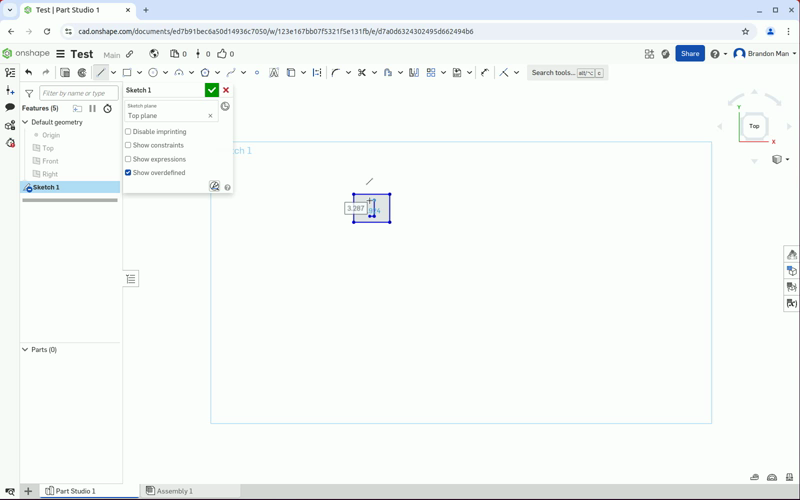
scroll(6)
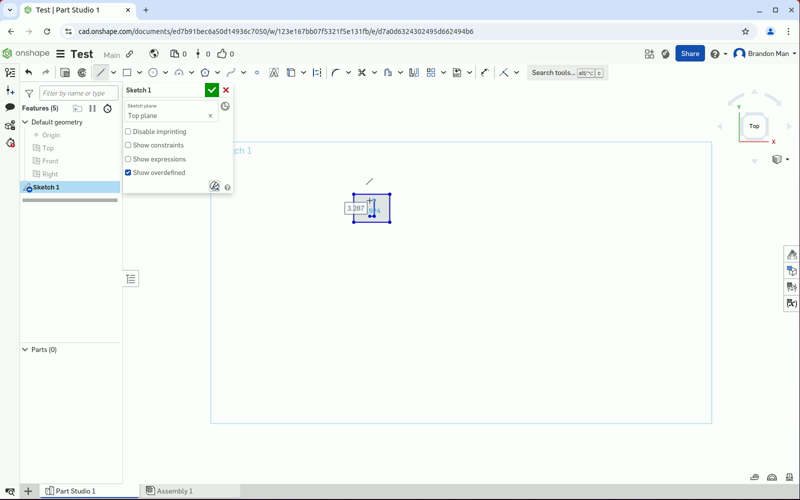
scroll(6)
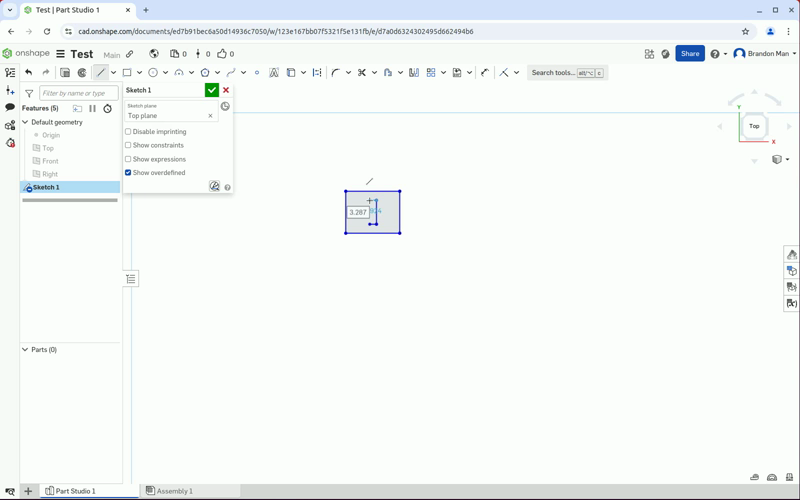
scroll(6)
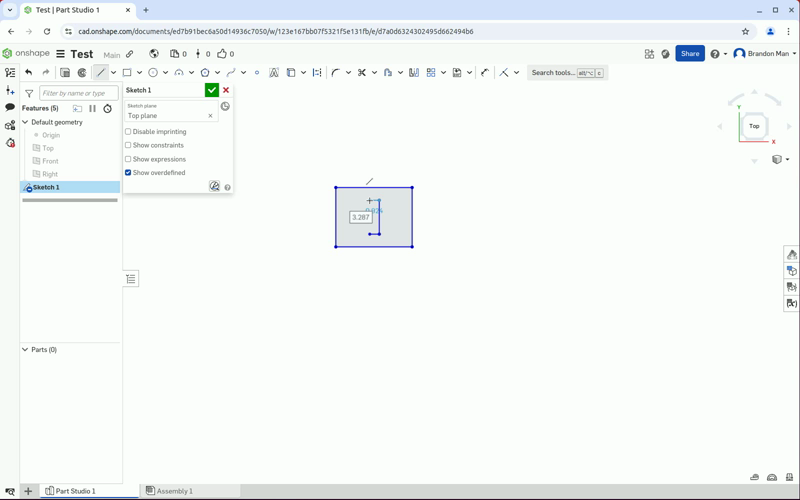
scroll(6)
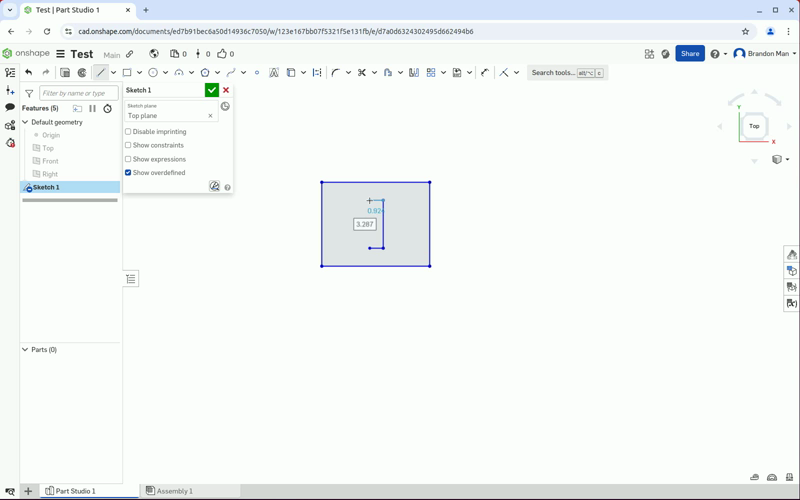
scroll(6)
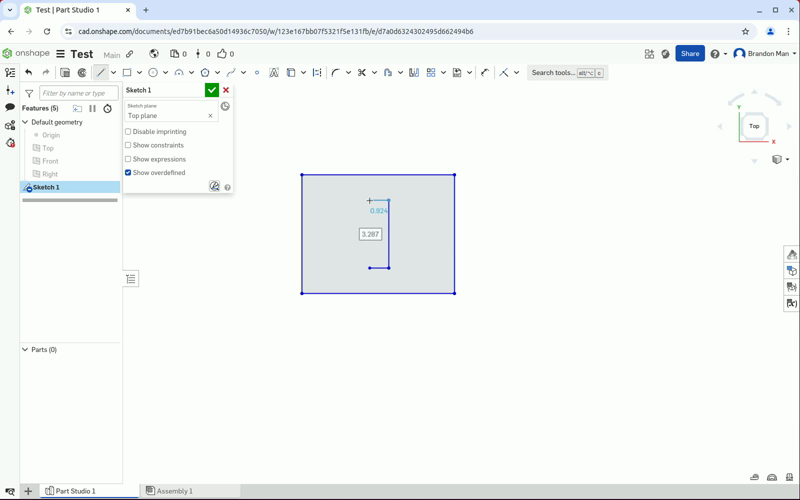
scroll(6)
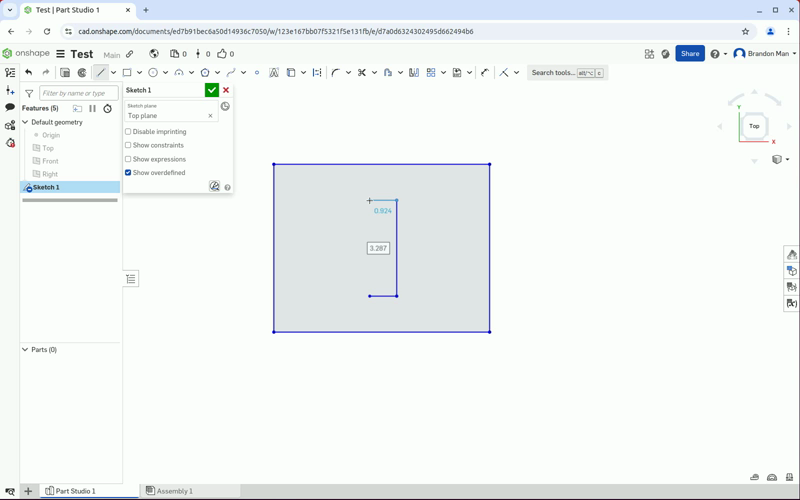
scroll(6)
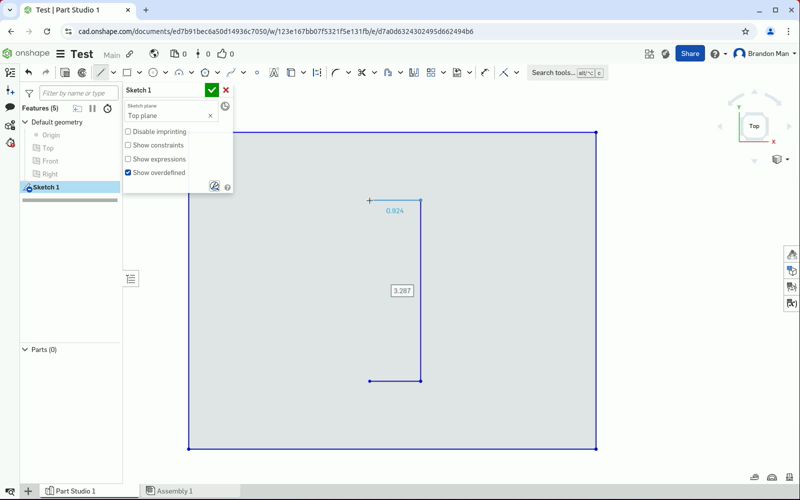
click(369, 200)
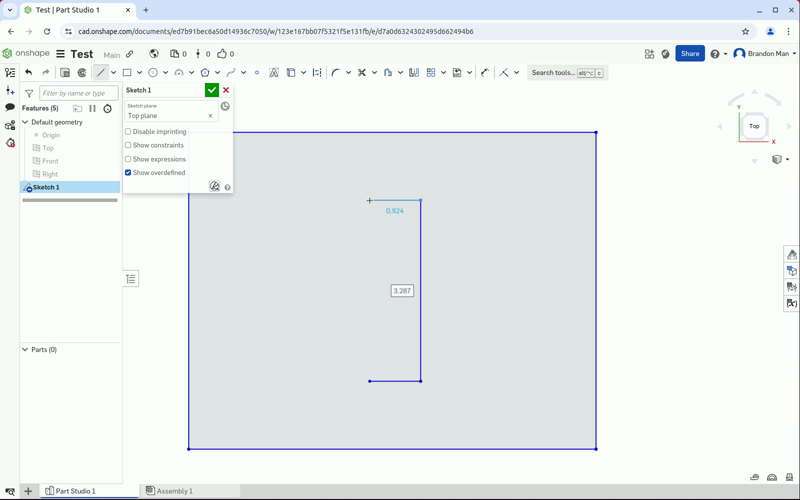
scroll(-6)
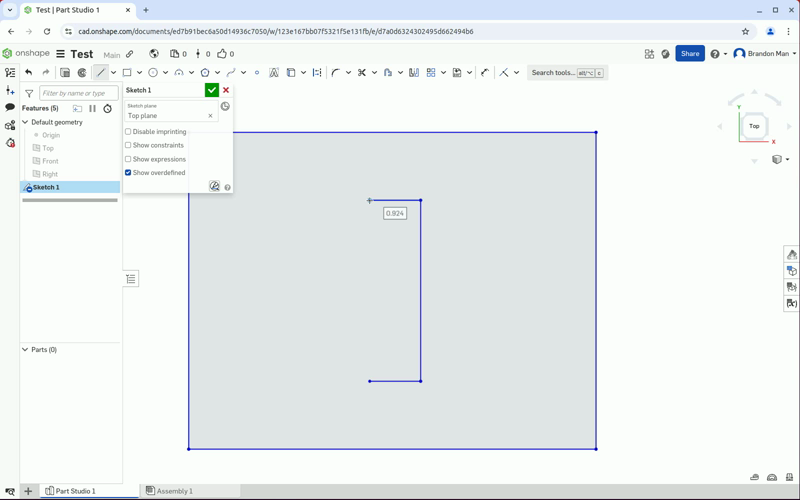
scroll(-6)
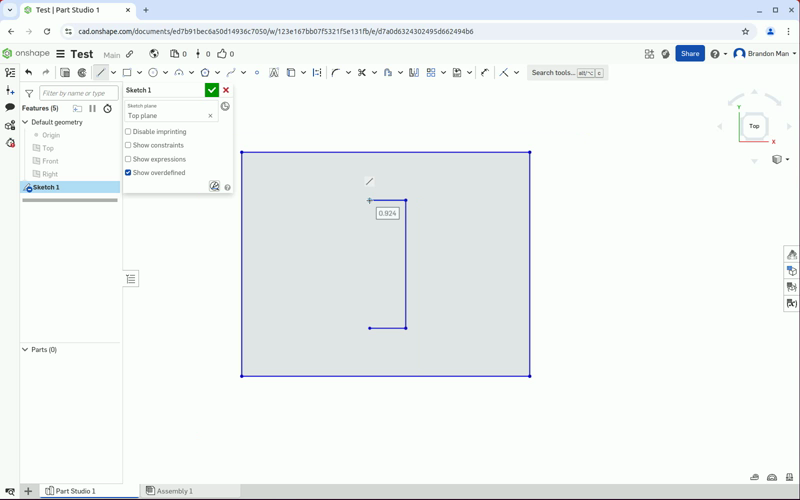
scroll(-6)
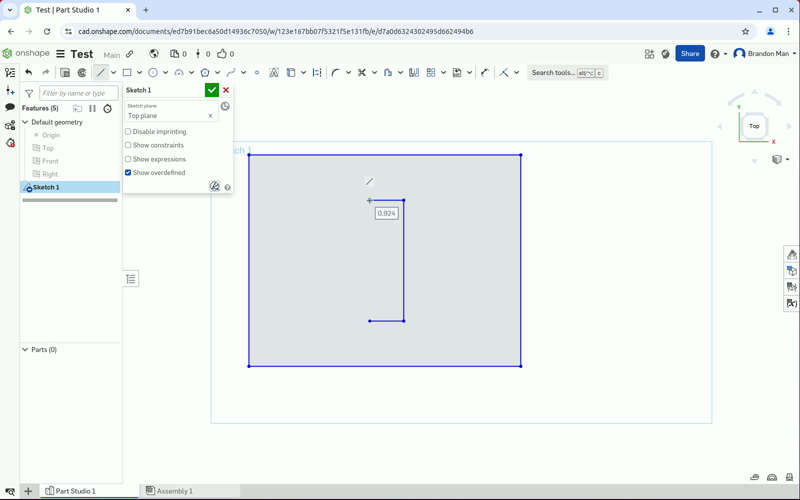
scroll(-6)
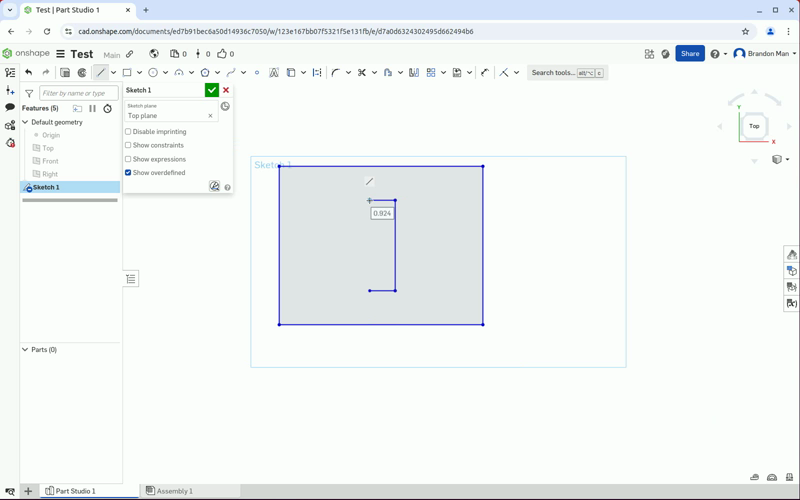
scroll(-6)
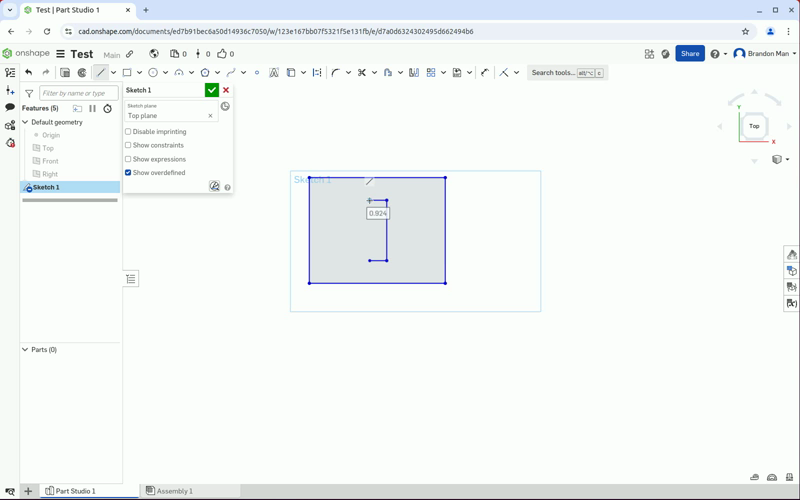
scroll(-6)
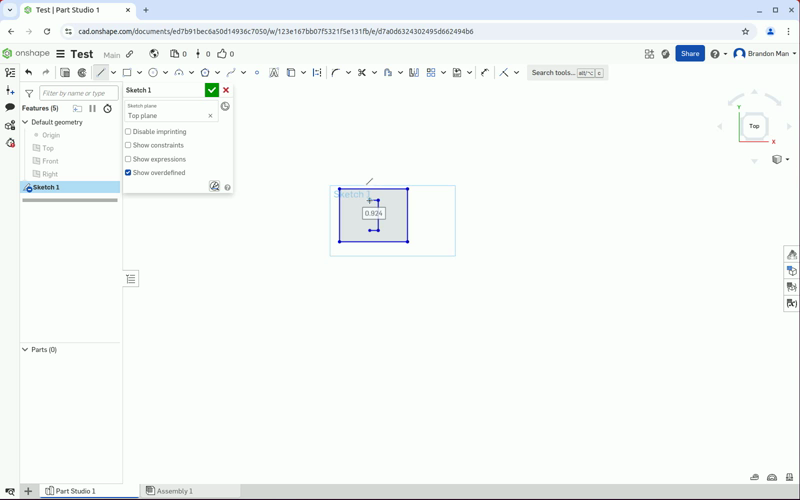
scroll(-6)
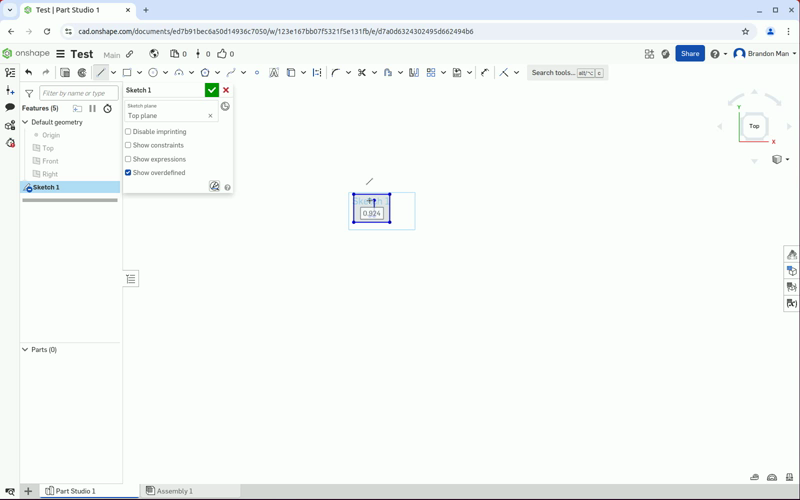
key_up(shift)
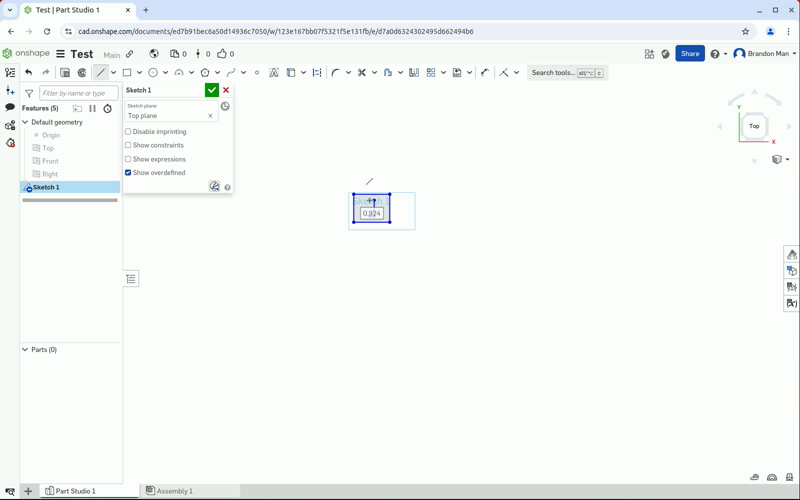
mouse_move(399, 200)
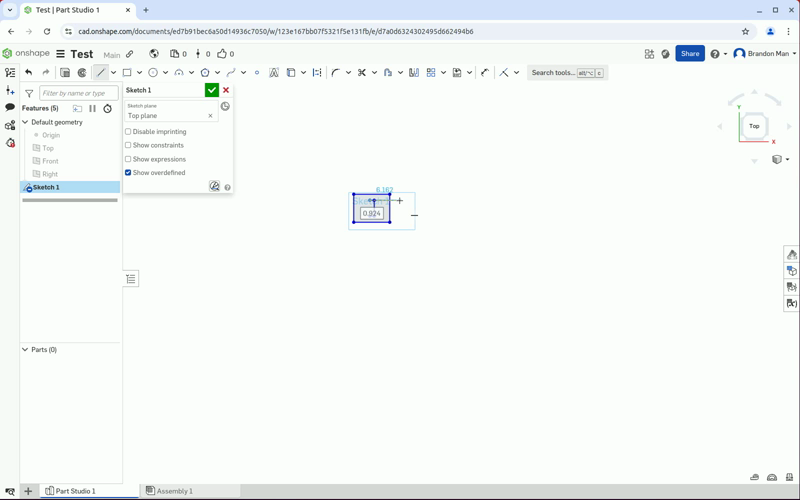
key_down(shift)
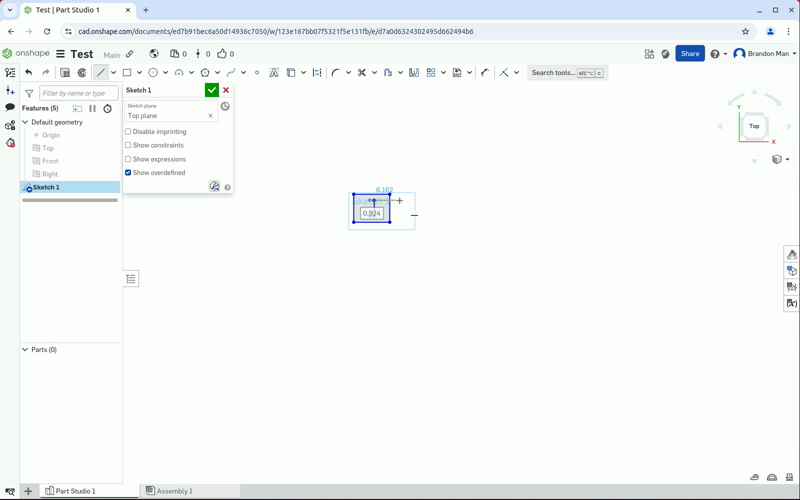
mouse_move(369, 216)
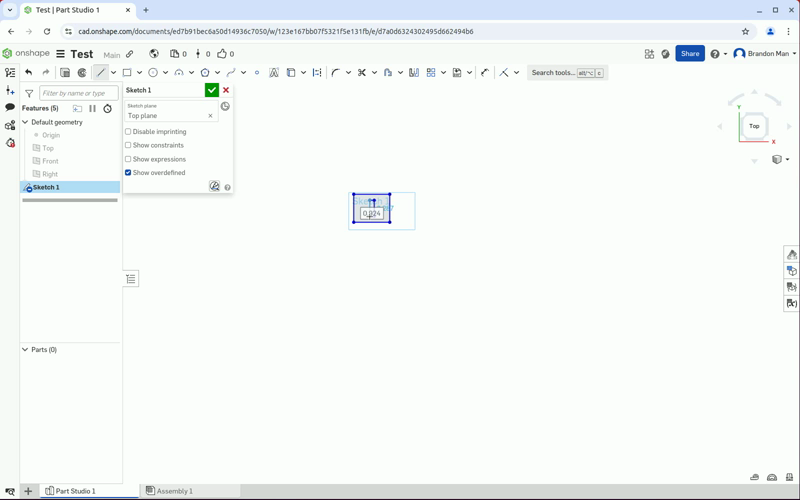
scroll(6)
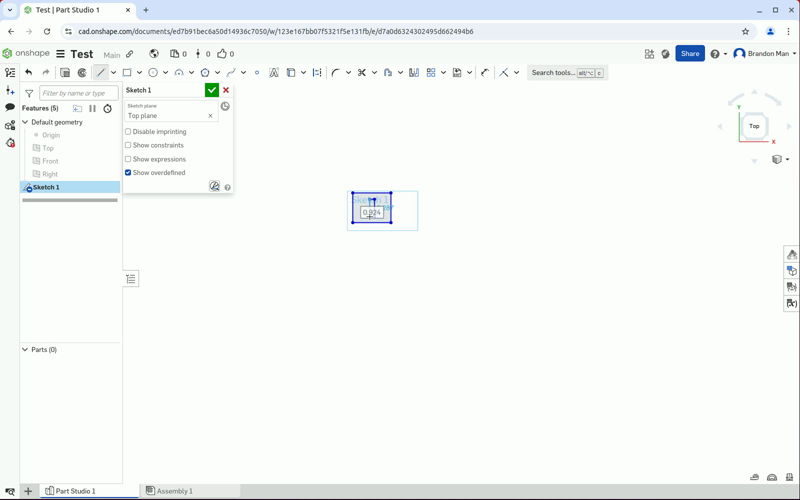
scroll(6)
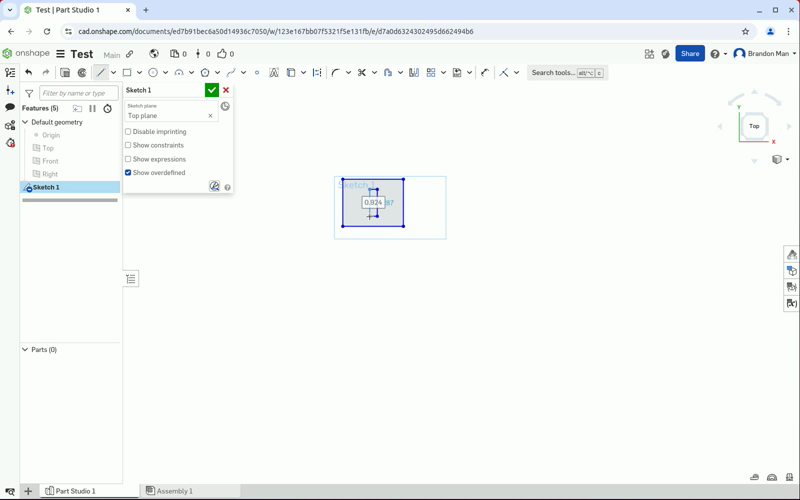
scroll(6)
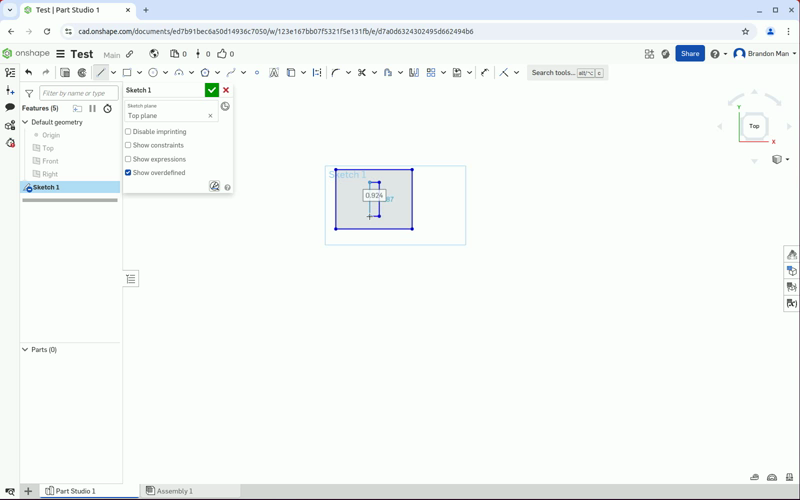
scroll(6)
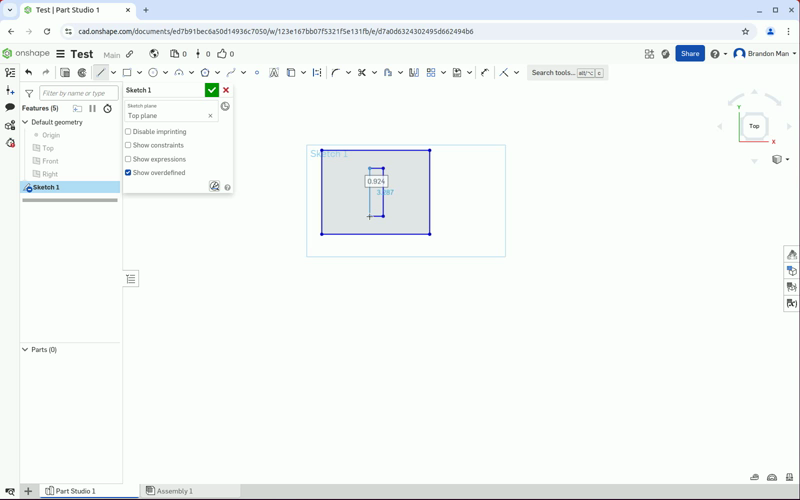
scroll(6)
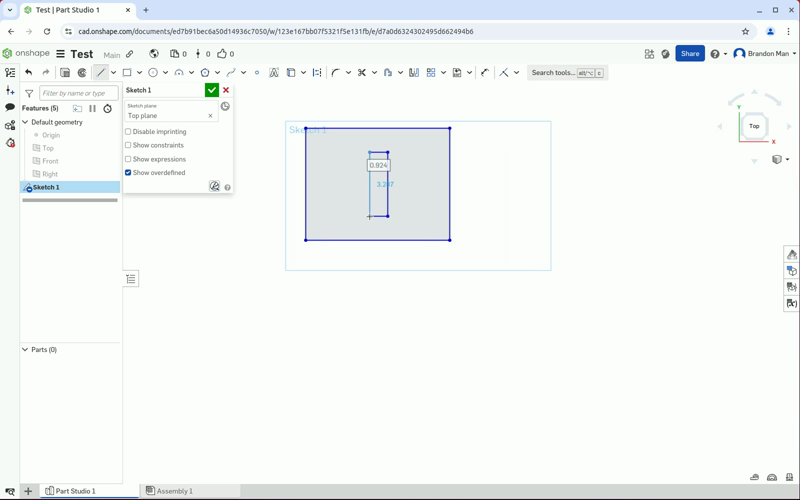
scroll(6)
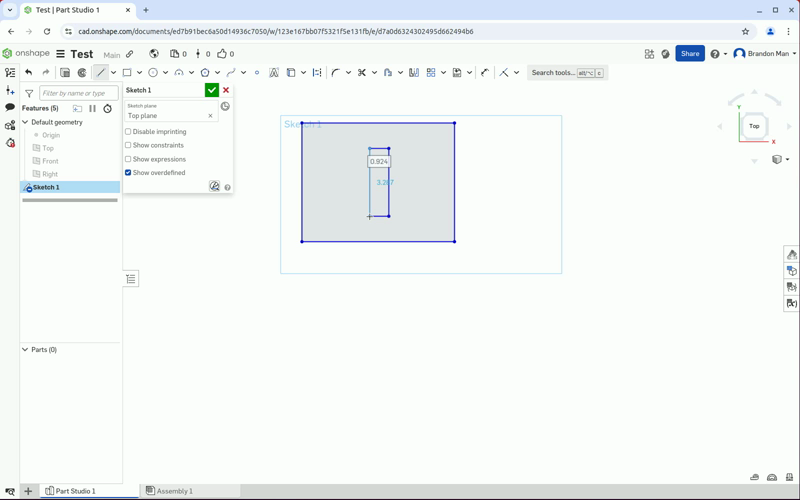
scroll(6)
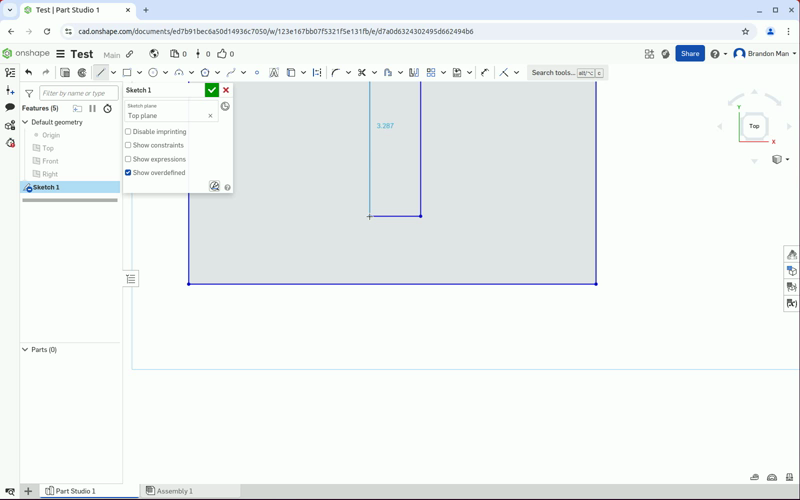
key_up(shift)
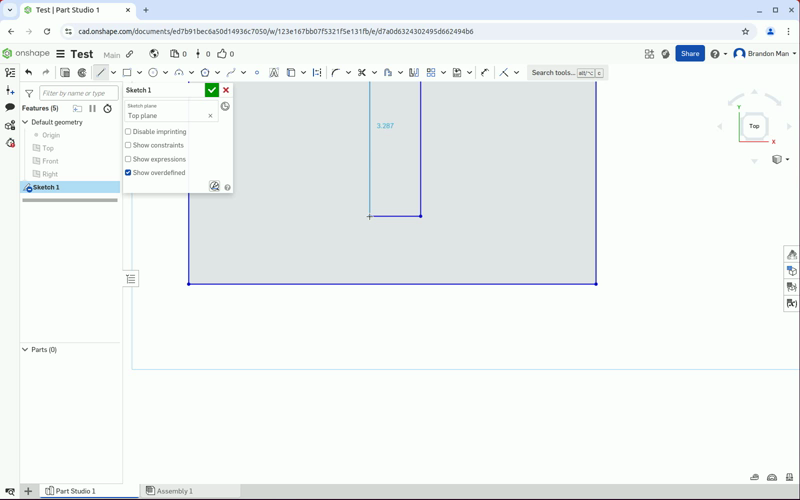
click(369, 216)
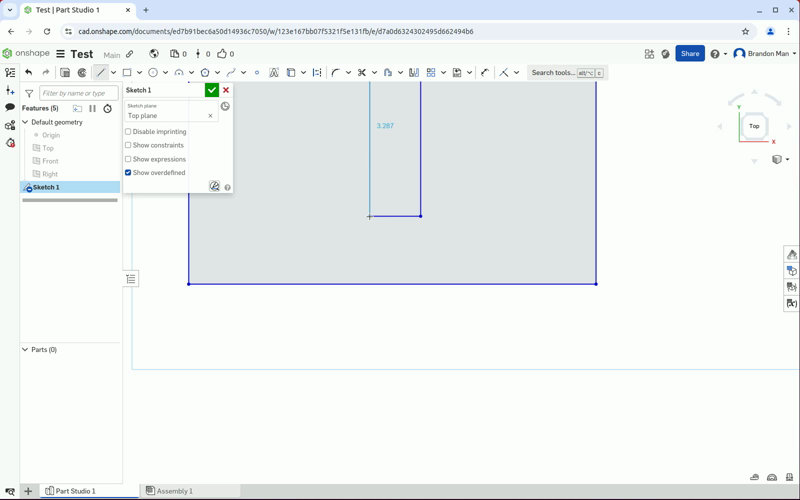
scroll(-6)
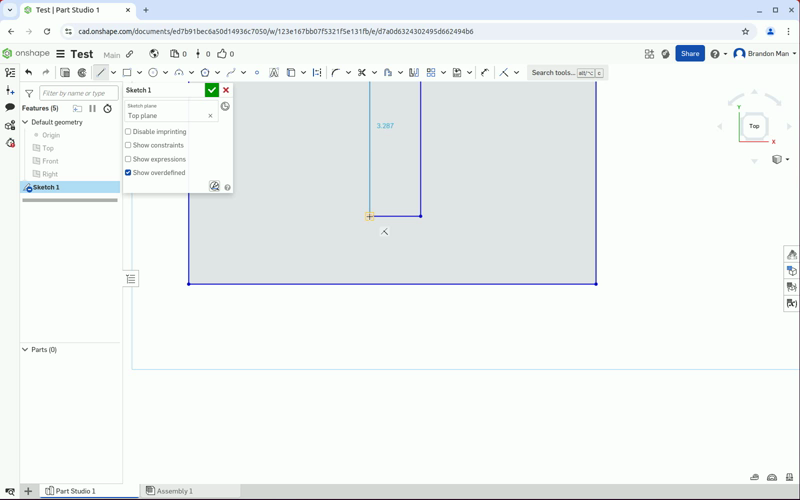
scroll(-6)
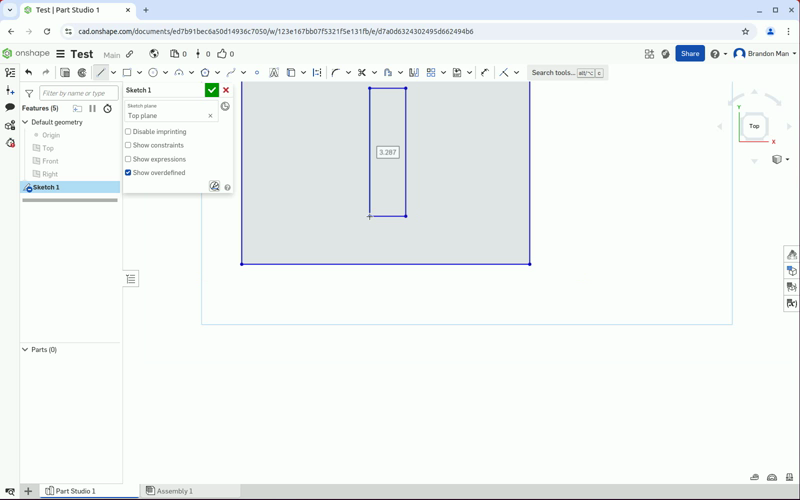
scroll(-6)
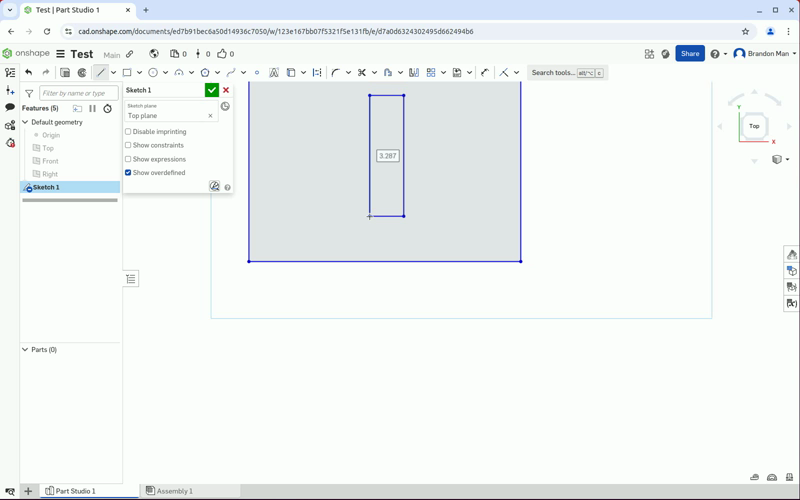
scroll(-6)
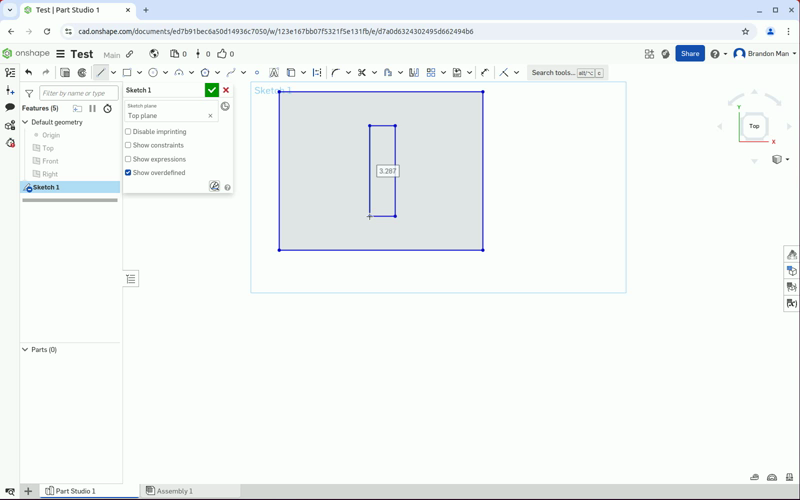
scroll(-6)
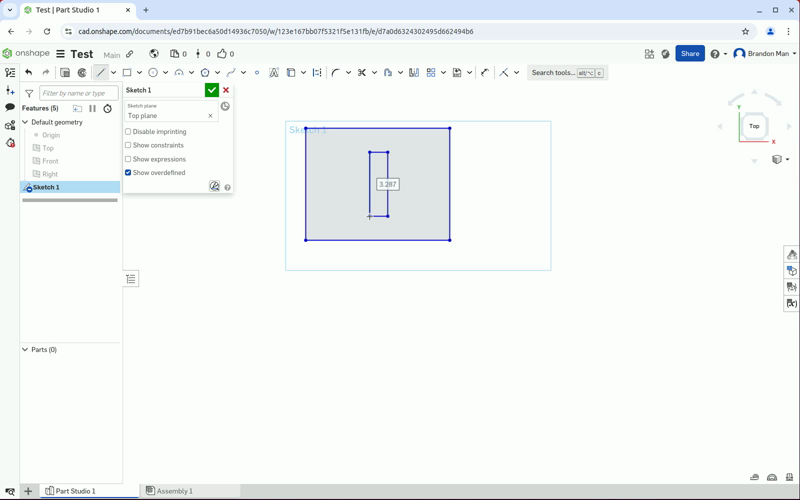
scroll(-6)
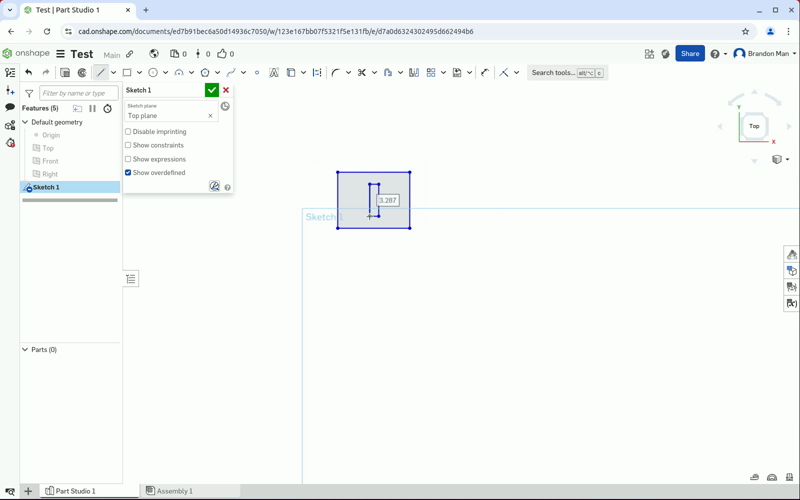
scroll(-6)
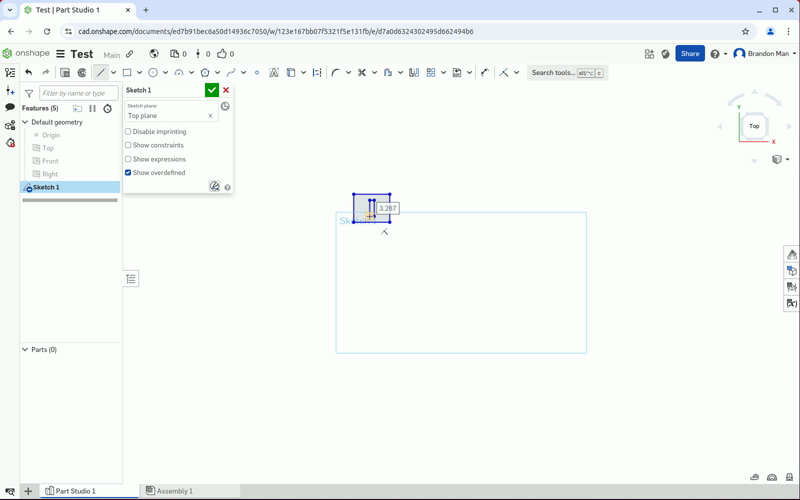
key(esc)
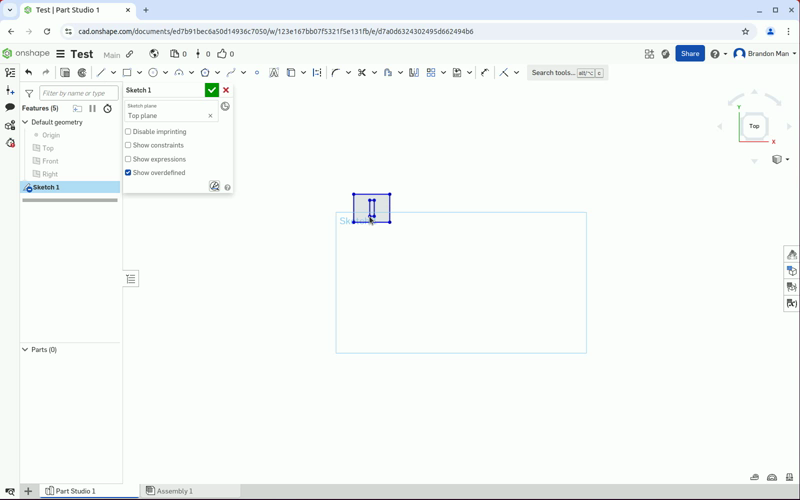
mouse_move(366, 212)
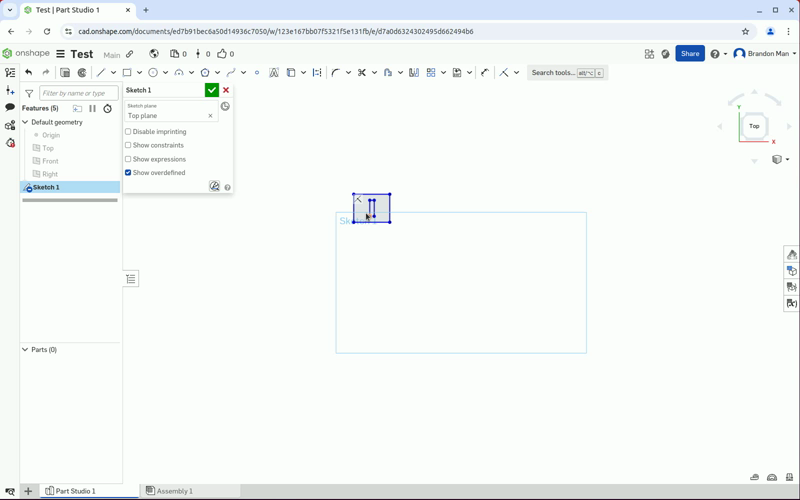
scroll(6)
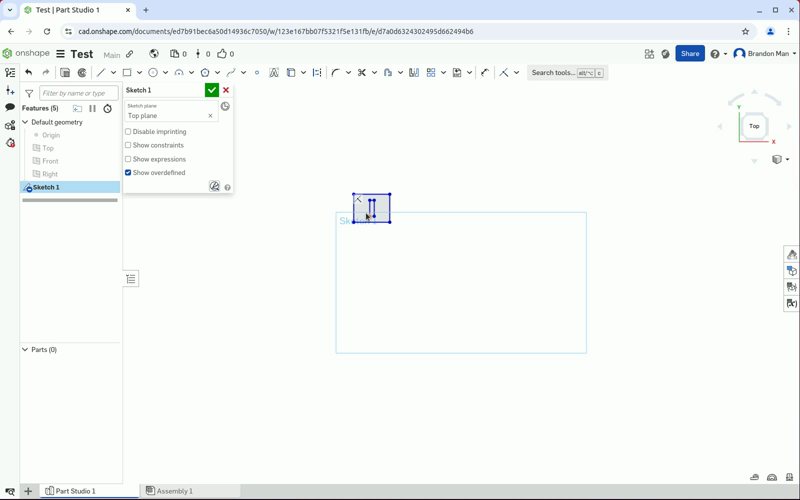
scroll(6)
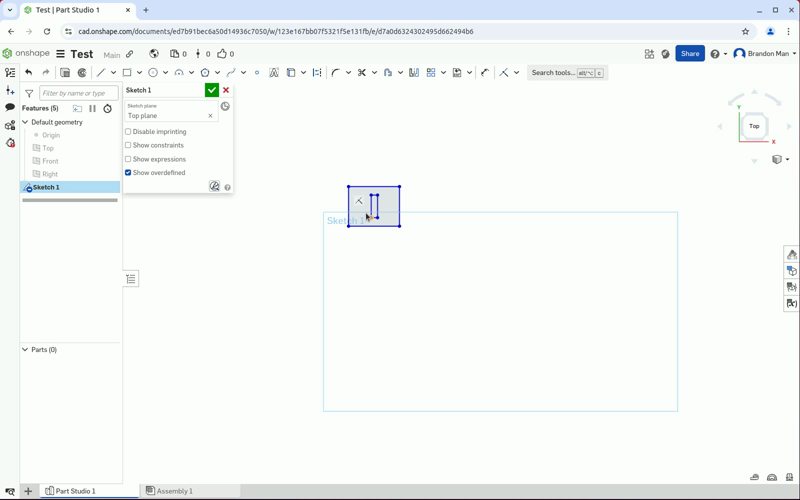
scroll(6)
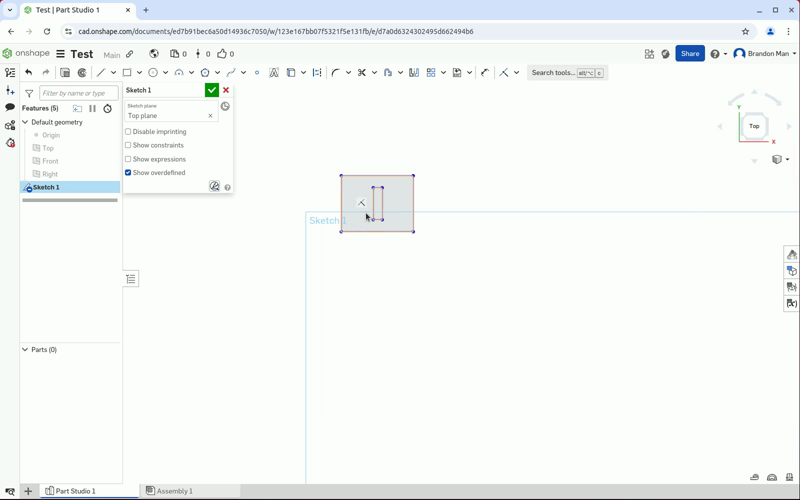
scroll(6)
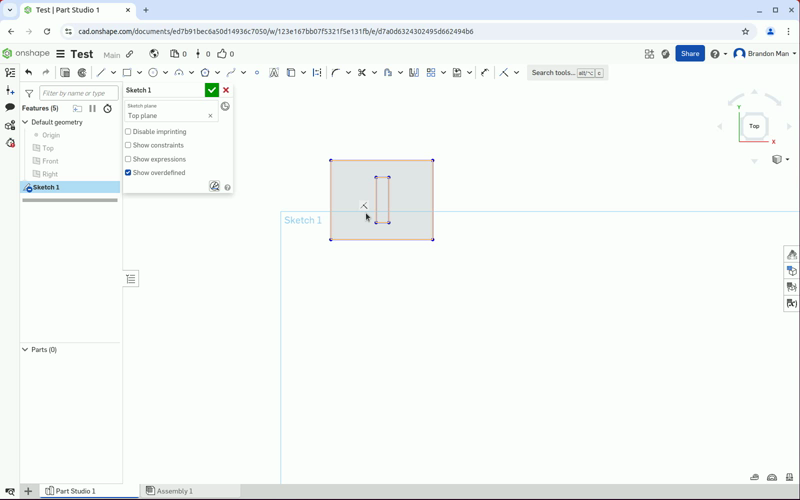
scroll(6)
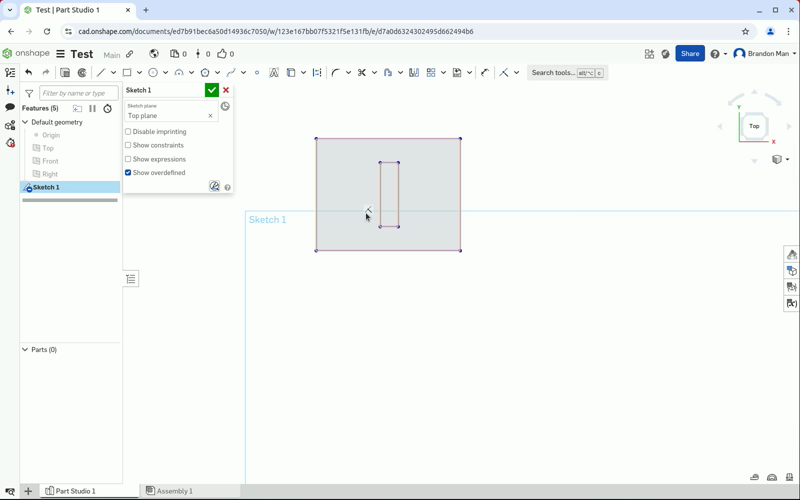
scroll(6)
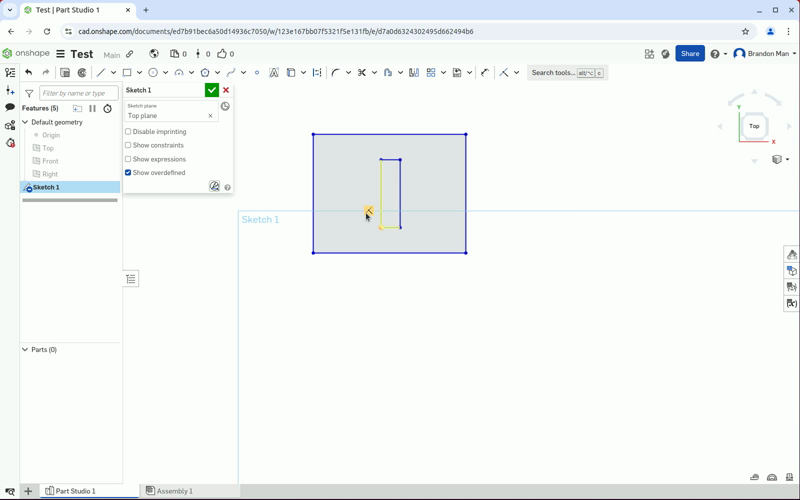
scroll(6)
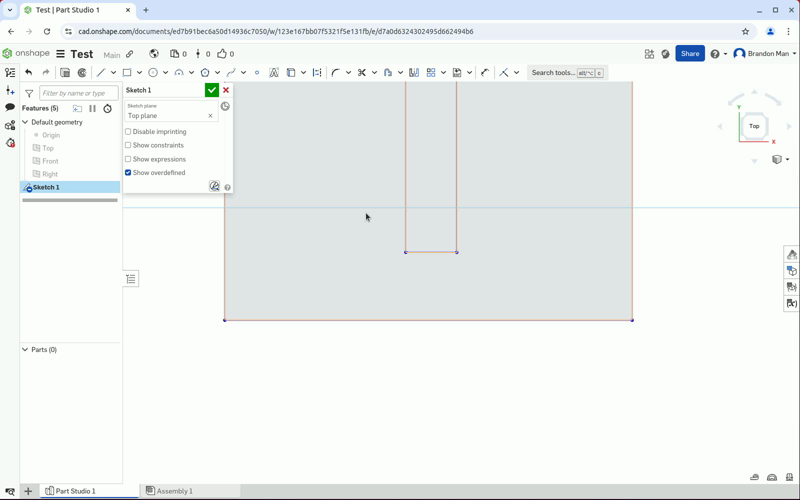
click(366, 212)
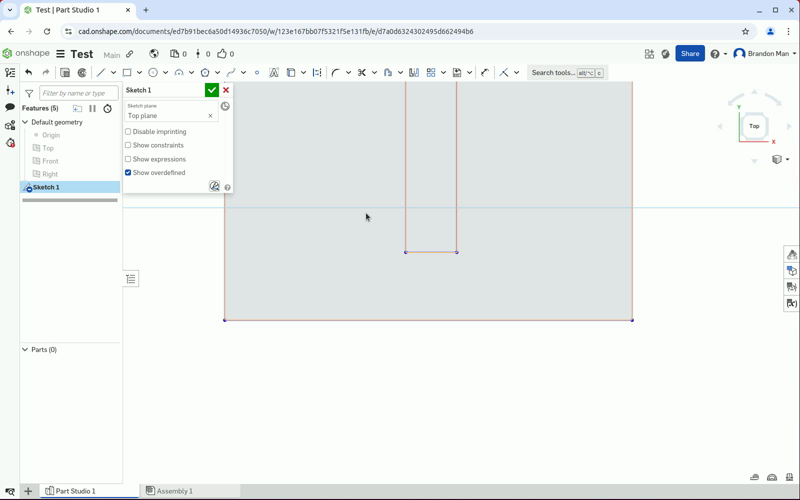
scroll(-6)
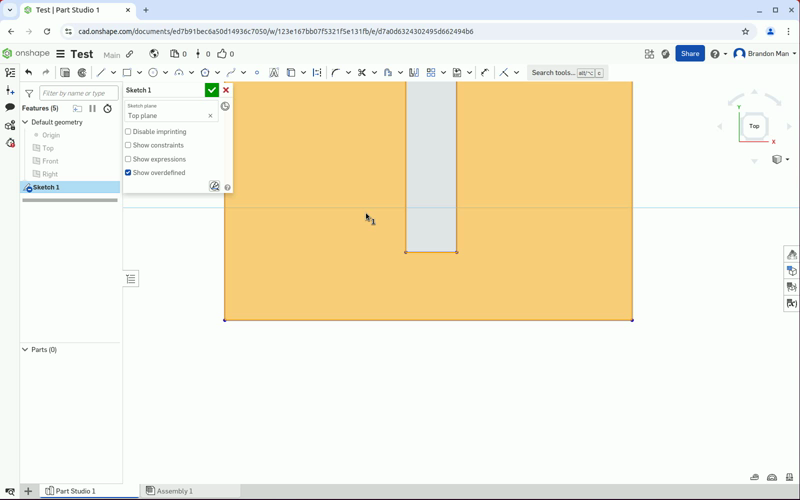
scroll(-6)
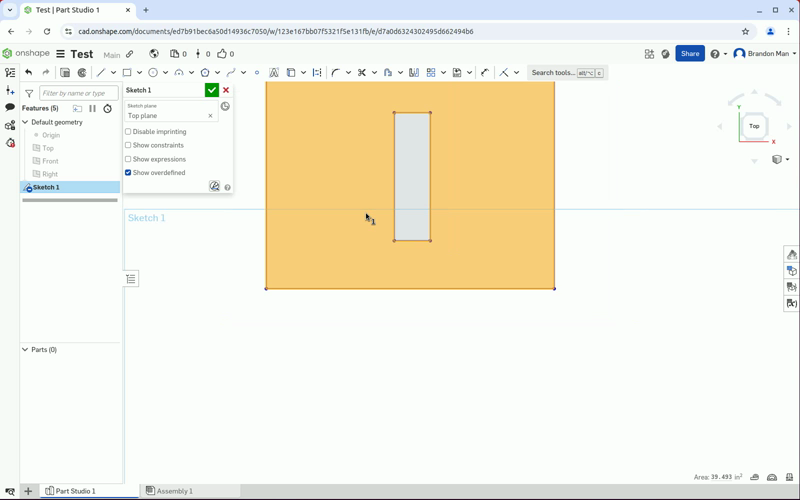
scroll(-6)
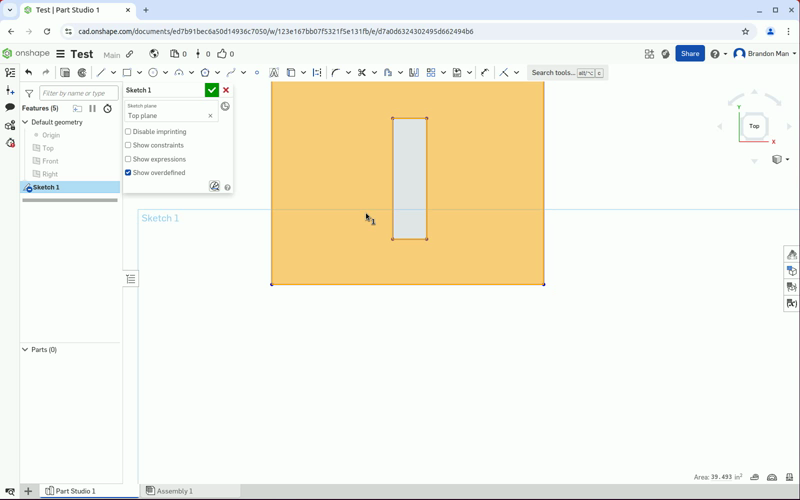
scroll(-6)
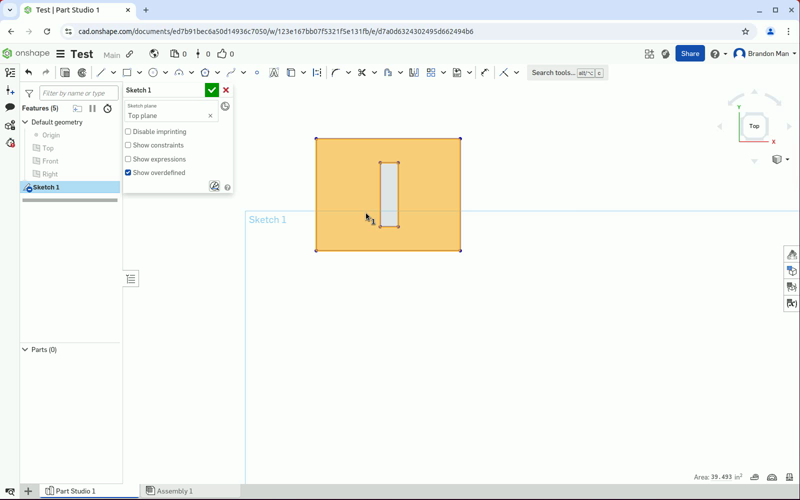
scroll(-6)
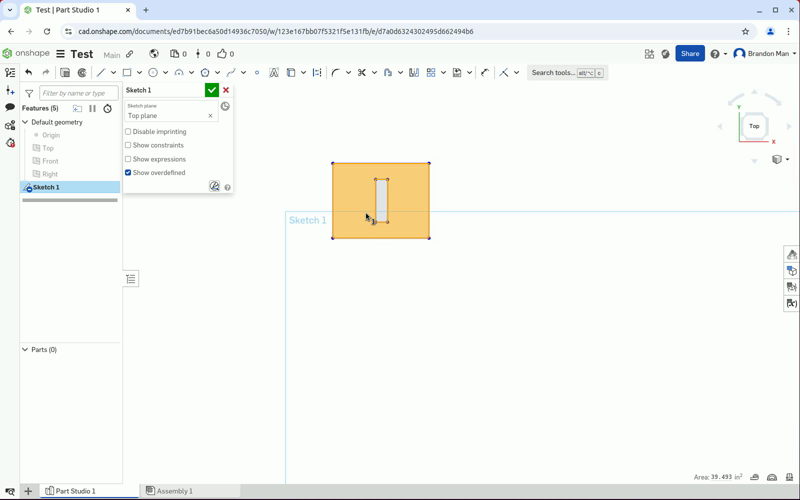
scroll(-6)
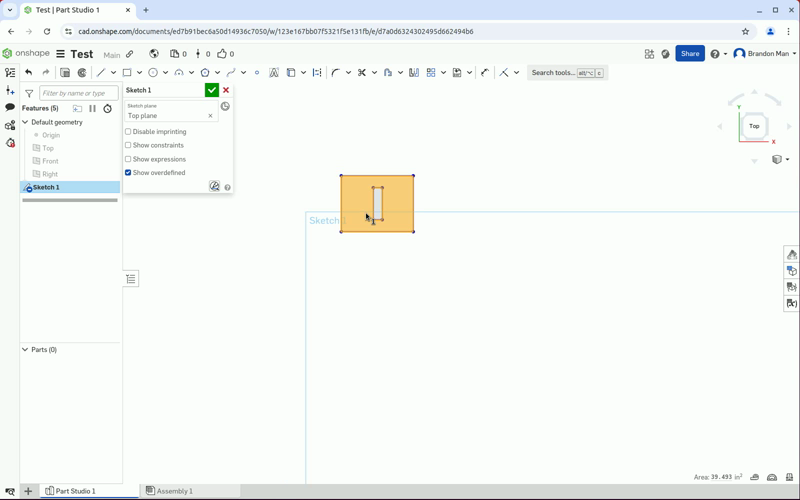
scroll(-6)
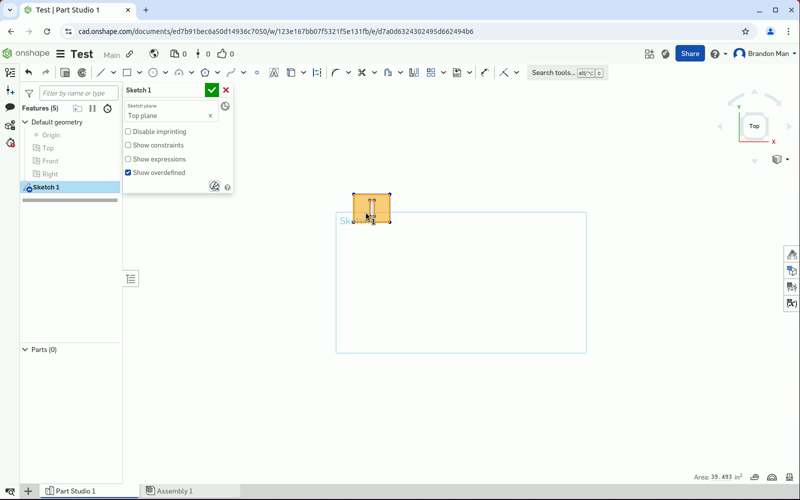
mouse_move(73, 352)
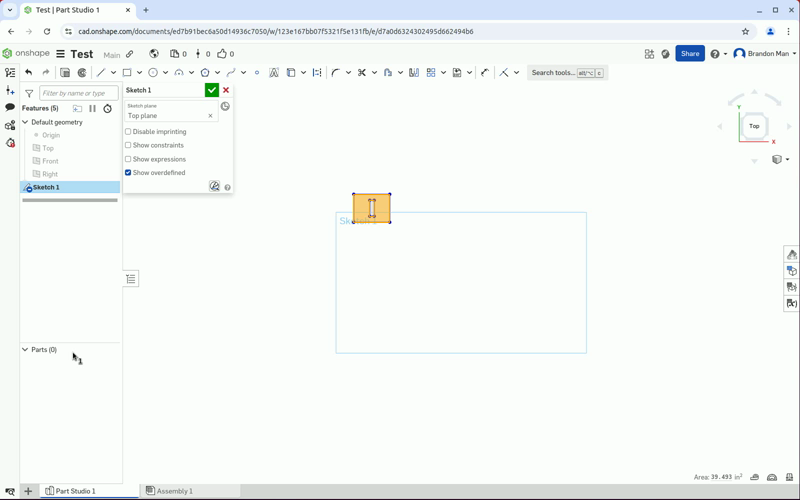
key(shift+y)
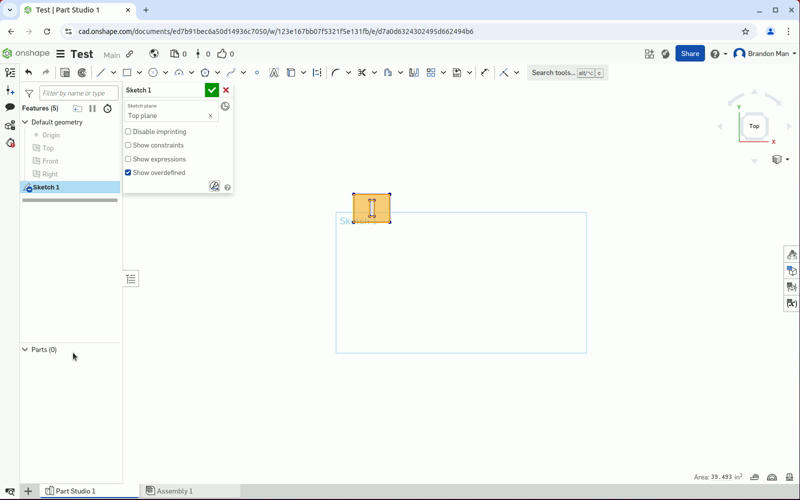
key(shift+e)
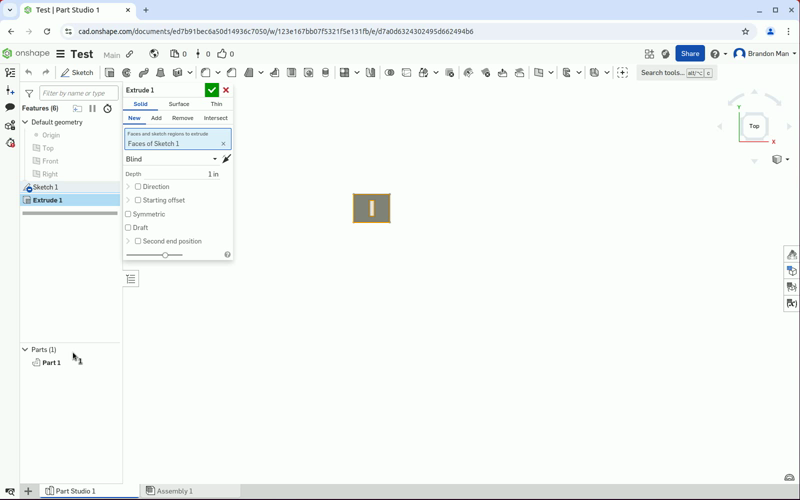
mouse_move(143, 106)
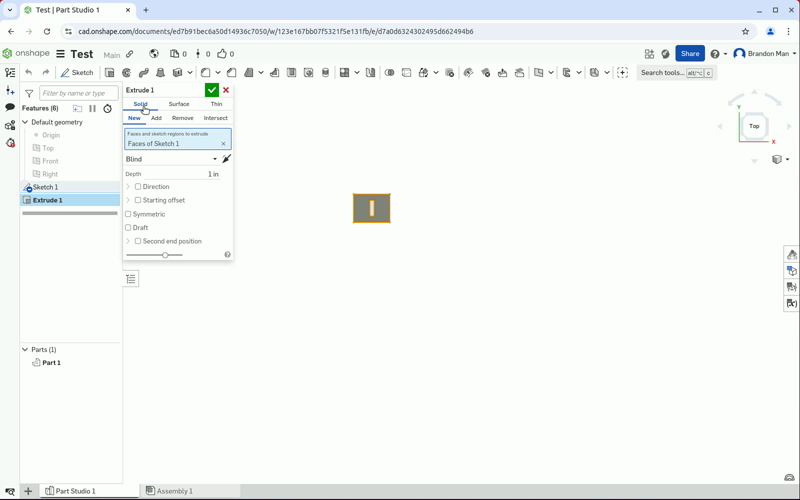
click(143, 106)
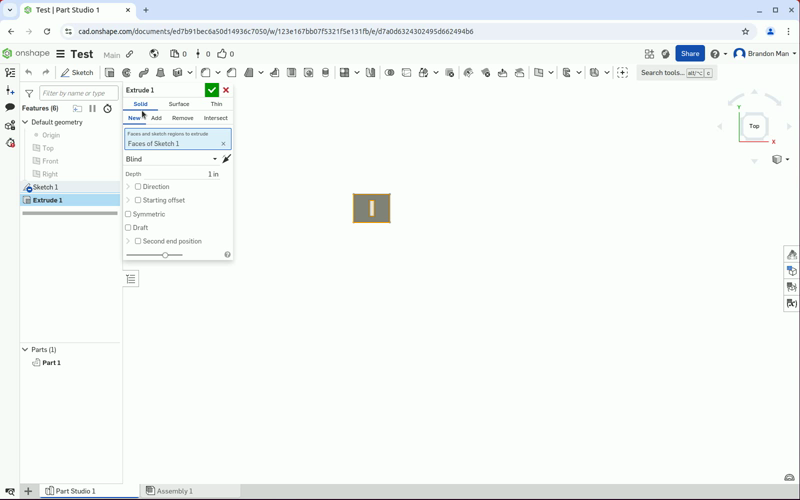
mouse_move(137, 120)
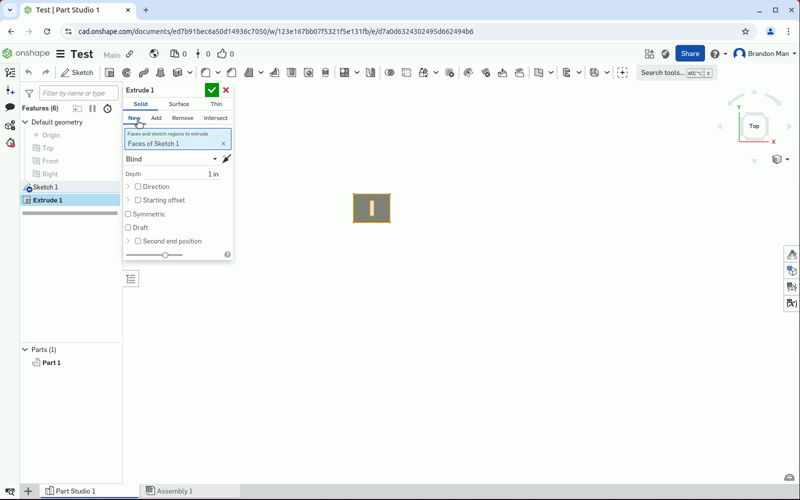
click(137, 120)
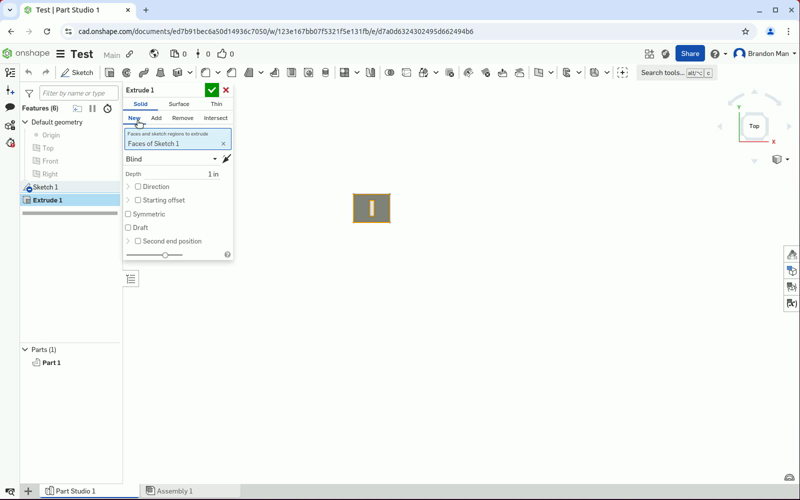
key(tab, 4)
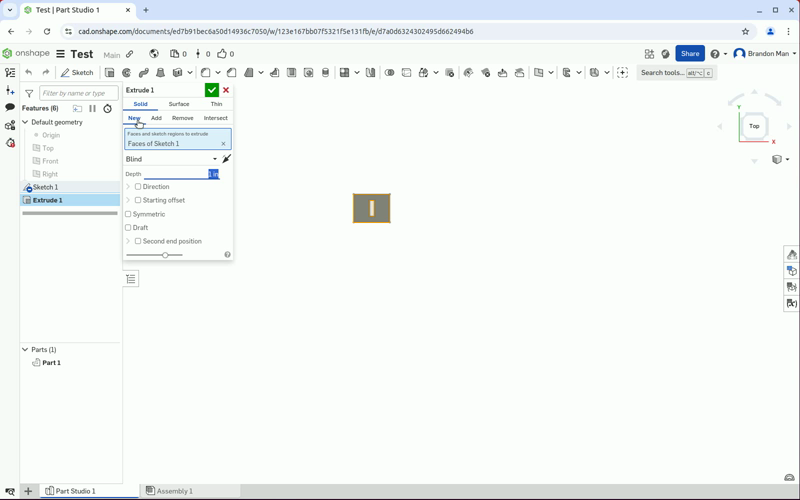
text(0.481)
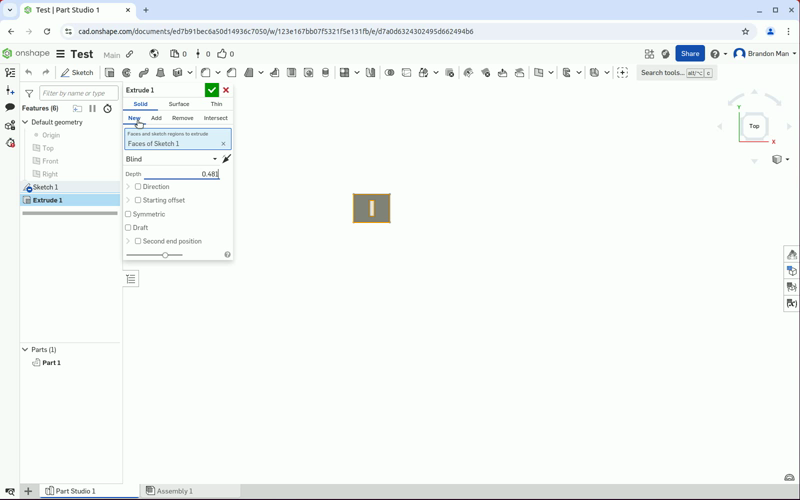
key(enter)
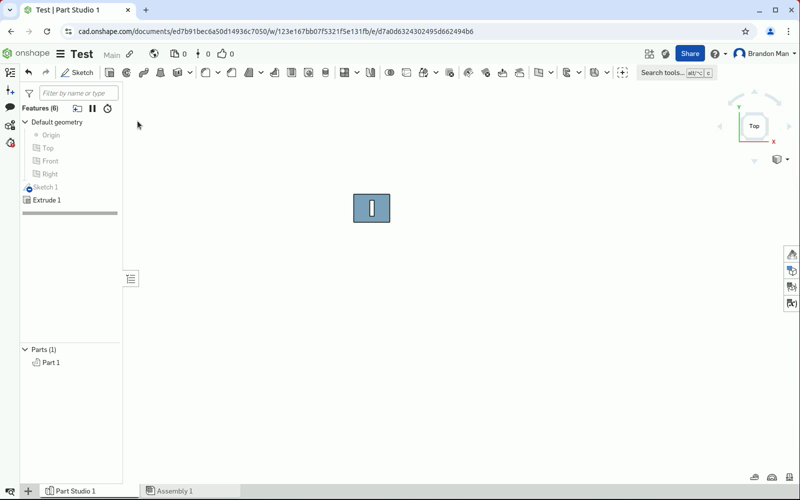
key(shift+h)
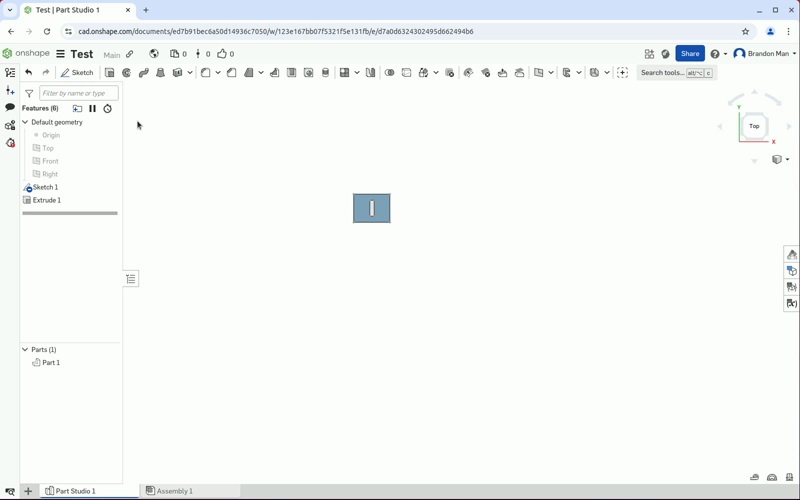
key(shift+h)
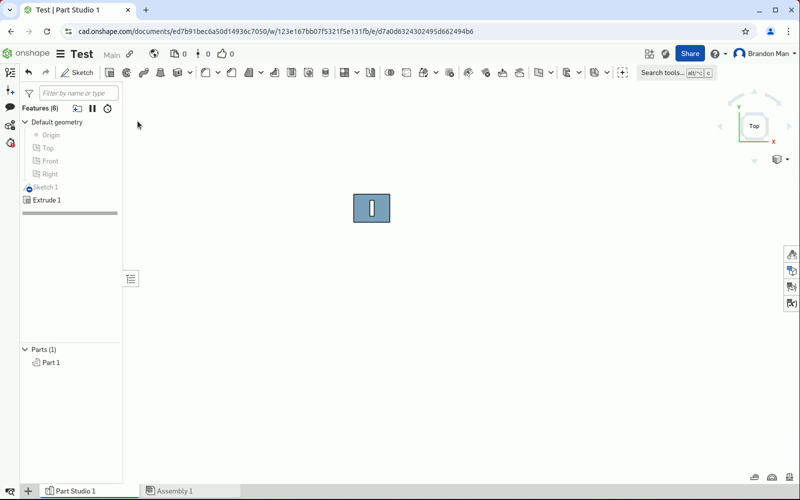
mouse_move(73, 189)
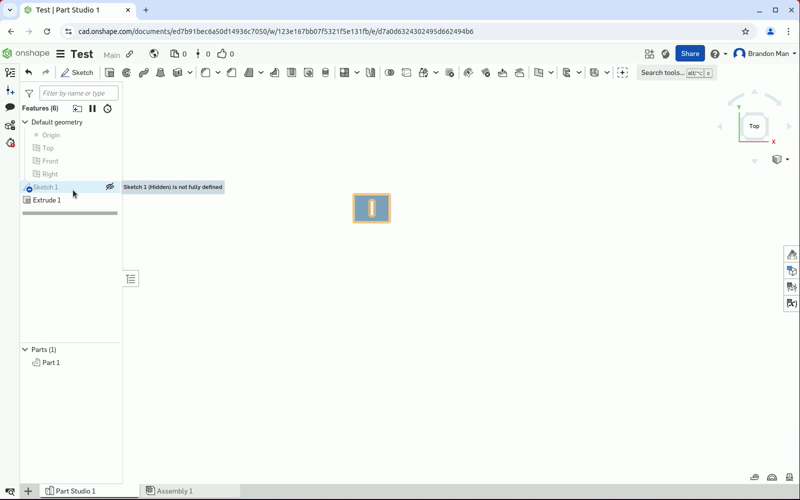
click(73, 189)
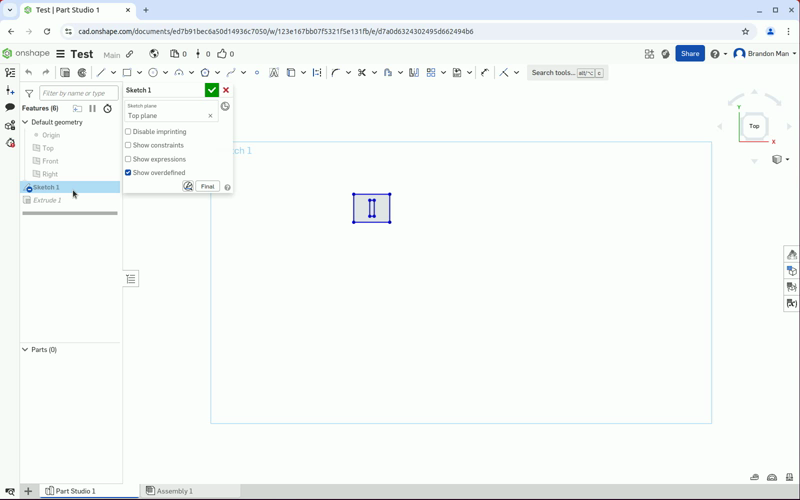
mouse_move(229, 92)
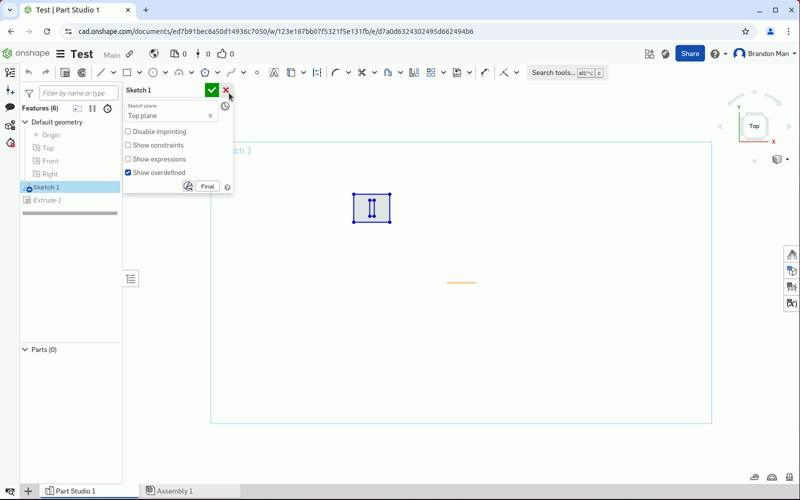
click(229, 92)
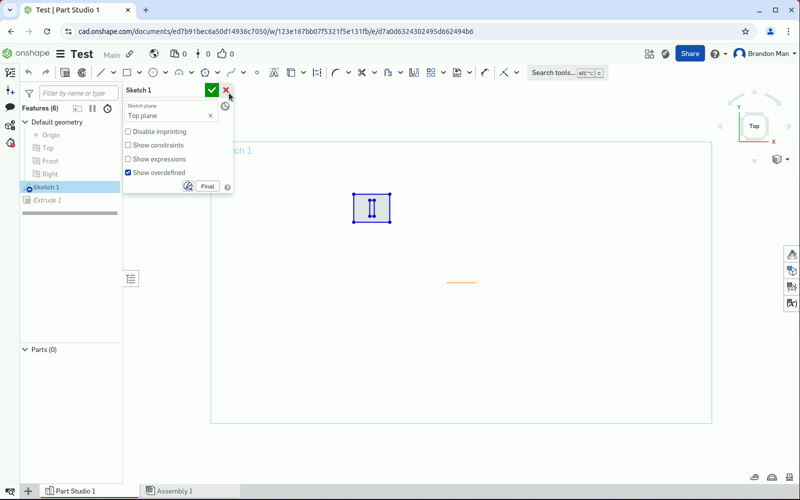
key(shift+s)
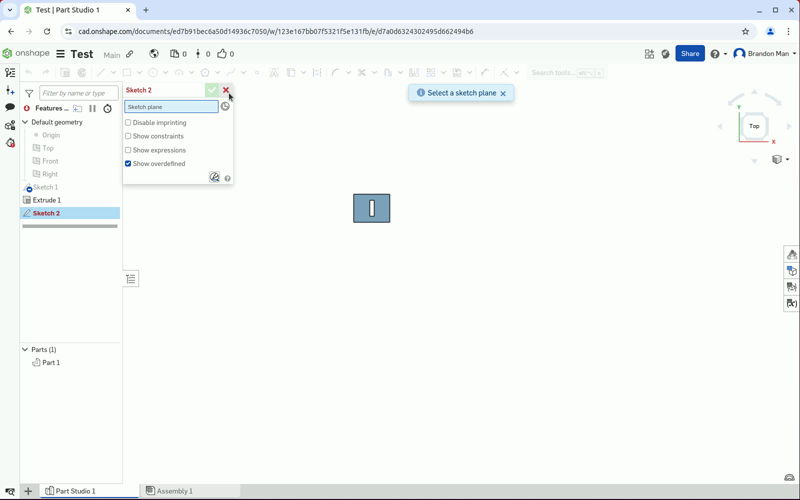
mouse_move(73, 150)
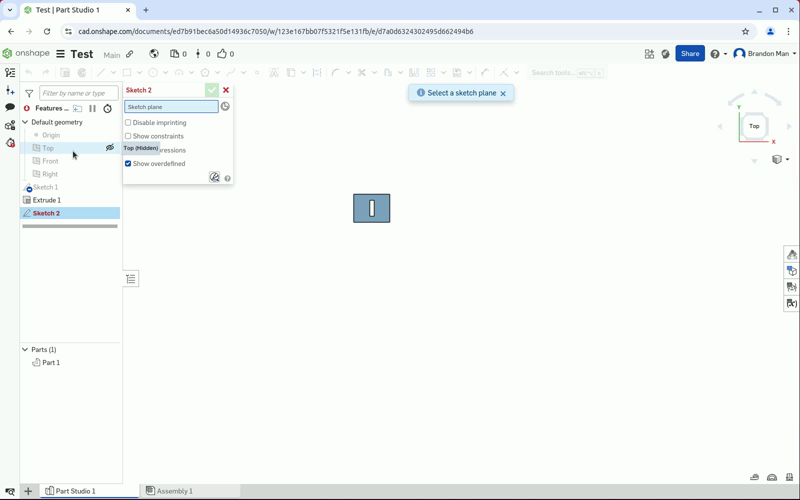
click(73, 150)
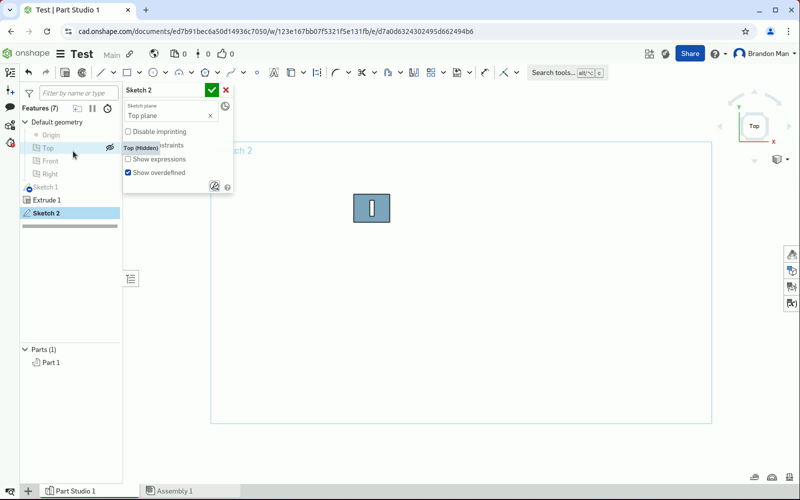
mouse_move(73, 352)
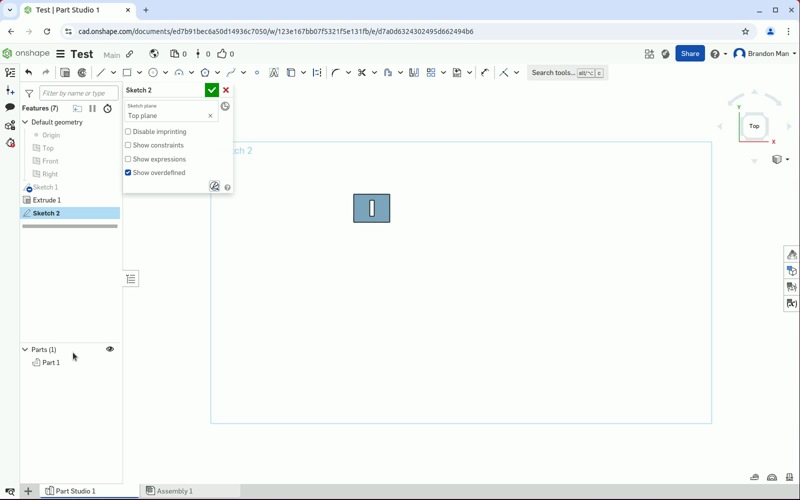
key(y)
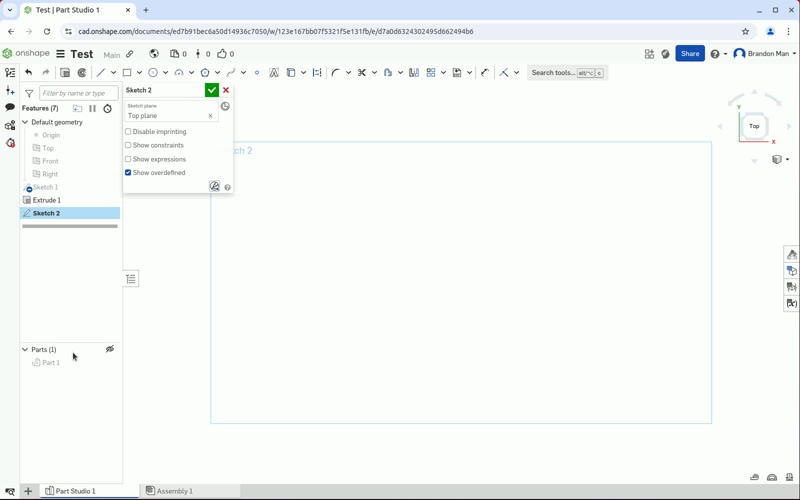
key(l)
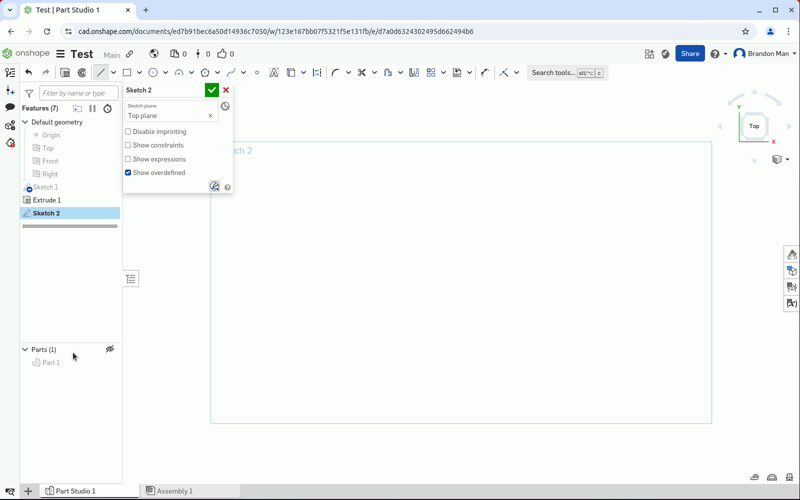
key_down(shift)
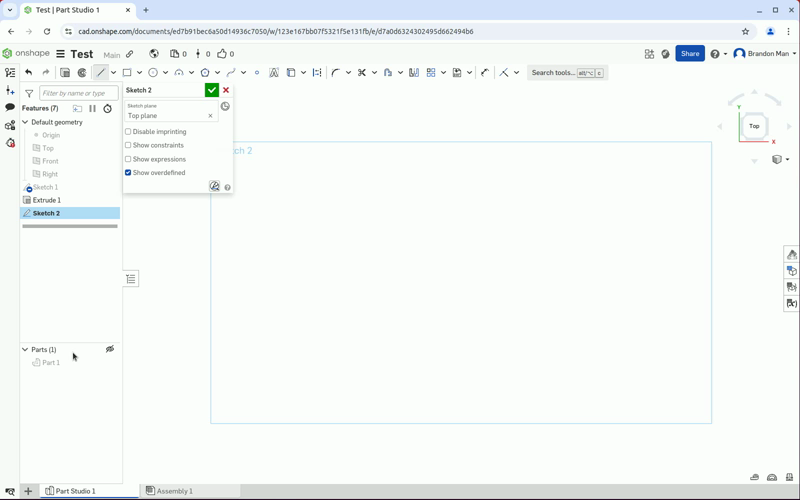
mouse_move(396, 224)
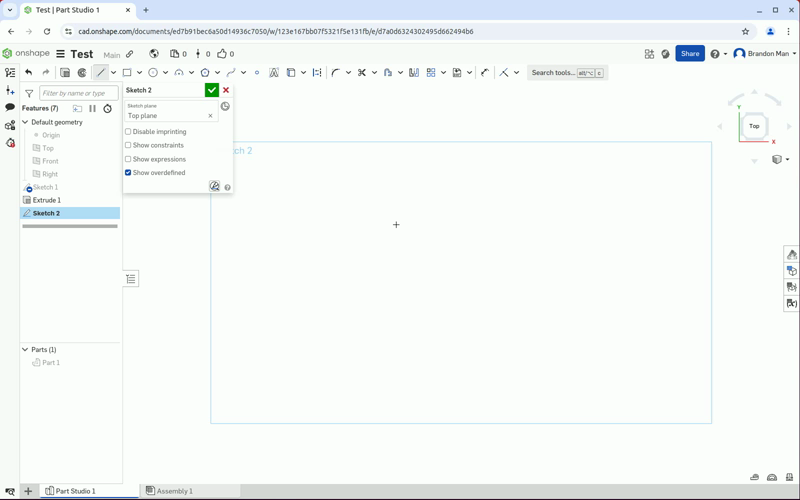
click(396, 224)
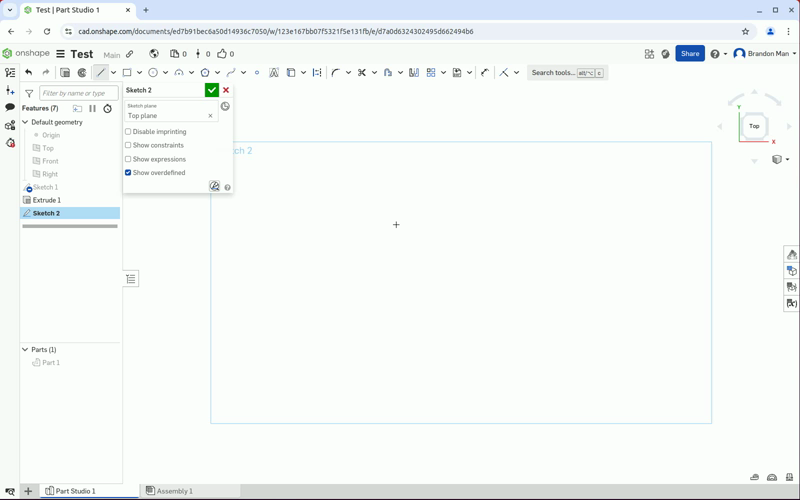
key_up(shift)
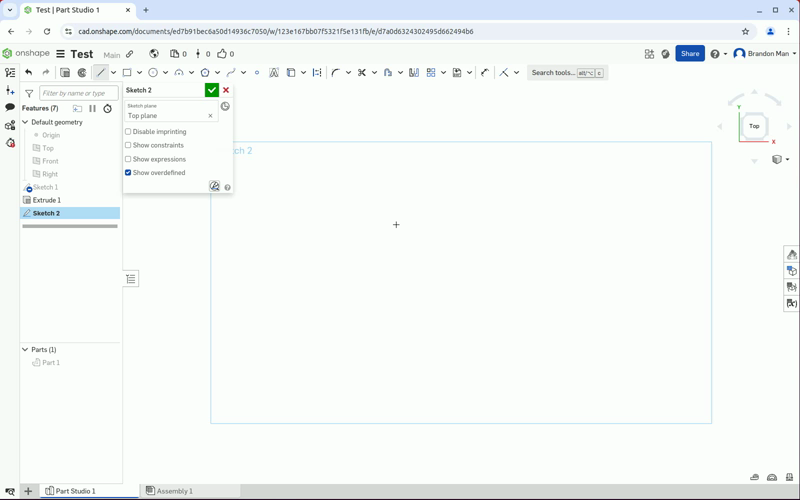
key_down(shift)
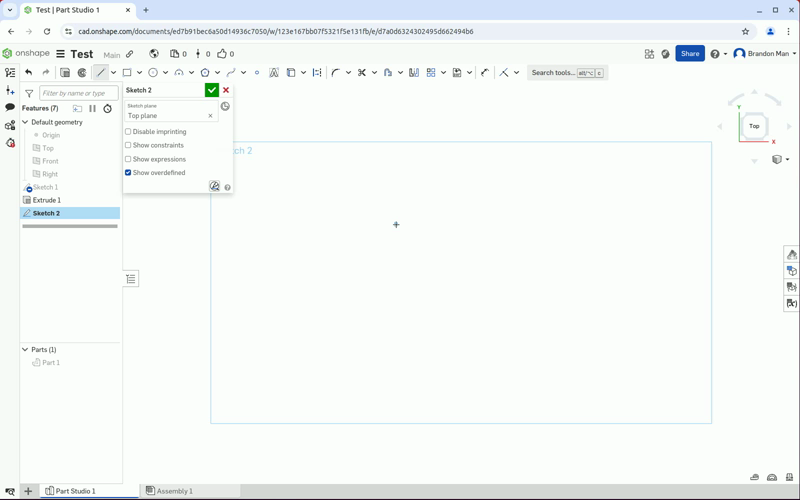
mouse_move(426, 224)
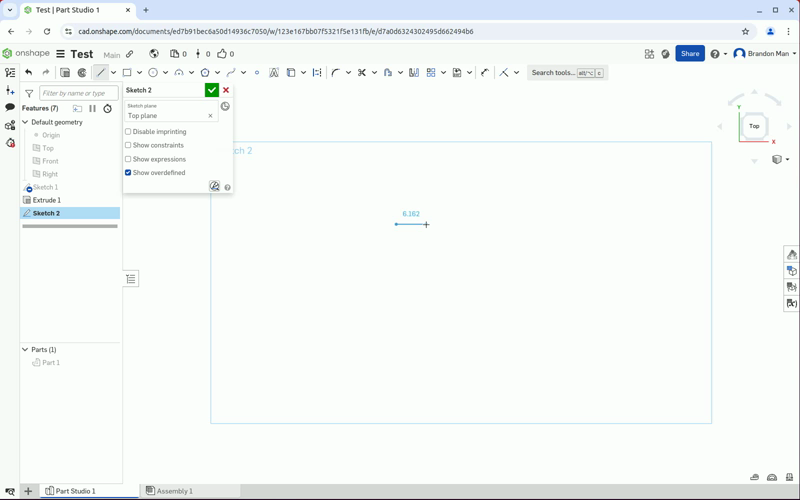
mouse_move(403, 224)
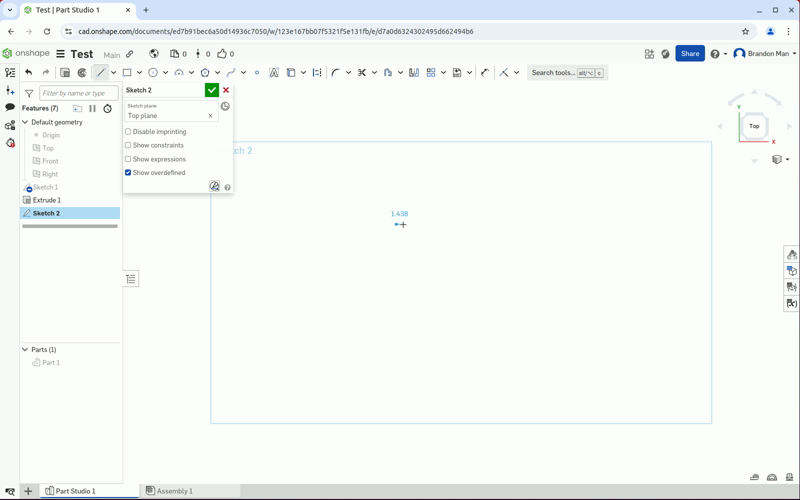
scroll(6)
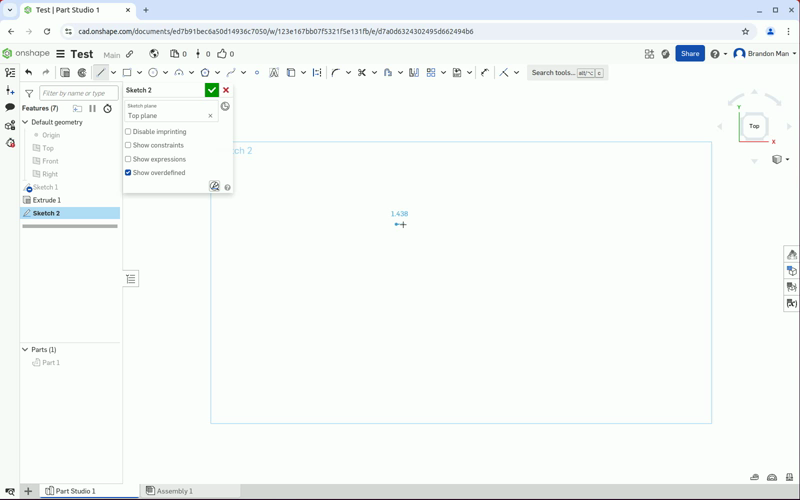
scroll(6)
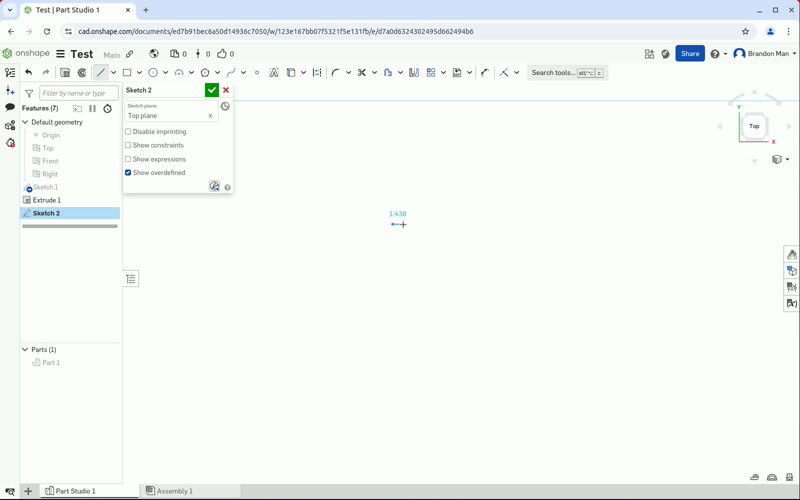
scroll(6)
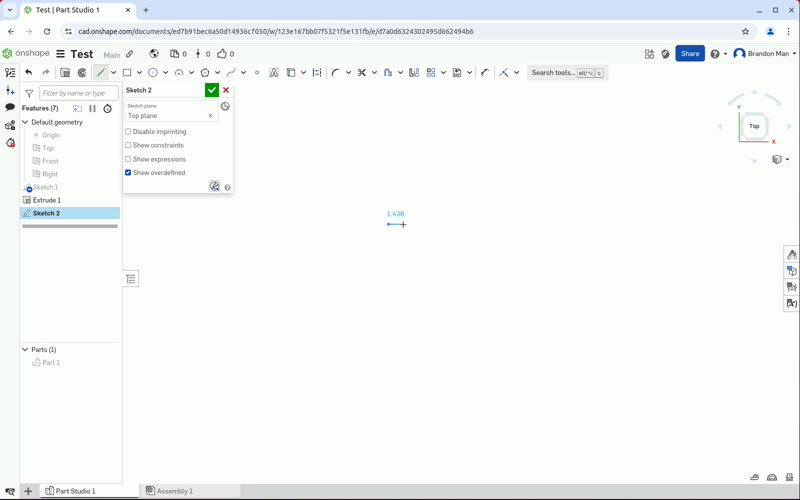
scroll(6)
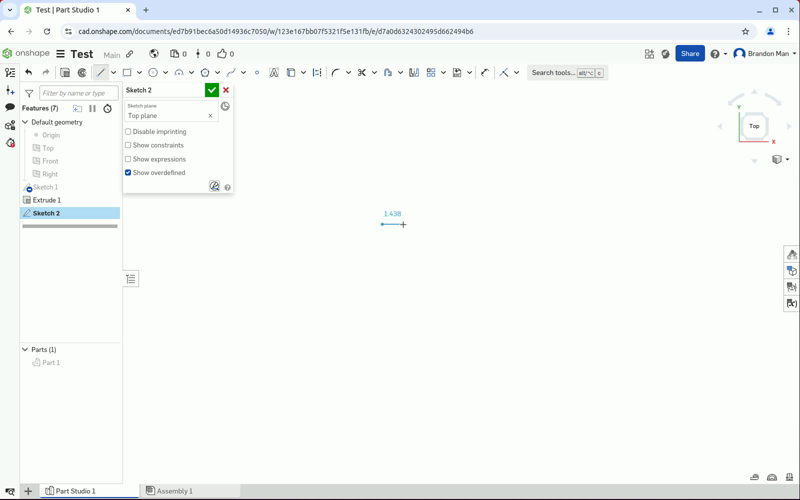
scroll(6)
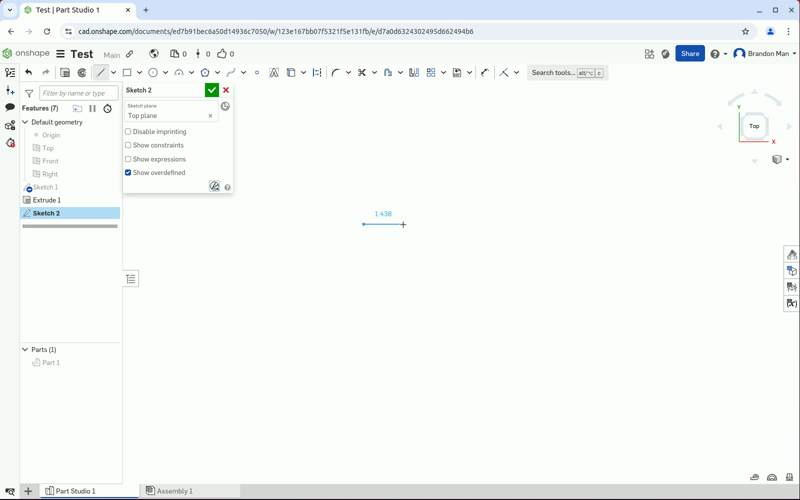
scroll(6)
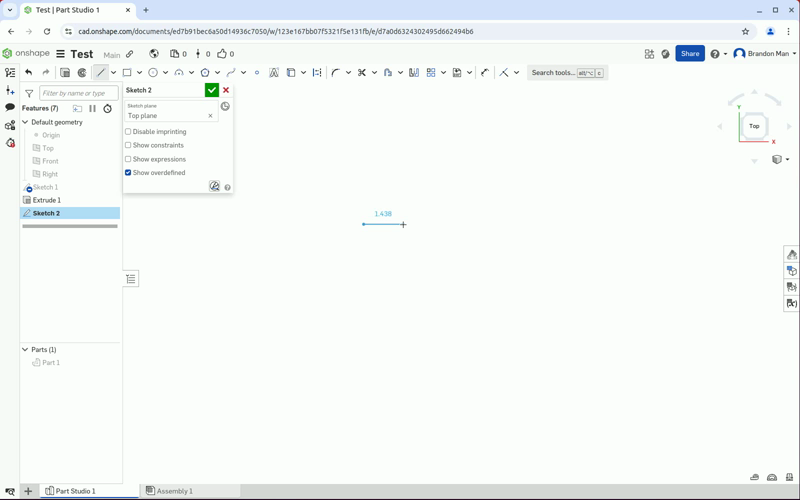
scroll(6)
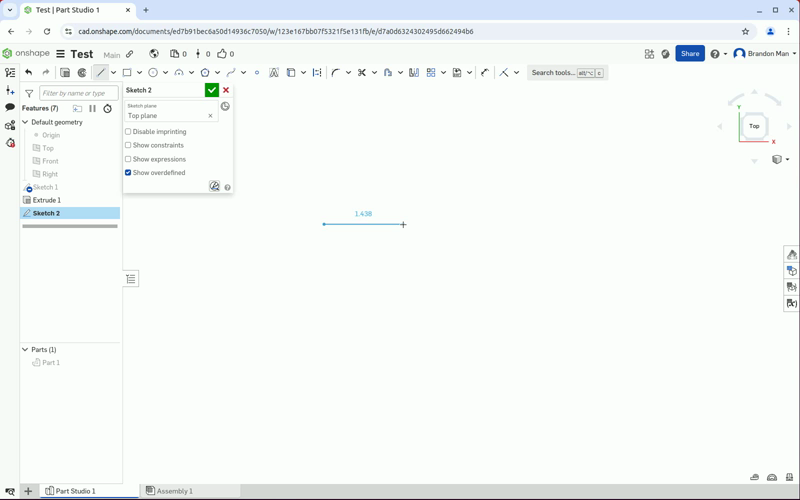
click(403, 224)
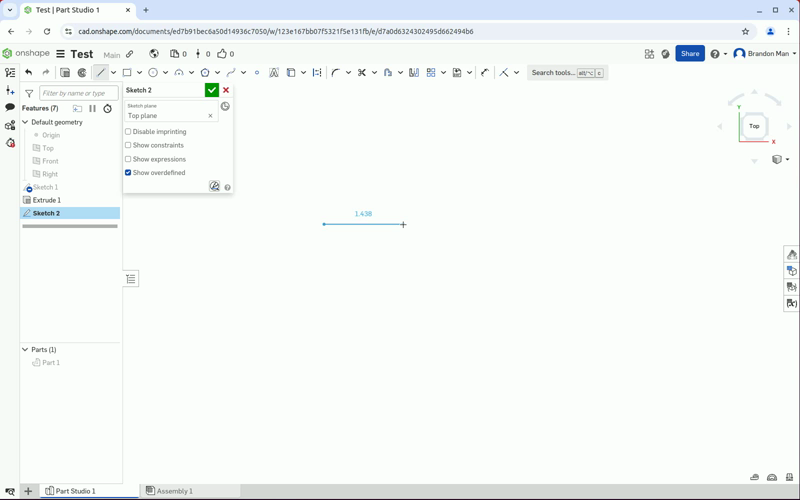
scroll(-6)
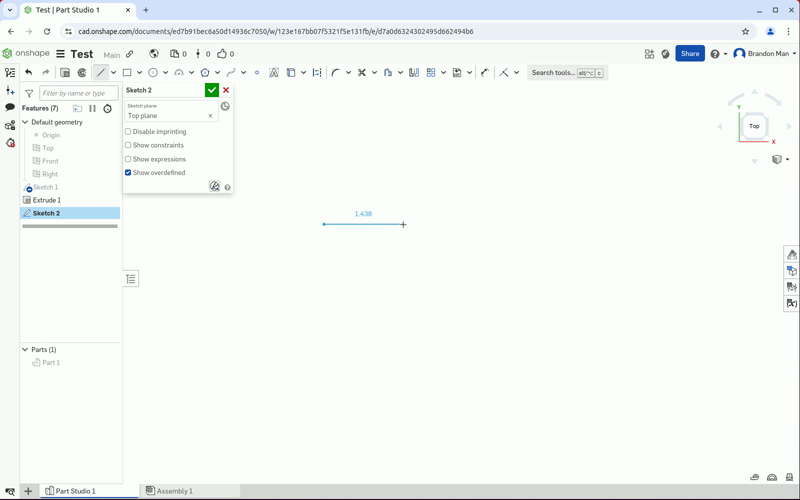
scroll(-6)
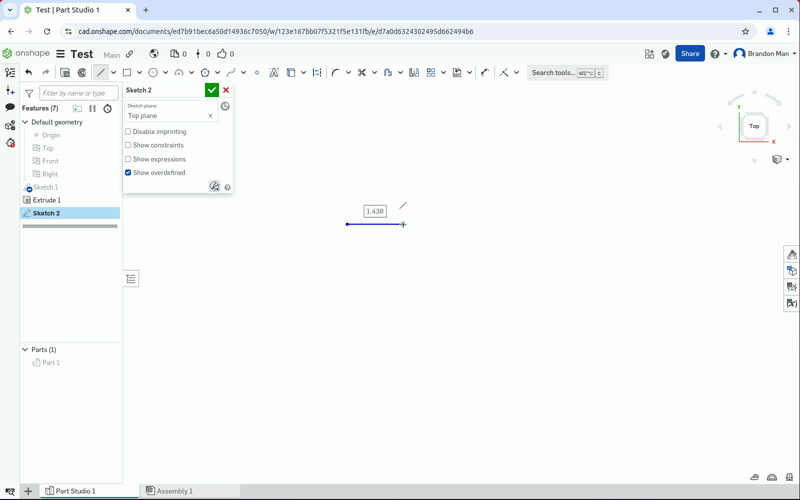
scroll(-6)
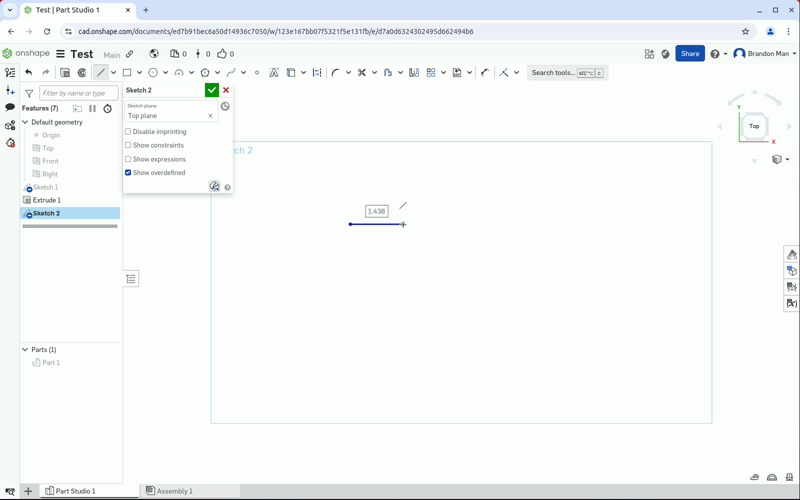
scroll(-6)
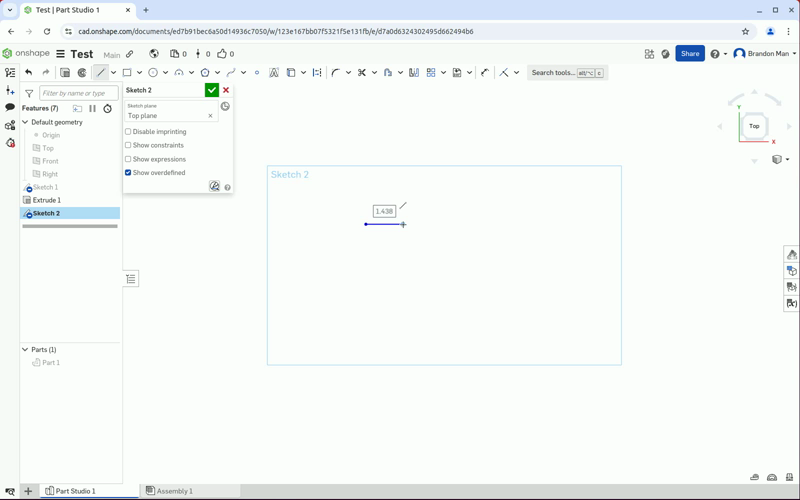
scroll(-6)
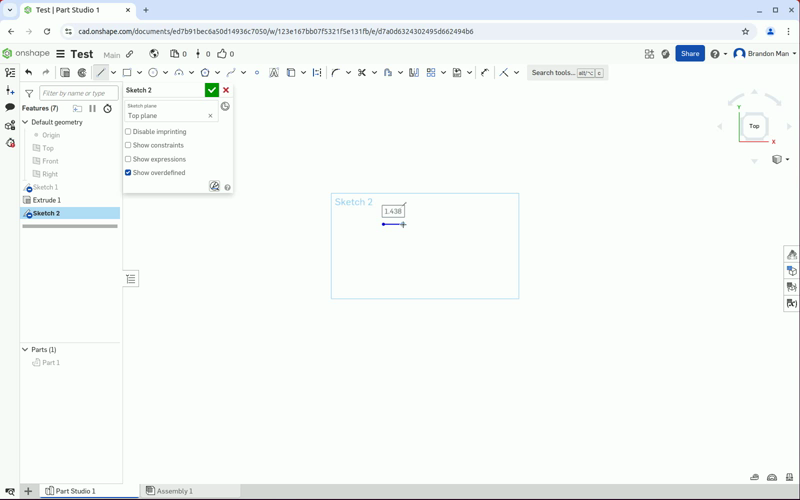
scroll(-6)
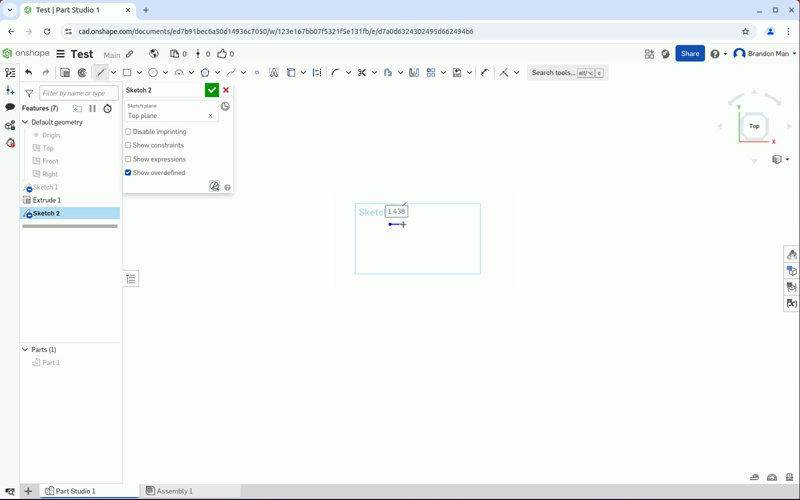
scroll(-6)
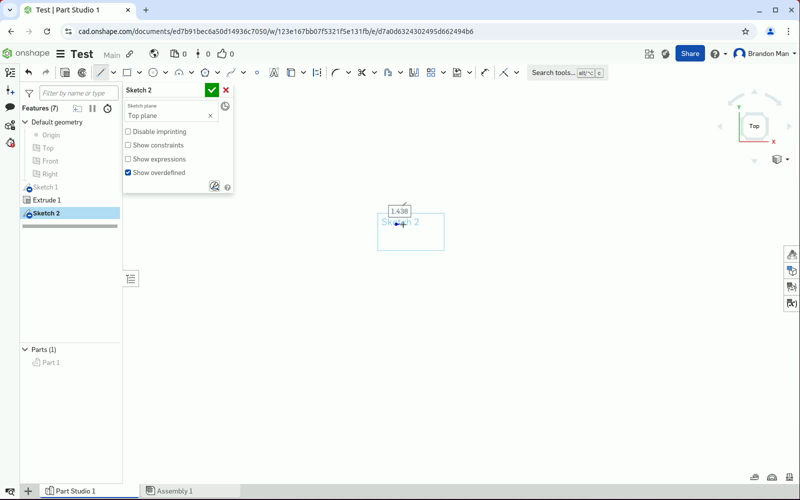
key_up(shift)
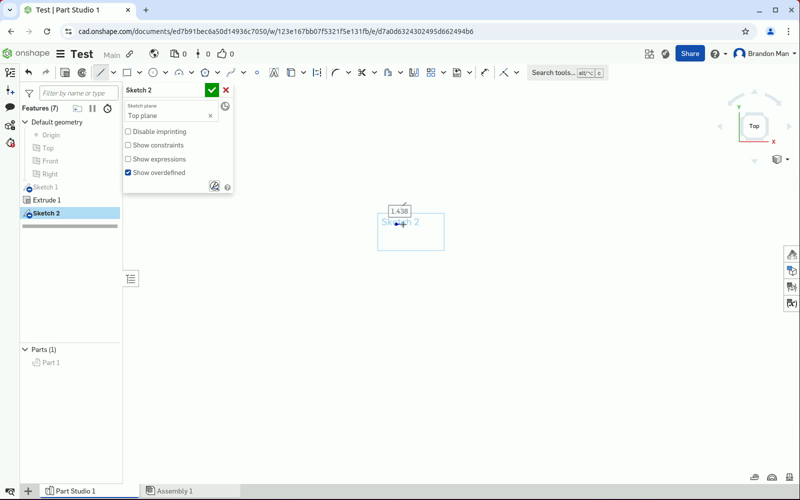
key_down(shift)
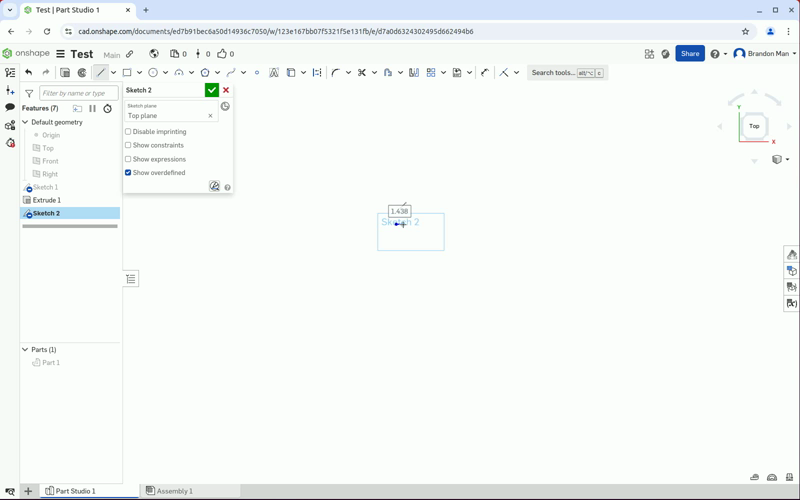
mouse_move(433, 224)
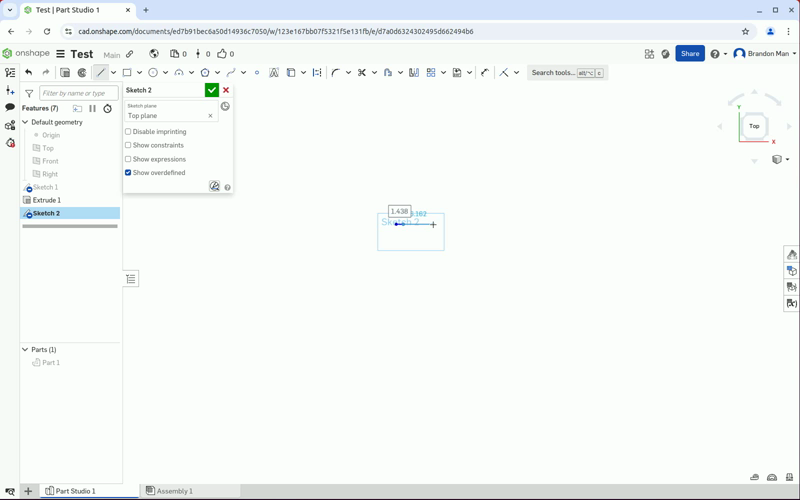
mouse_move(416, 224)
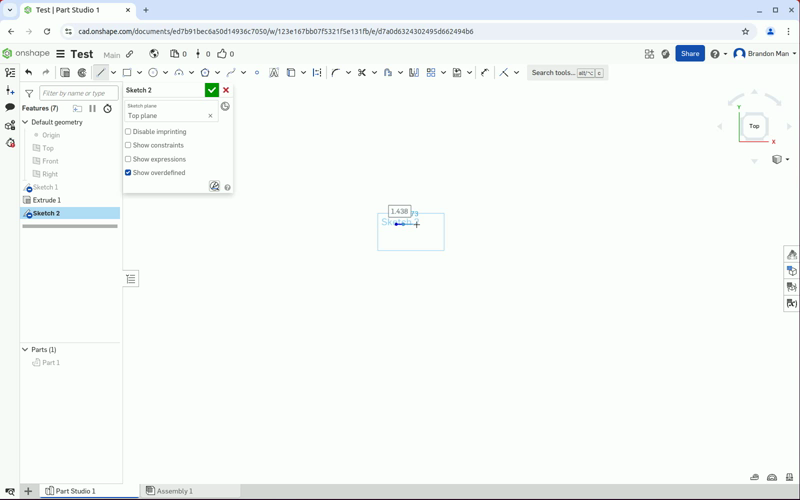
click(416, 224)
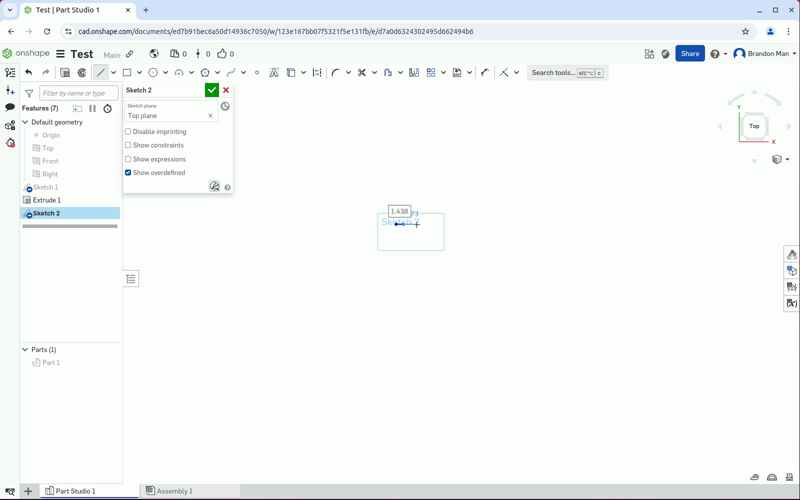
key_up(shift)
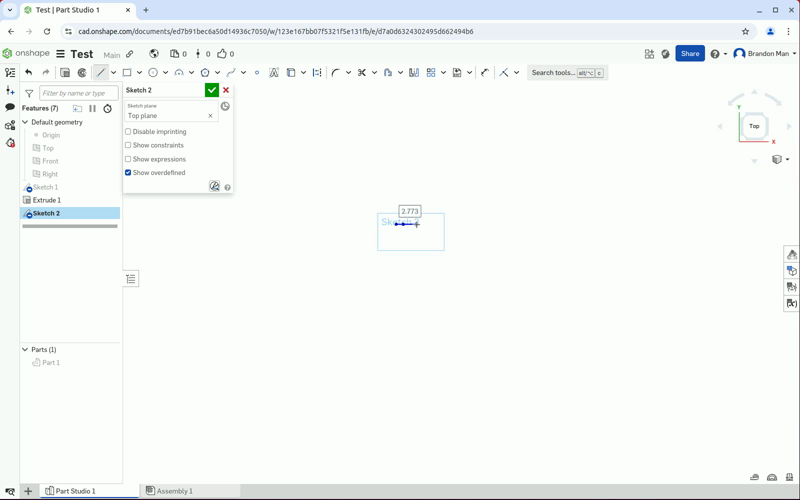
key_down(shift)
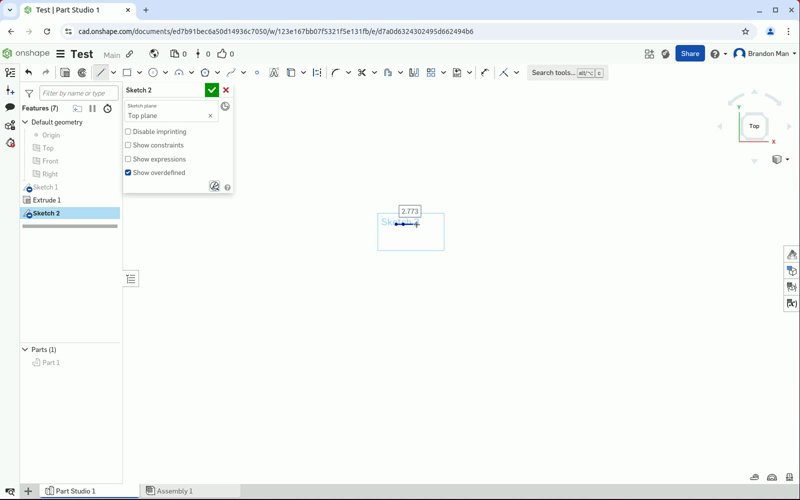
mouse_move(447, 224)
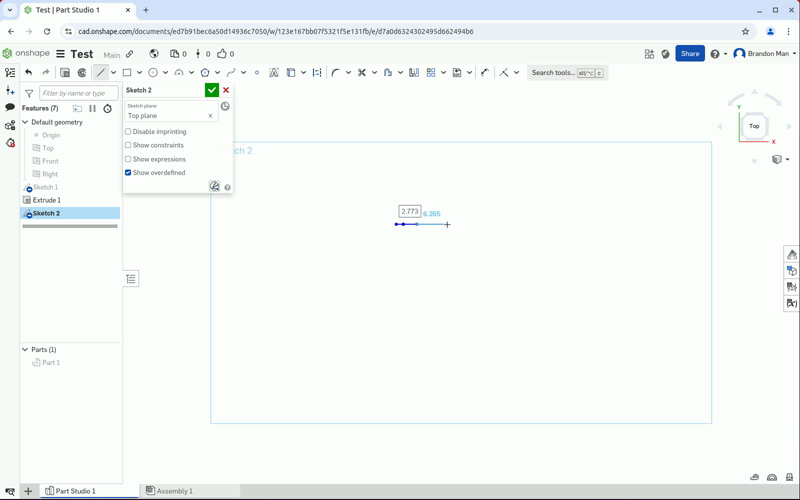
mouse_move(423, 224)
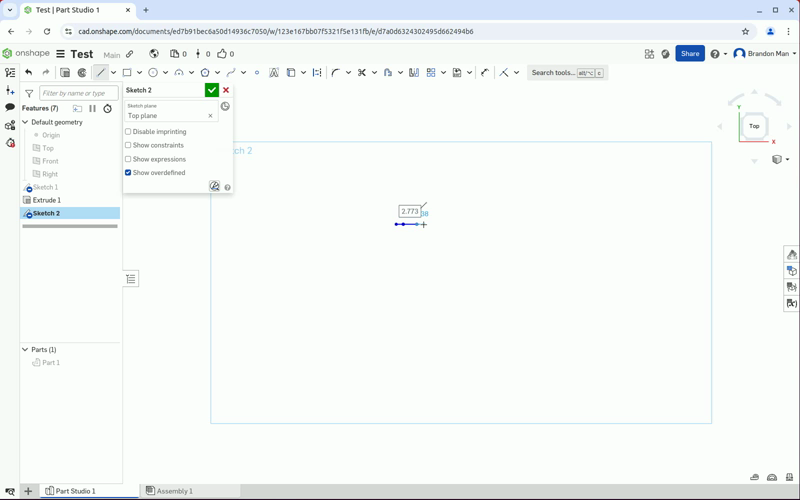
scroll(6)
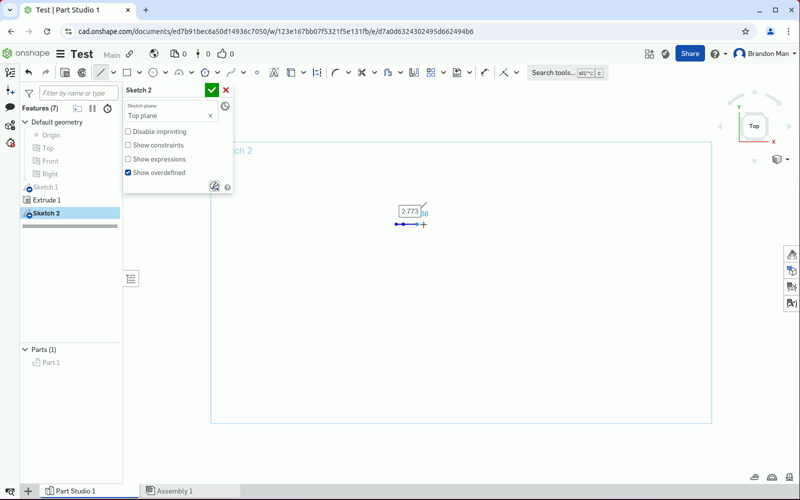
scroll(6)
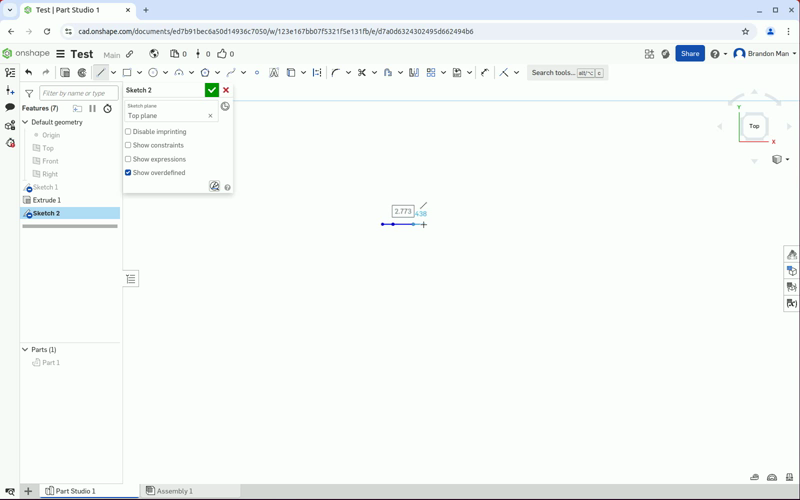
scroll(6)
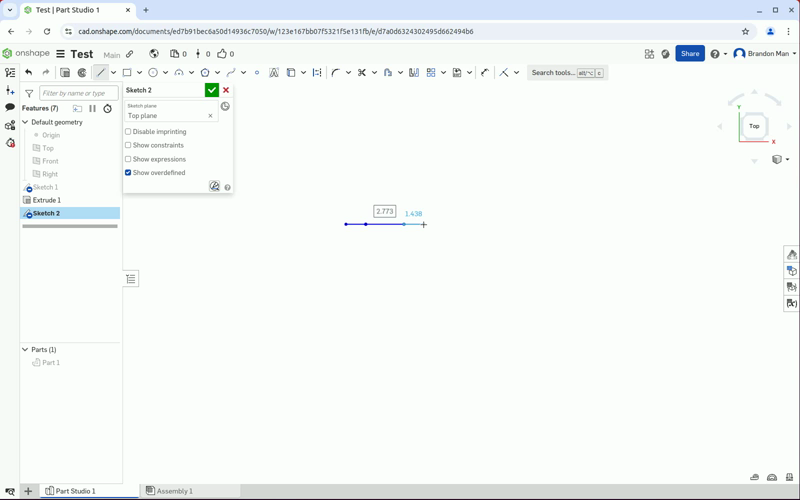
scroll(6)
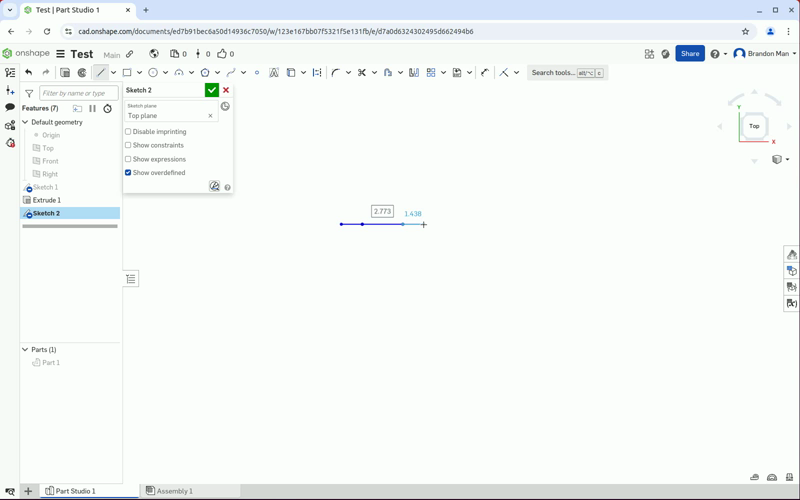
scroll(6)
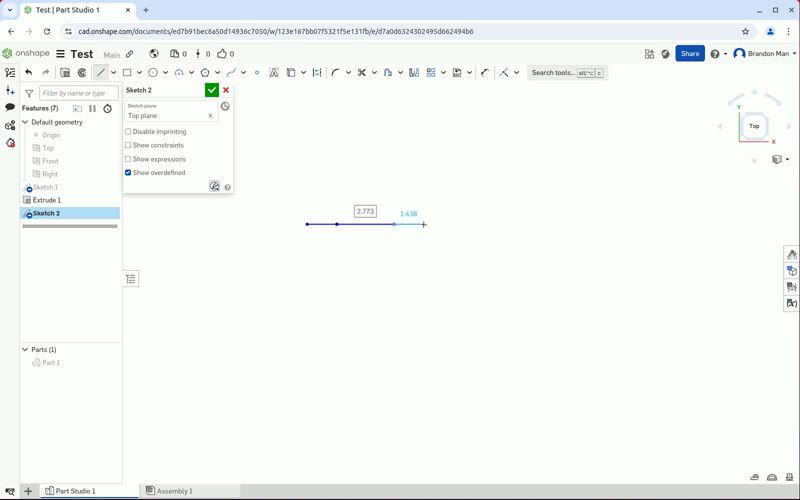
scroll(6)
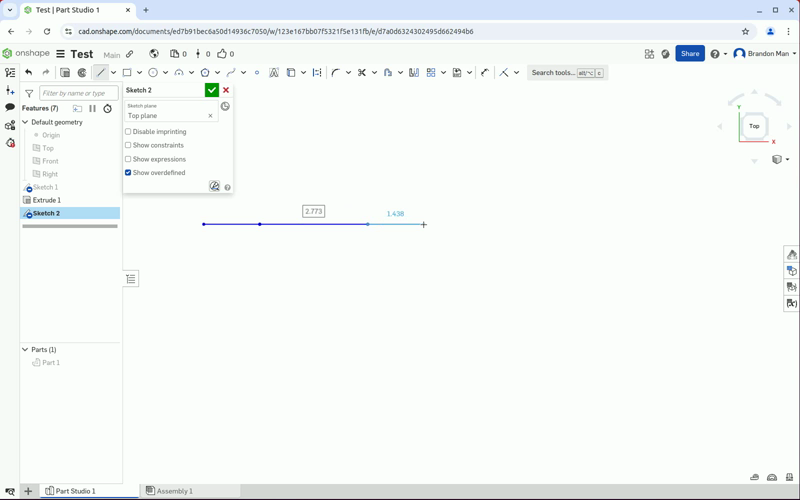
scroll(6)
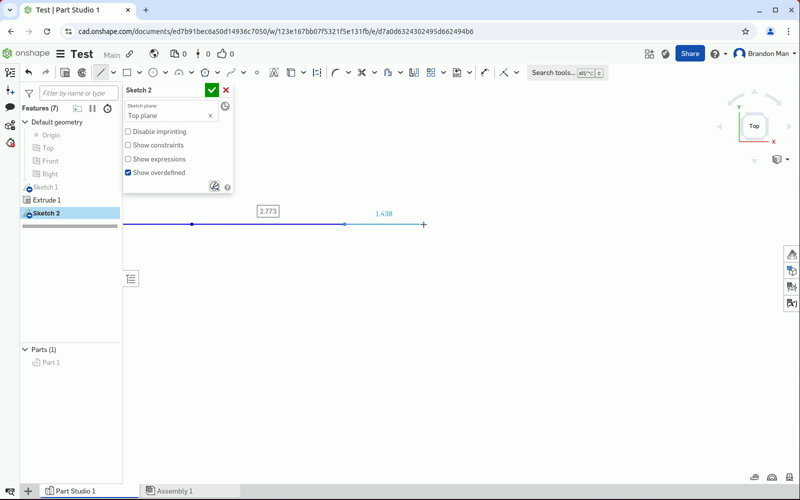
click(423, 224)
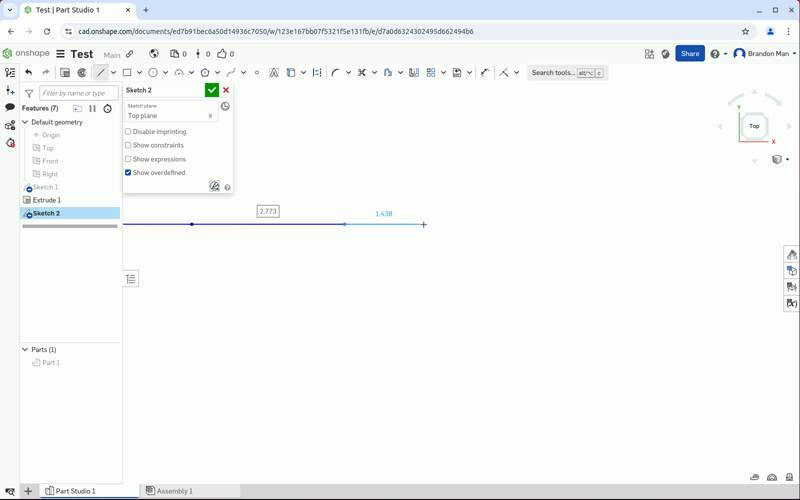
scroll(-6)
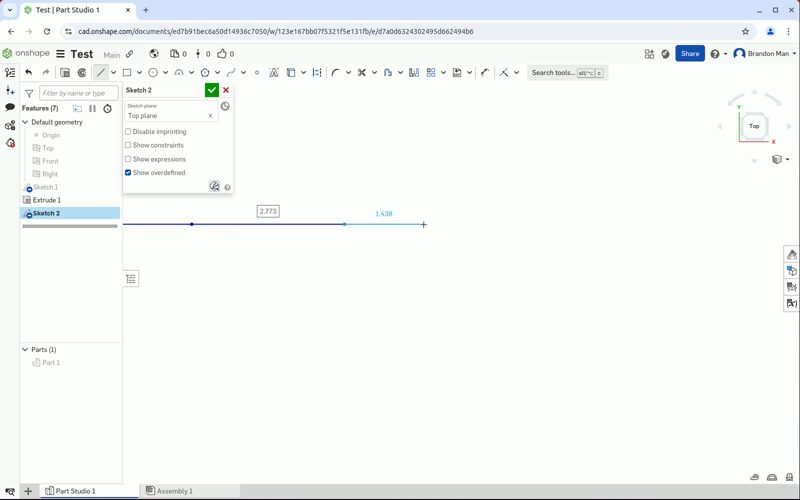
scroll(-6)
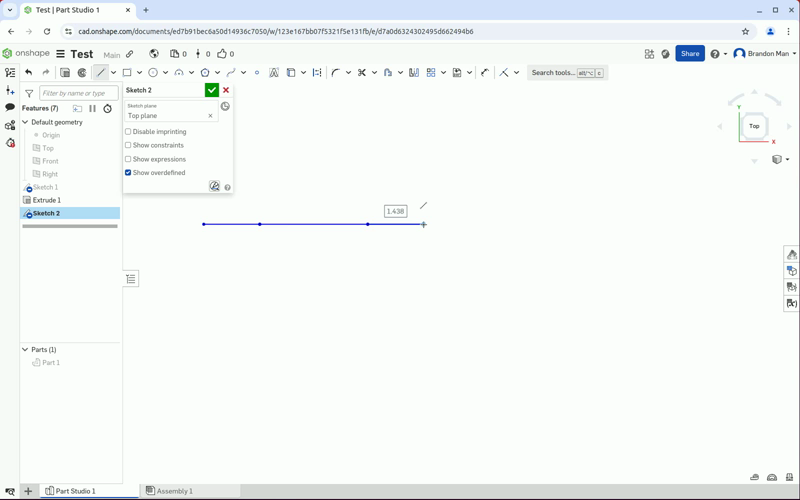
scroll(-6)
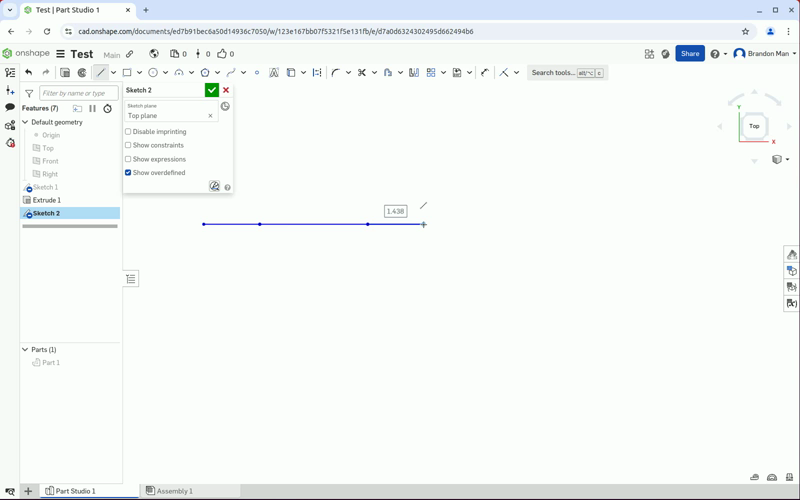
scroll(-6)
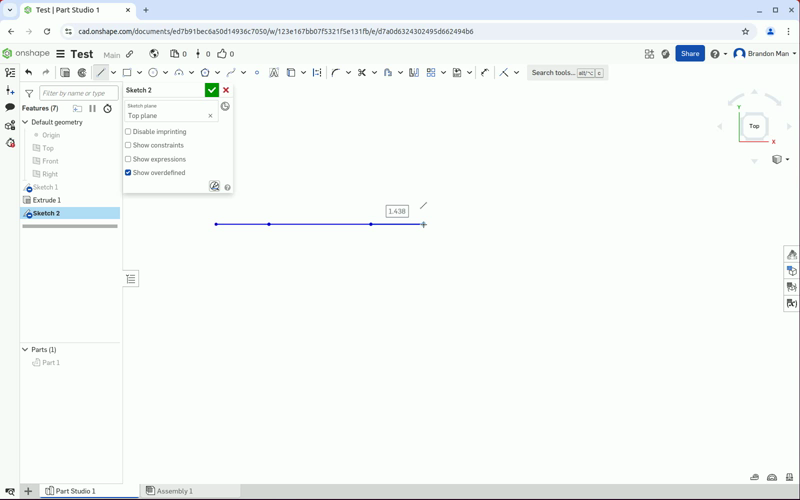
scroll(-6)
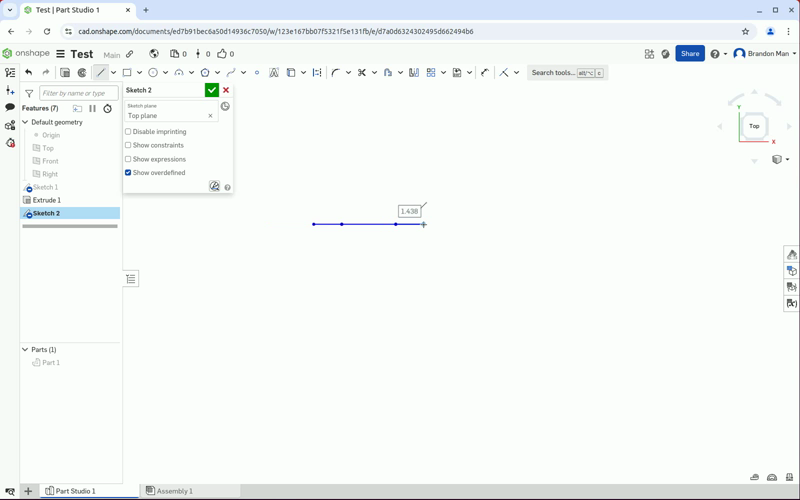
scroll(-6)
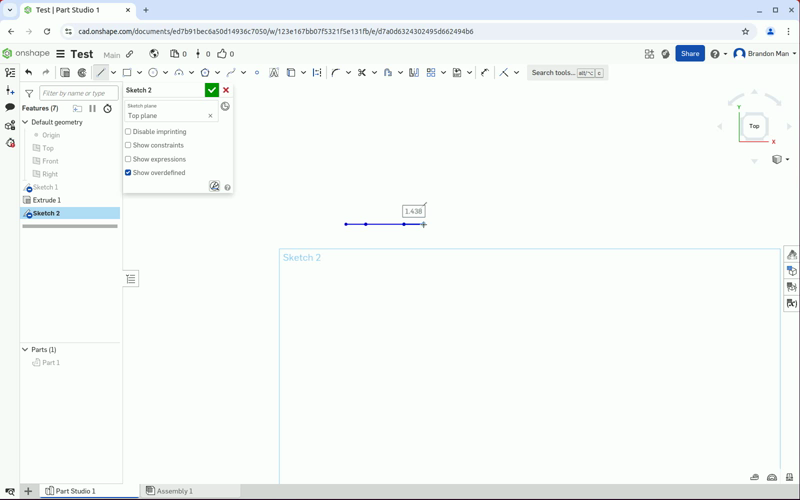
scroll(-6)
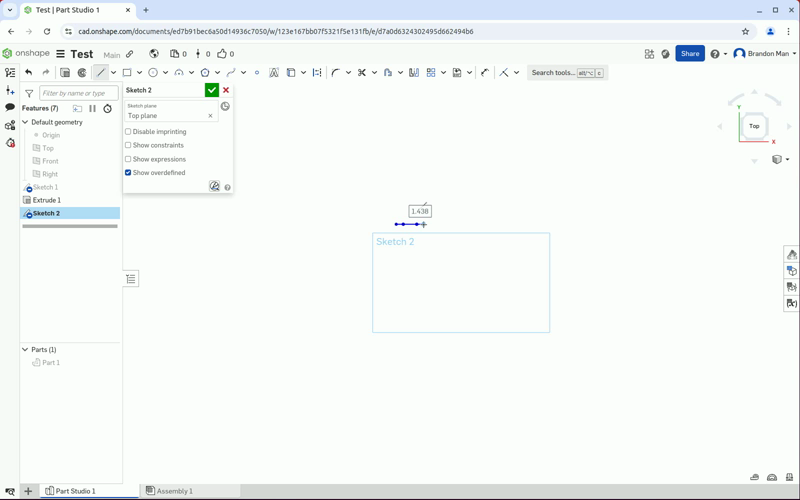
key_up(shift)
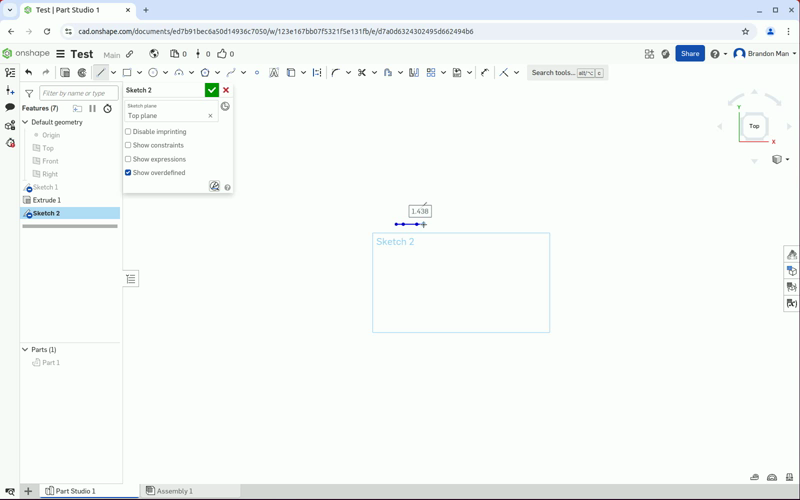
key_down(shift)
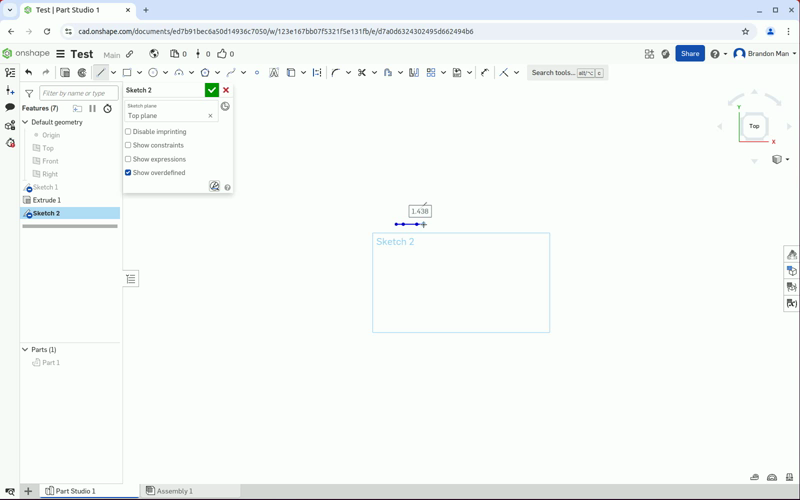
mouse_move(453, 224)
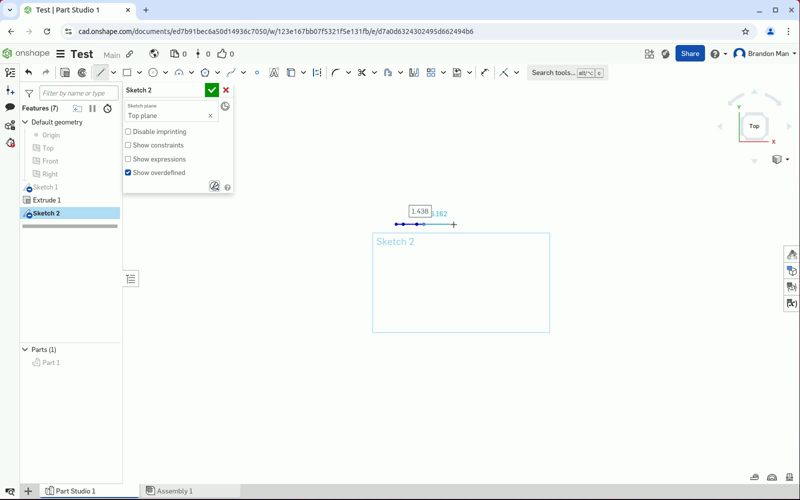
mouse_move(423, 217)
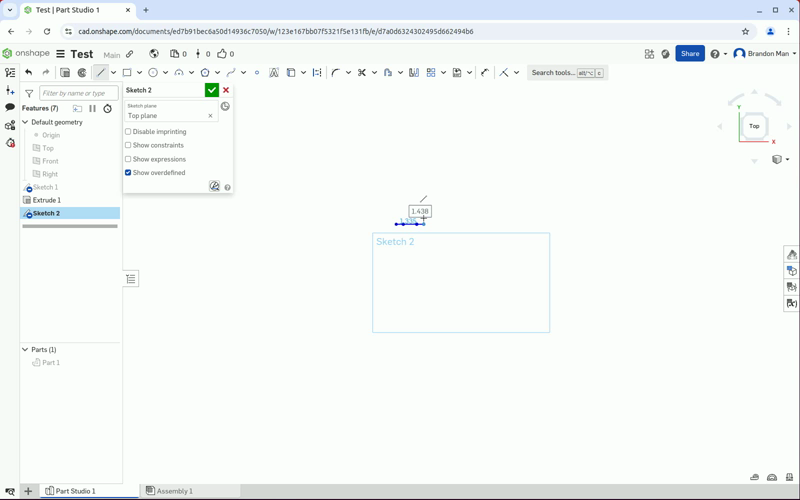
scroll(6)
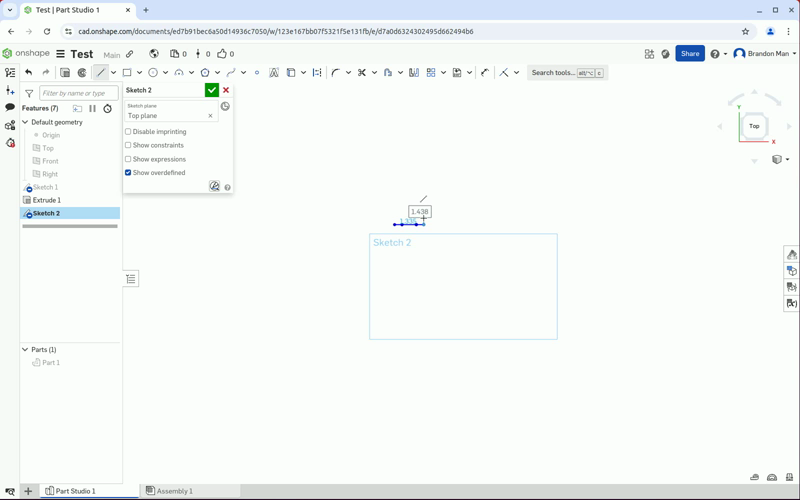
scroll(6)
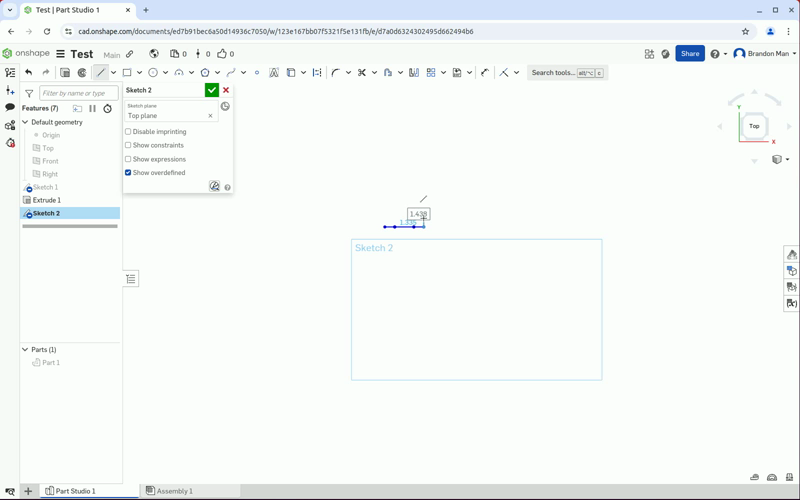
scroll(6)
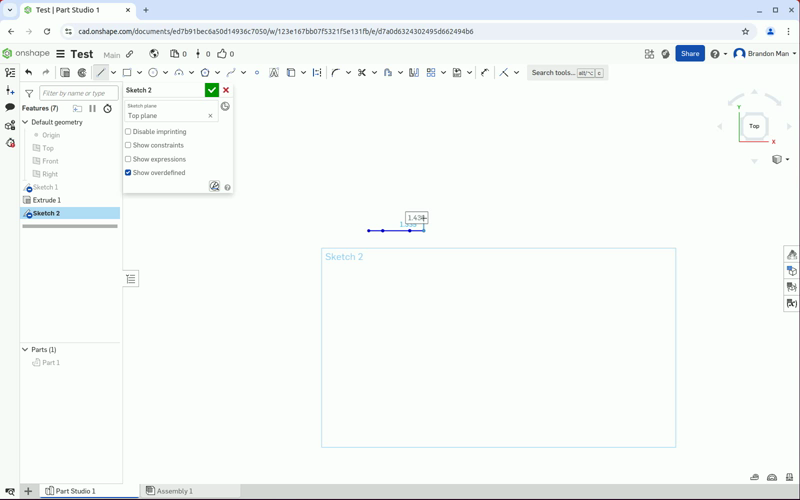
scroll(6)
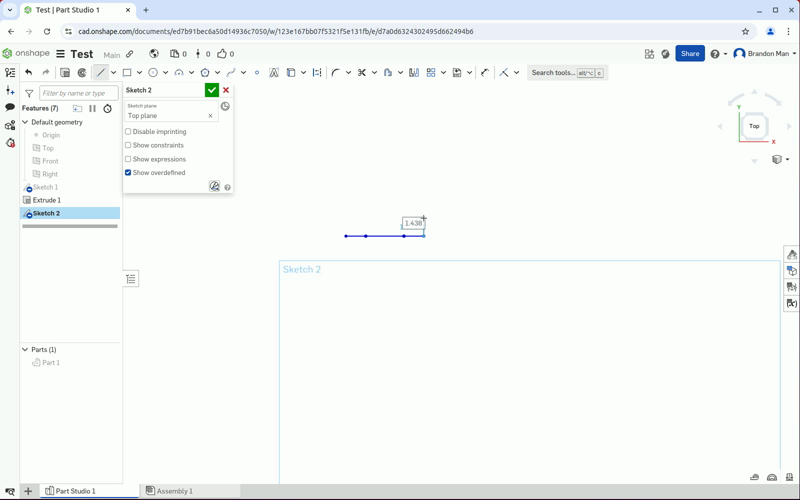
scroll(6)
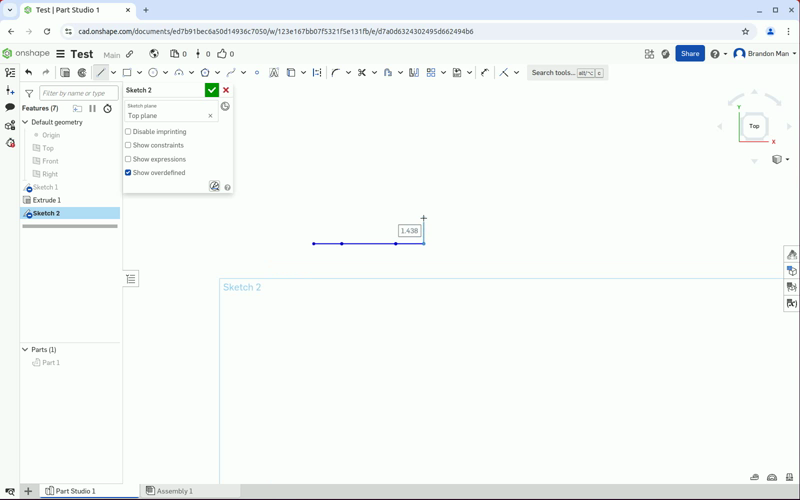
scroll(6)
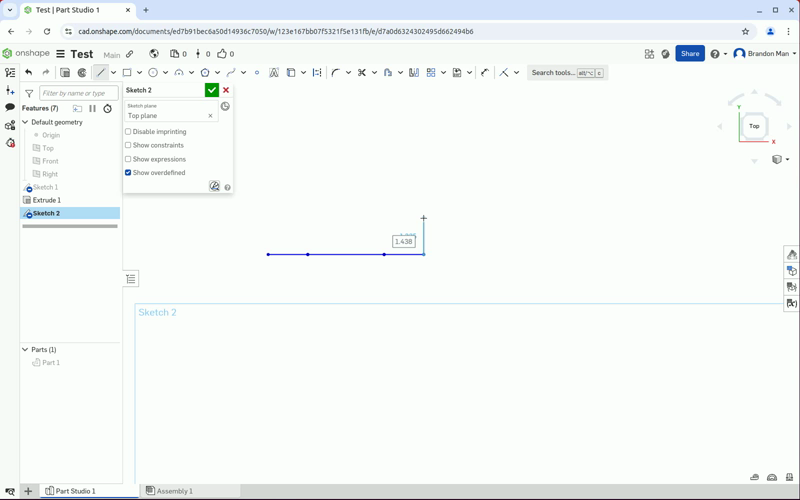
scroll(6)
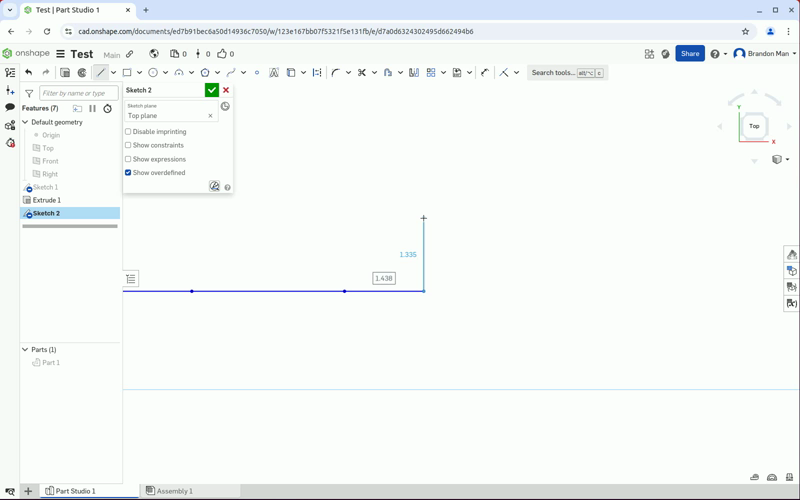
click(423, 217)
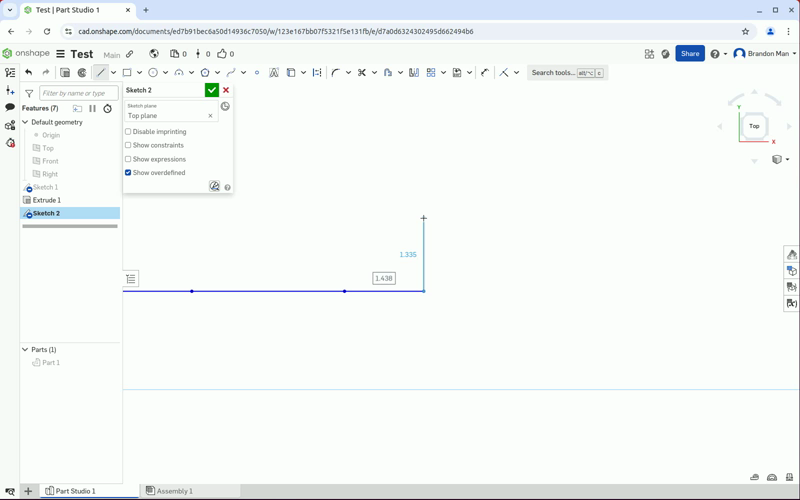
scroll(-6)
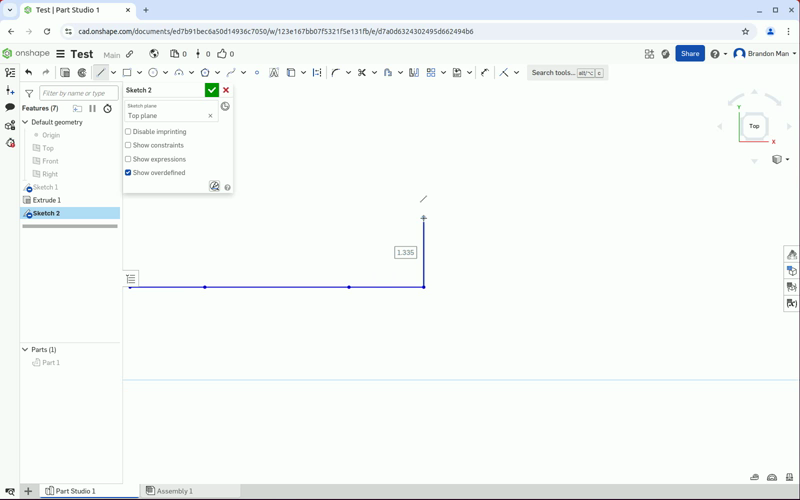
scroll(-6)
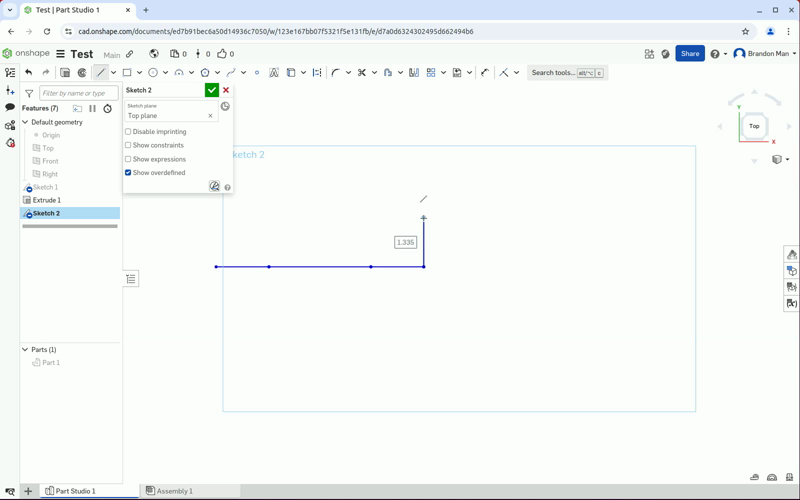
scroll(-6)
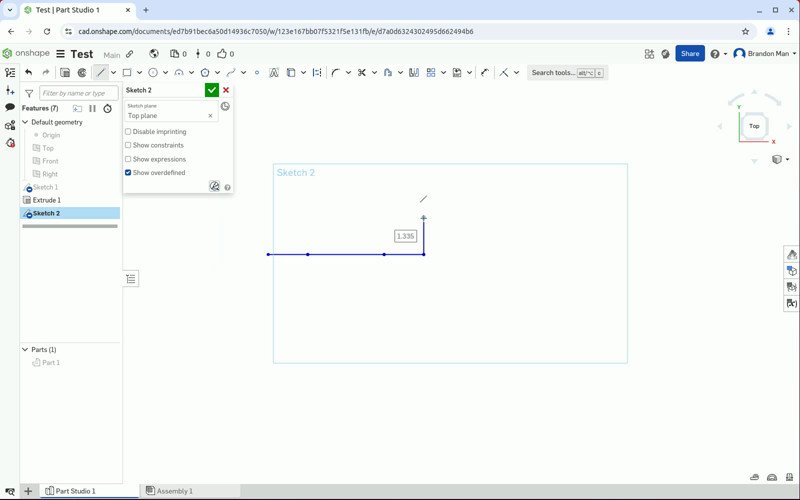
scroll(-6)
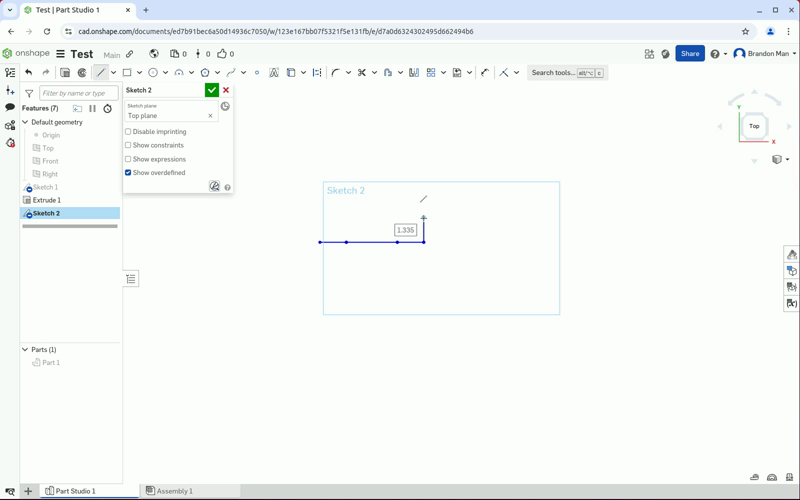
scroll(-6)
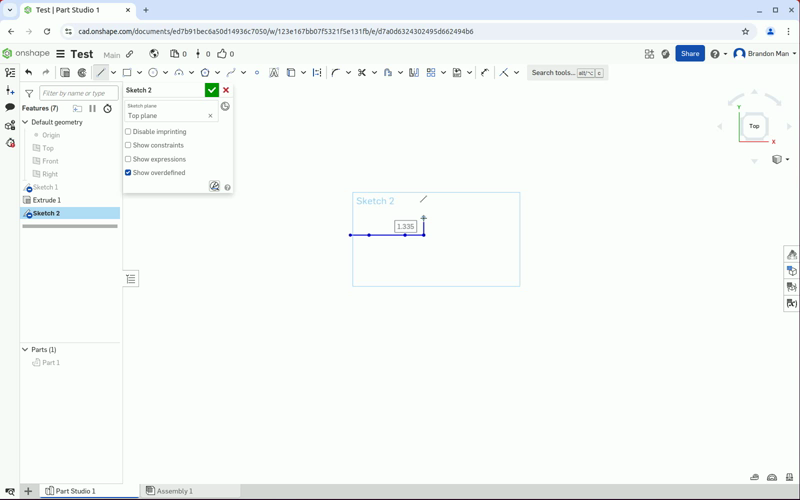
scroll(-6)
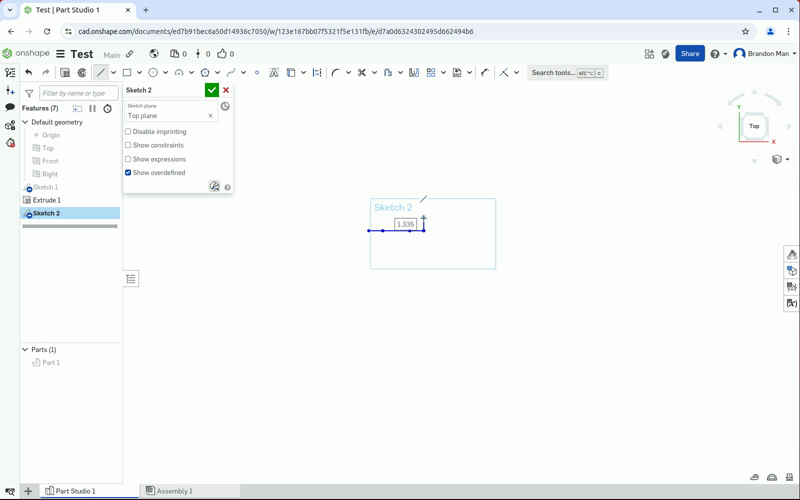
scroll(-6)
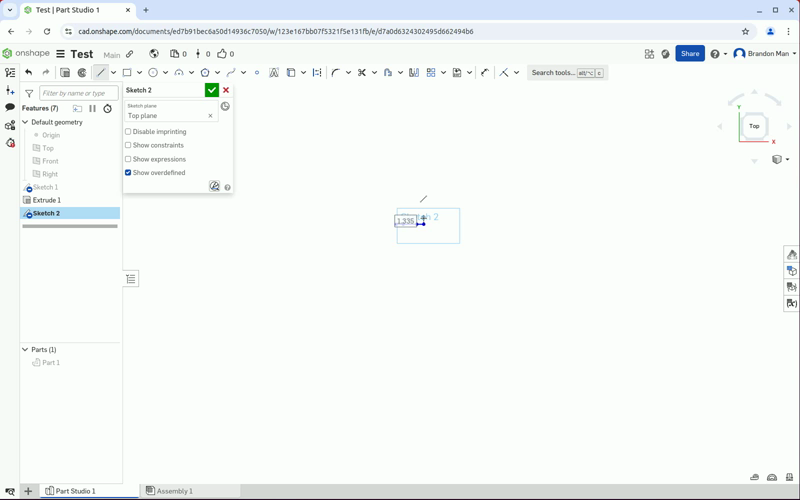
key_up(shift)
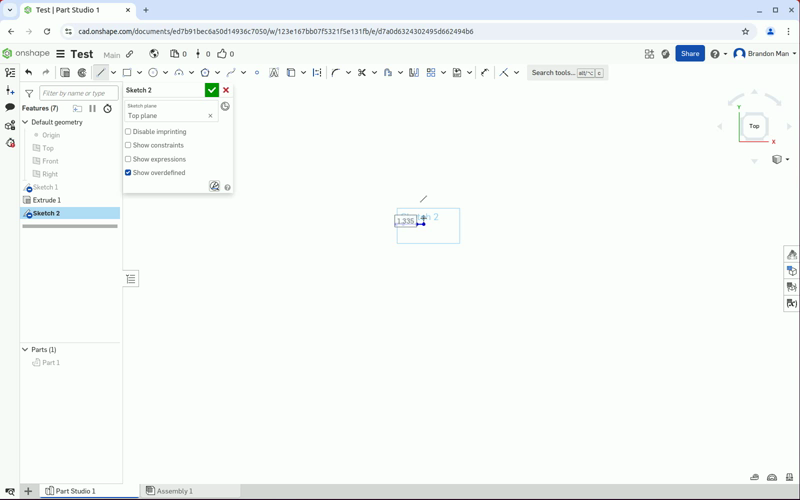
key_down(shift)
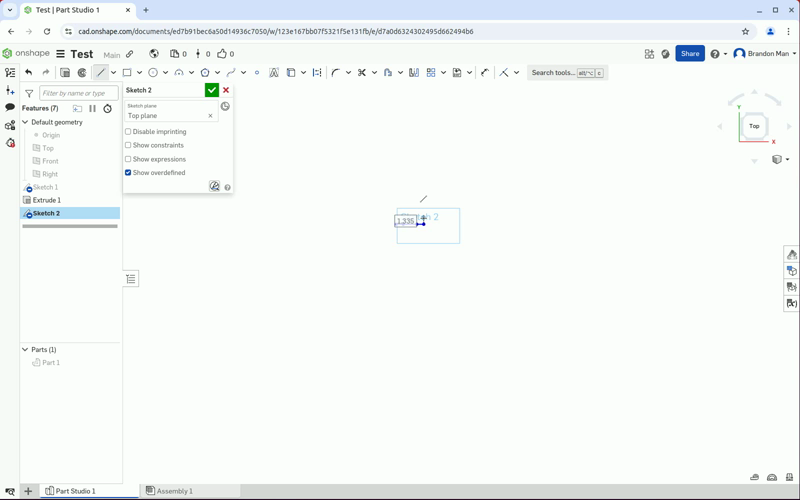
mouse_move(453, 217)
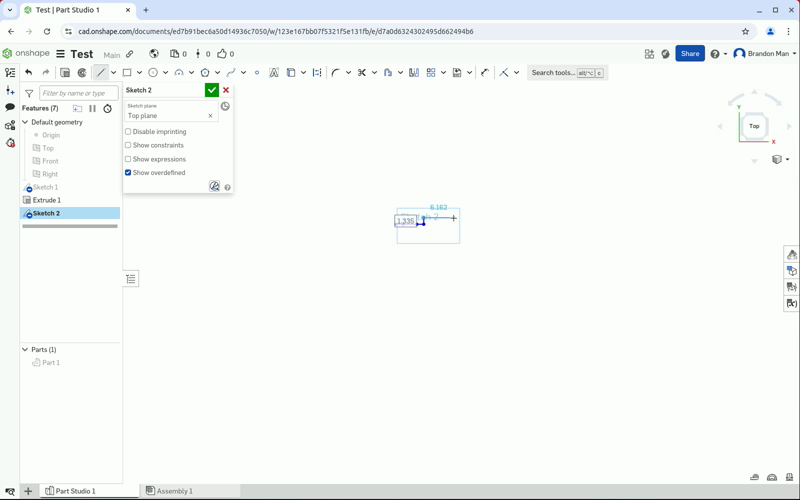
mouse_move(437, 187)
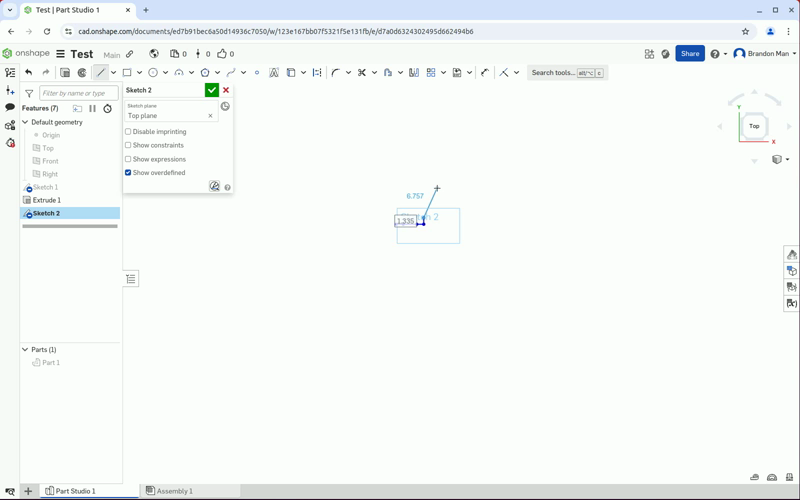
click(437, 187)
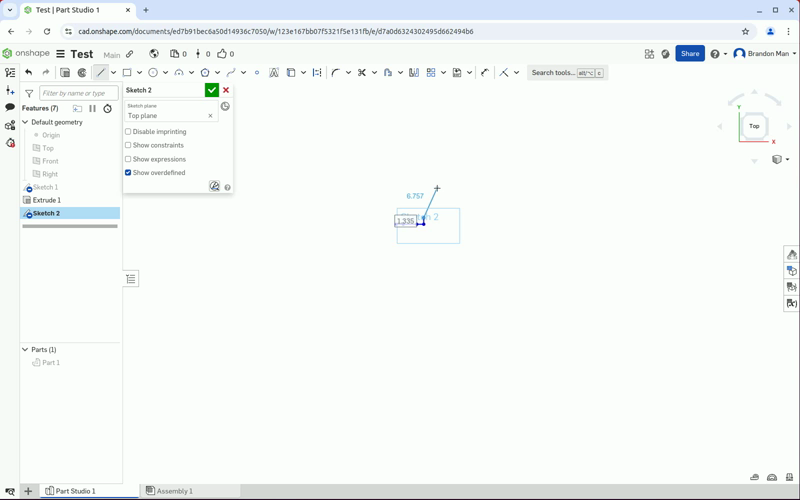
key_up(shift)
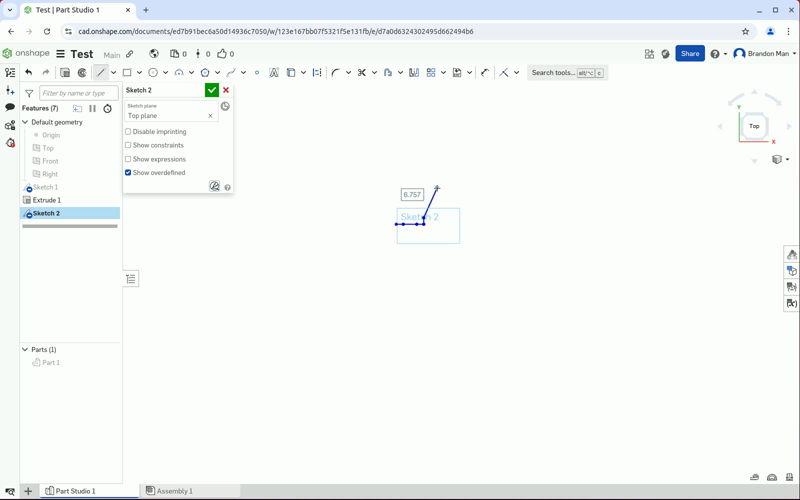
key_down(shift)
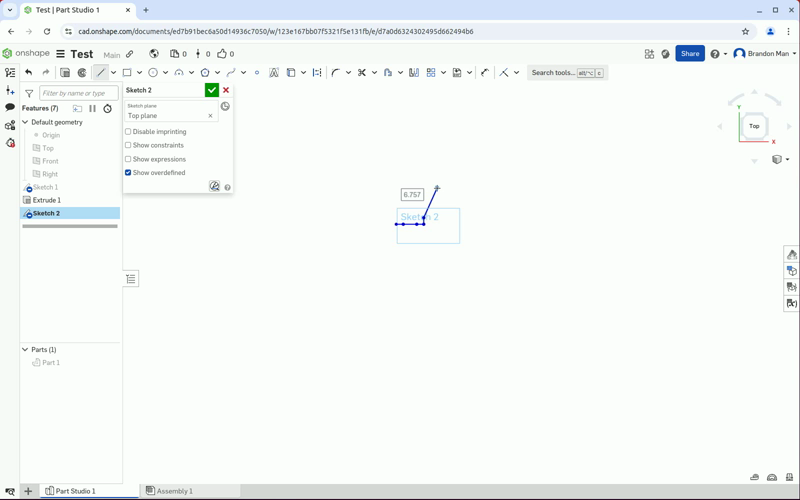
mouse_move(467, 187)
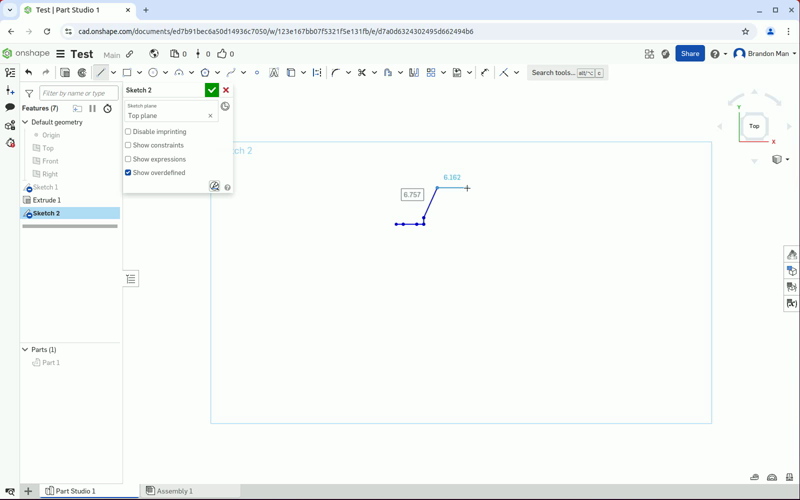
mouse_move(437, 176)
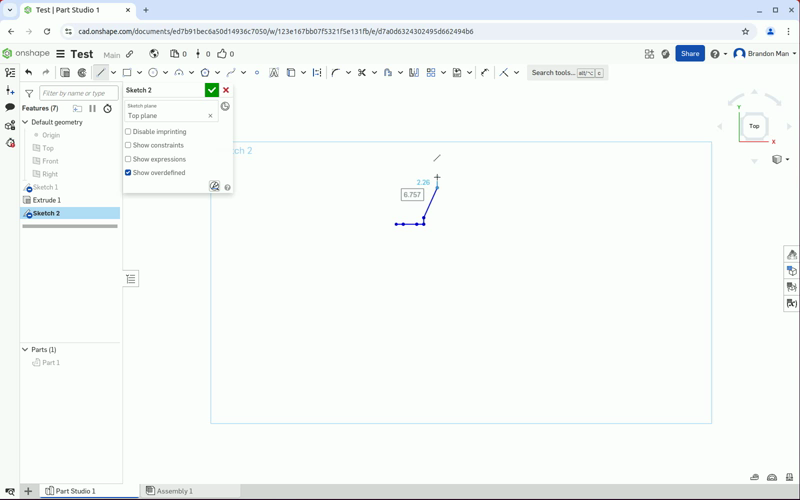
click(437, 176)
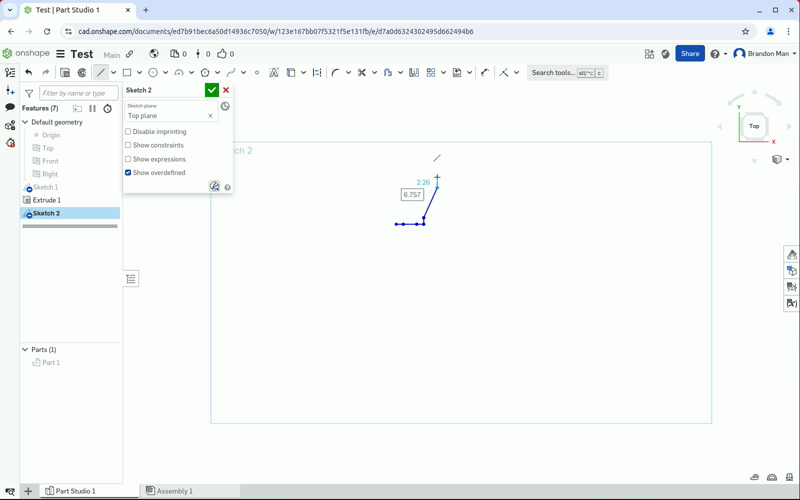
key_up(shift)
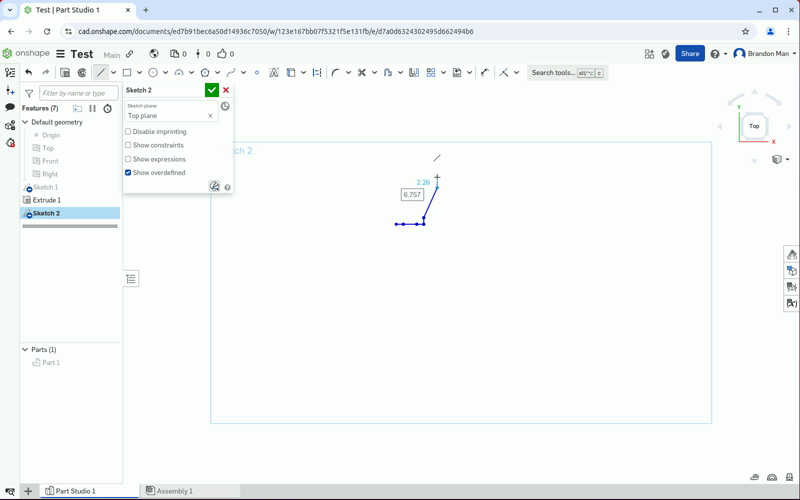
key(esc)
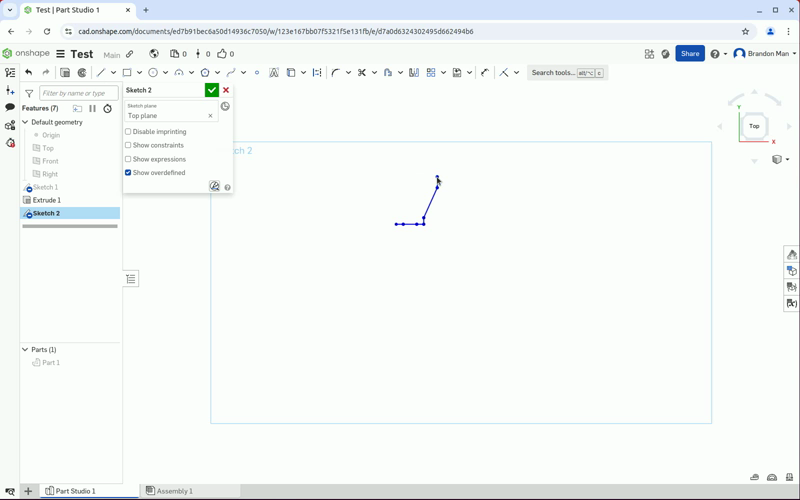
key(a)
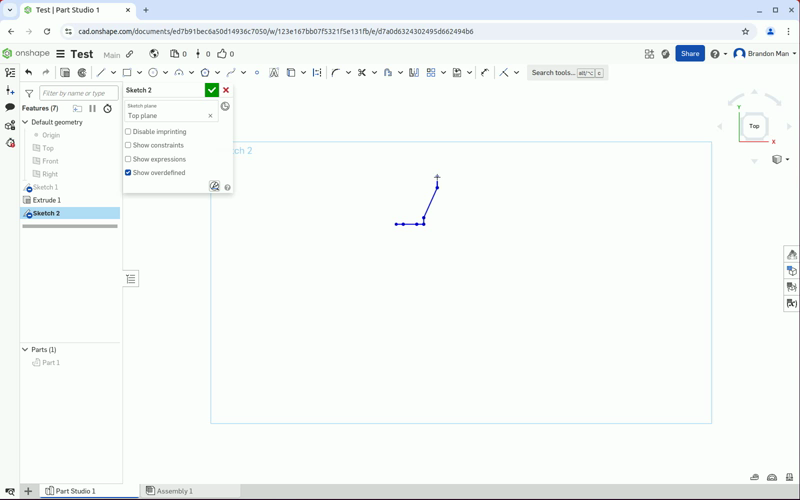
mouse_move(437, 176)
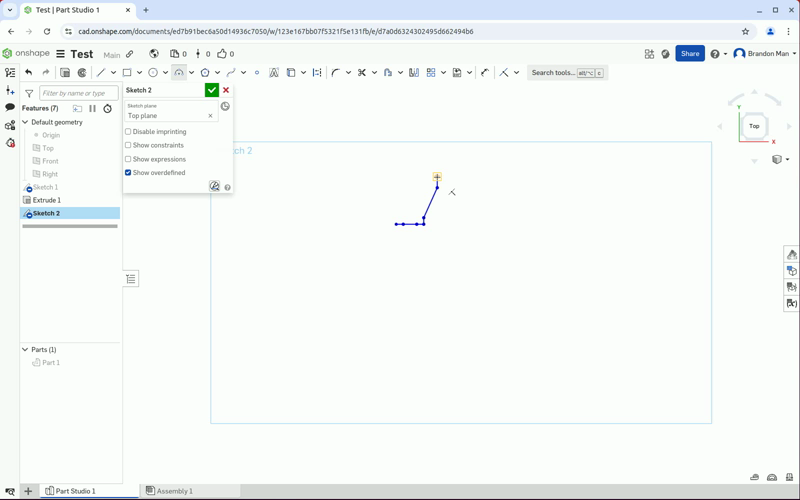
click(437, 176)
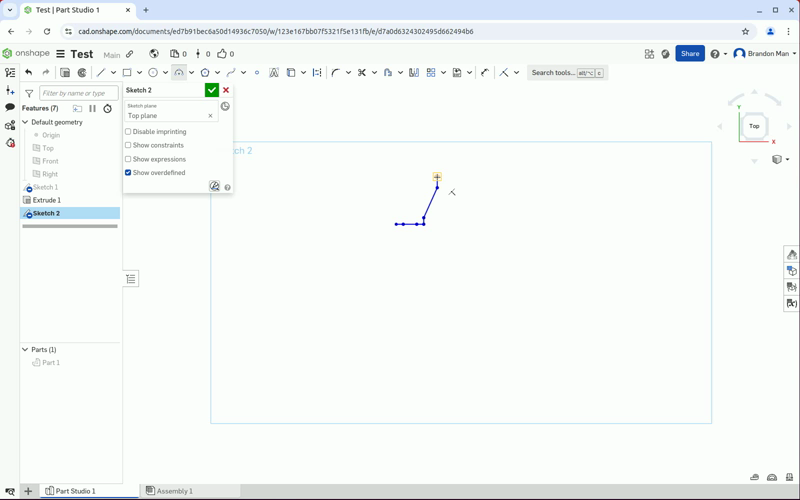
key_down(shift)
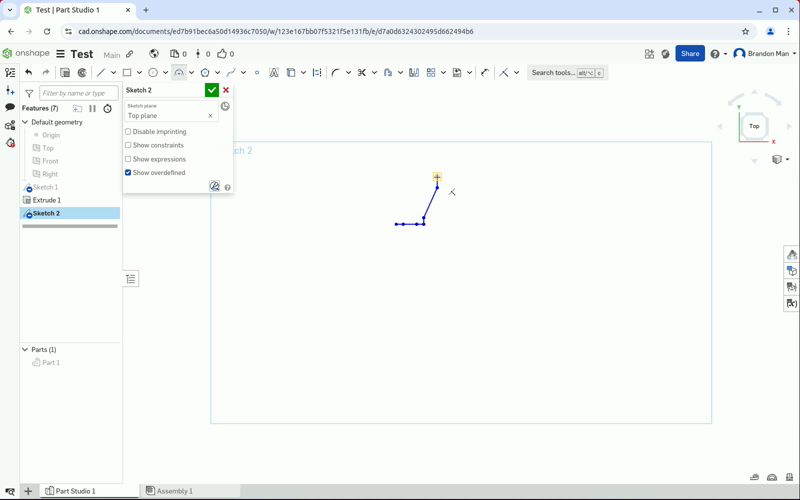
mouse_move(425, 172)
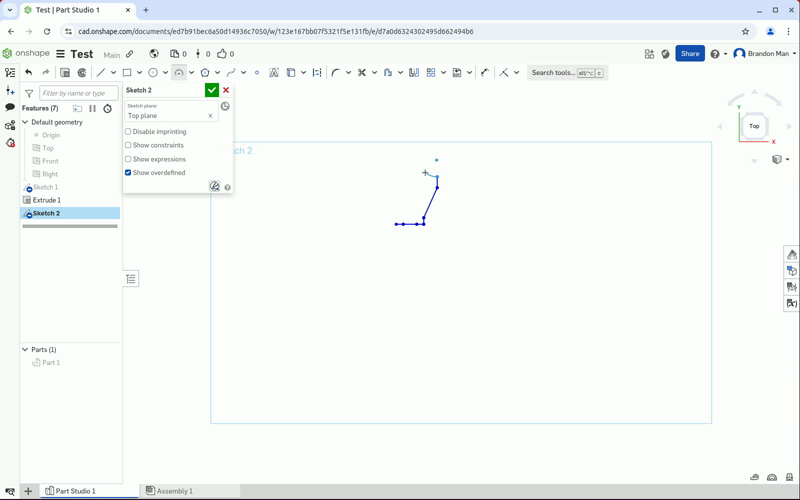
click(425, 172)
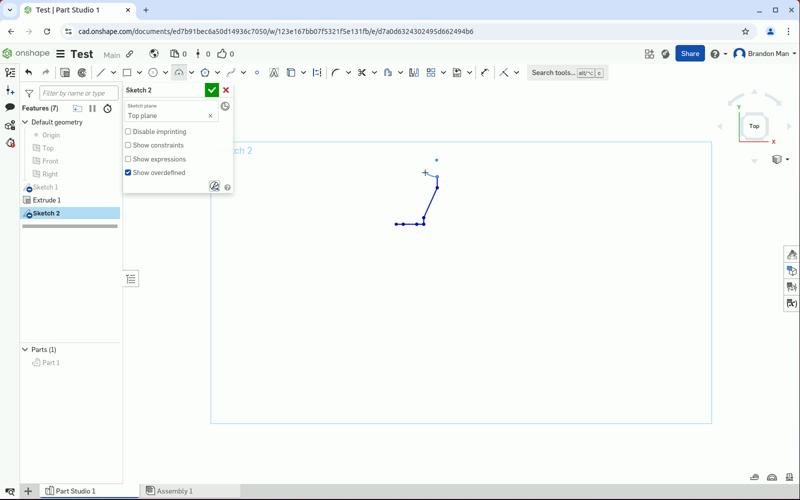
mouse_move(432, 170)
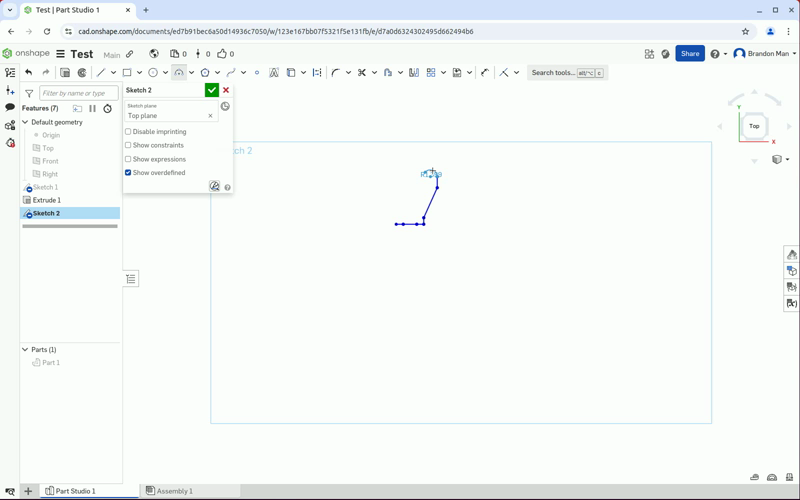
click(432, 170)
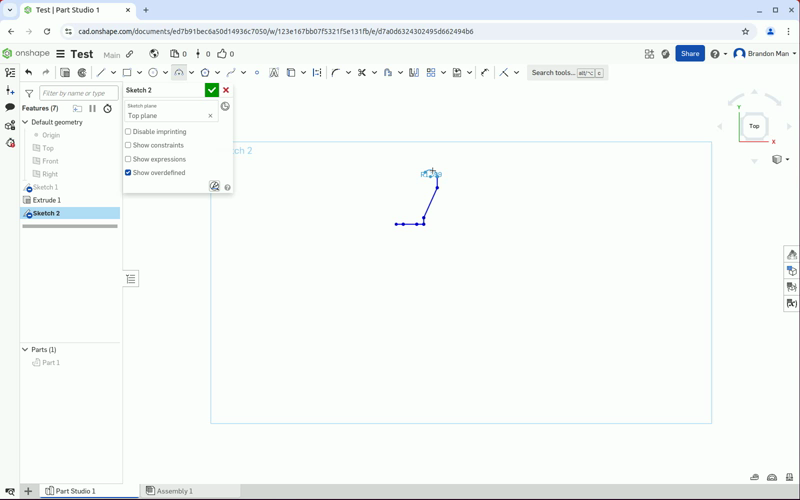
key_up(shift)
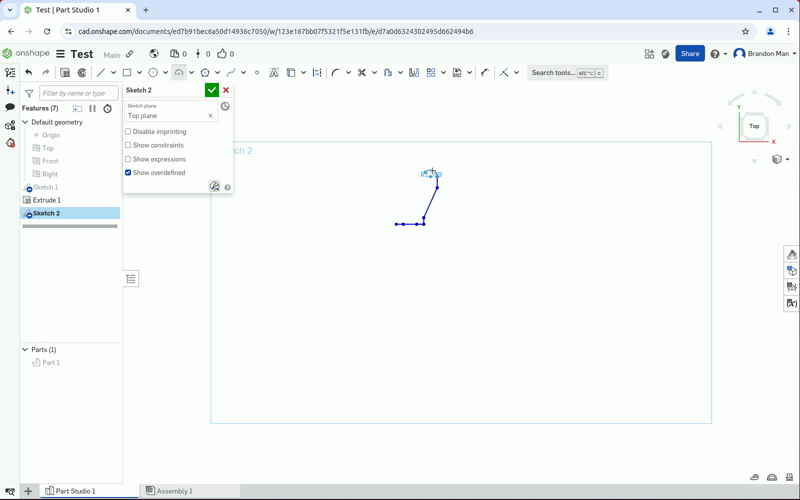
key(esc)
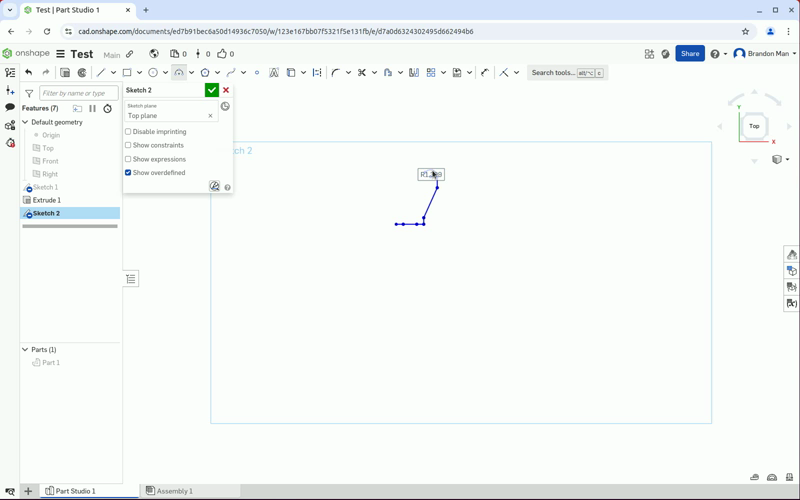
key(l)
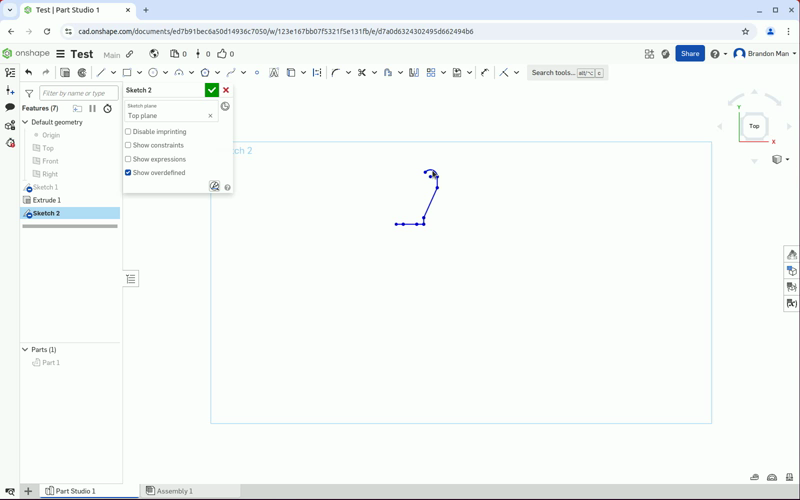
mouse_move(425, 172)
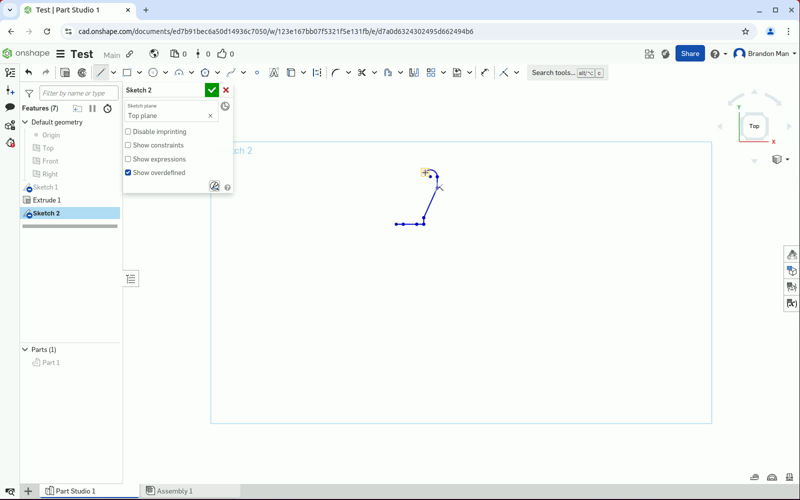
click(425, 172)
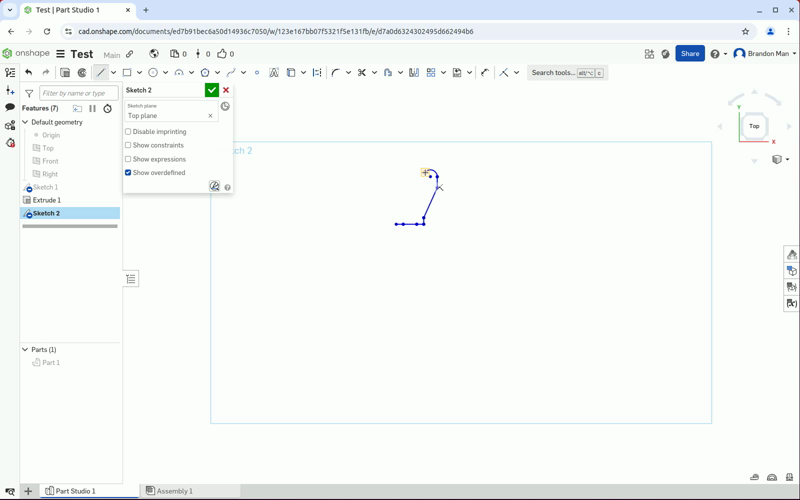
key_down(shift)
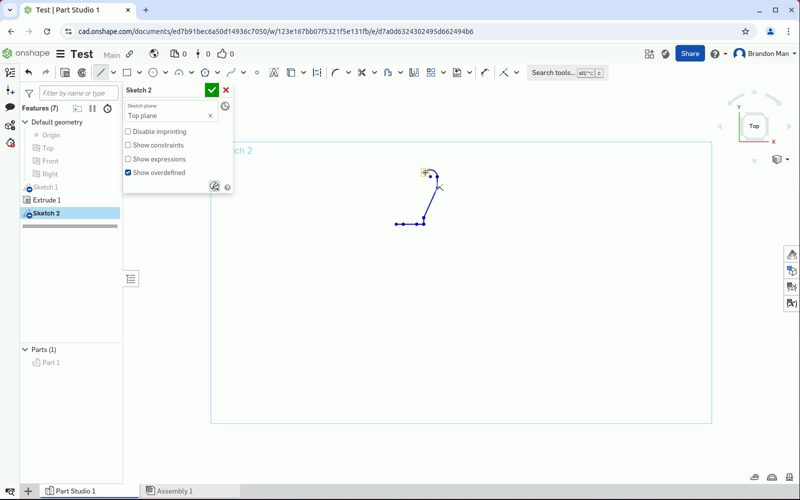
mouse_move(455, 172)
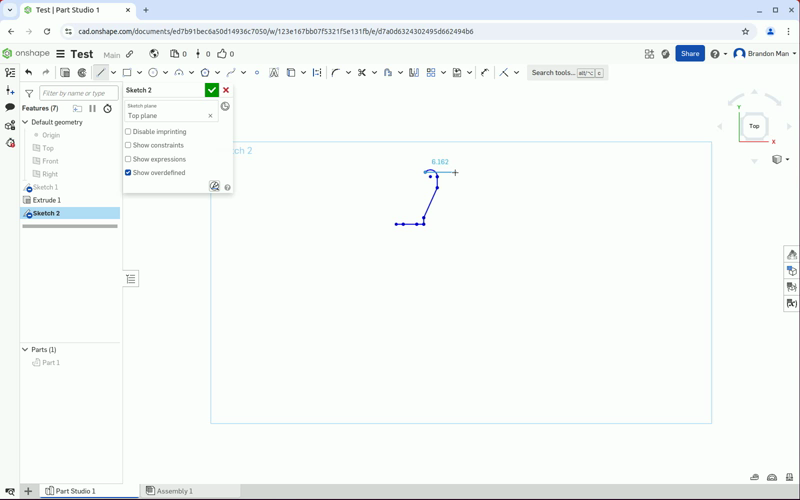
mouse_move(396, 210)
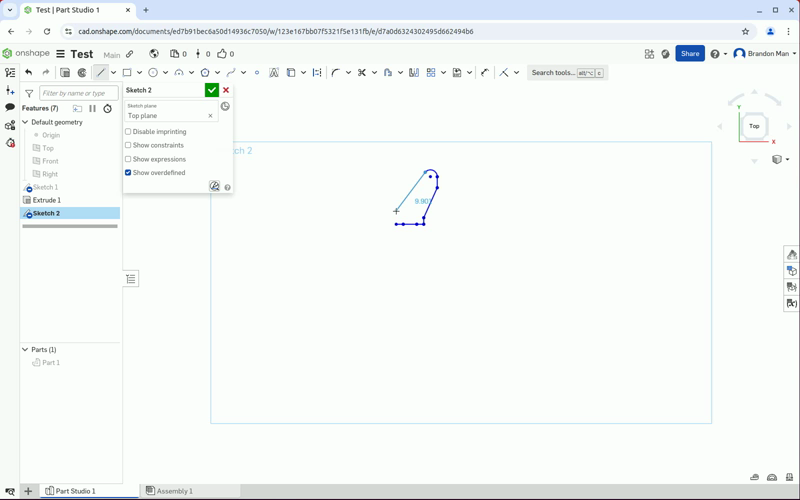
click(396, 210)
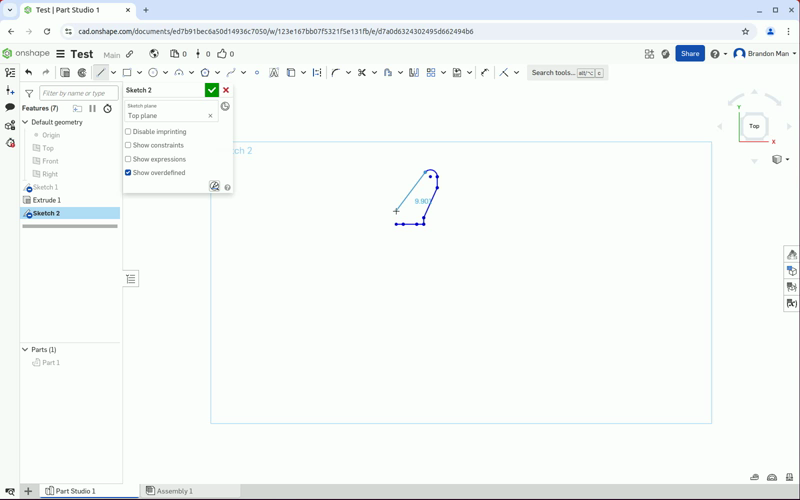
key_up(shift)
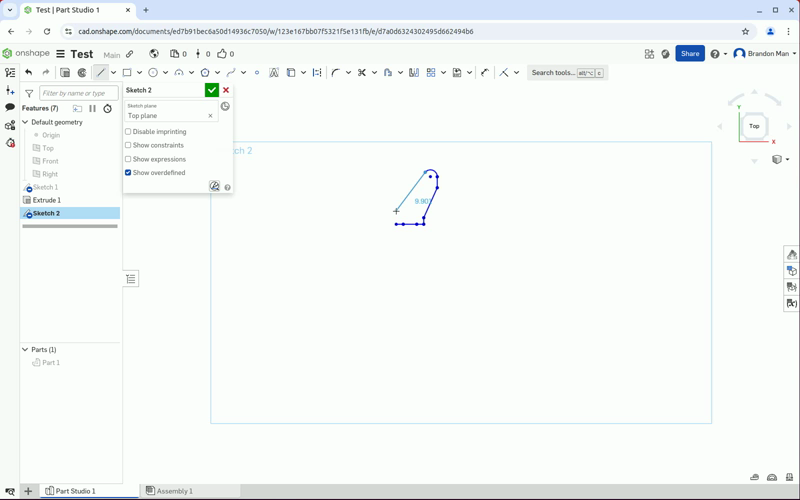
mouse_move(426, 210)
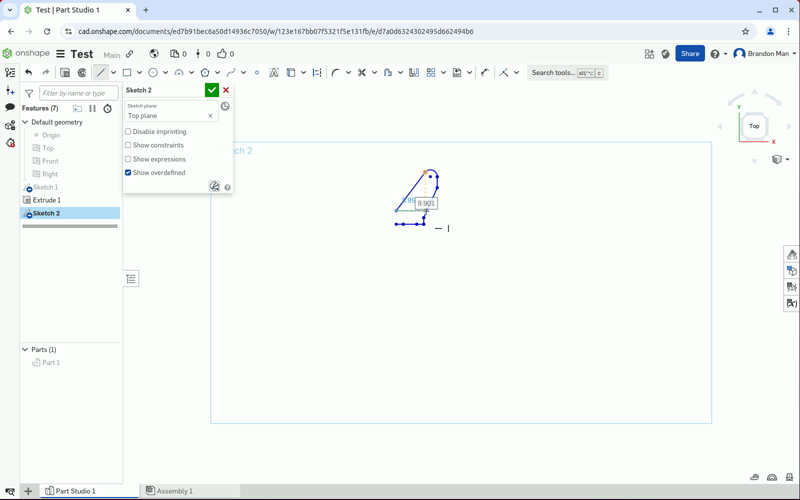
key_down(shift)
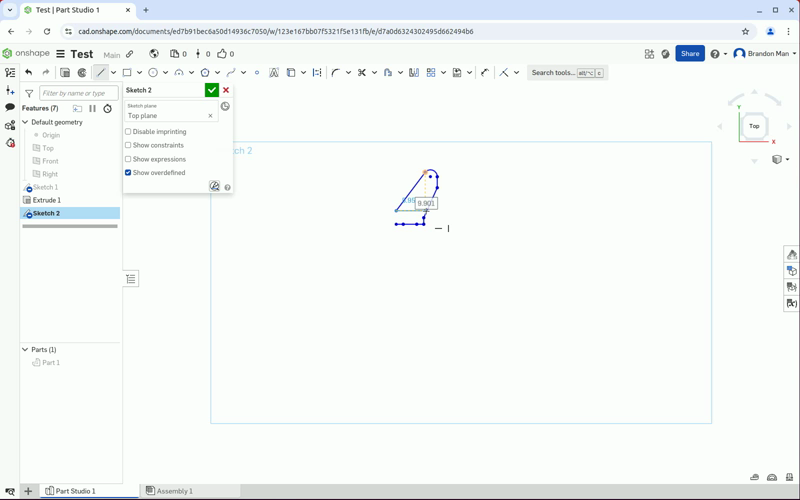
mouse_move(396, 224)
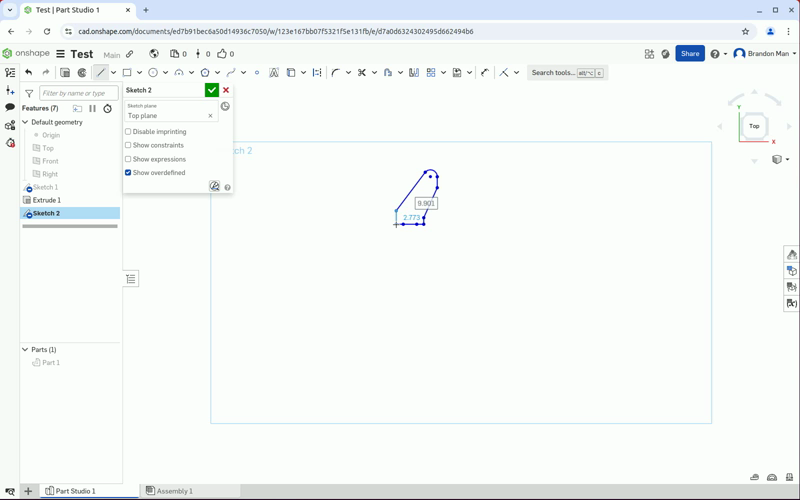
key_up(shift)
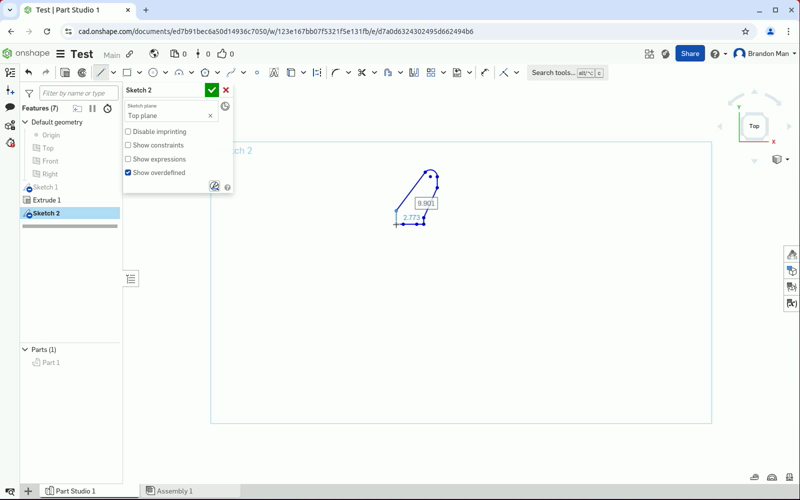
click(396, 224)
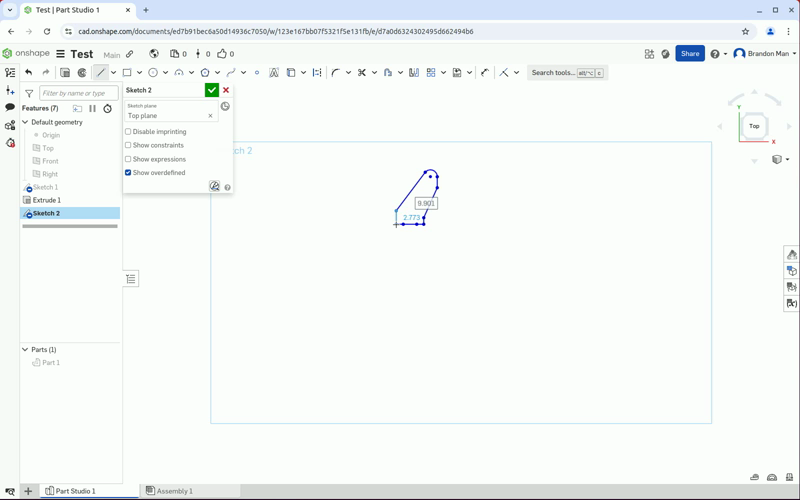
key(esc)
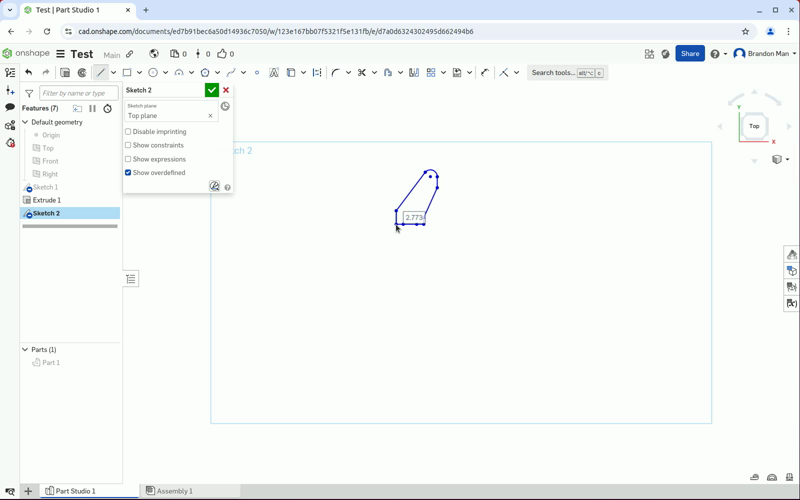
key(c)
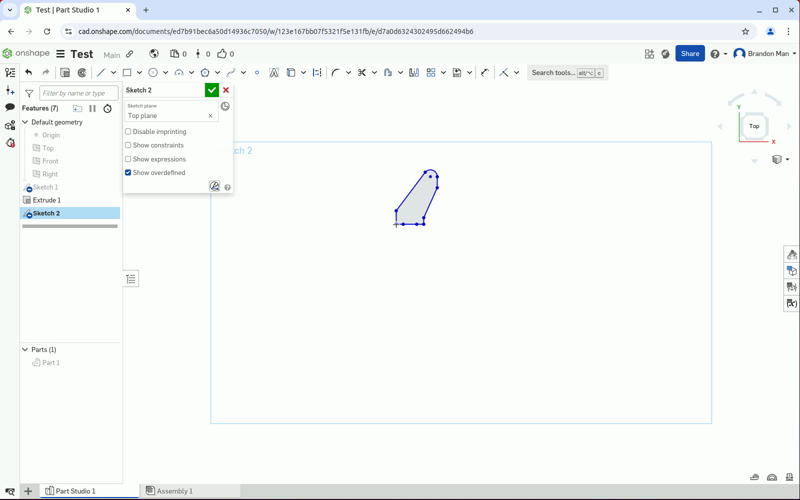
key_down(shift)
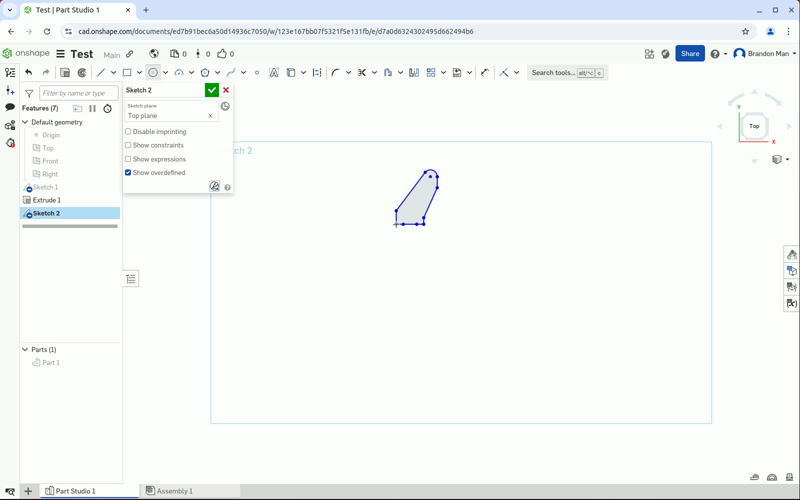
mouse_move(430, 190)
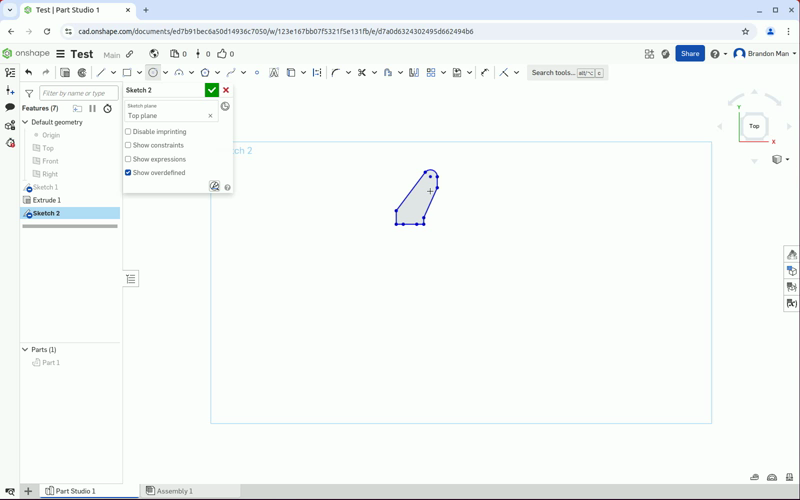
click(430, 190)
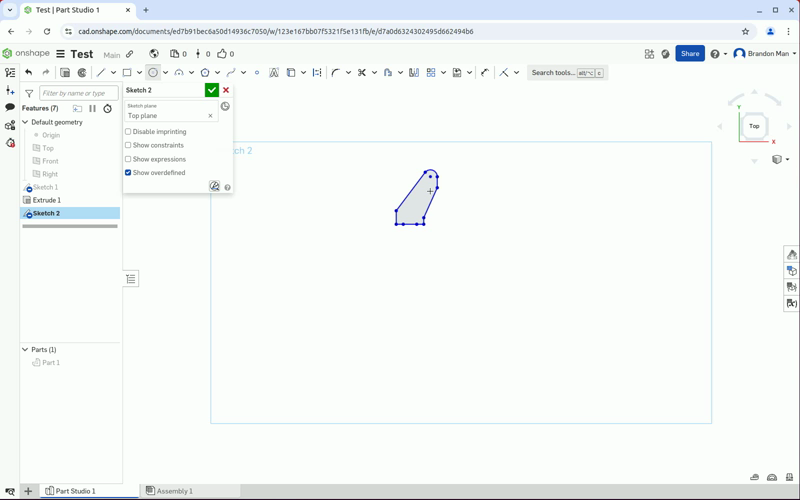
key_up(shift)
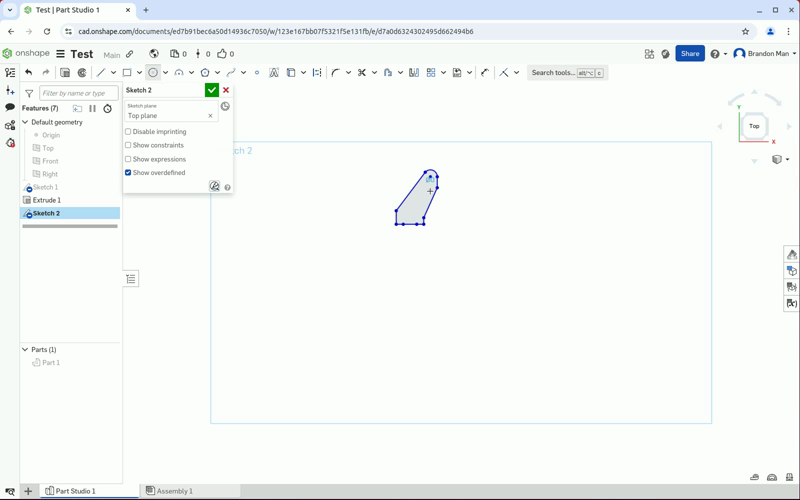
mouse_move(432, 190)
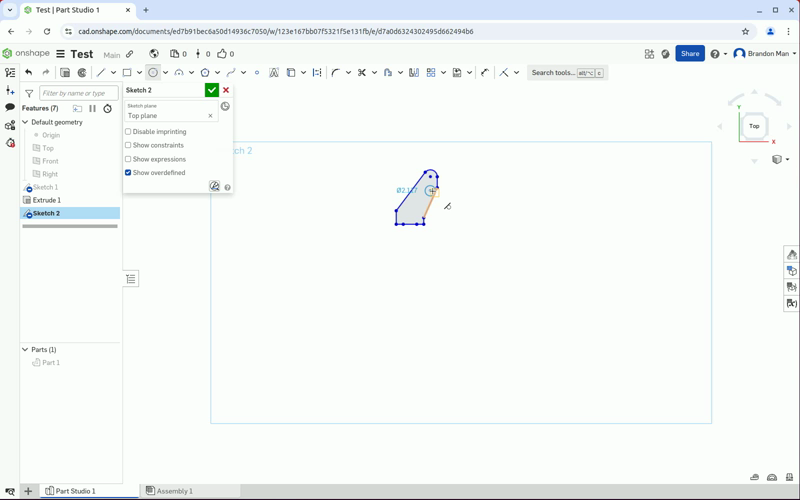
scroll(6)
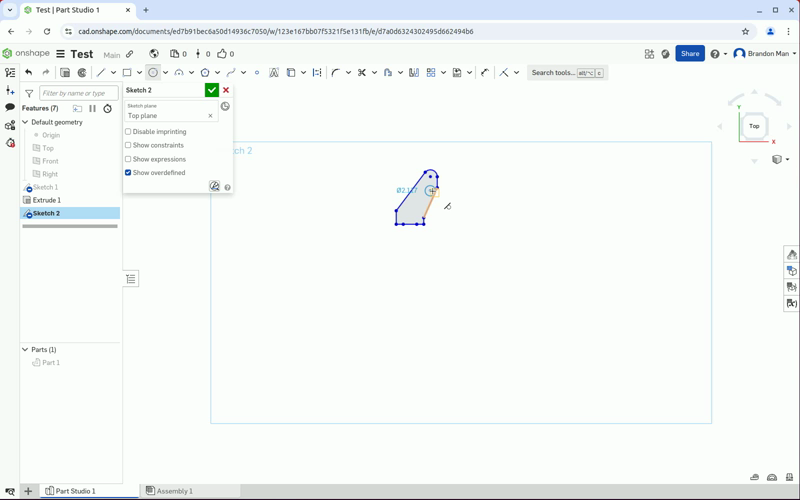
scroll(6)
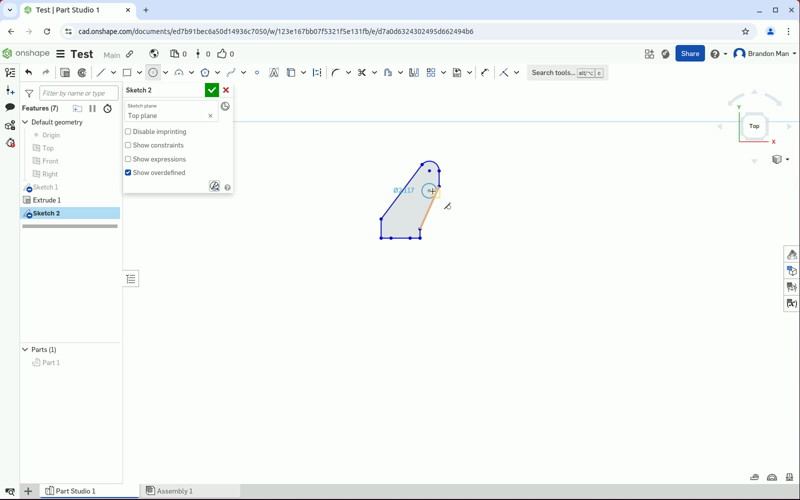
scroll(6)
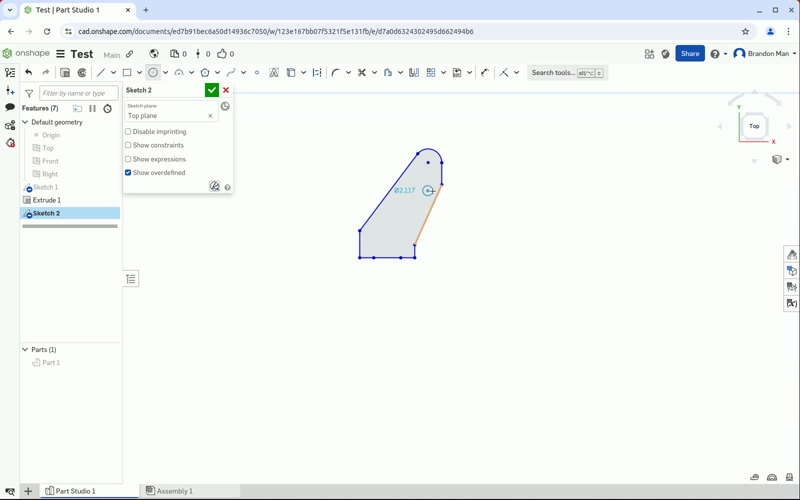
scroll(6)
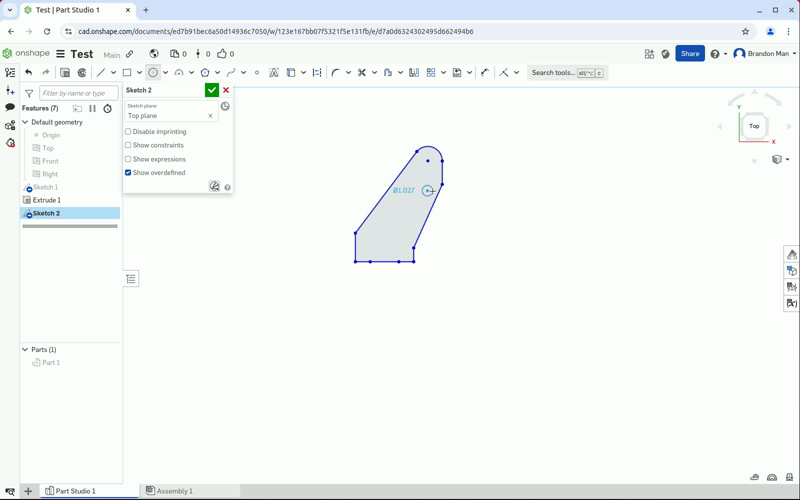
scroll(6)
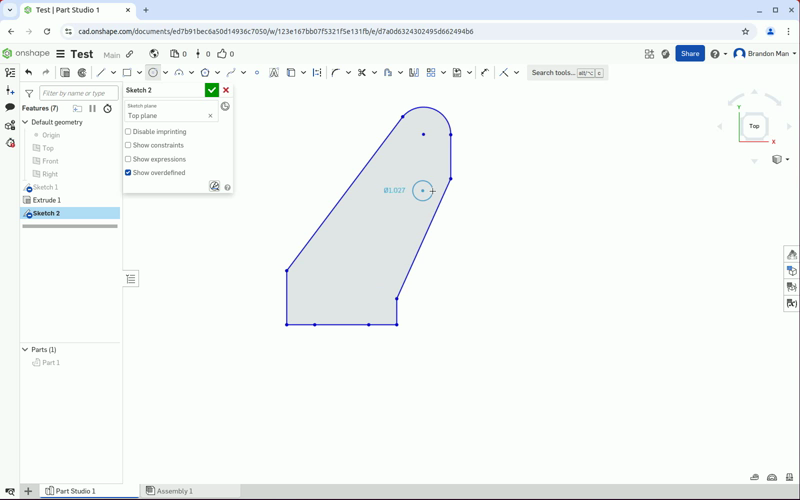
scroll(6)
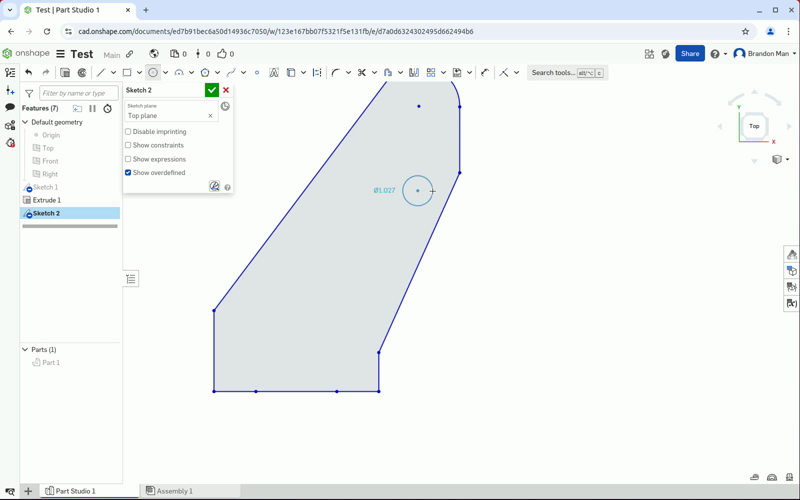
scroll(6)
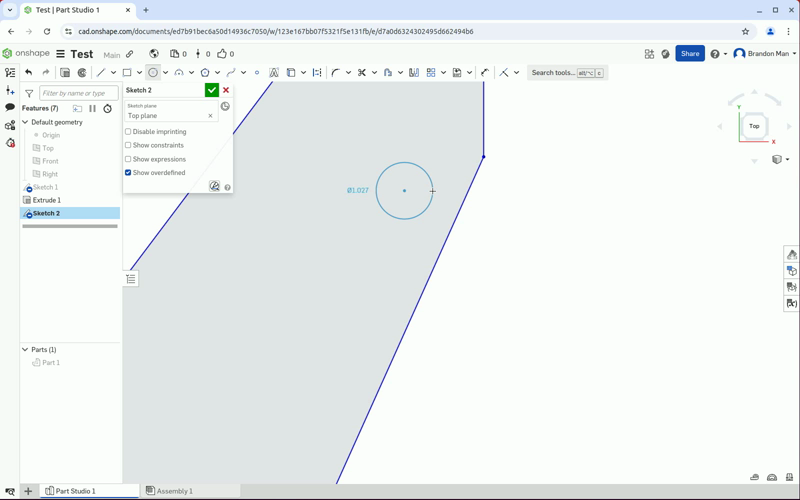
click(432, 190)
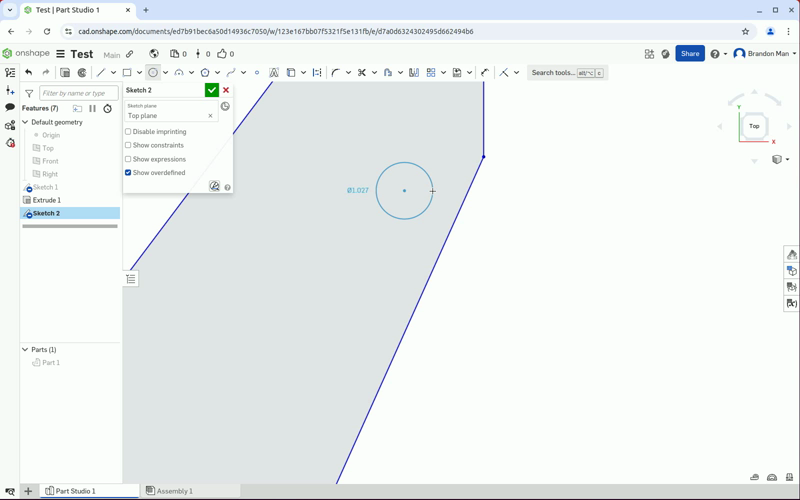
scroll(-6)
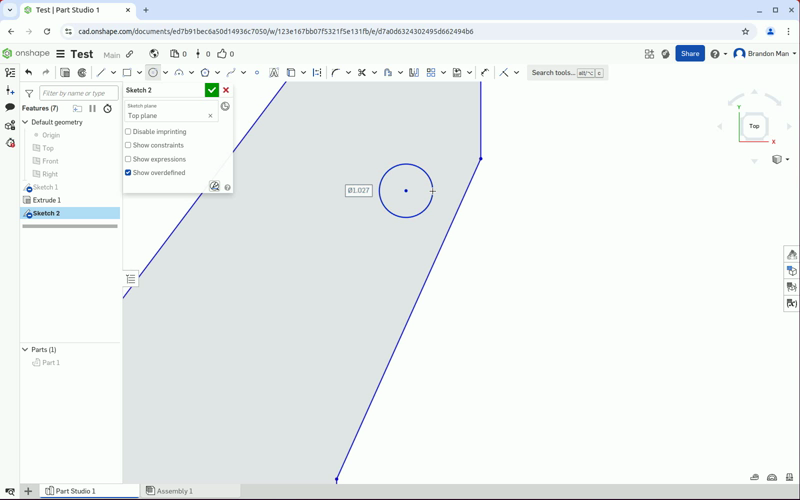
scroll(-6)
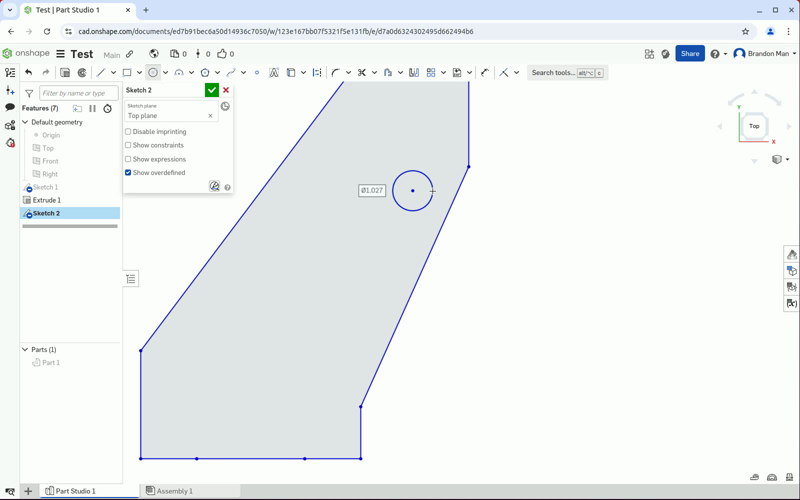
scroll(-6)
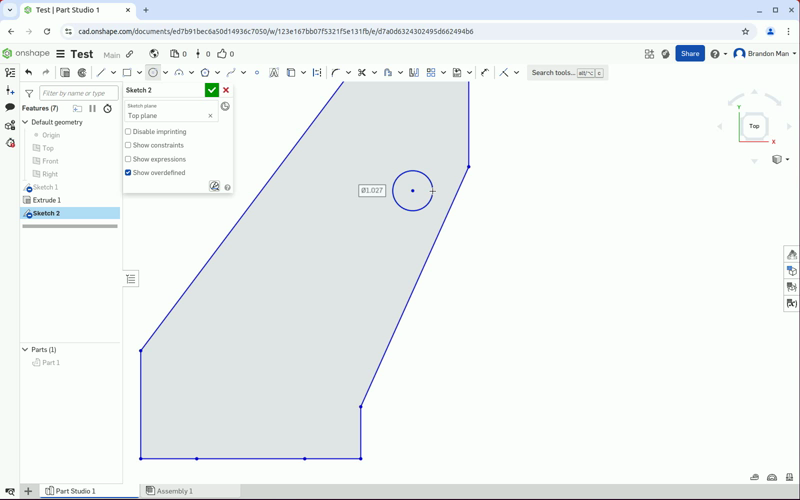
scroll(-6)
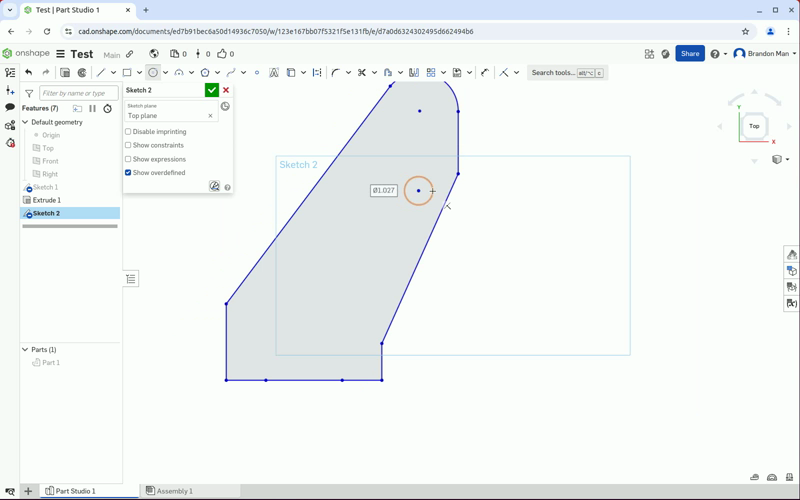
scroll(-6)
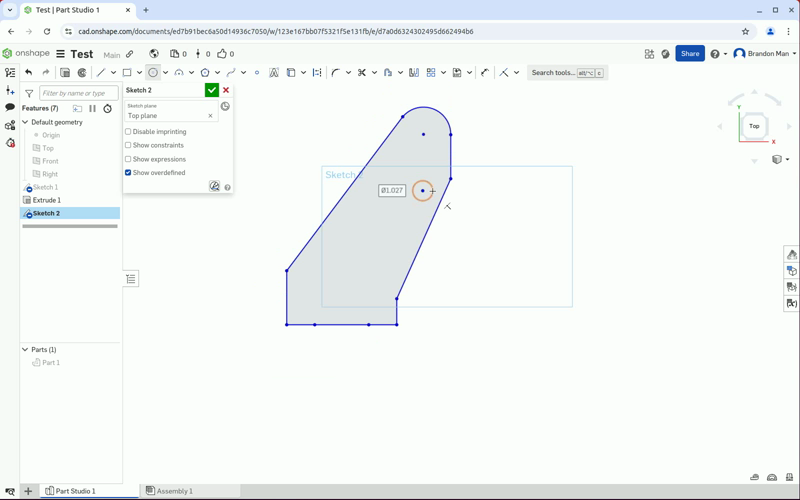
scroll(-6)
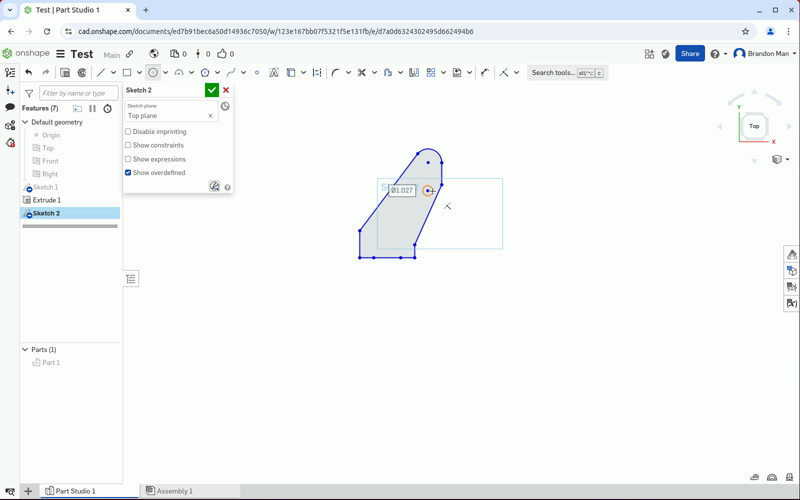
scroll(-6)
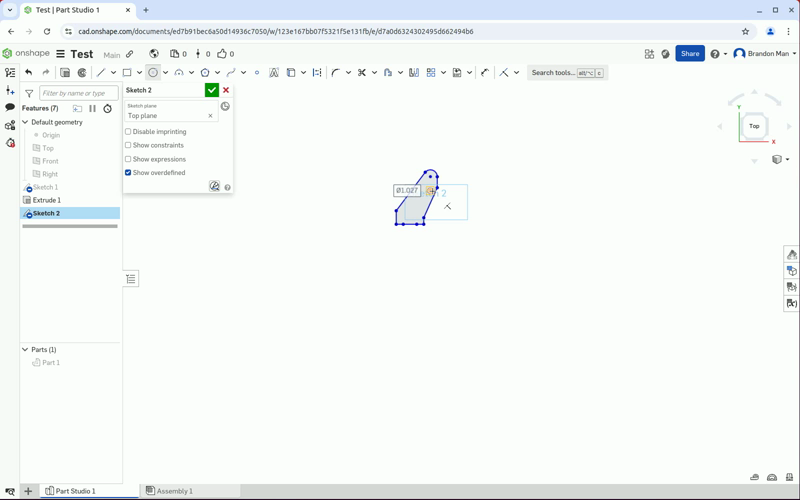
key(esc)
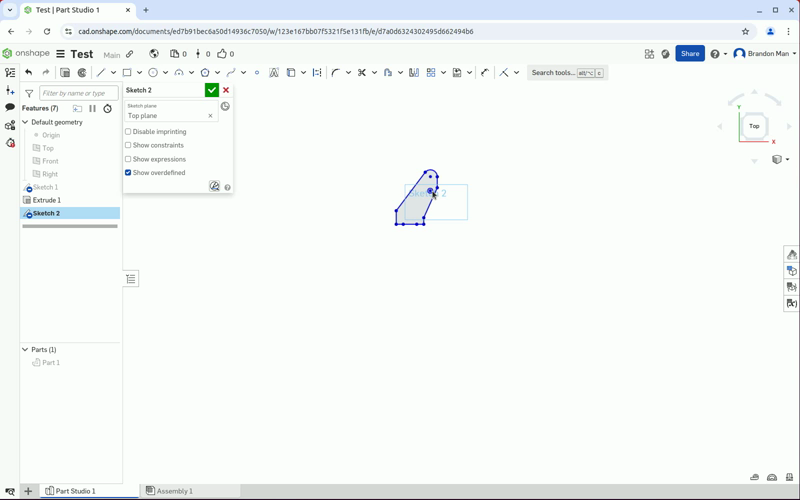
key(c)
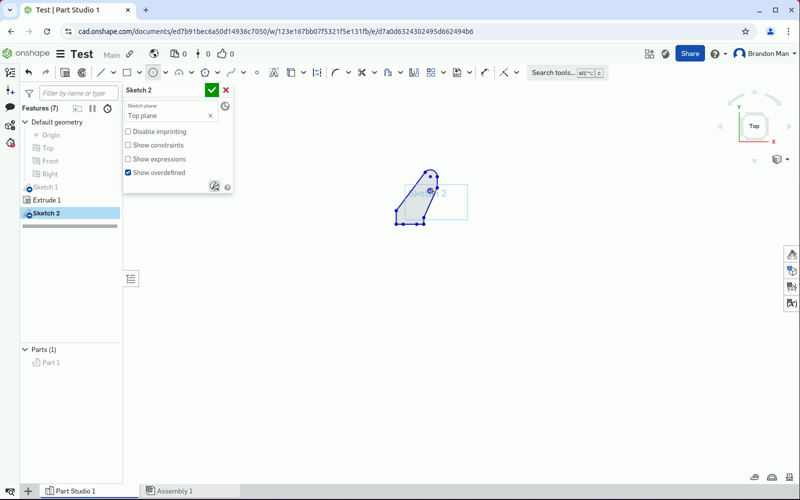
key_down(shift)
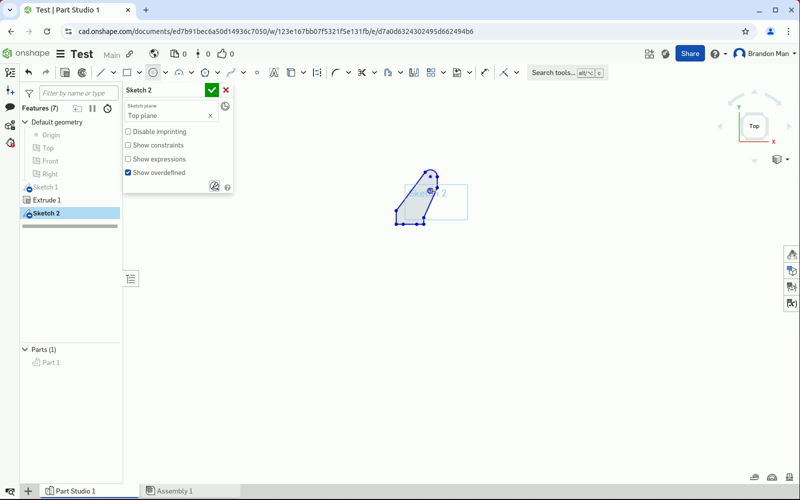
mouse_move(430, 183)
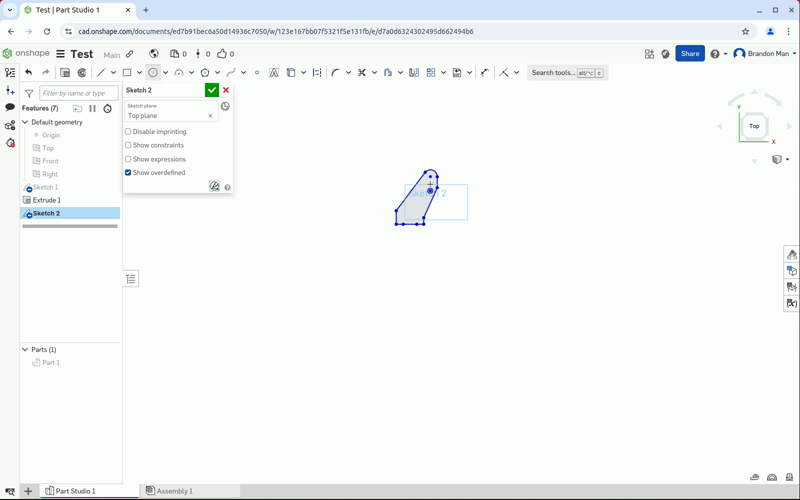
click(430, 183)
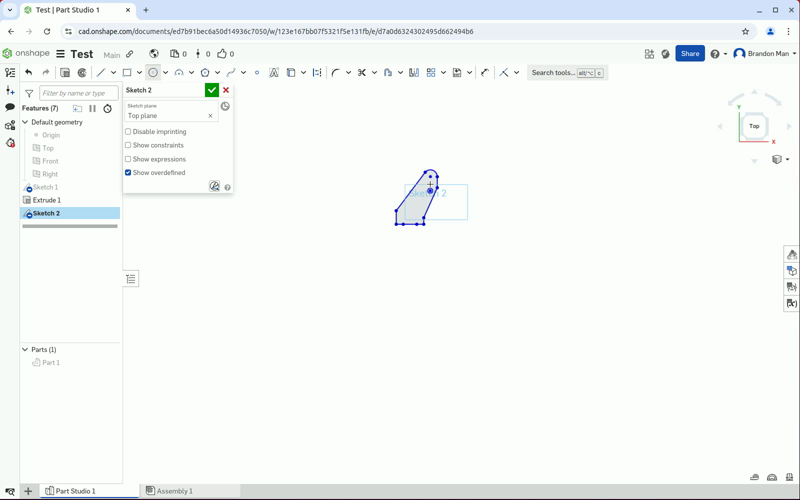
key_up(shift)
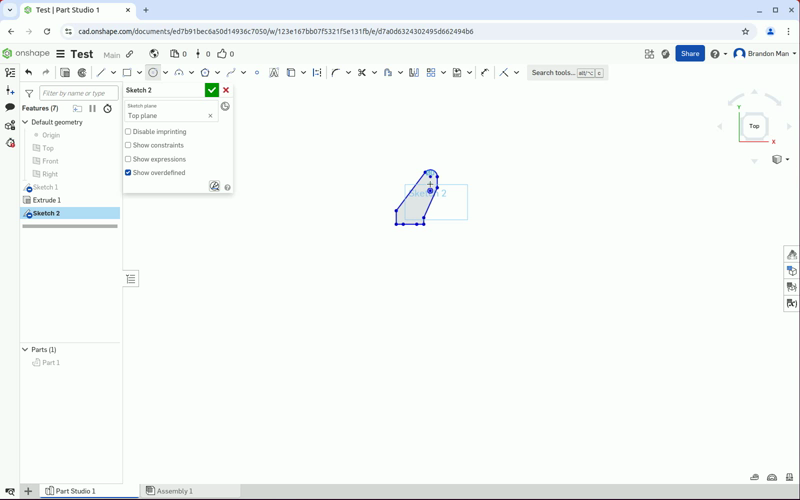
mouse_move(432, 183)
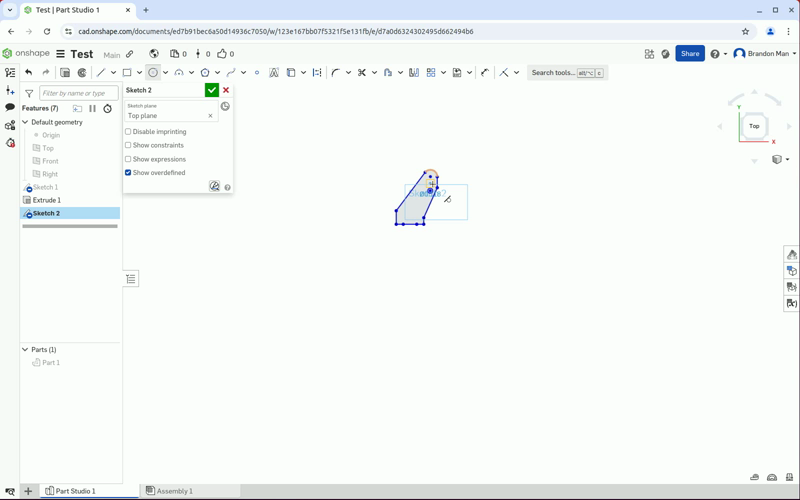
scroll(6)
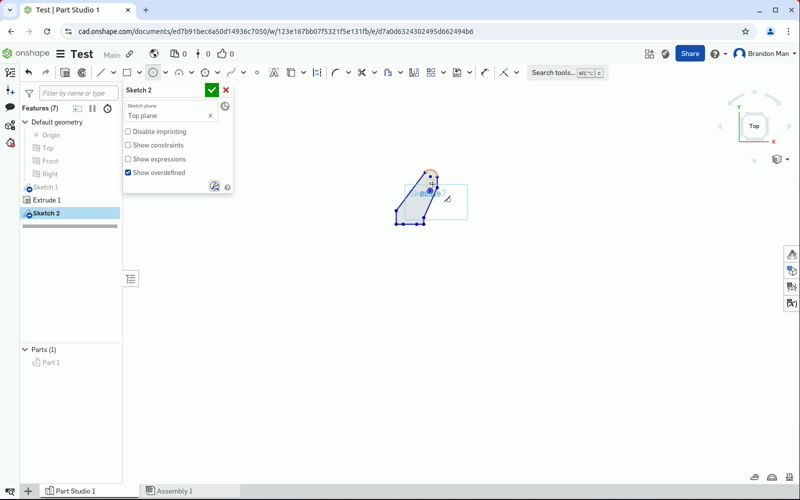
scroll(6)
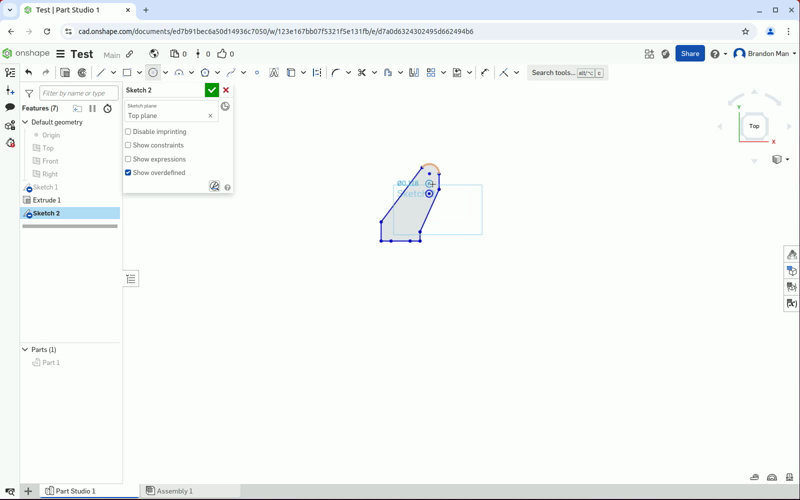
scroll(6)
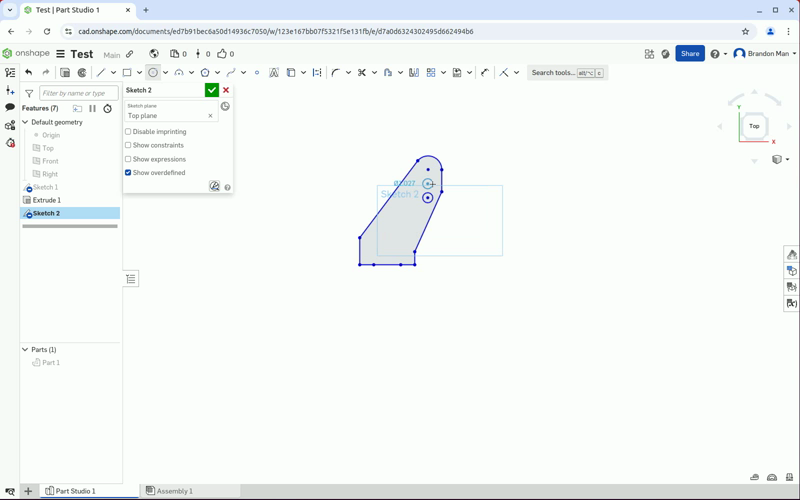
scroll(6)
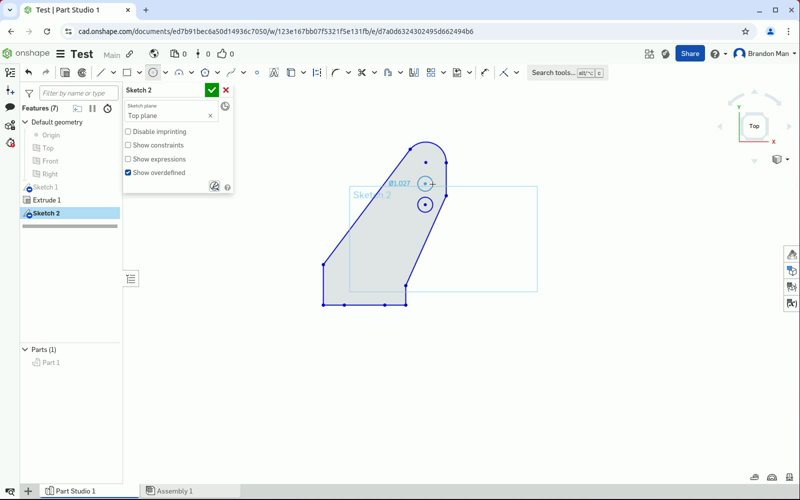
scroll(6)
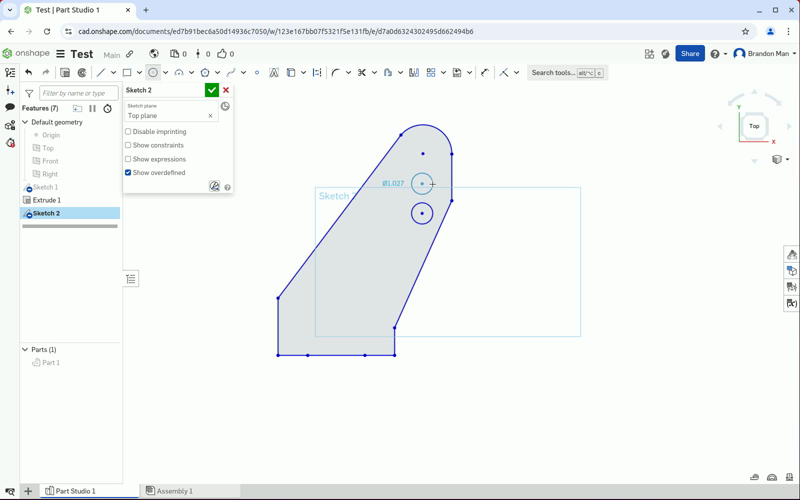
scroll(6)
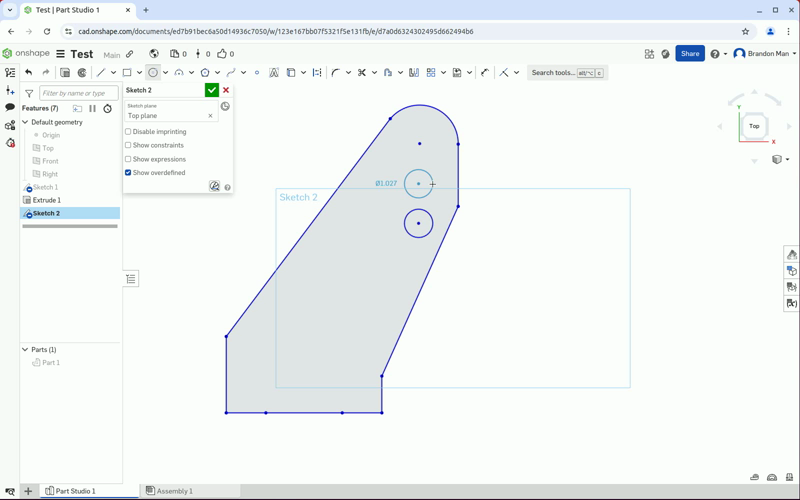
scroll(6)
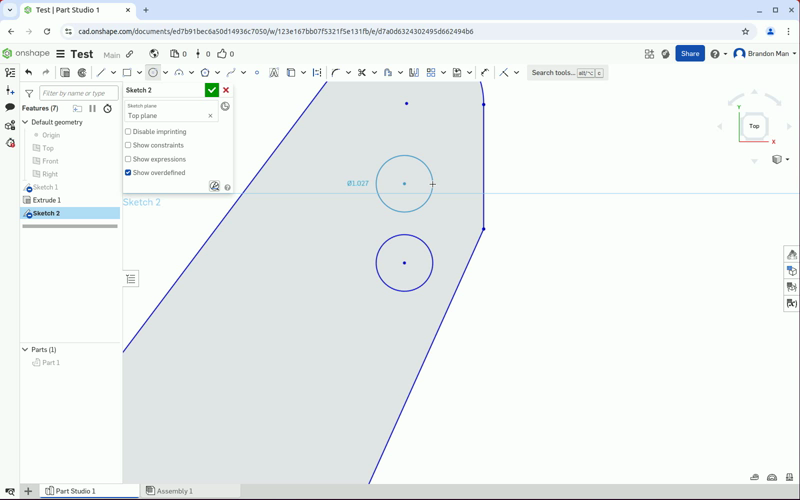
click(432, 183)
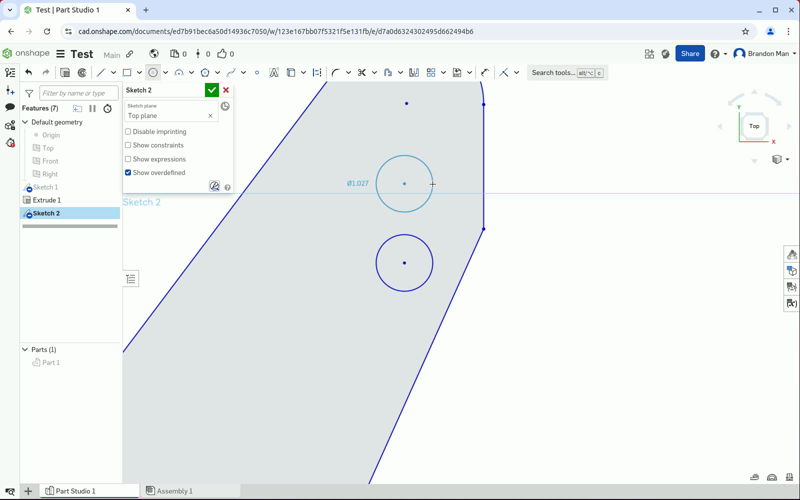
scroll(-6)
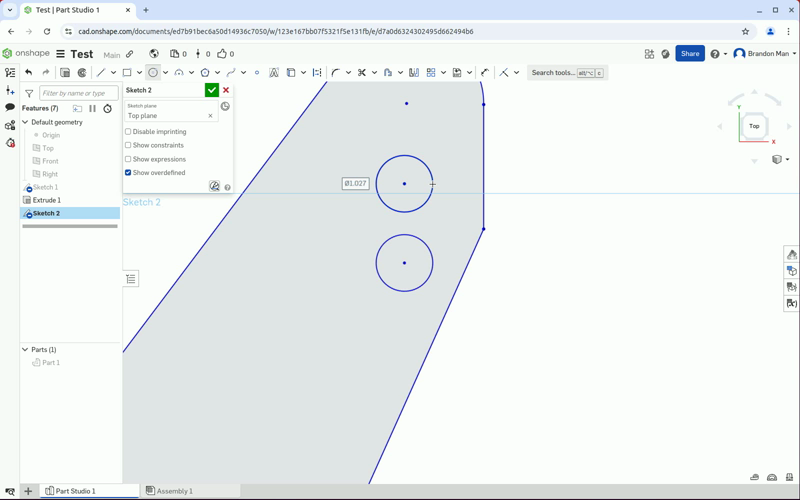
scroll(-6)
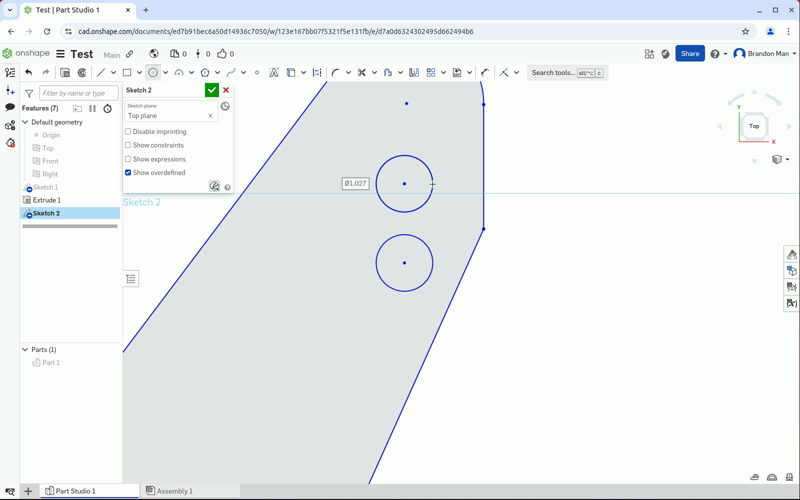
scroll(-6)
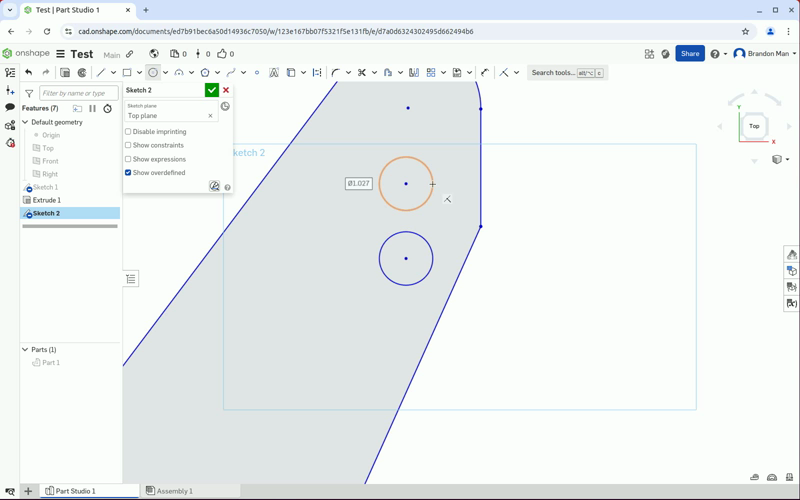
scroll(-6)
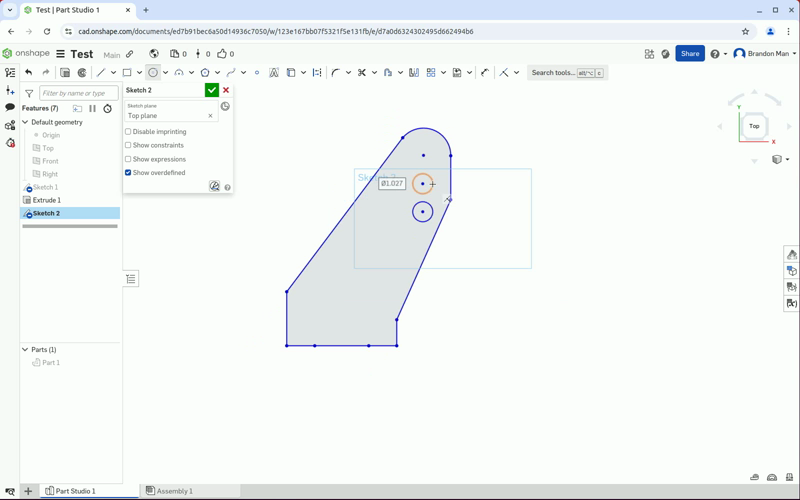
scroll(-6)
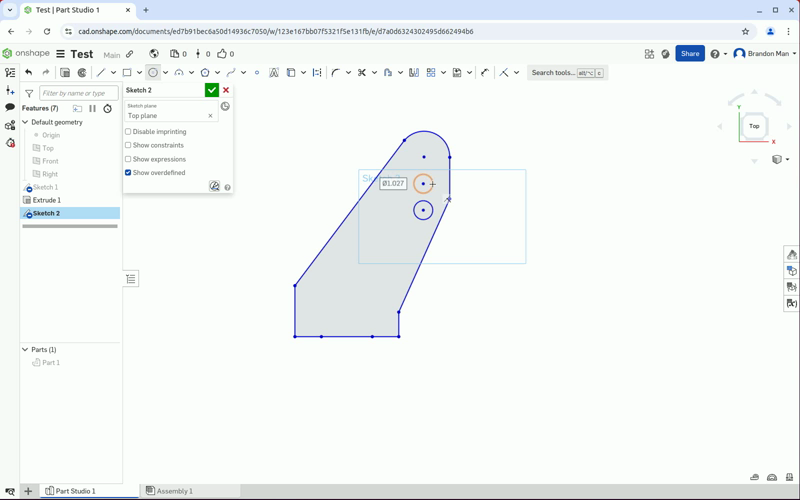
scroll(-6)
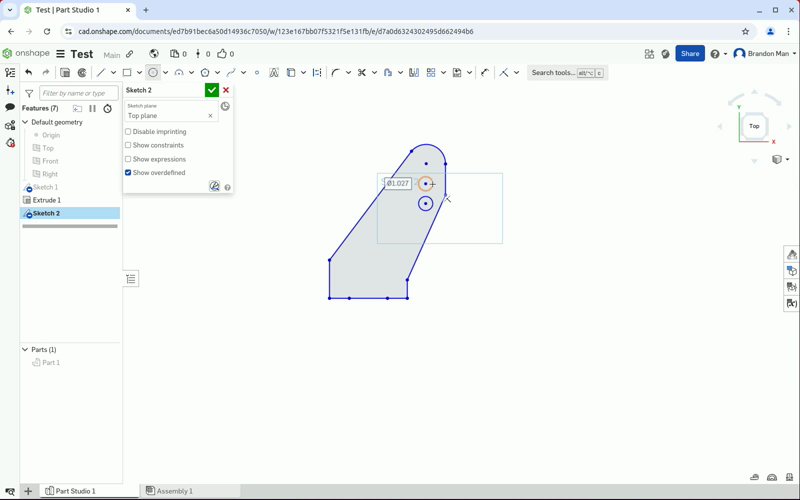
scroll(-6)
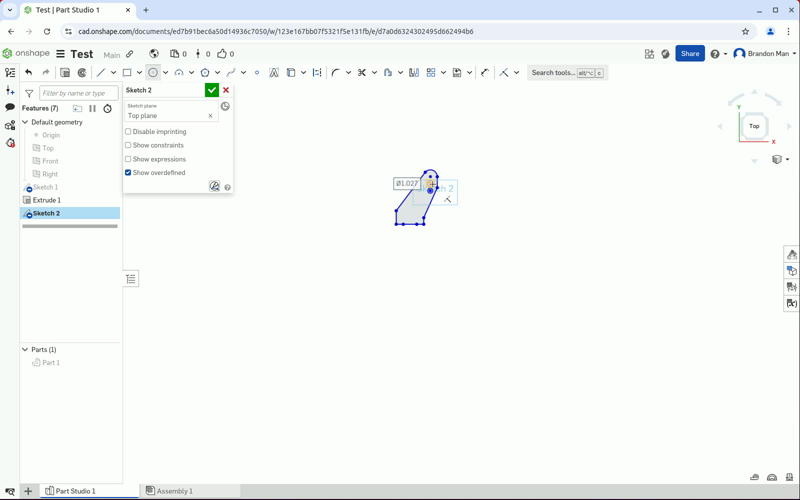
key(esc)
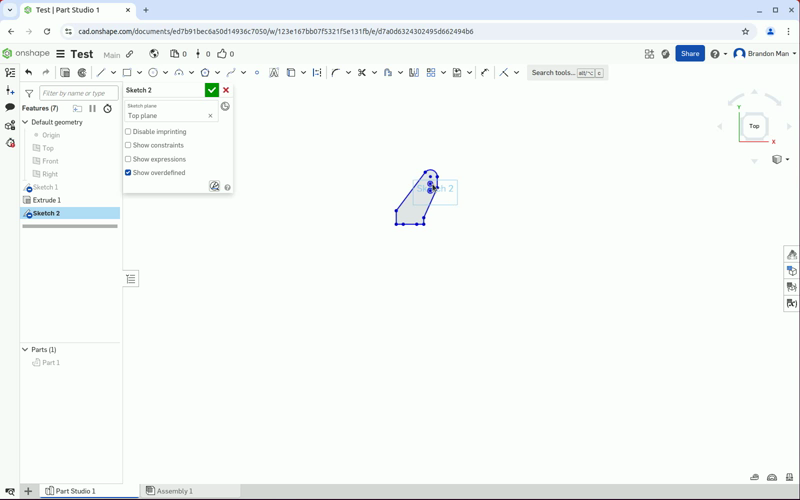
key(c)
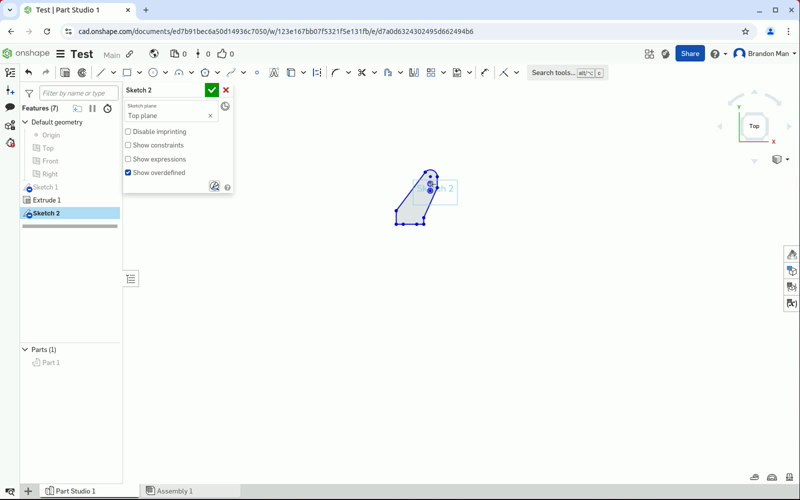
key_down(shift)
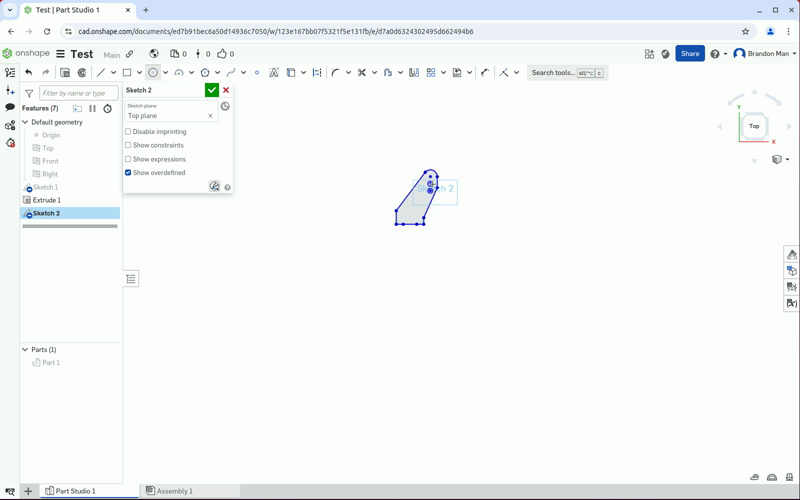
mouse_move(430, 176)
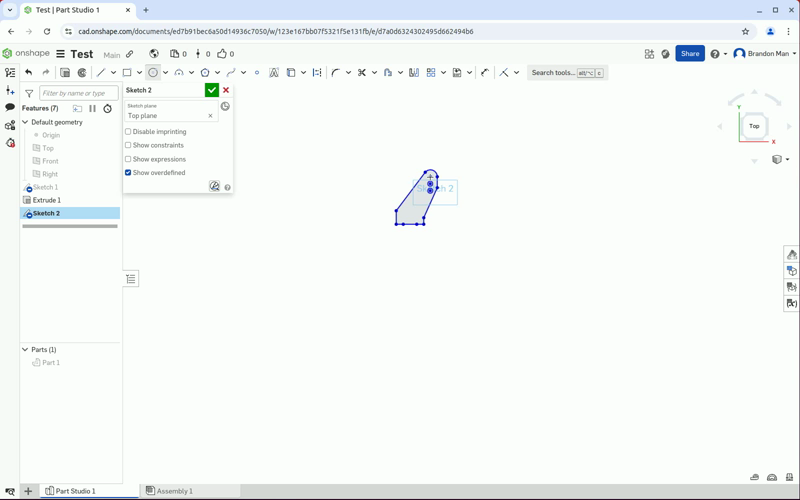
click(430, 176)
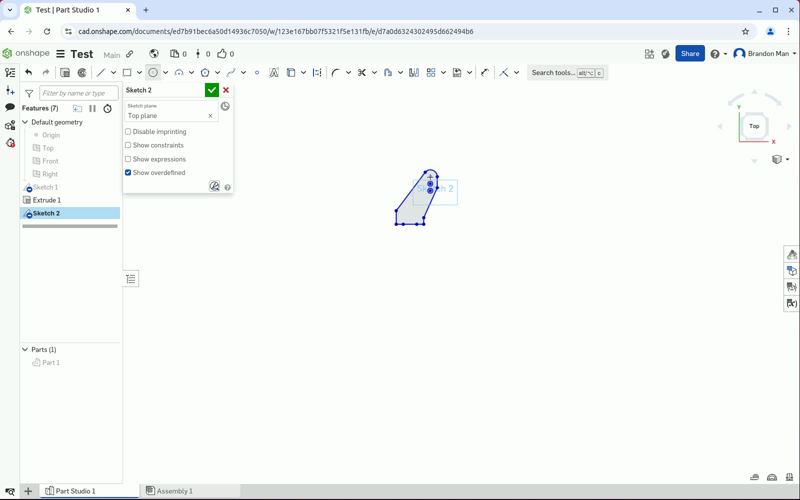
key_up(shift)
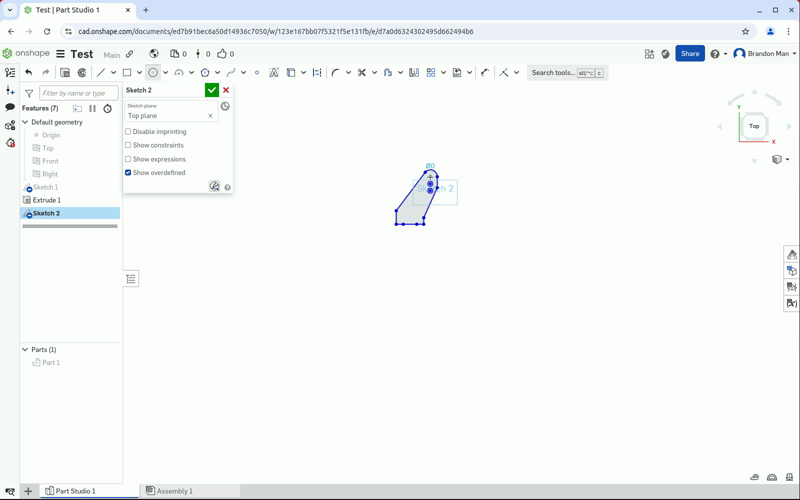
mouse_move(432, 176)
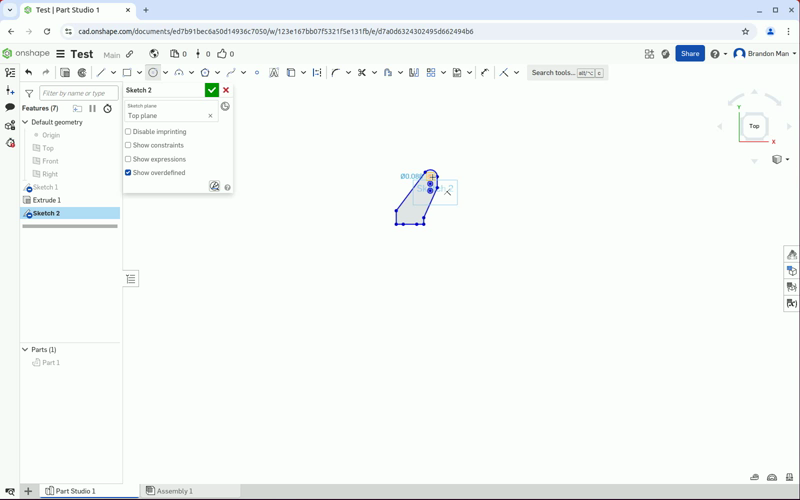
scroll(6)
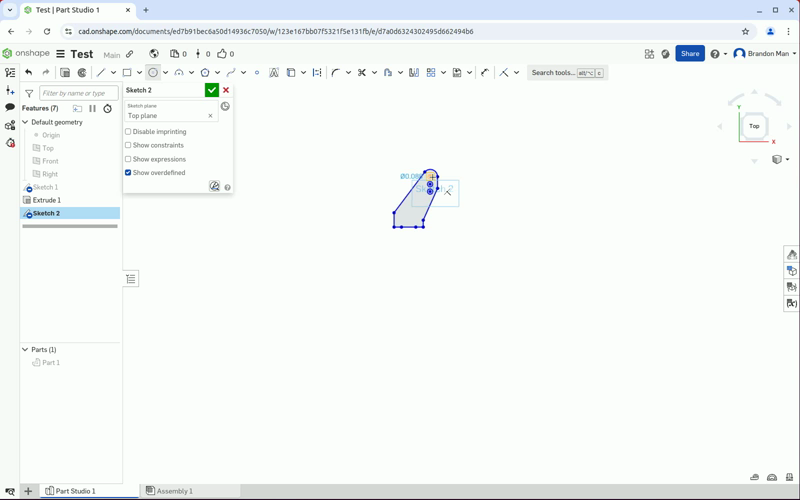
scroll(6)
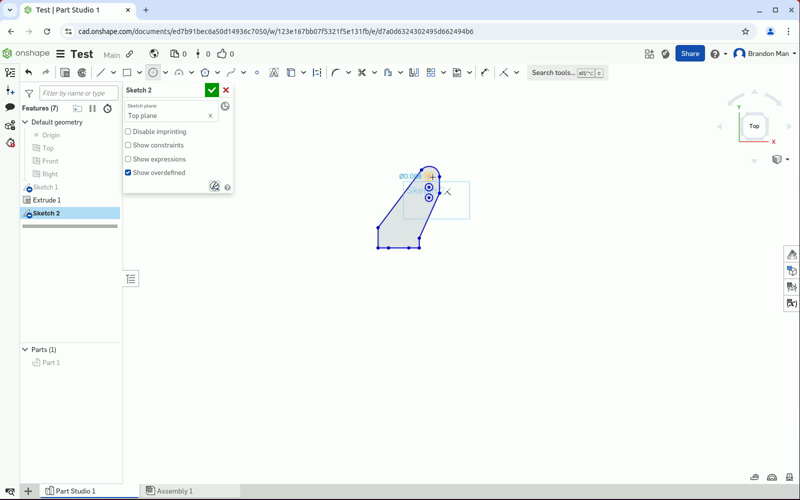
scroll(6)
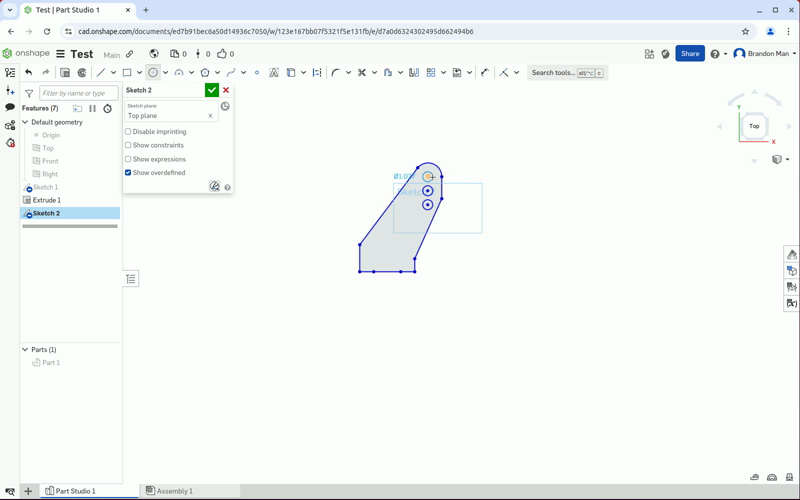
scroll(6)
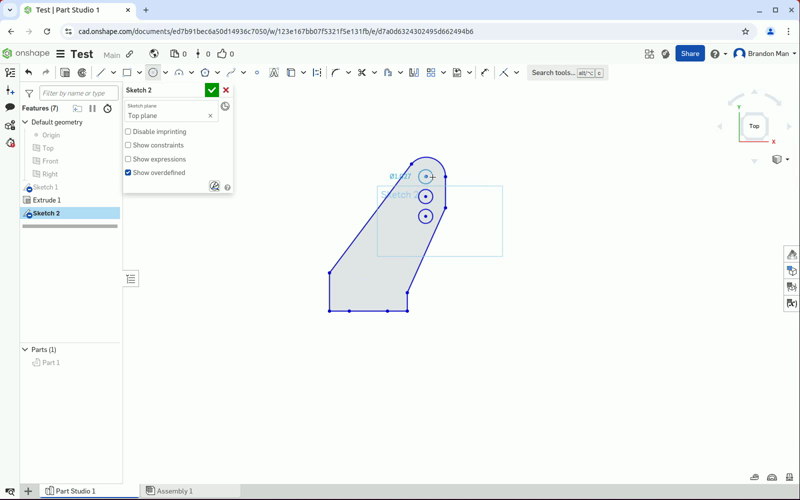
scroll(6)
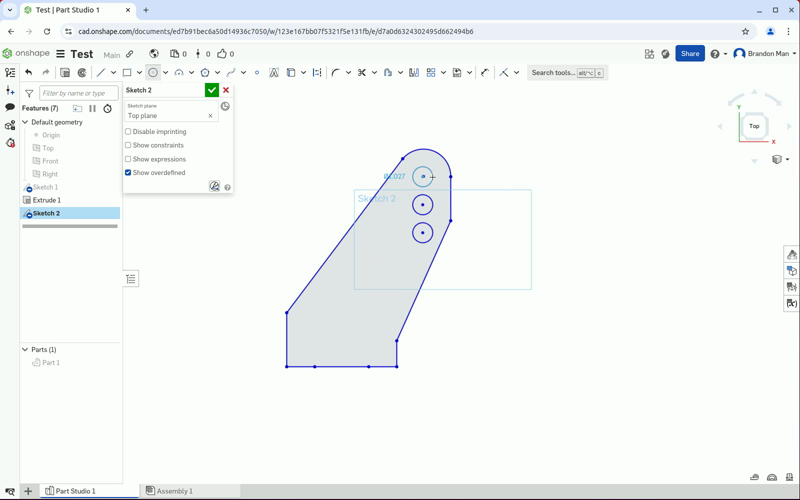
scroll(6)
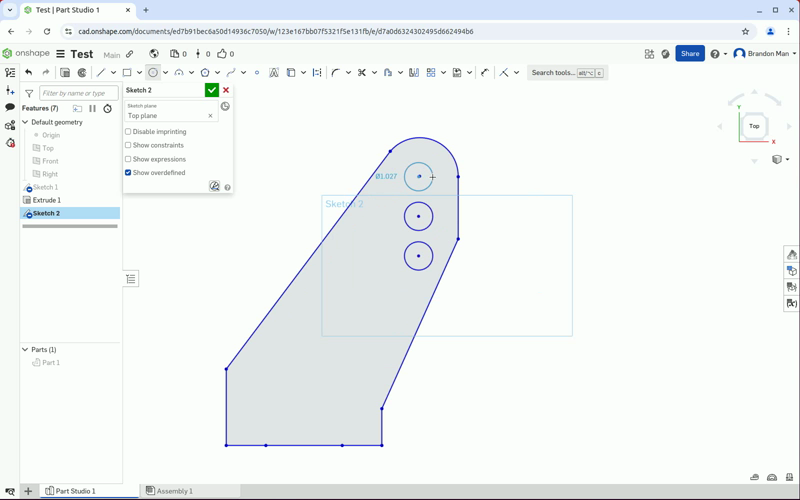
scroll(6)
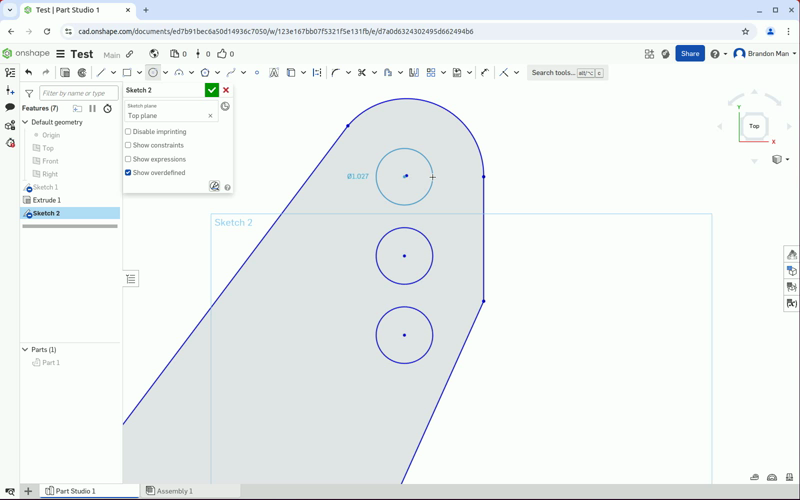
click(432, 176)
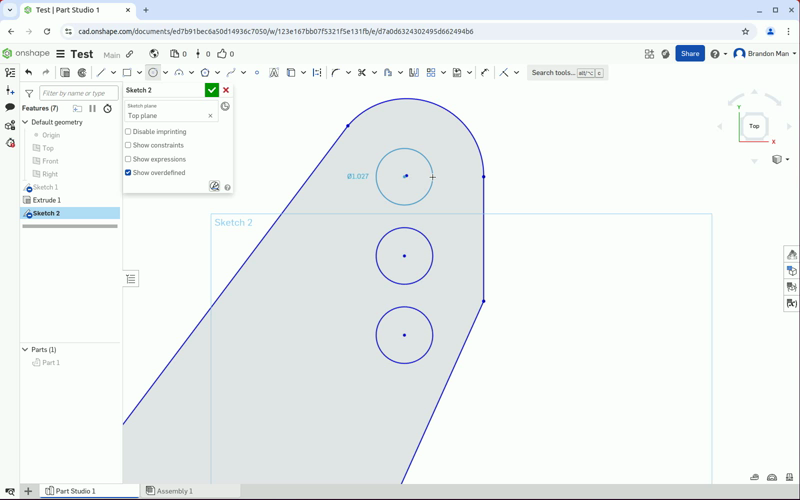
scroll(-6)
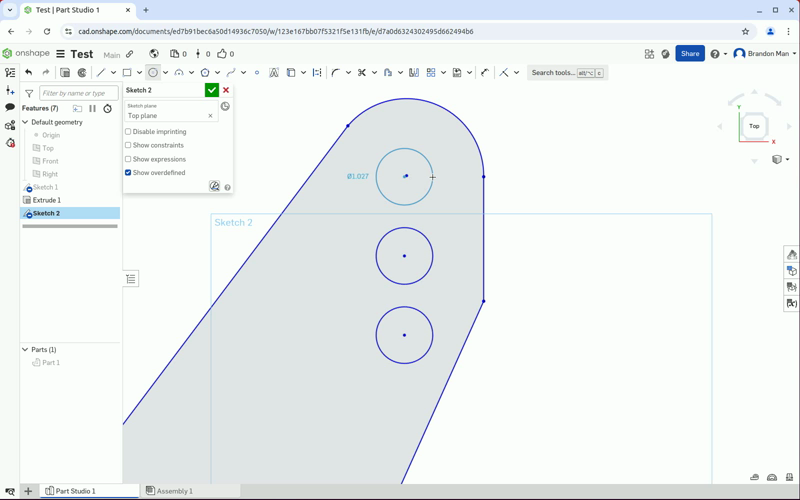
scroll(-6)
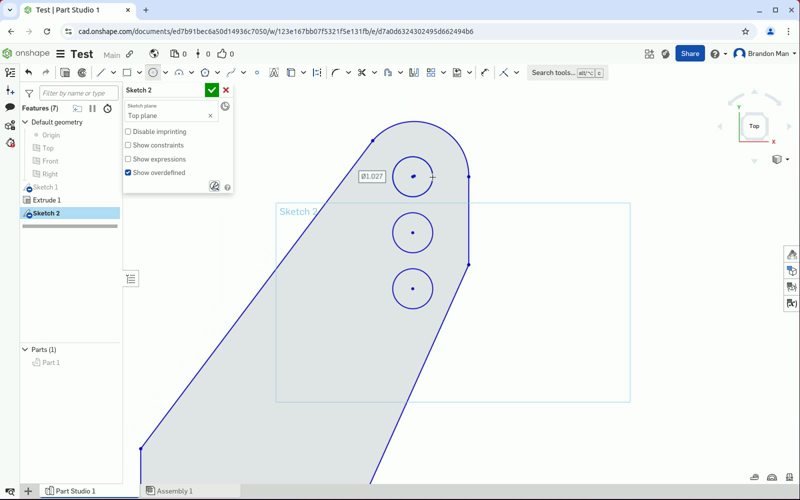
scroll(-6)
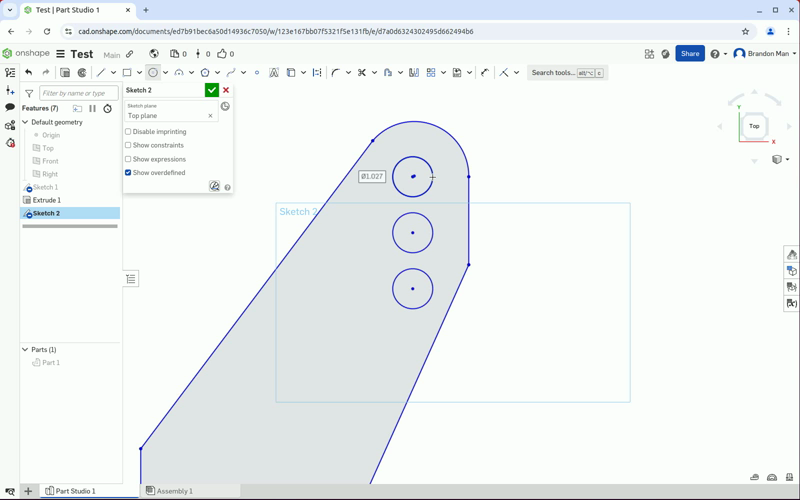
scroll(-6)
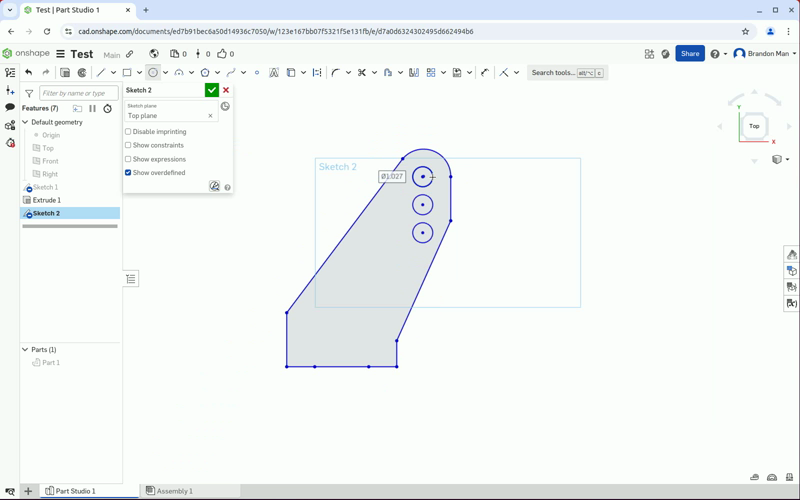
scroll(-6)
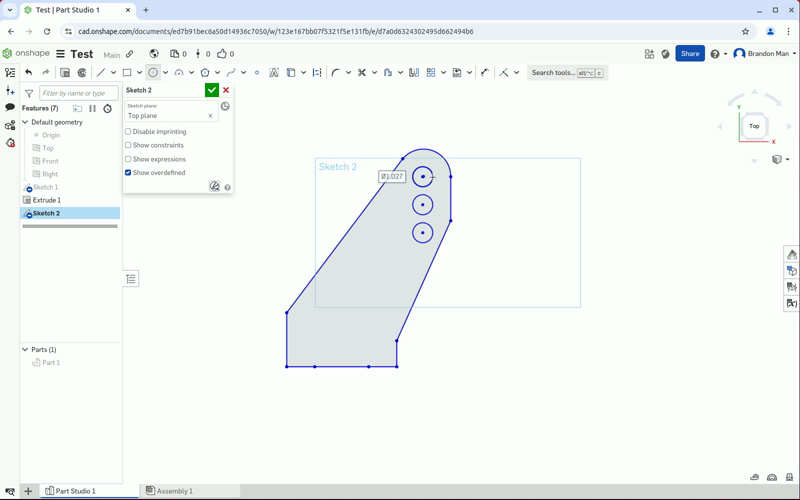
scroll(-6)
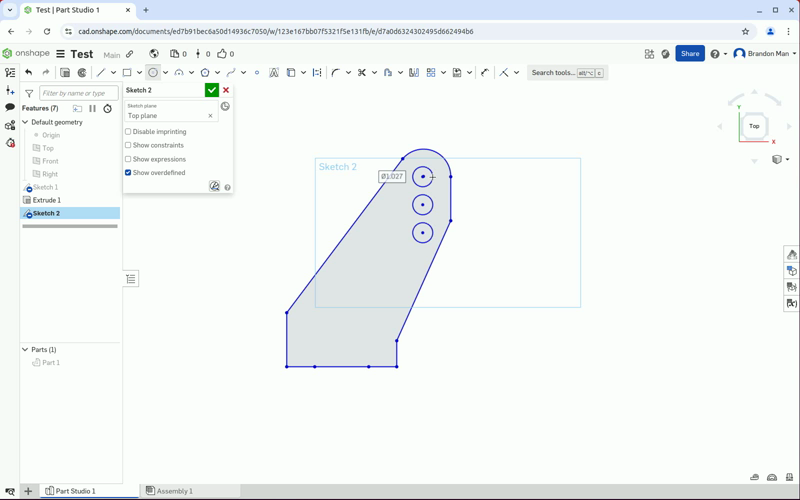
scroll(-6)
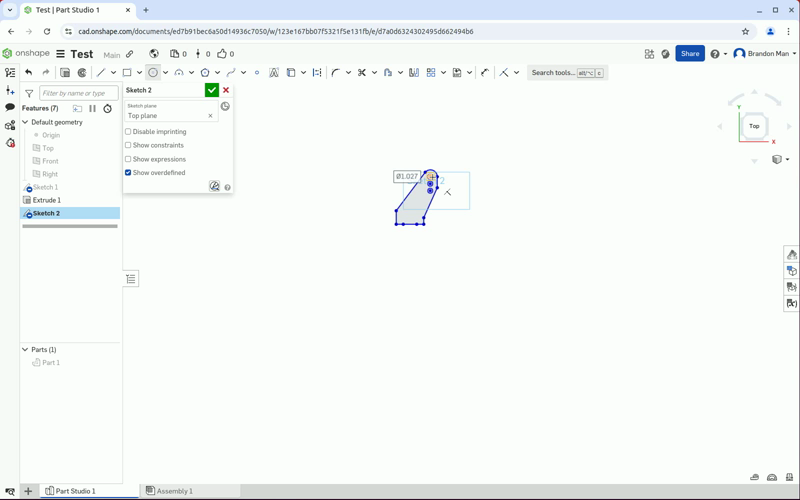
key(esc)
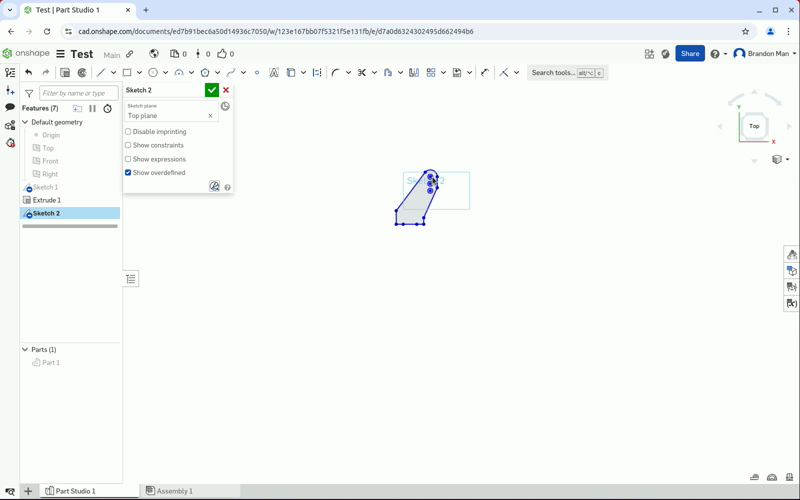
mouse_move(418, 220)
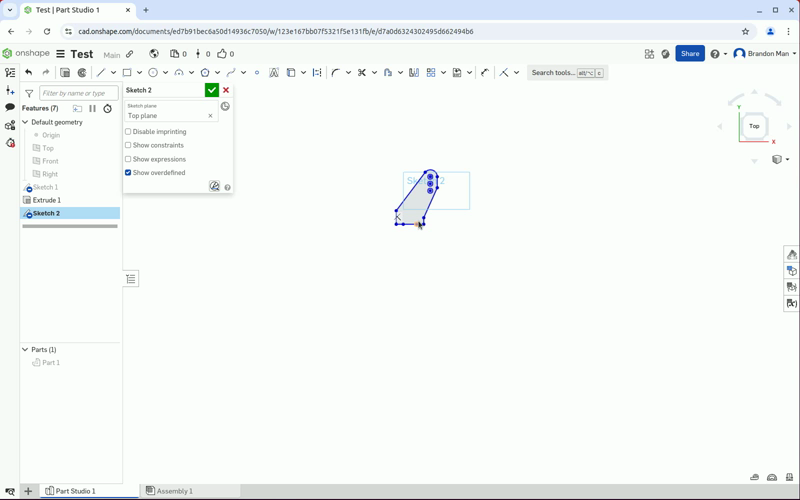
scroll(6)
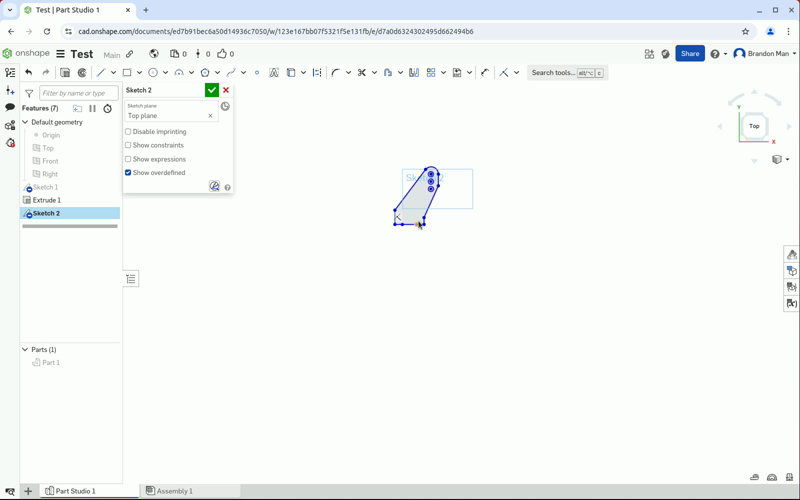
scroll(6)
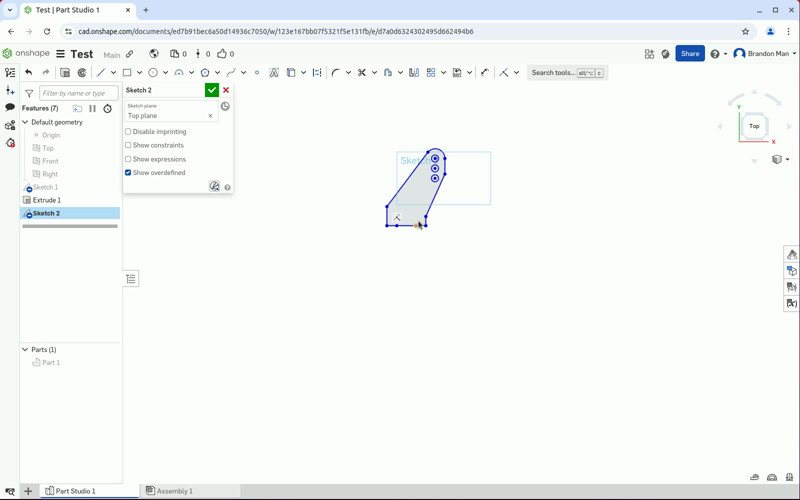
scroll(6)
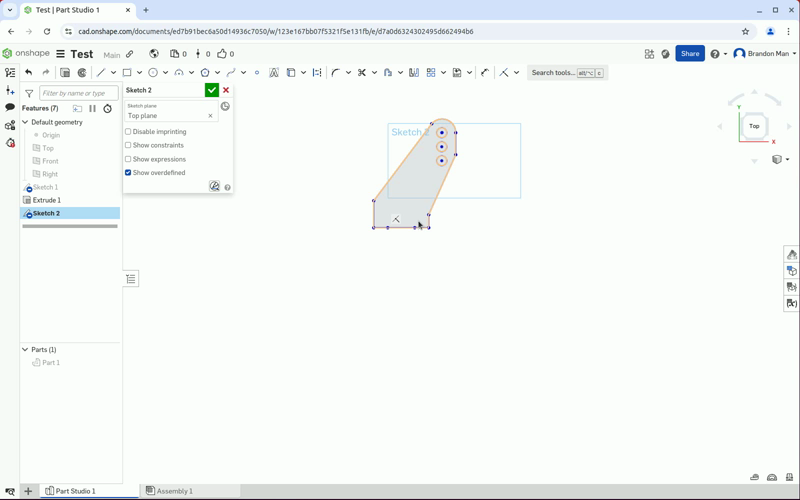
scroll(6)
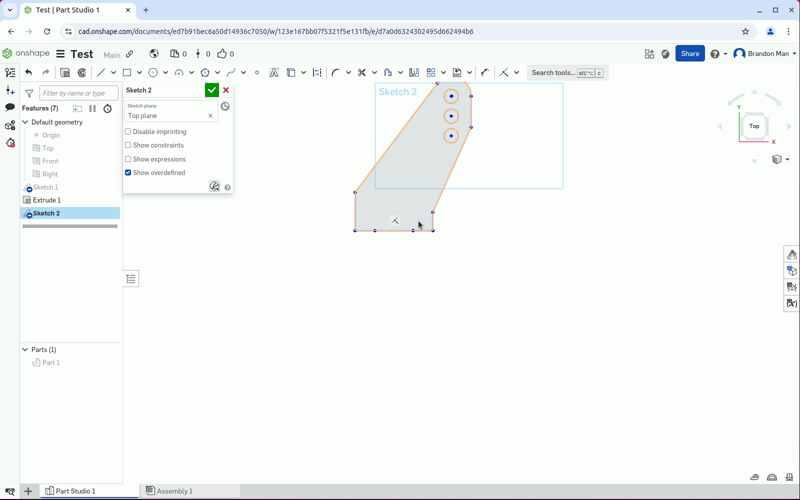
scroll(6)
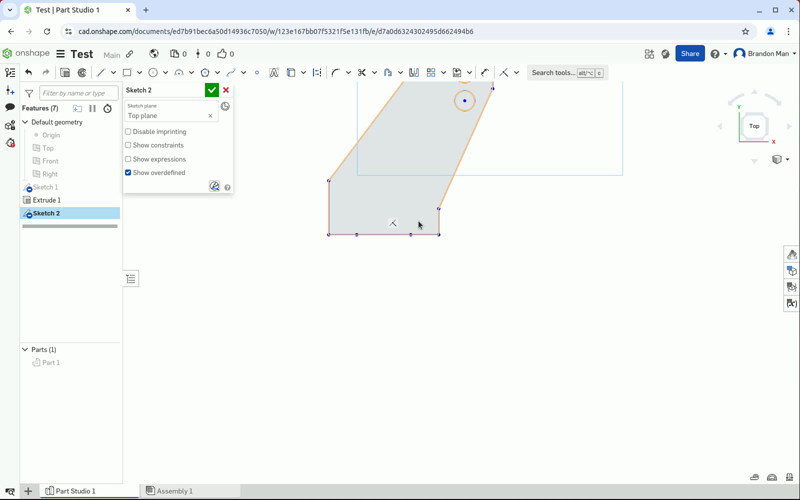
scroll(6)
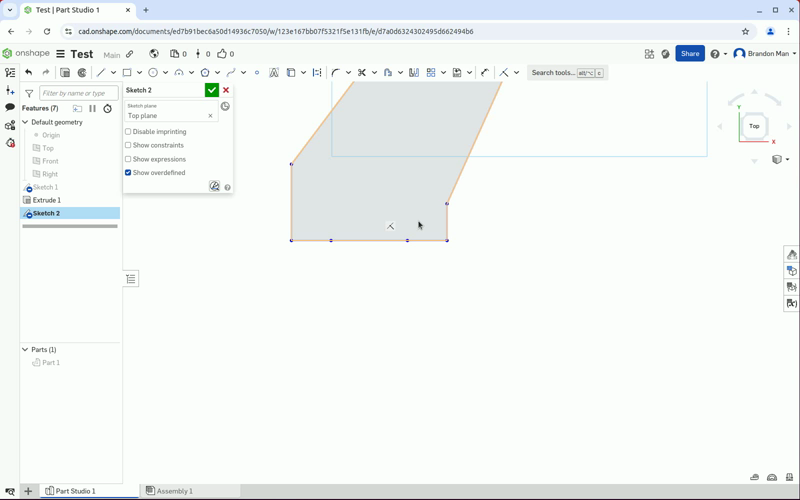
scroll(6)
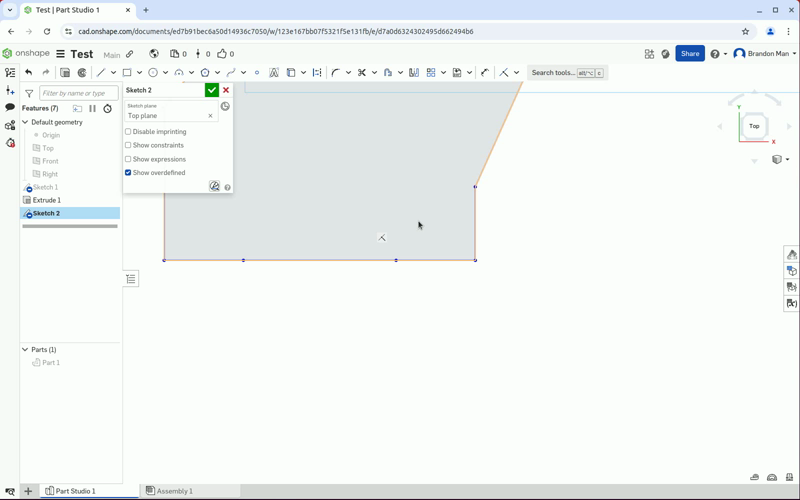
click(418, 220)
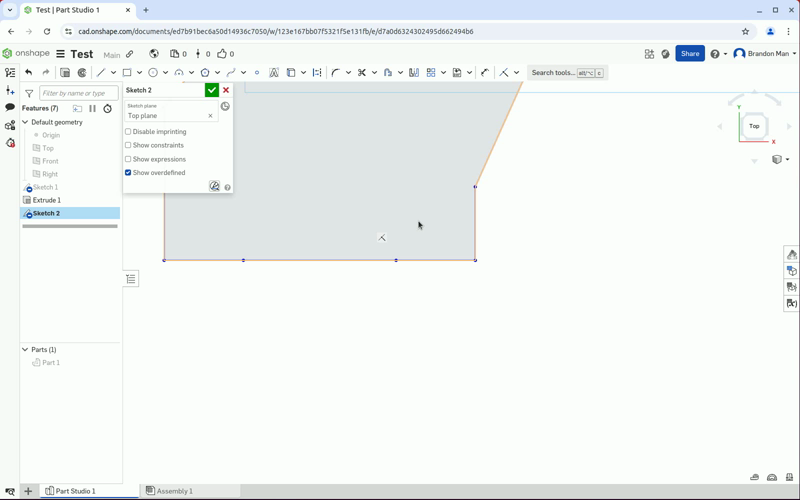
scroll(-6)
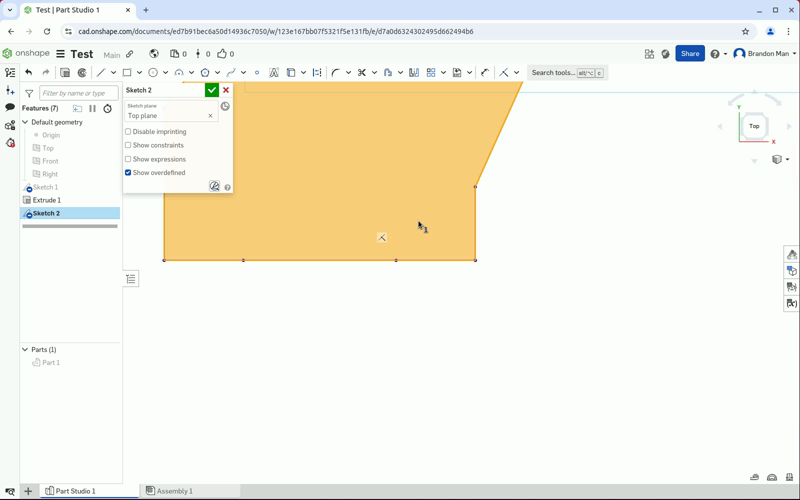
scroll(-6)
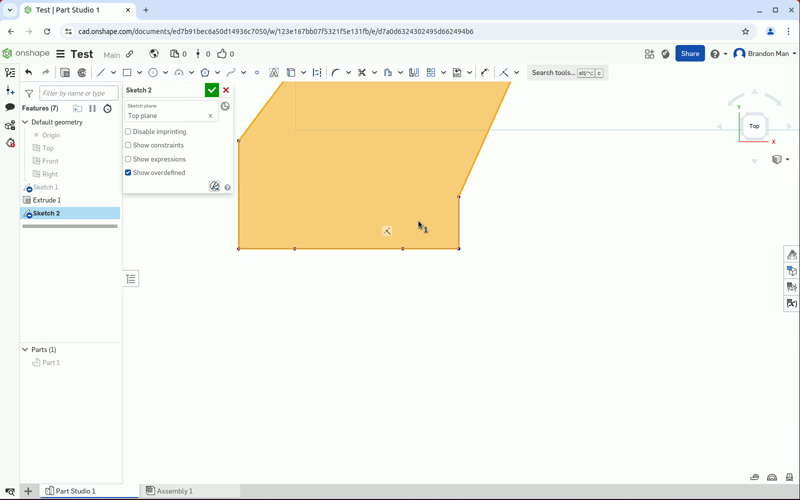
scroll(-6)
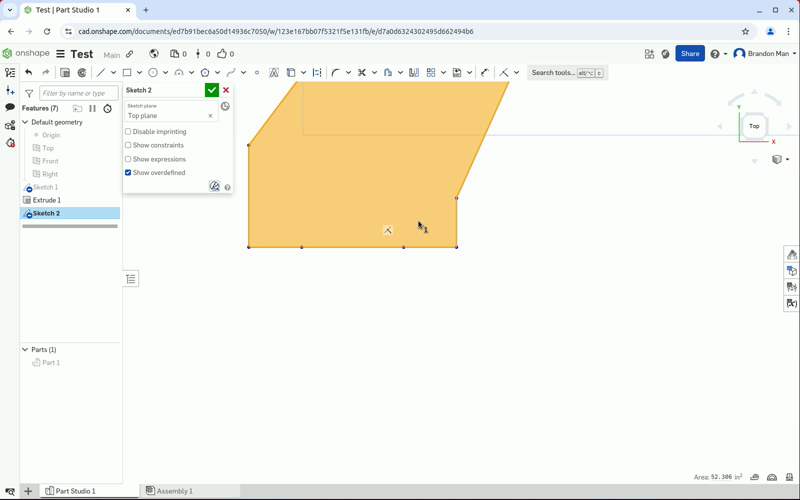
scroll(-6)
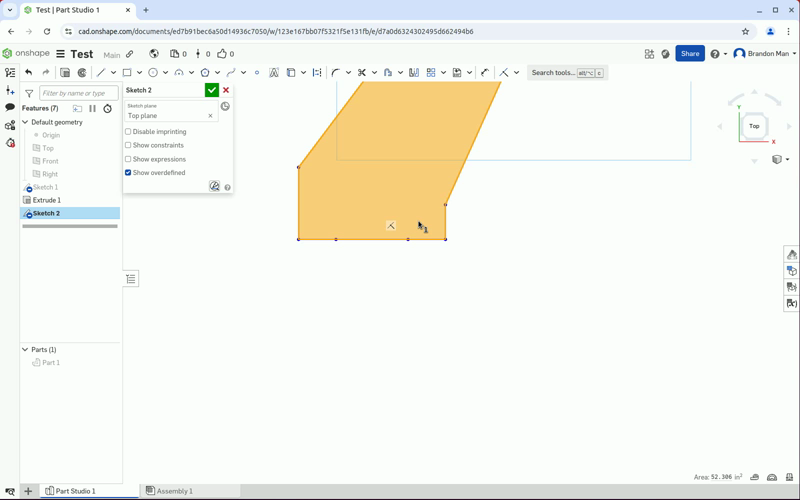
scroll(-6)
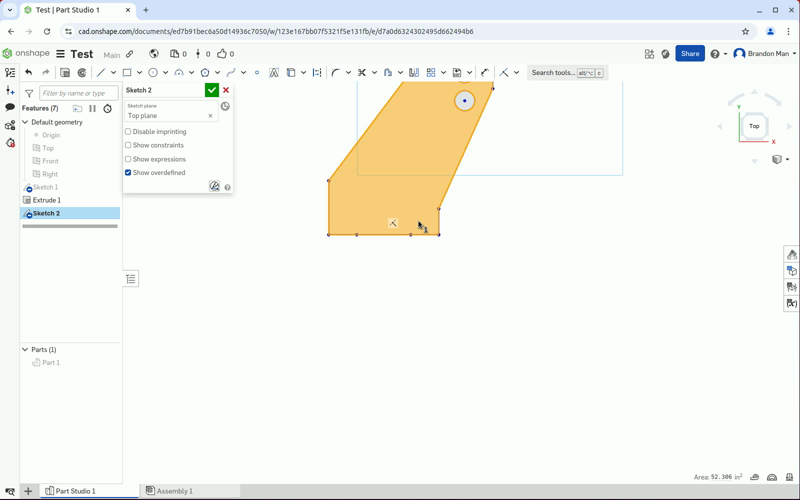
scroll(-6)
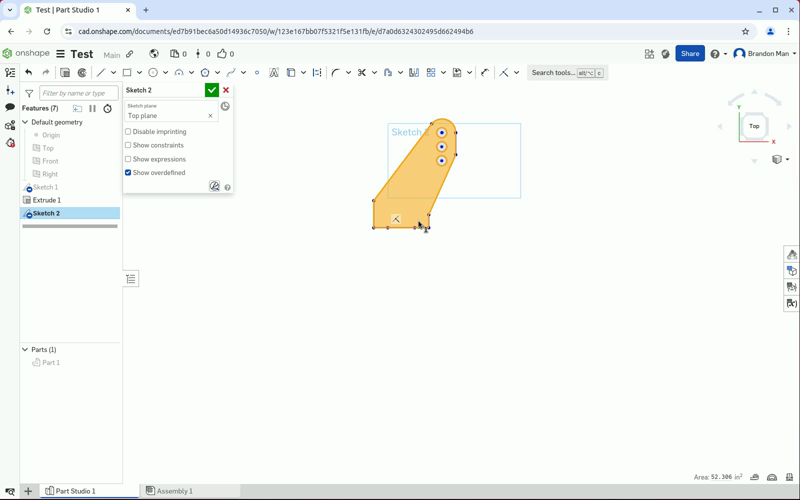
scroll(-6)
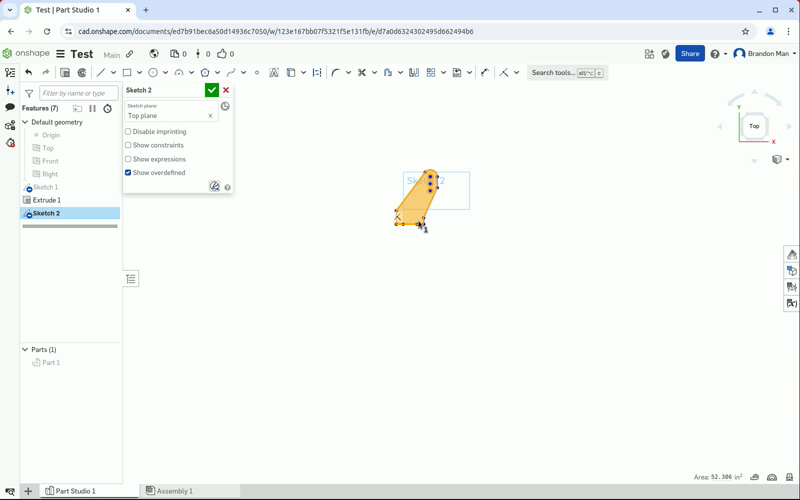
mouse_move(73, 352)
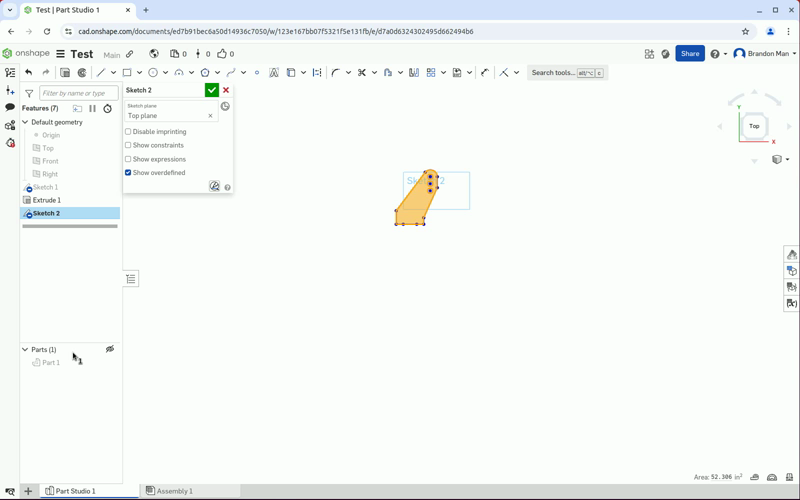
key(shift+y)
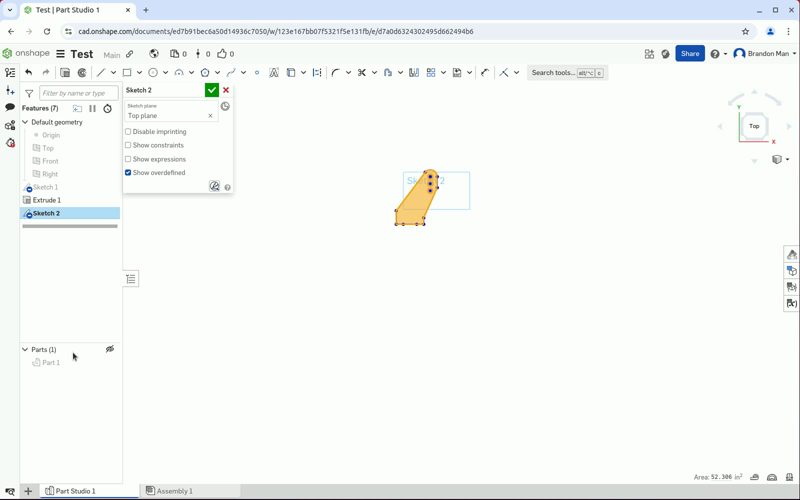
key(shift+e)
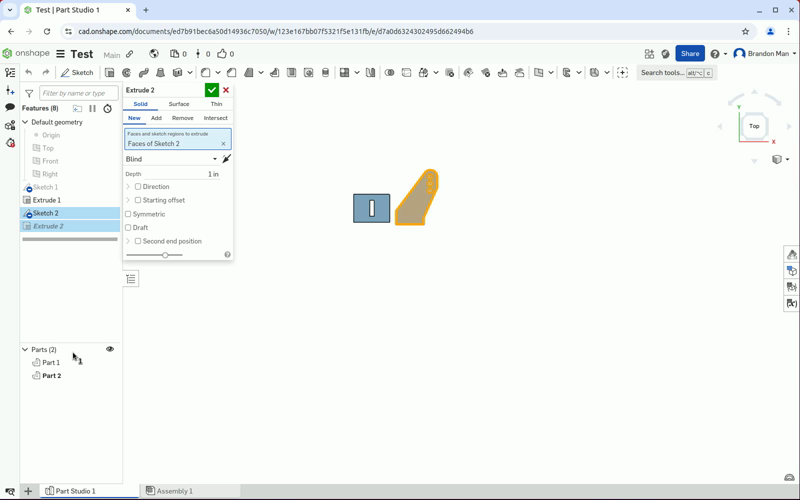
mouse_move(143, 106)
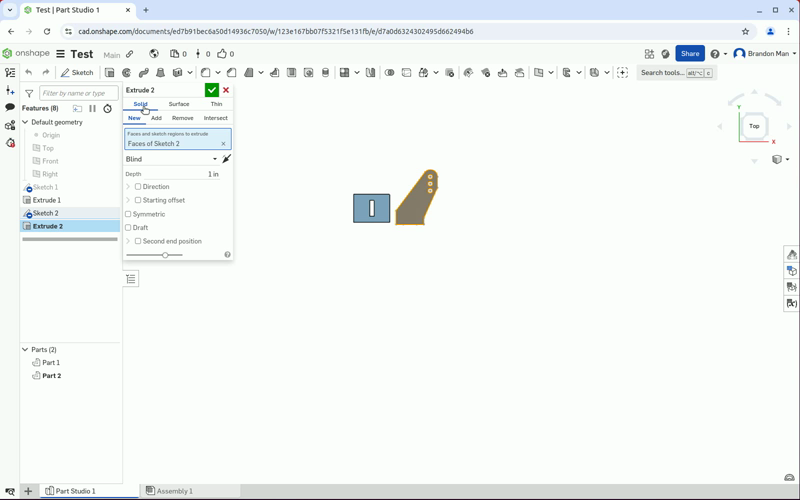
click(143, 106)
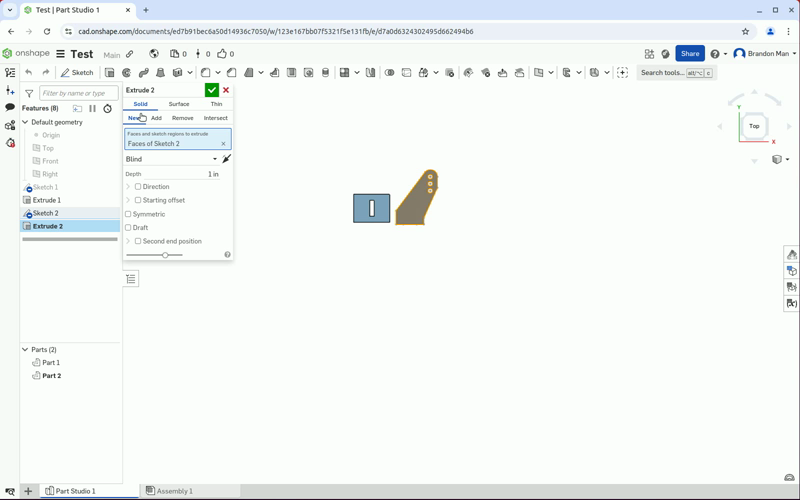
mouse_move(137, 120)
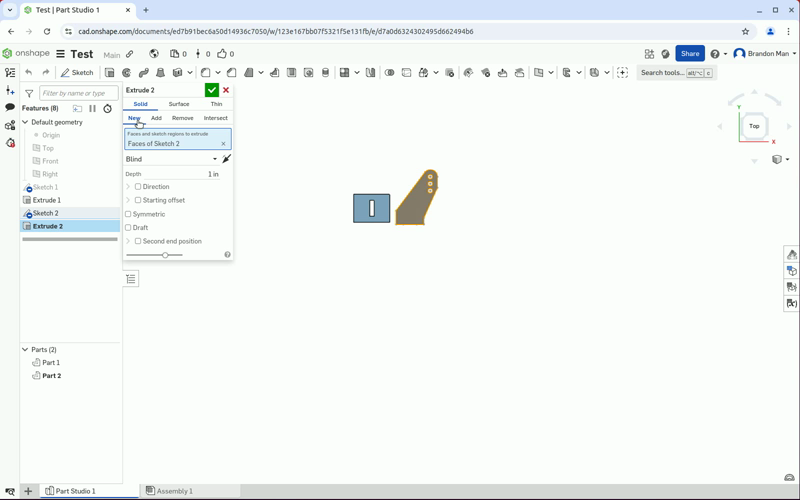
click(137, 120)
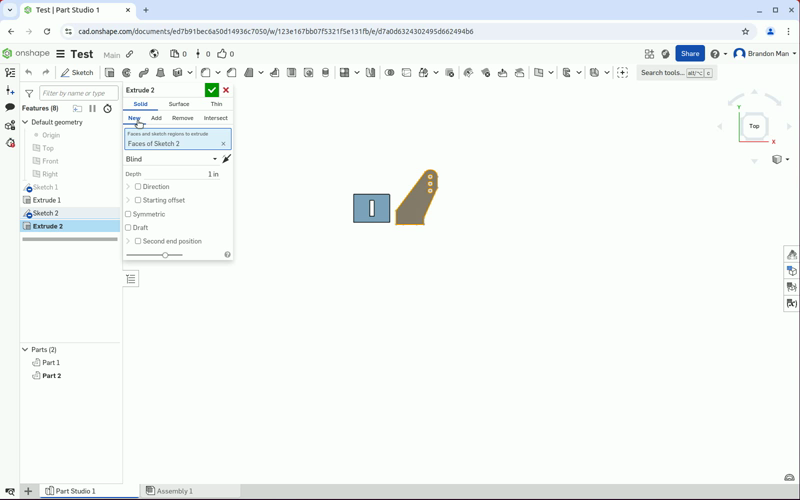
key(tab, 4)
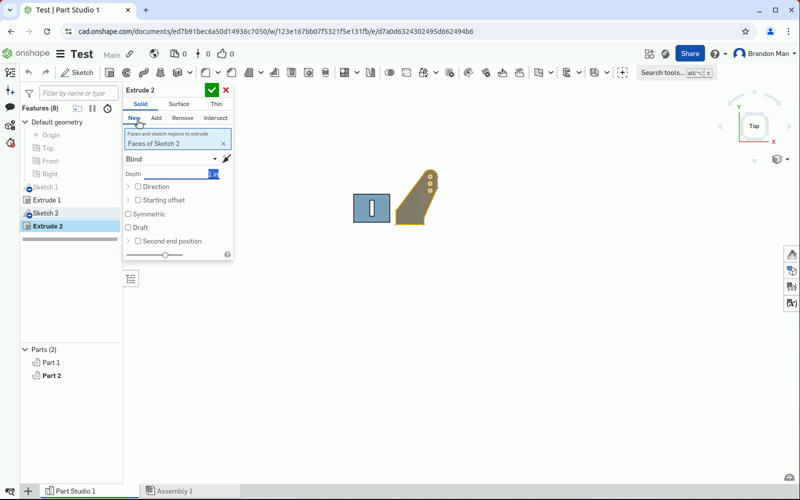
text(0.481)
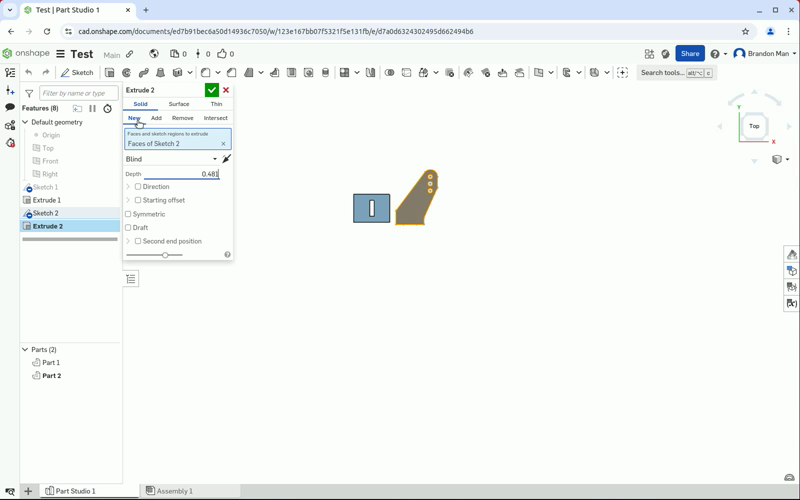
key(enter)
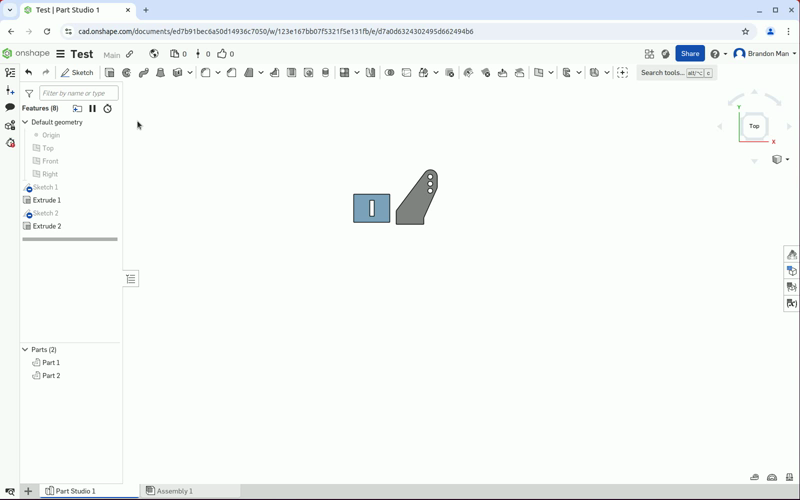
key(shift+h)
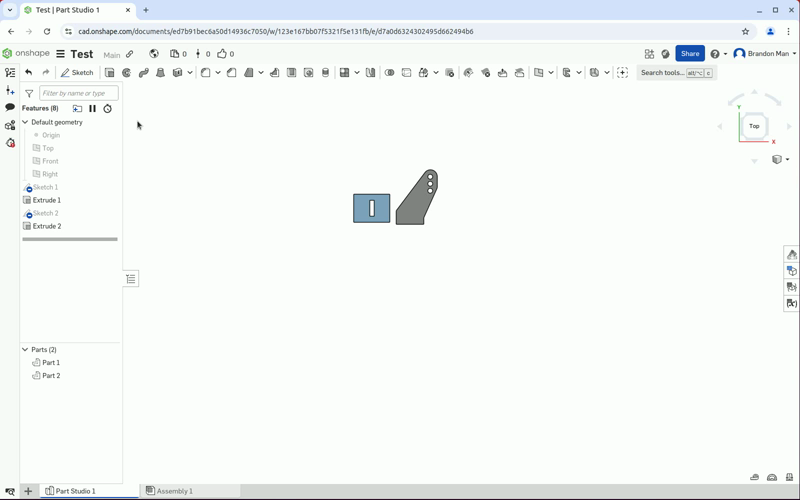
key(shift+h)
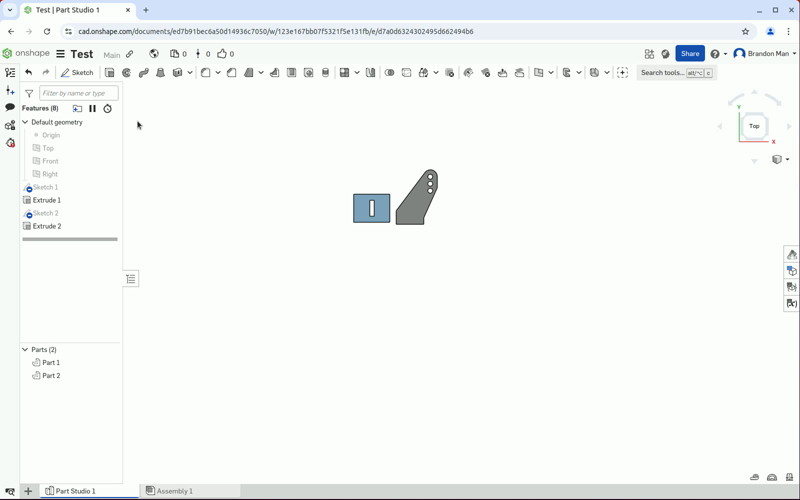
mouse_move(73, 189)
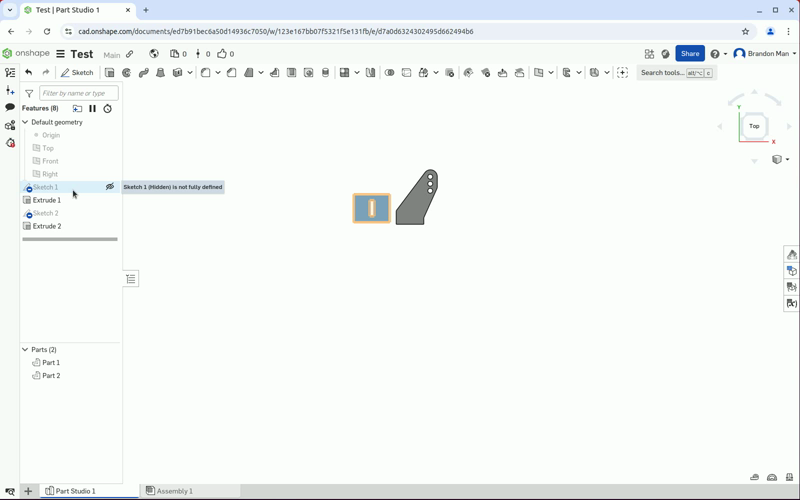
click(73, 189)
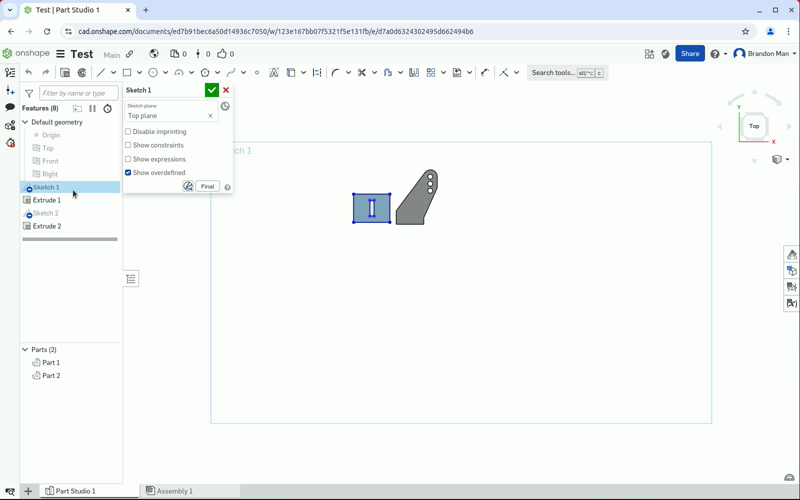
mouse_move(229, 92)
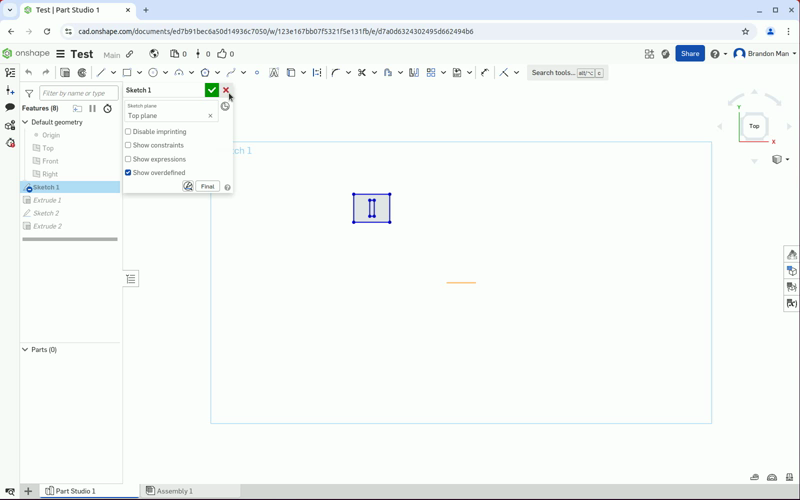
click(229, 92)
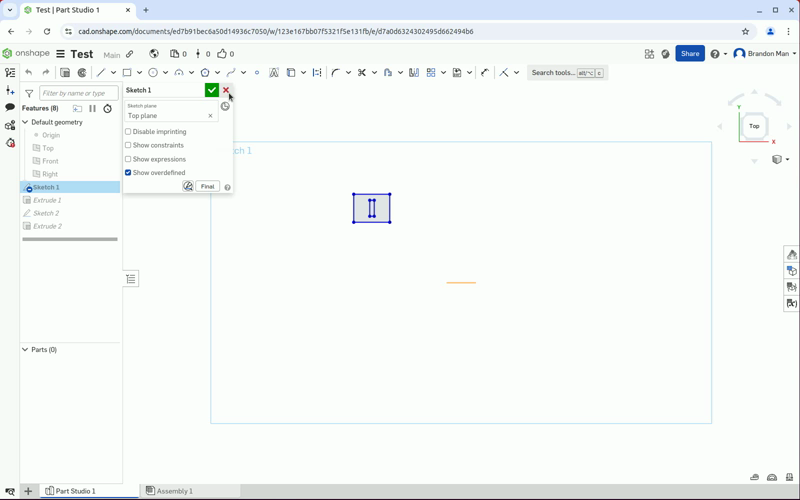
key(shift+s)
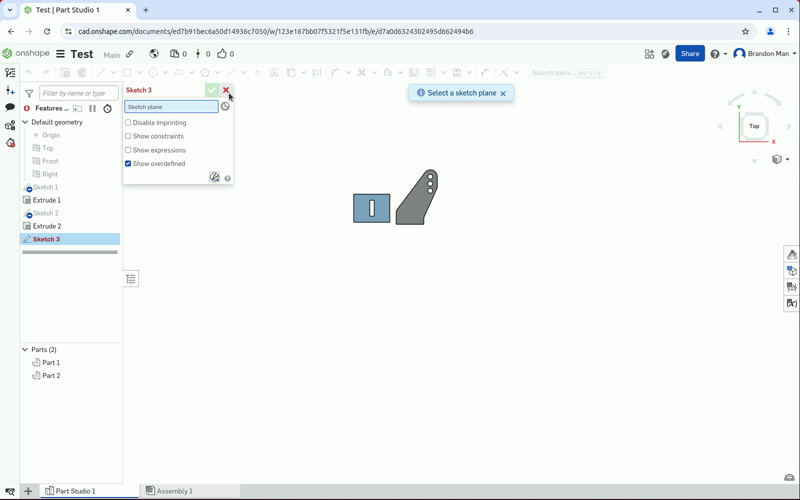
mouse_move(73, 150)
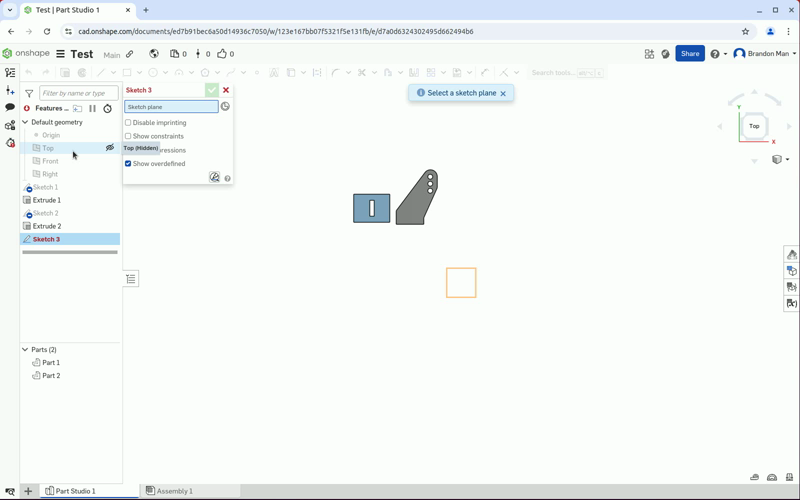
click(73, 150)
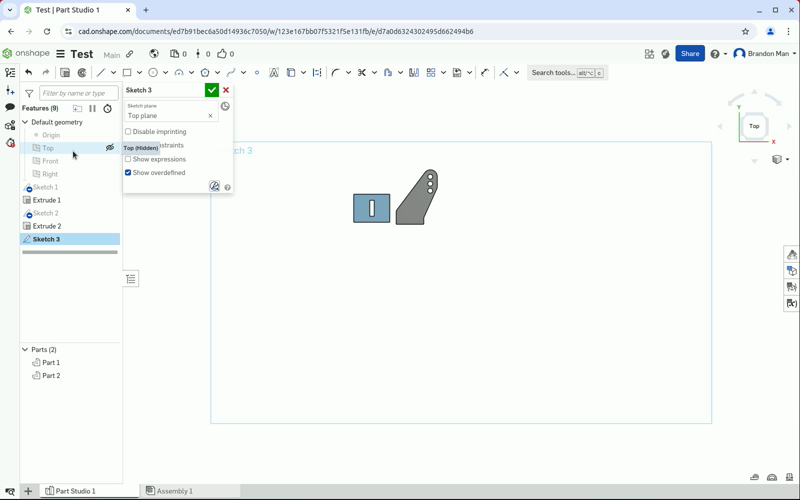
mouse_move(73, 352)
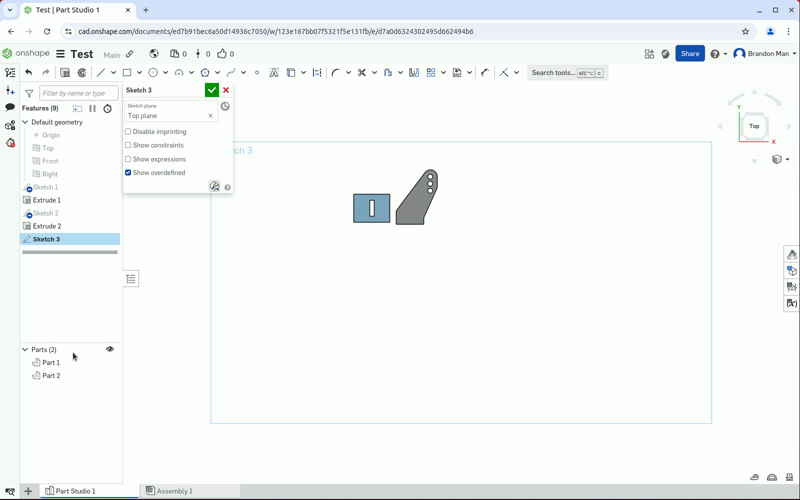
key(y)
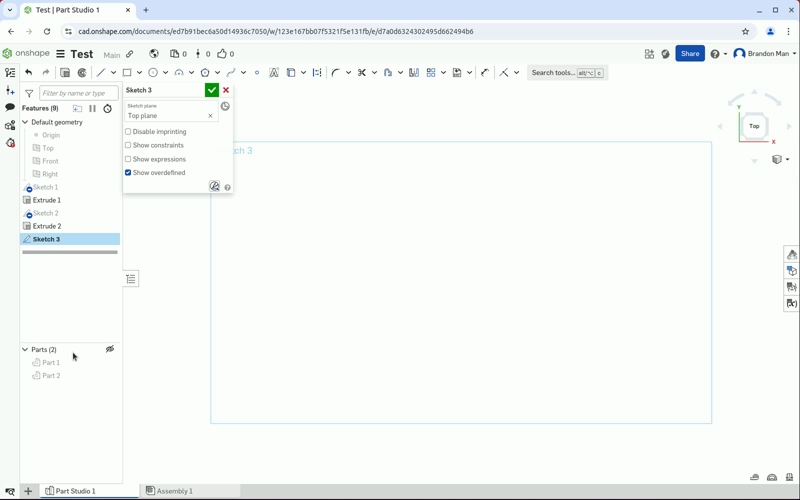
key(l)
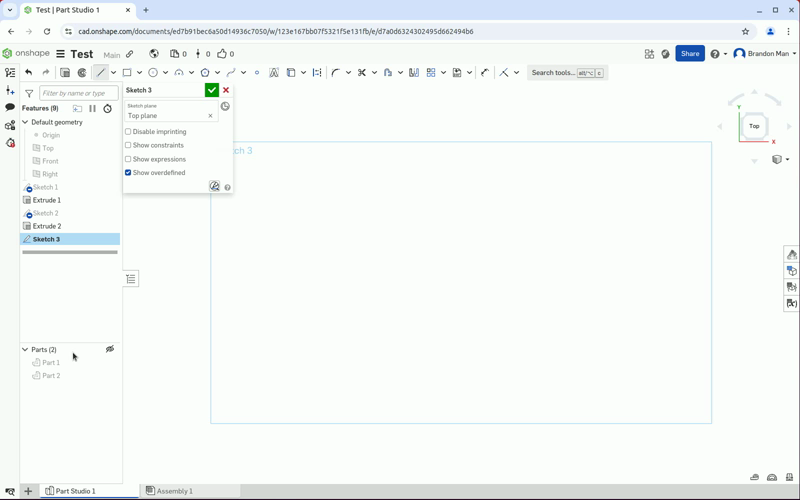
key_down(shift)
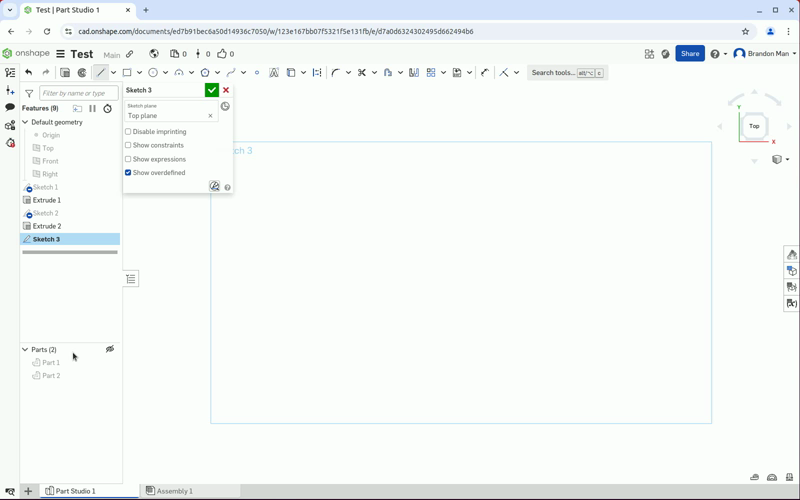
mouse_move(401, 232)
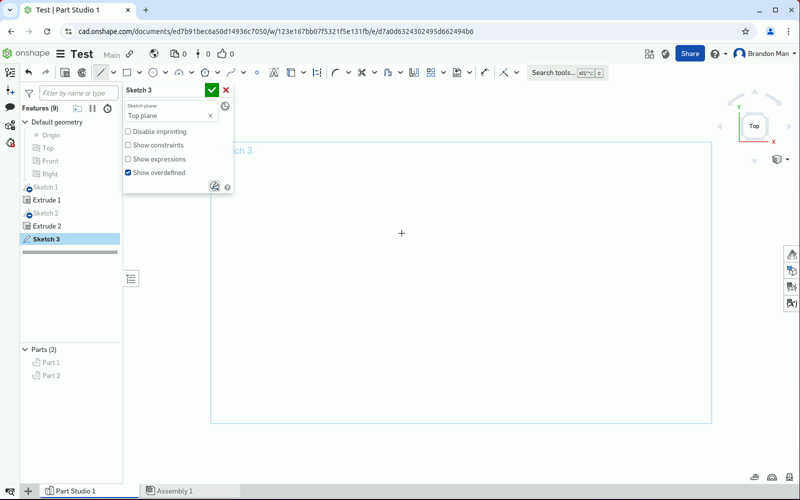
click(401, 232)
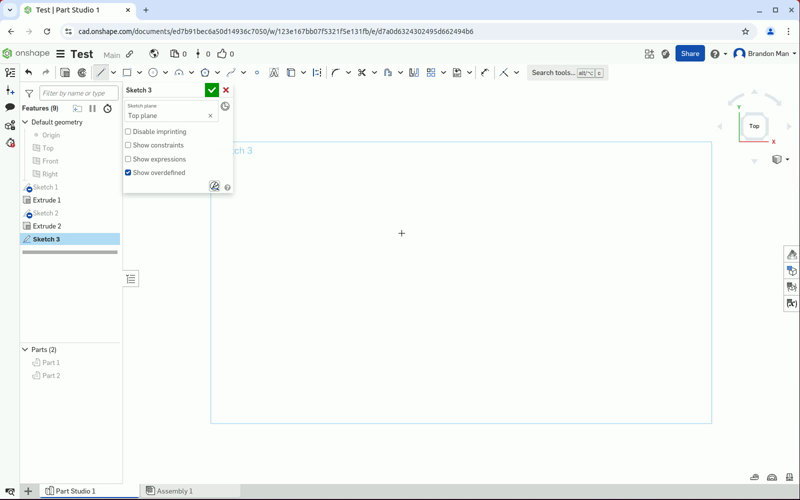
key_up(shift)
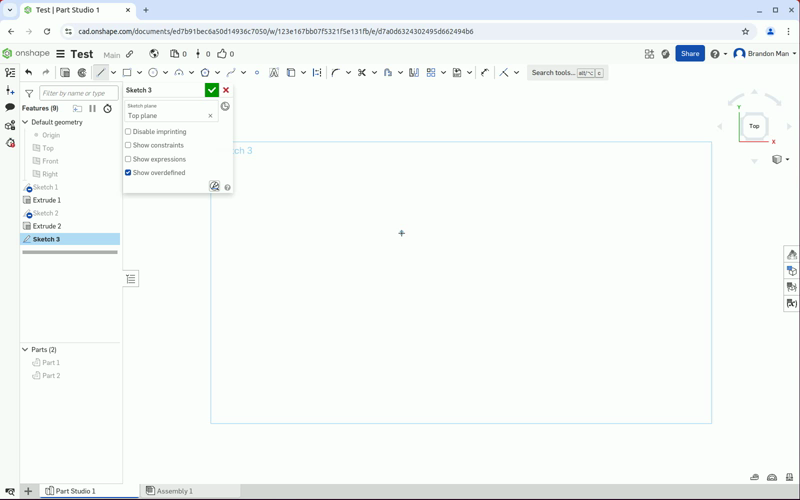
key_down(shift)
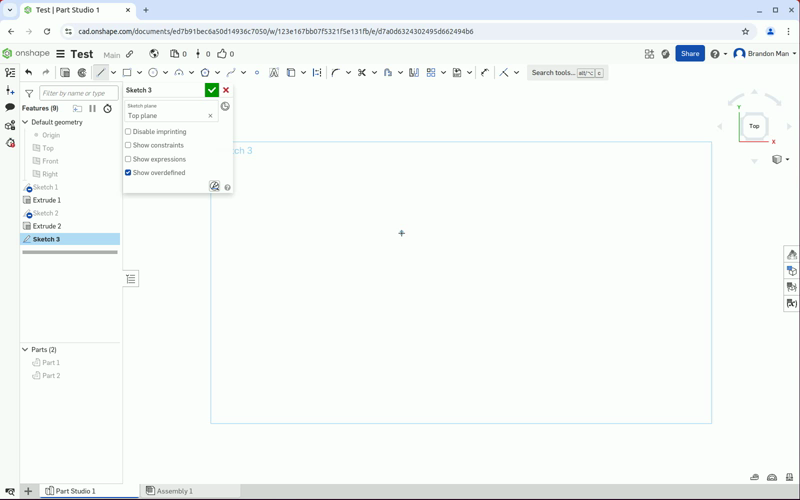
mouse_move(431, 232)
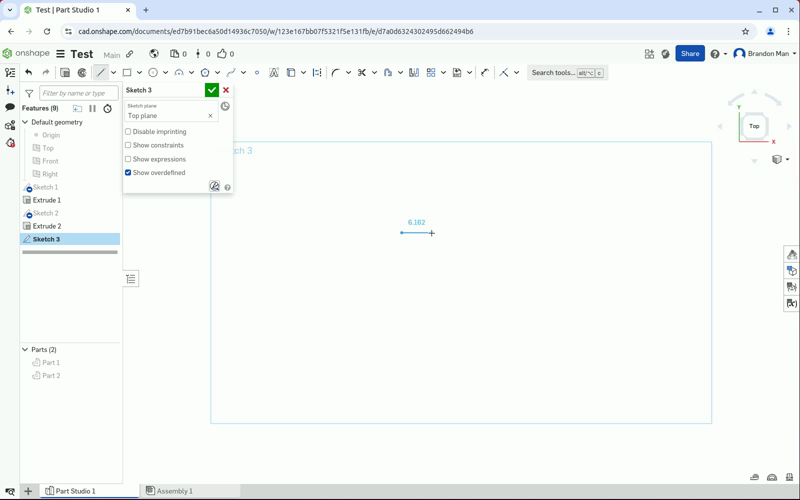
mouse_move(416, 232)
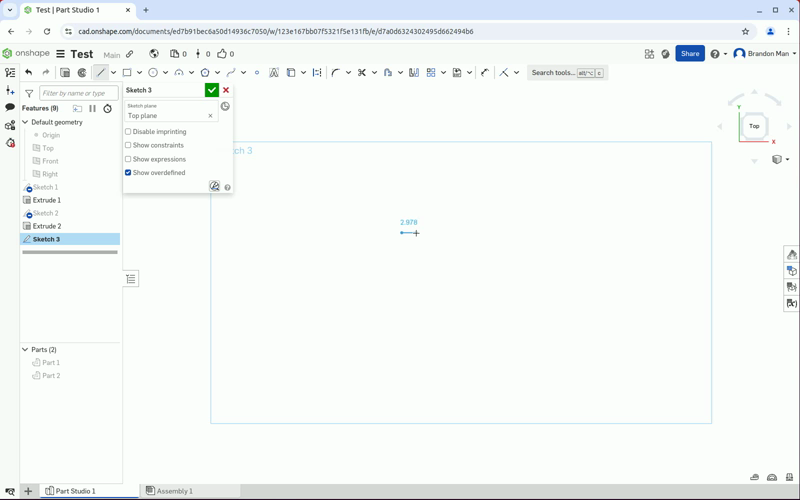
click(416, 232)
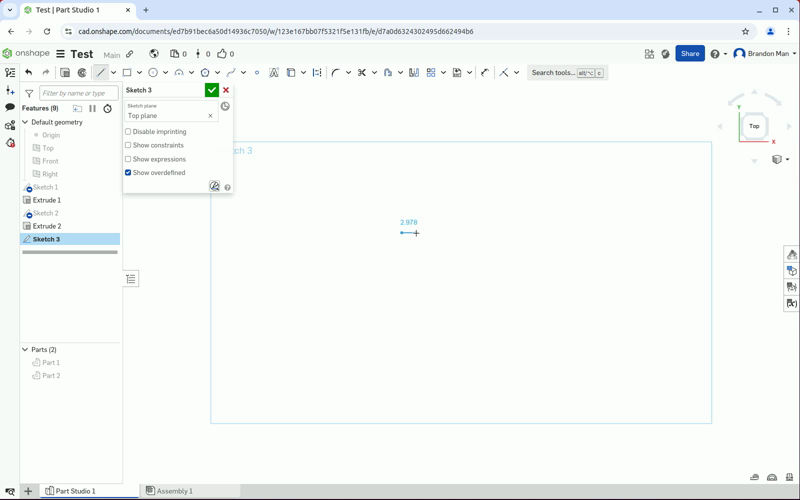
key_up(shift)
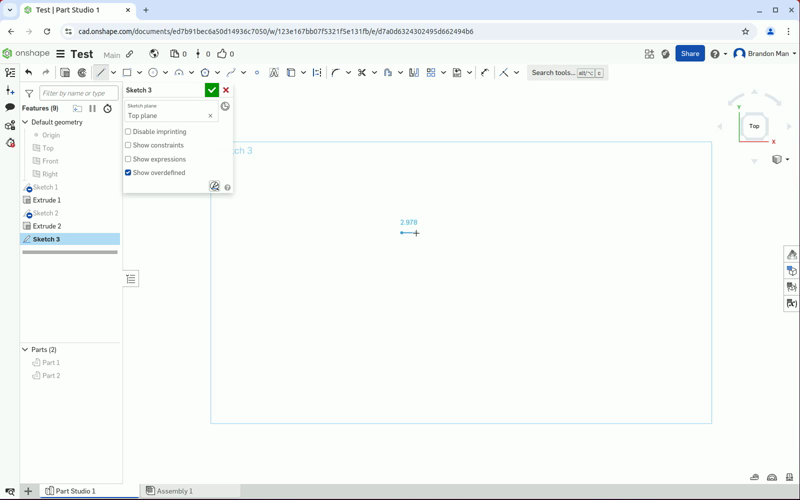
key_down(shift)
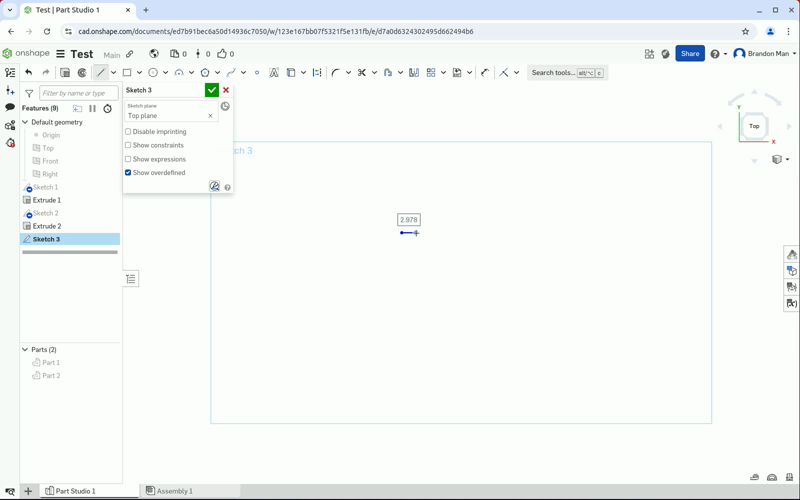
mouse_move(446, 232)
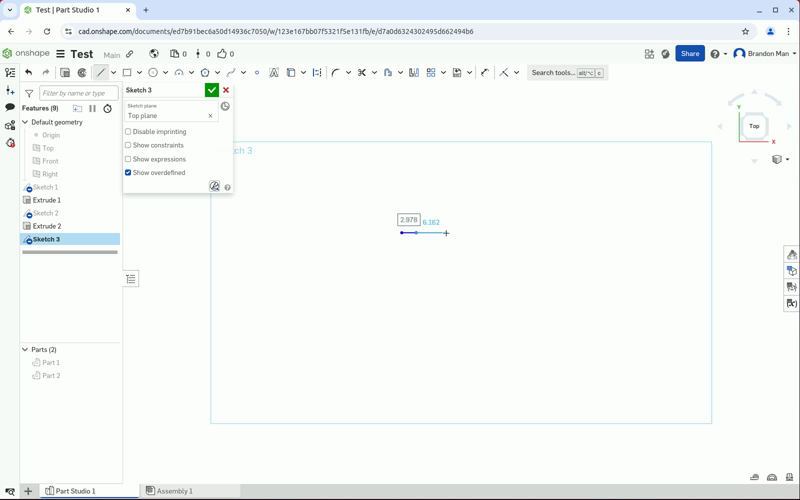
mouse_move(416, 224)
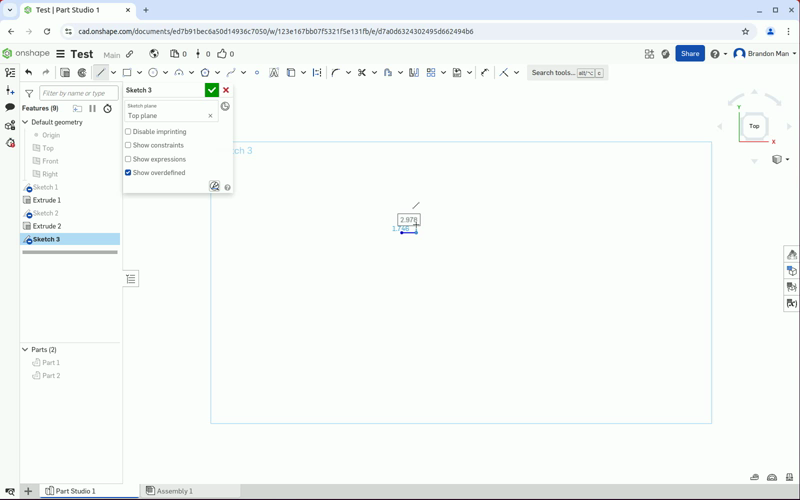
click(416, 224)
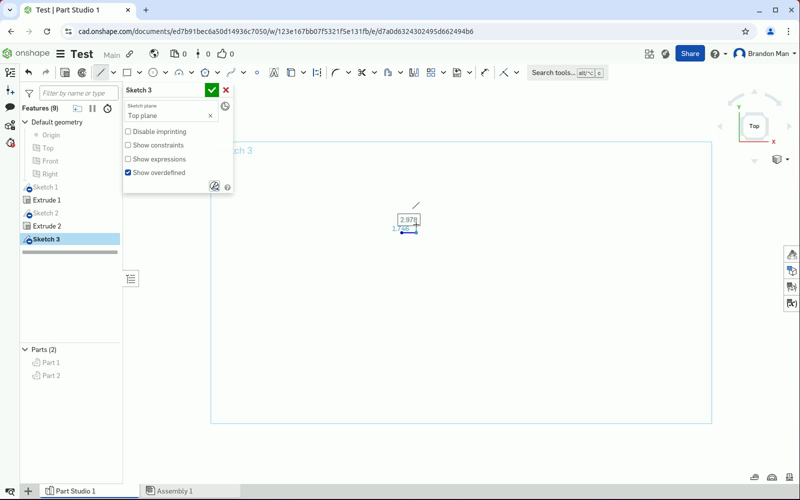
key_up(shift)
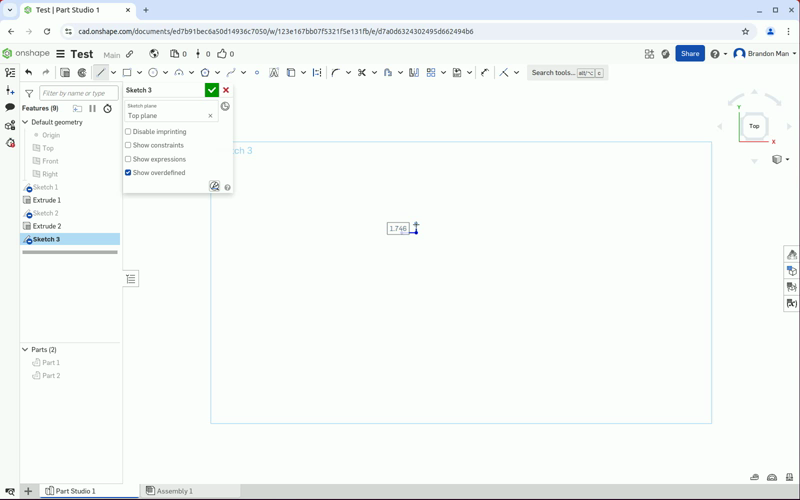
key_down(shift)
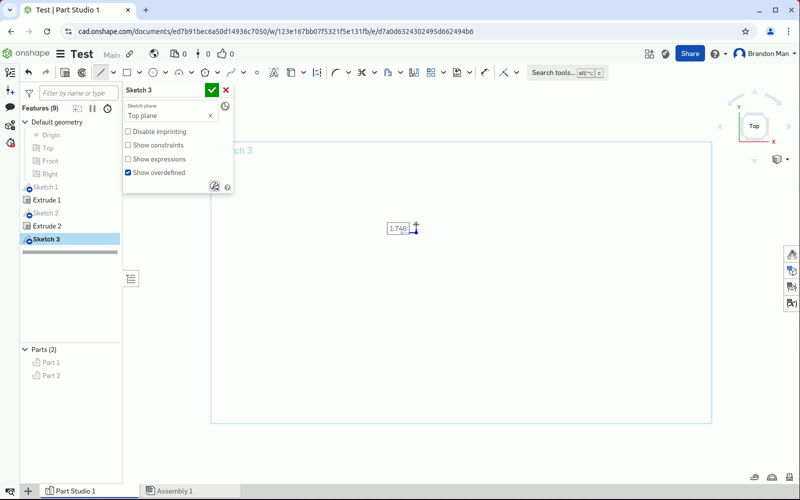
mouse_move(446, 224)
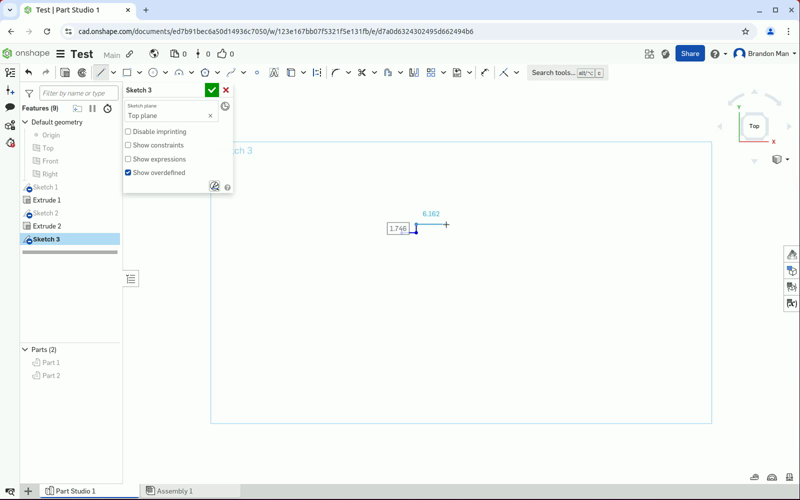
mouse_move(401, 224)
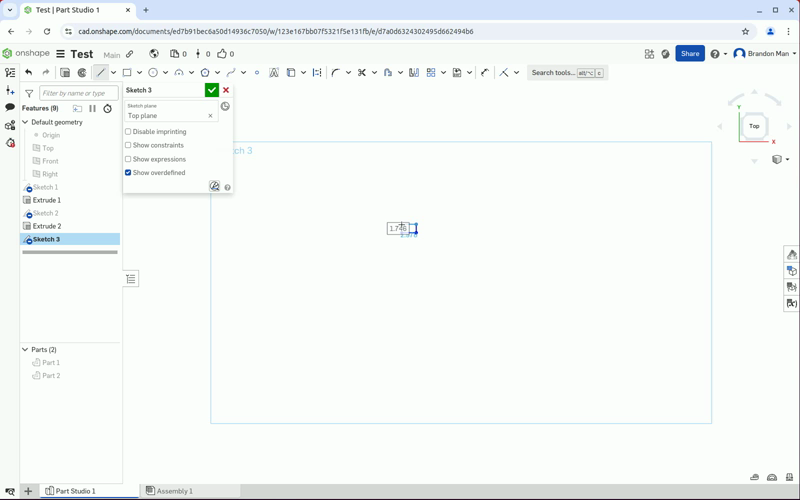
click(401, 224)
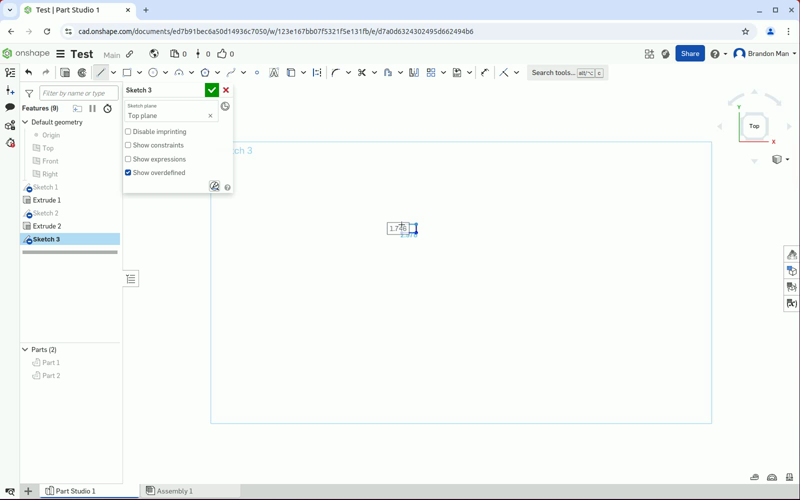
key_up(shift)
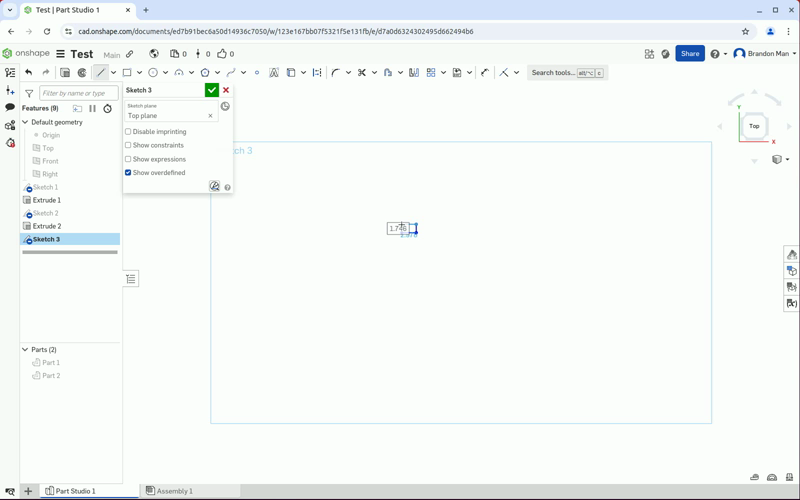
mouse_move(431, 224)
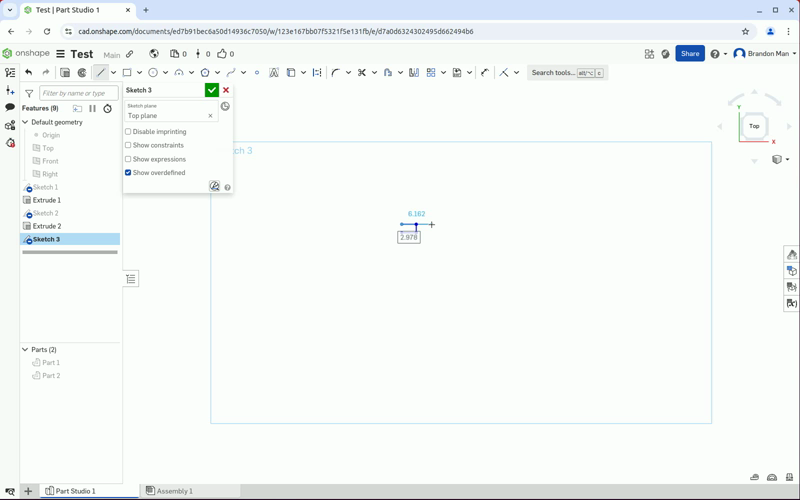
key_down(shift)
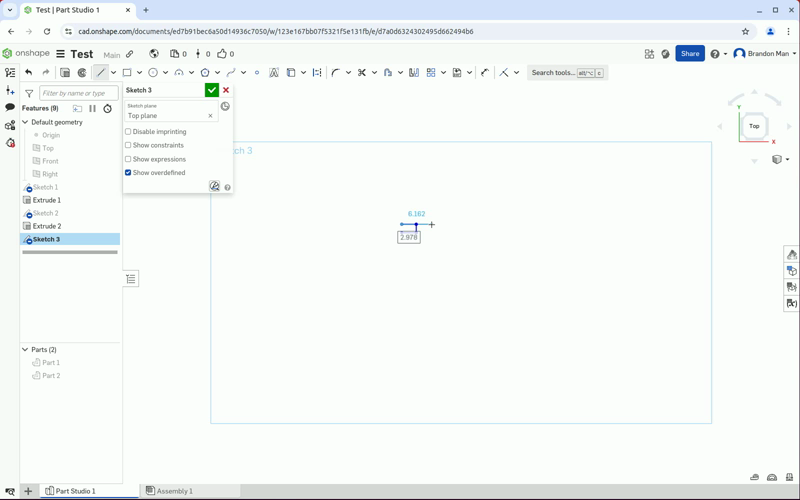
mouse_move(401, 232)
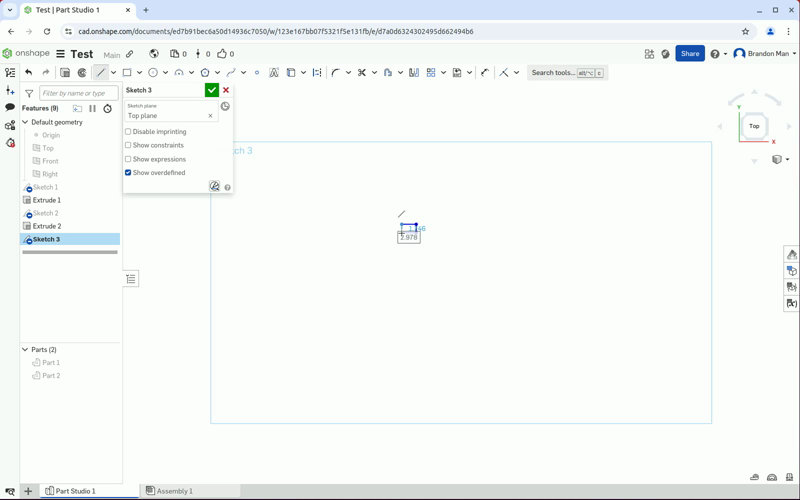
key_up(shift)
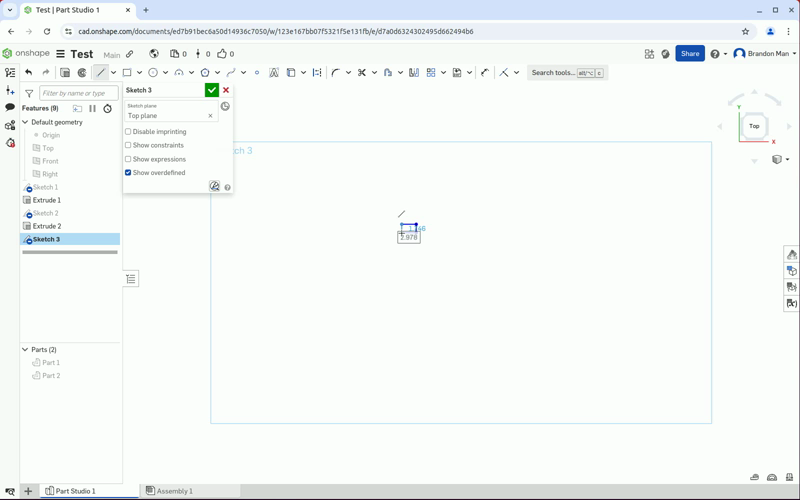
click(401, 232)
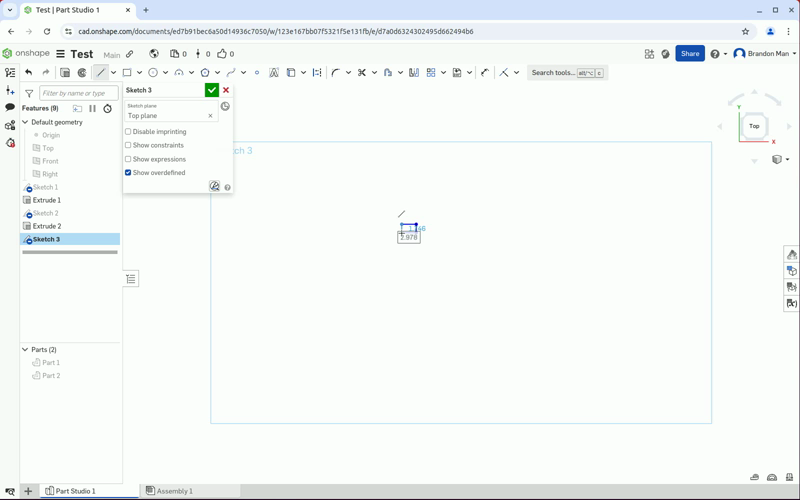
key(esc)
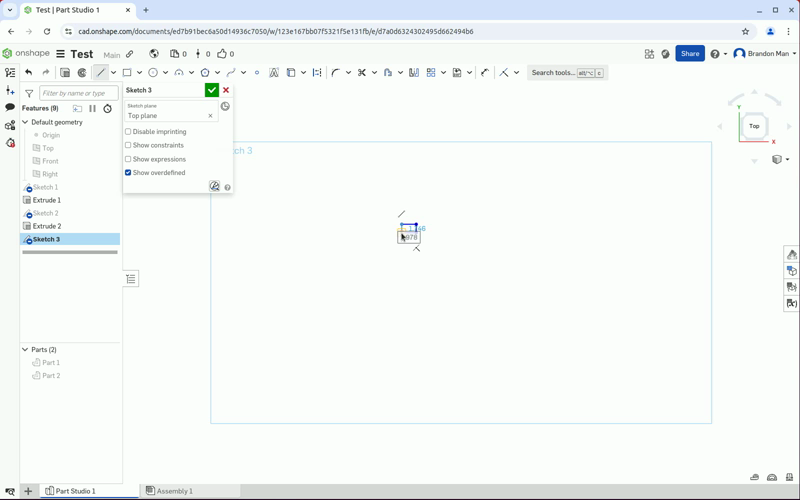
mouse_move(413, 230)
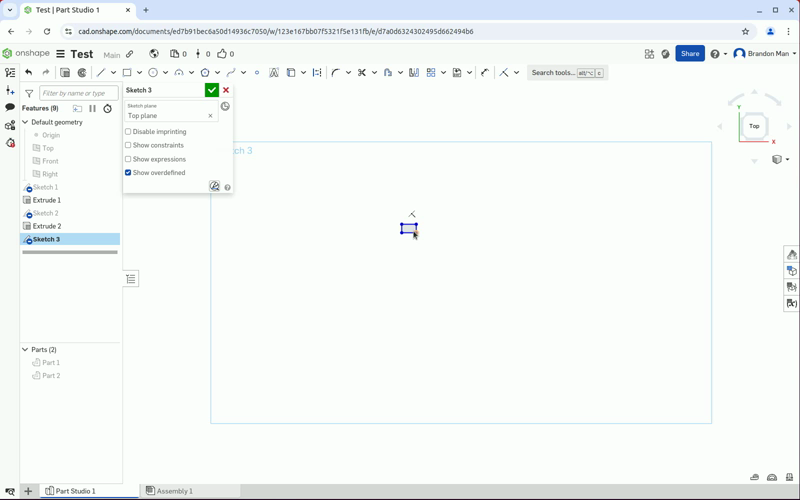
scroll(6)
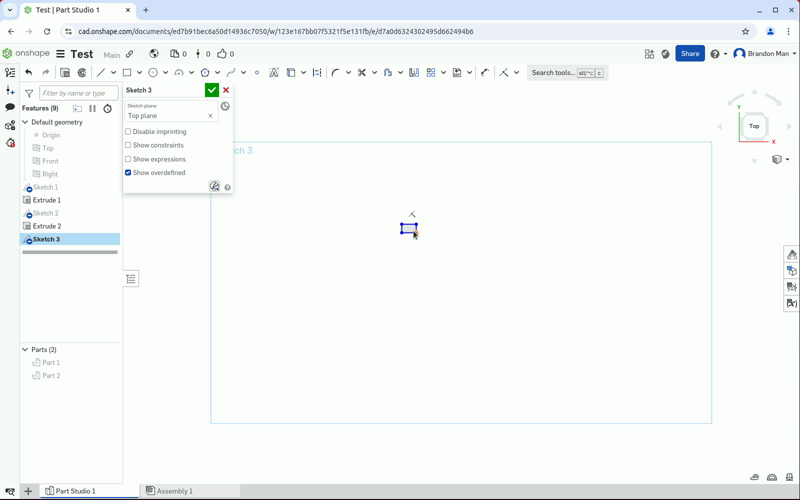
scroll(6)
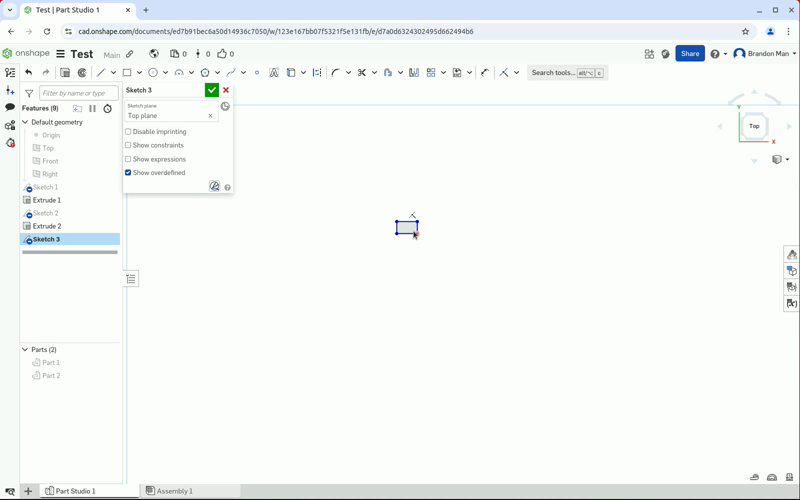
scroll(6)
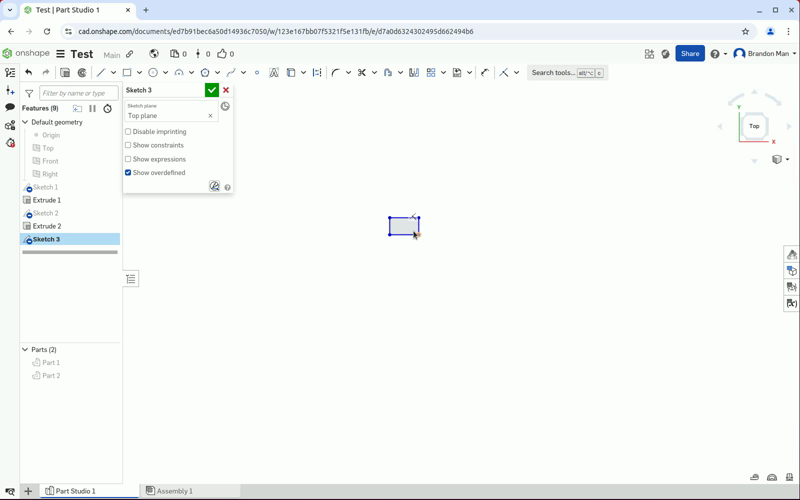
scroll(6)
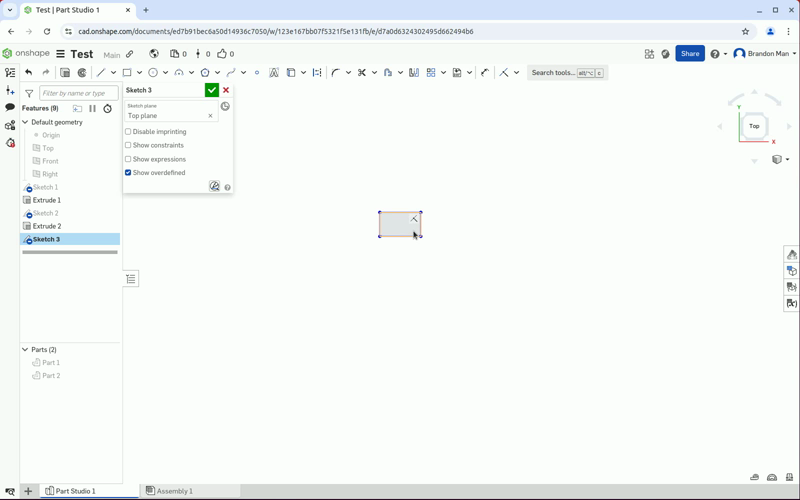
scroll(6)
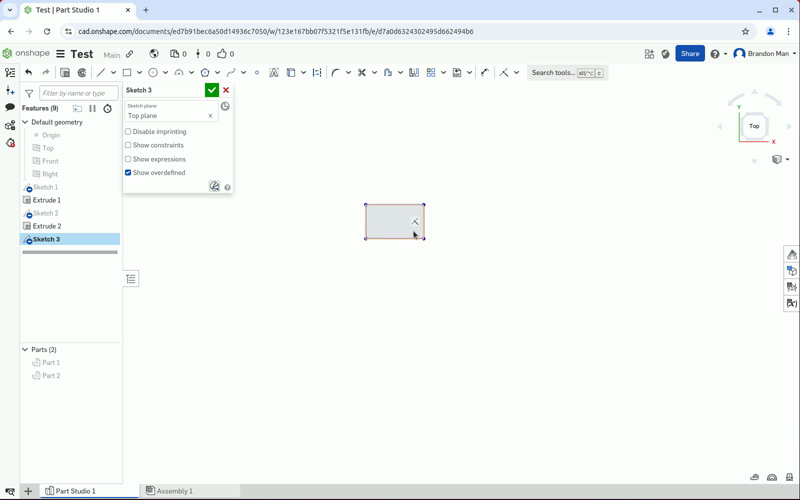
scroll(6)
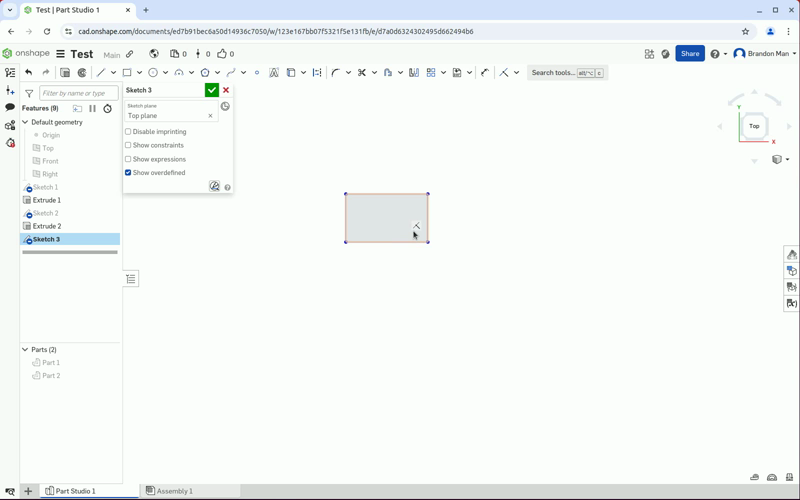
scroll(6)
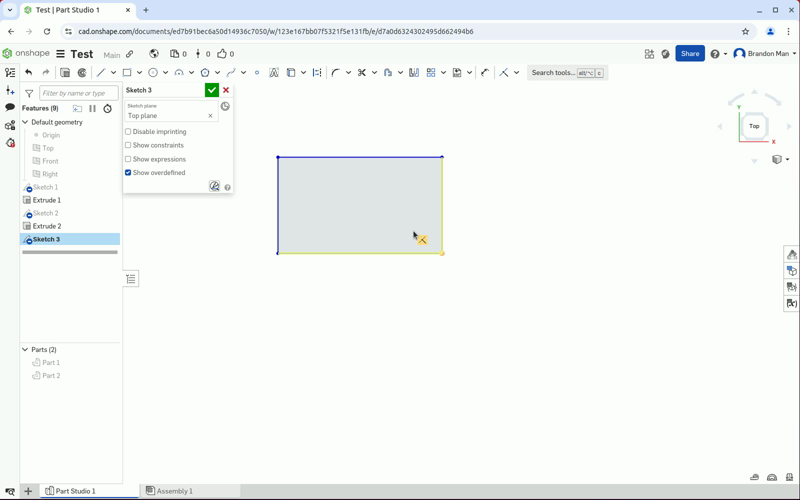
click(413, 230)
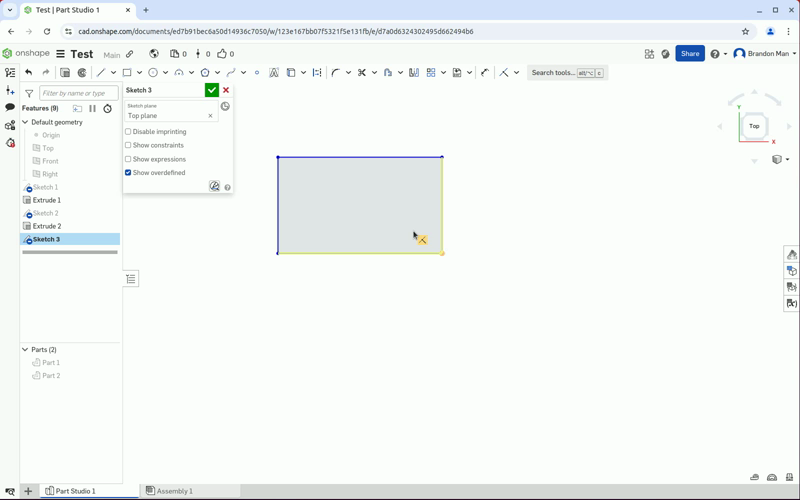
scroll(-6)
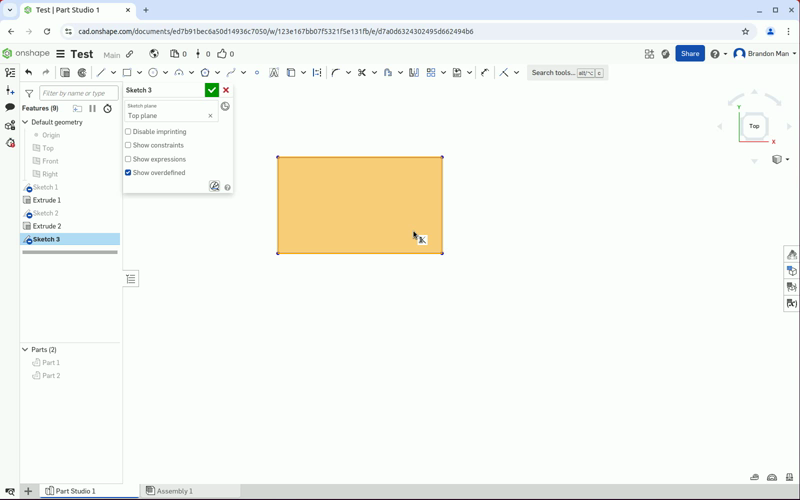
scroll(-6)
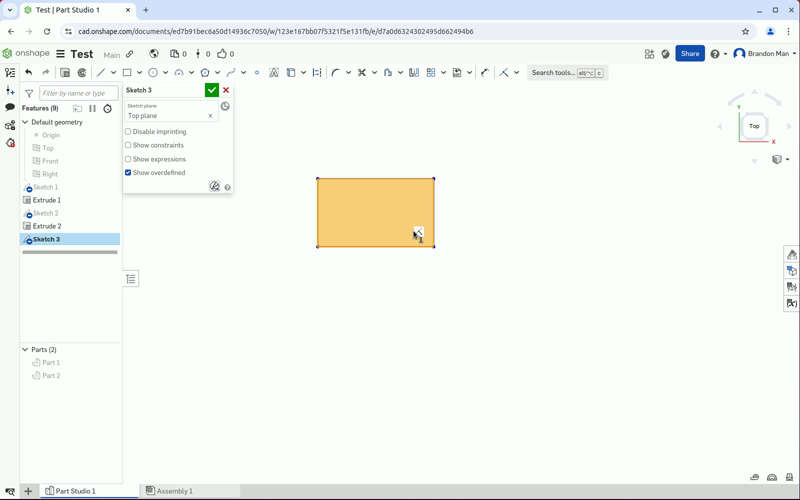
scroll(-6)
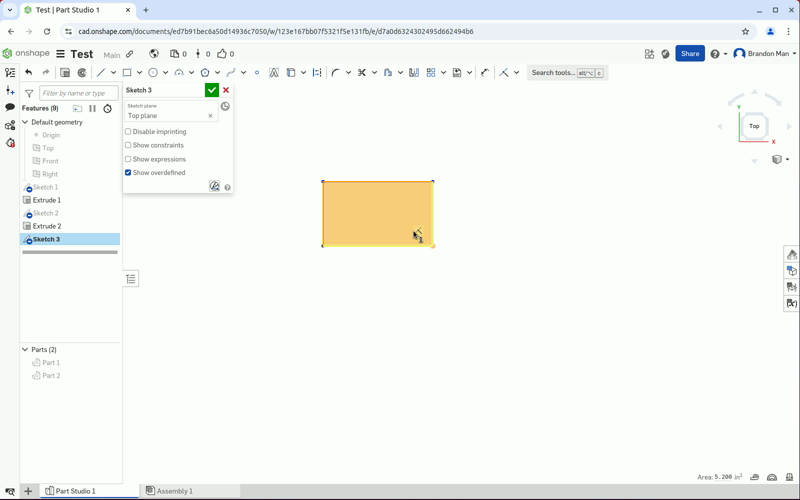
scroll(-6)
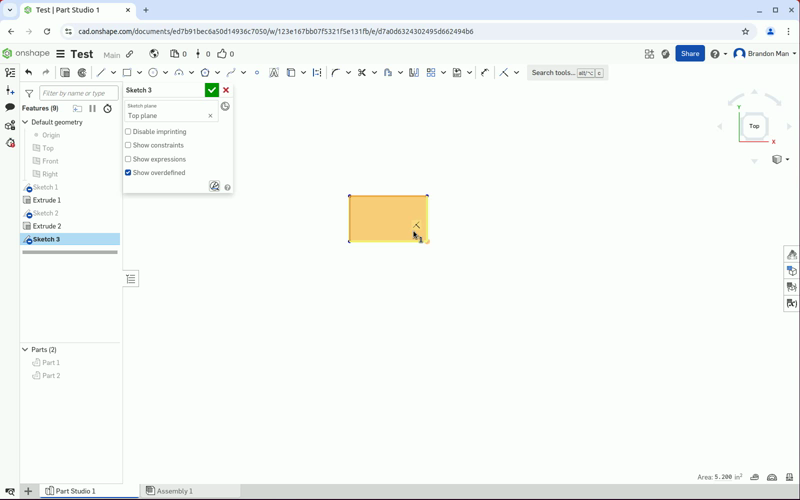
scroll(-6)
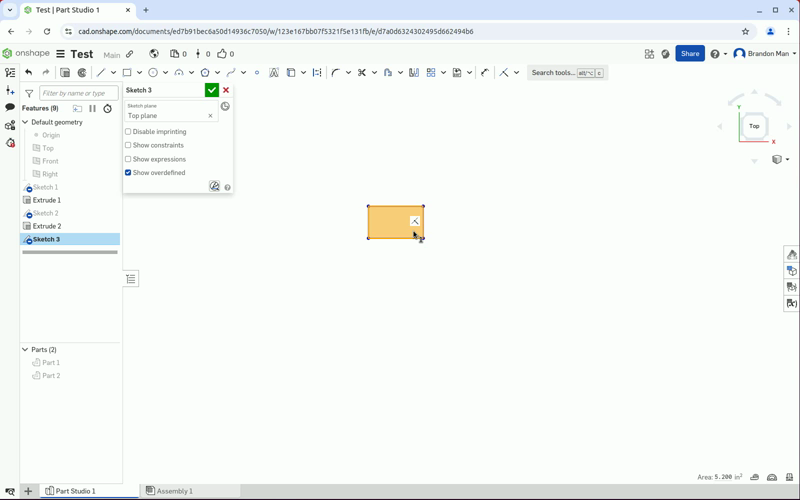
scroll(-6)
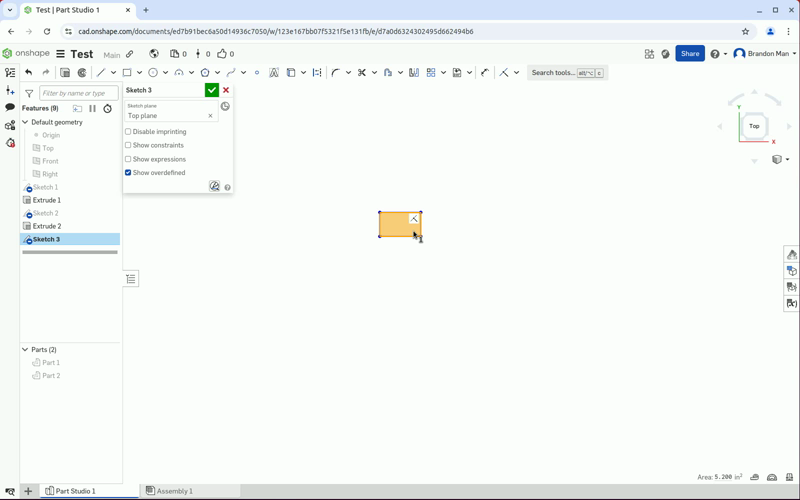
scroll(-6)
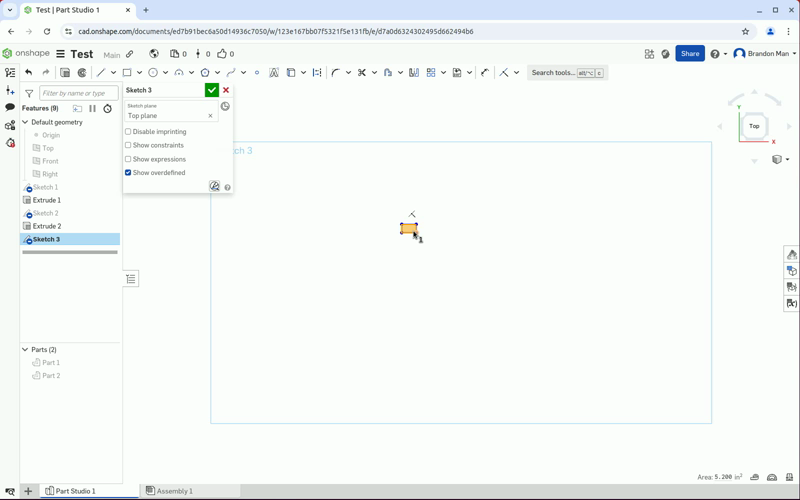
mouse_move(73, 352)
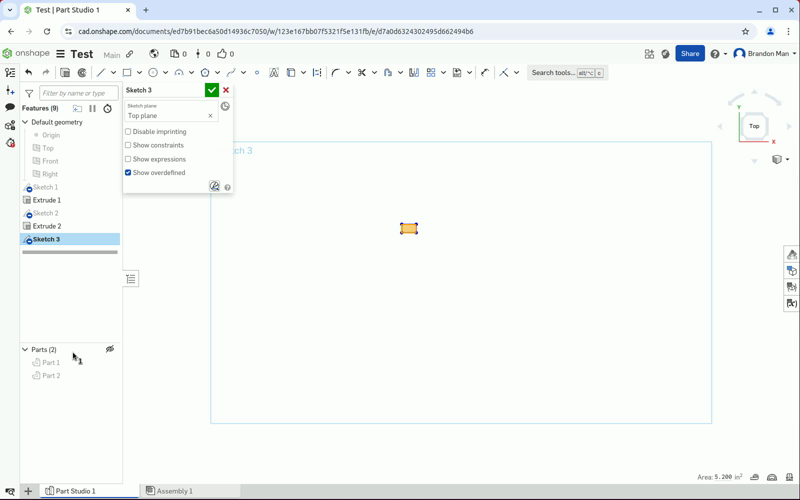
key(shift+y)
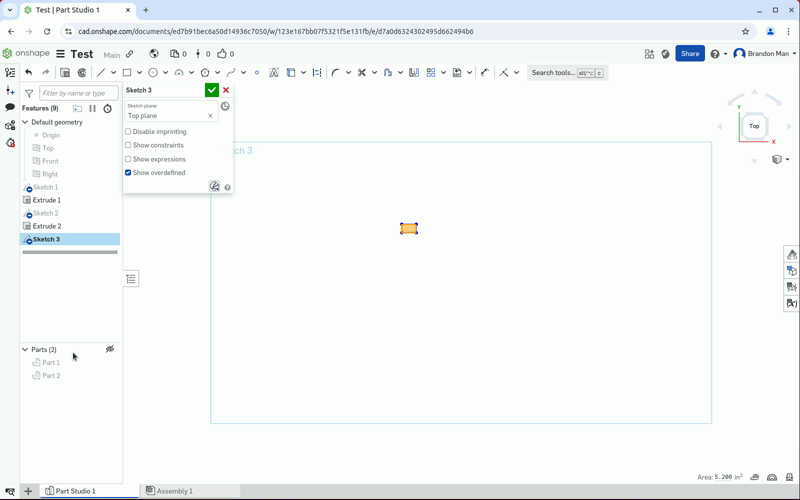
key(shift+e)
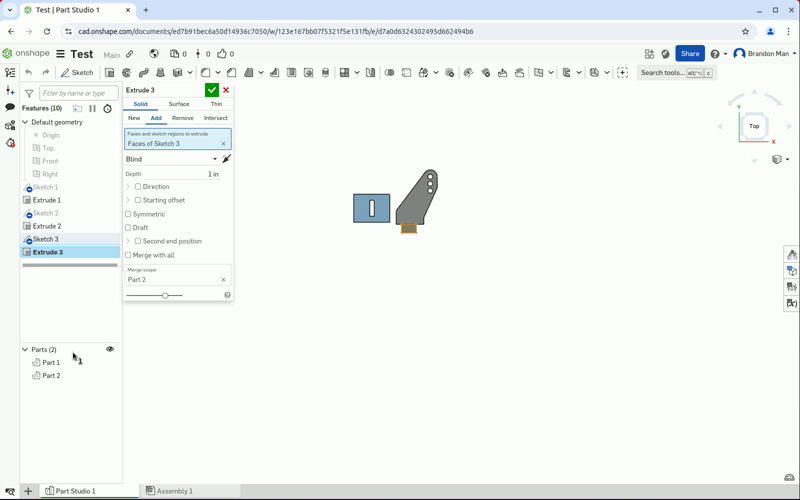
mouse_move(143, 106)
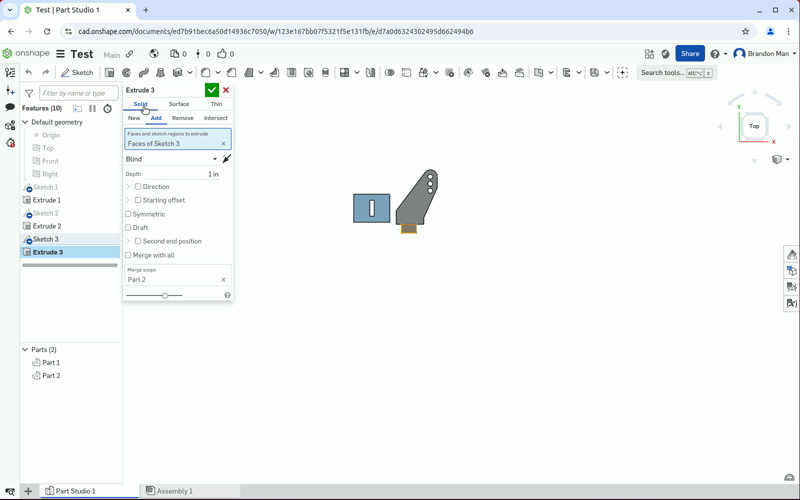
click(143, 106)
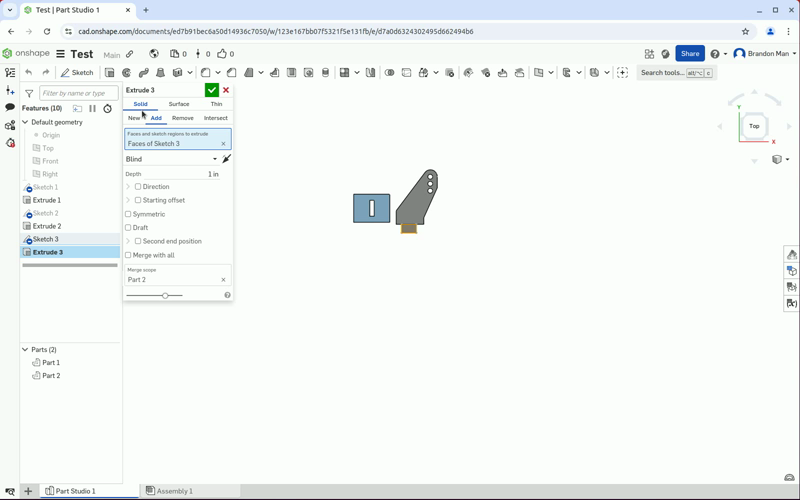
mouse_move(137, 120)
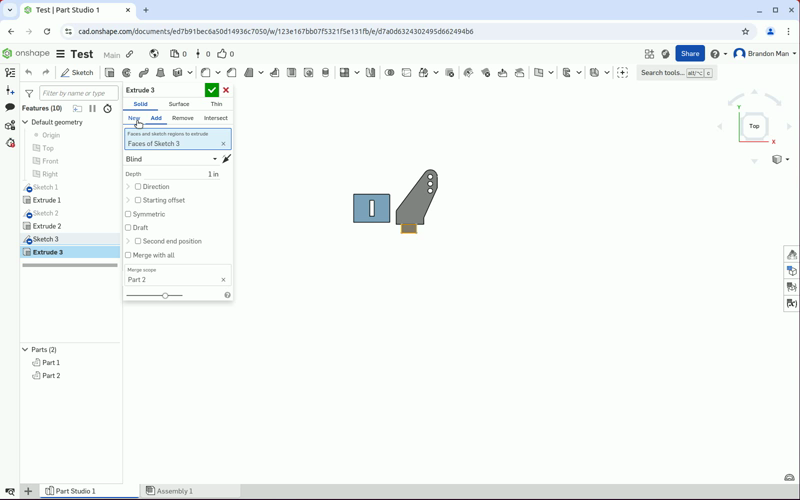
click(137, 120)
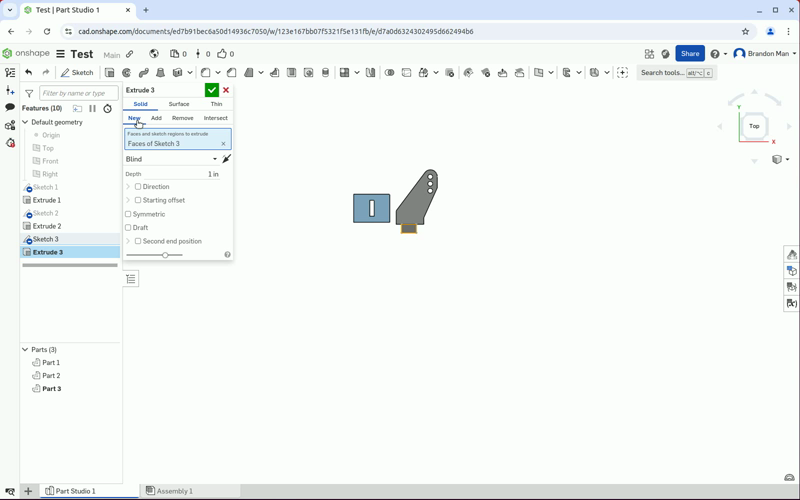
key(tab, 4)
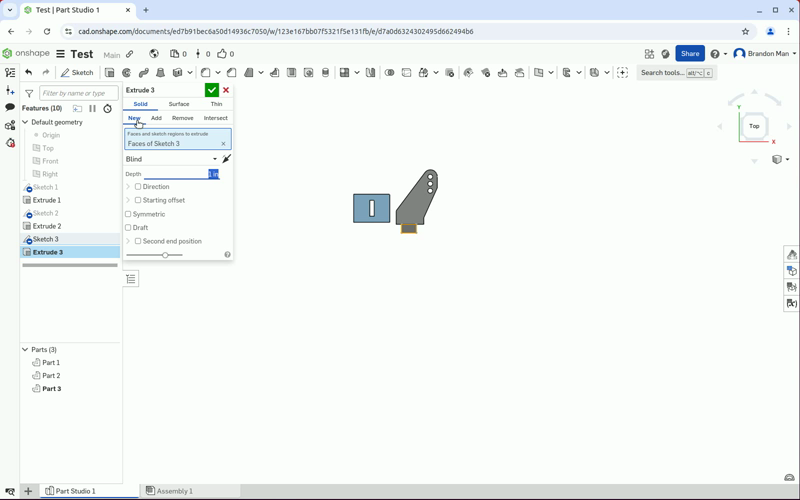
text(0.481)
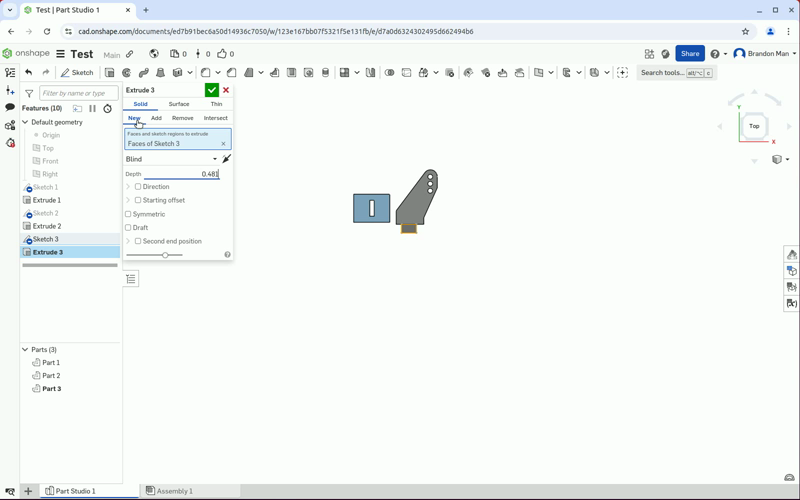
key(enter)
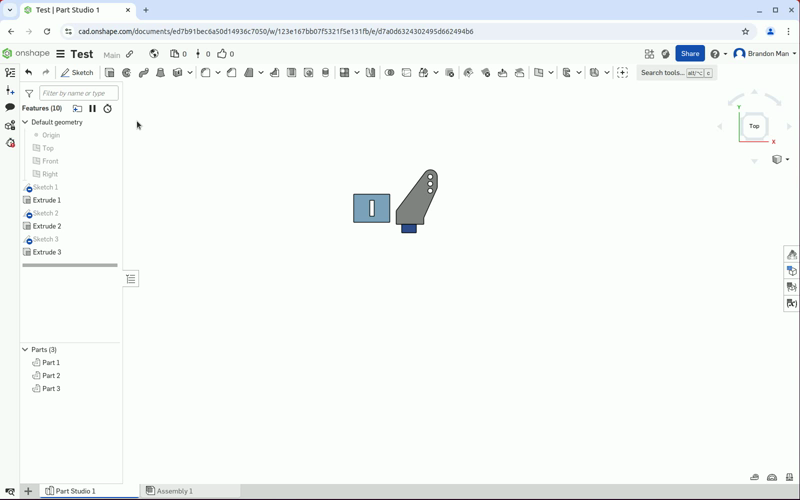
key(shift+h)
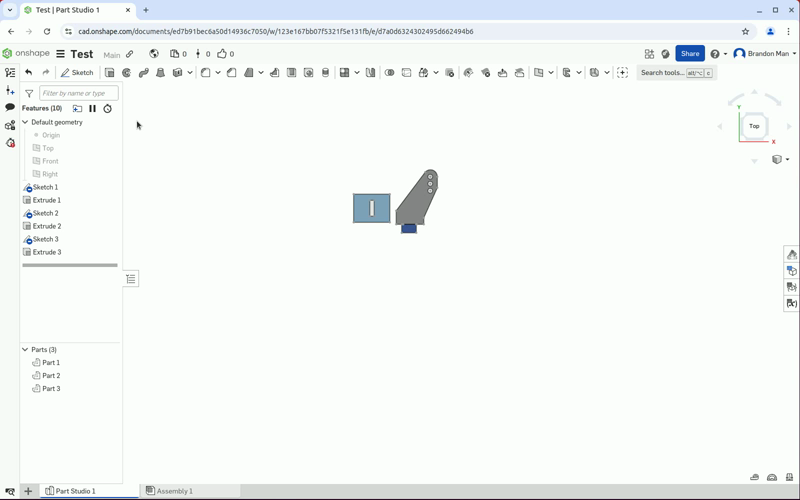
key(shift+h)
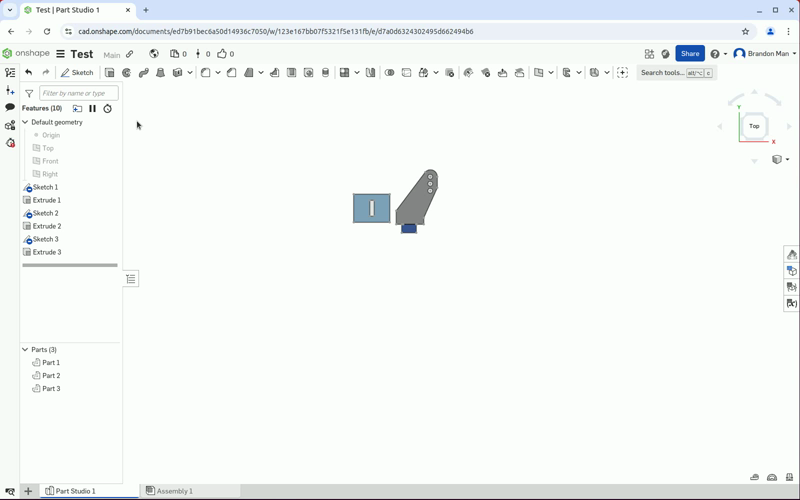
key(shift+7)
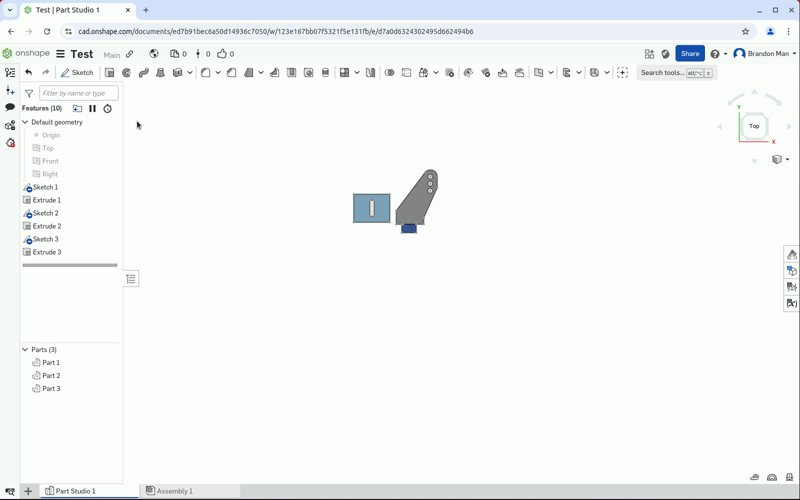
key(up, 3)
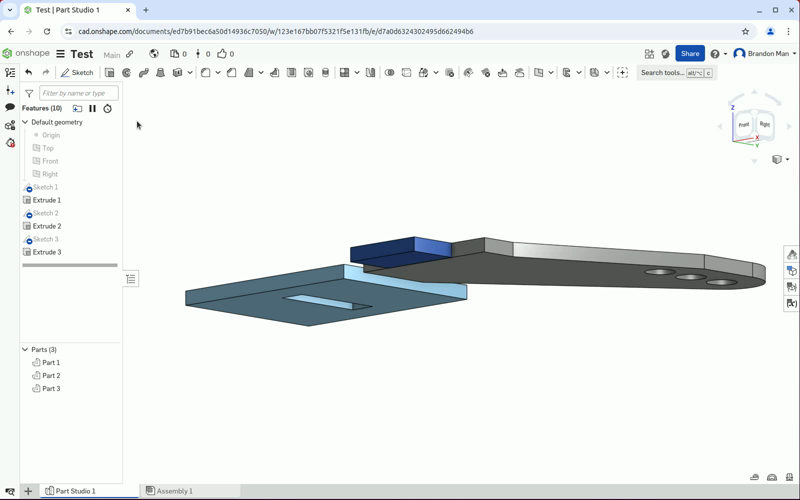
key(left, 3)
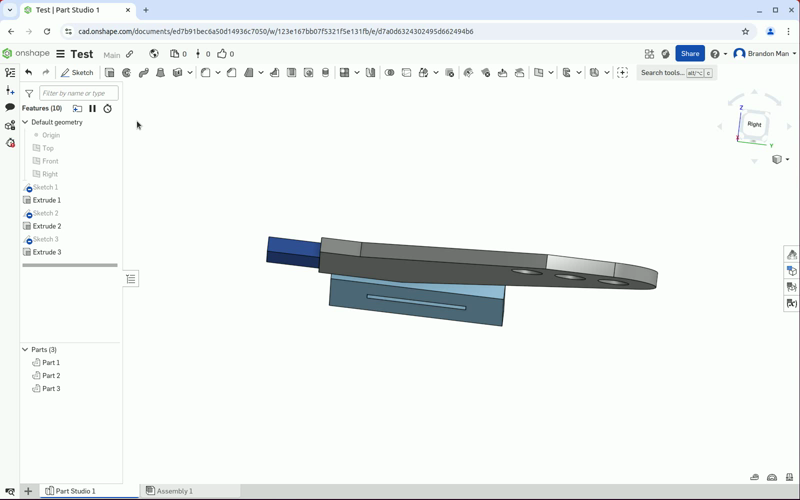
key(right, 3)
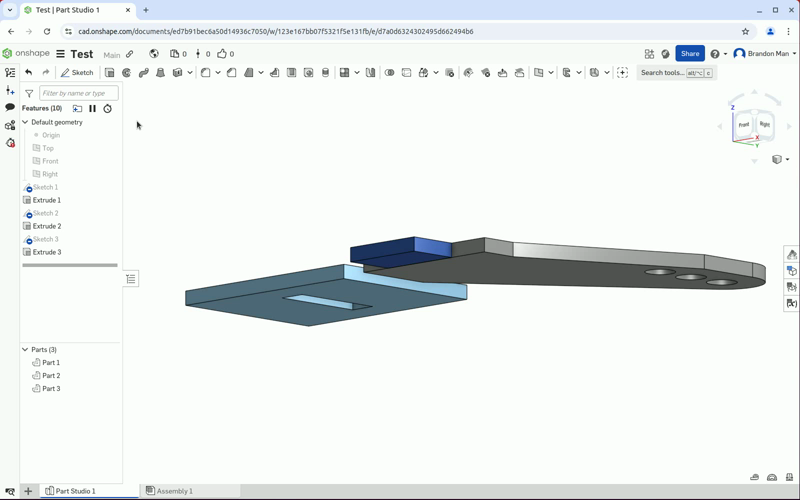
key(down, 3)
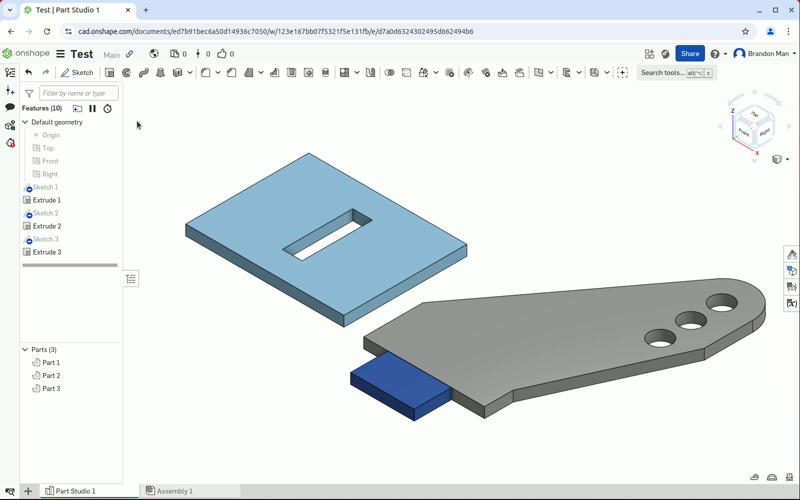
mouse_move(73, 189)
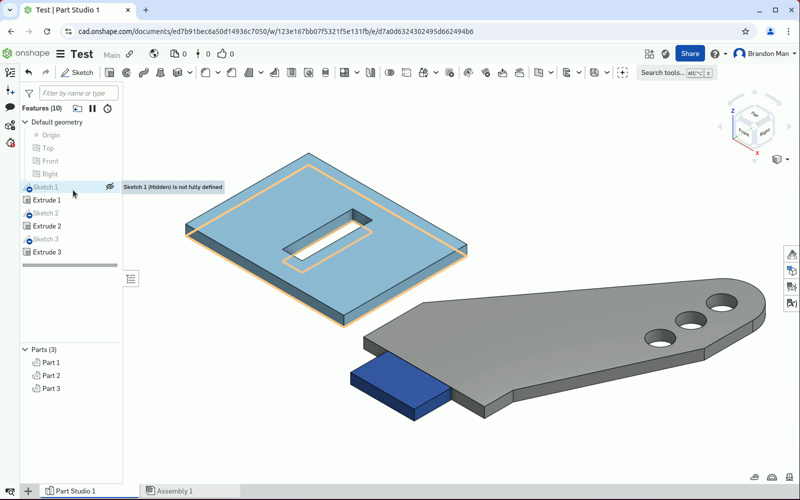
click(73, 189)